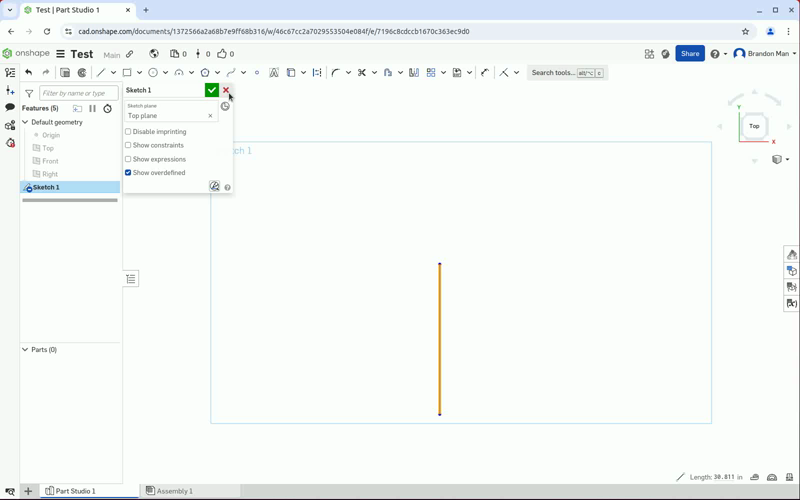
key(shift+h)
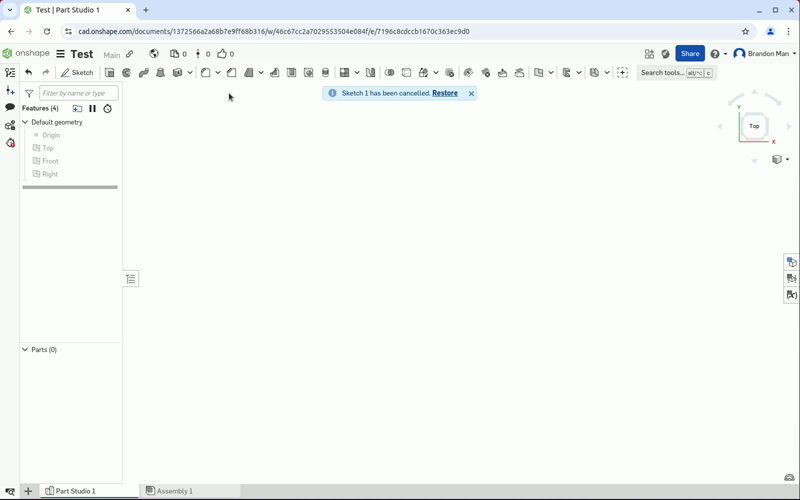
mouse_move(73, 352)
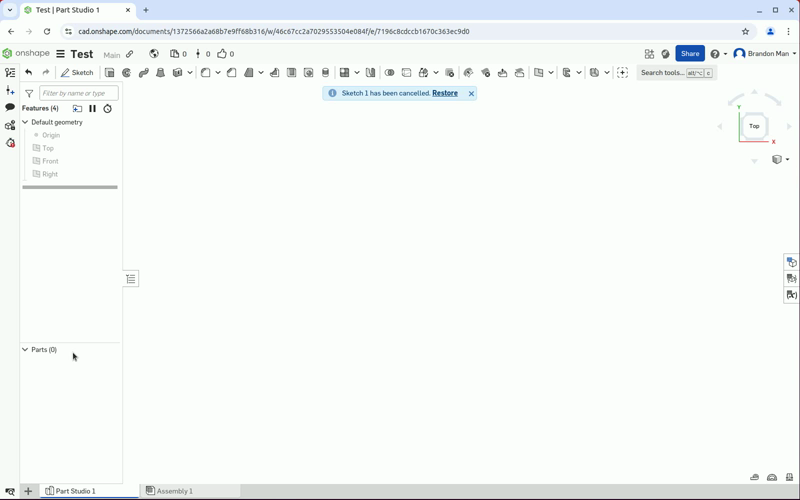
key(y)
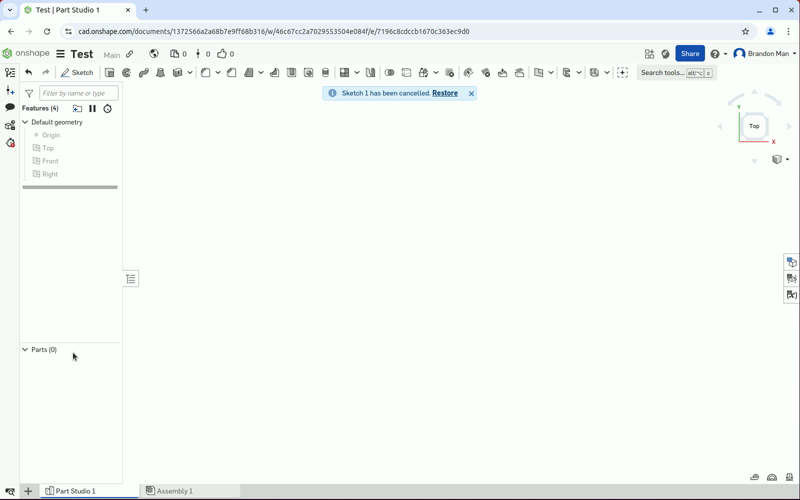
key(shift+p)
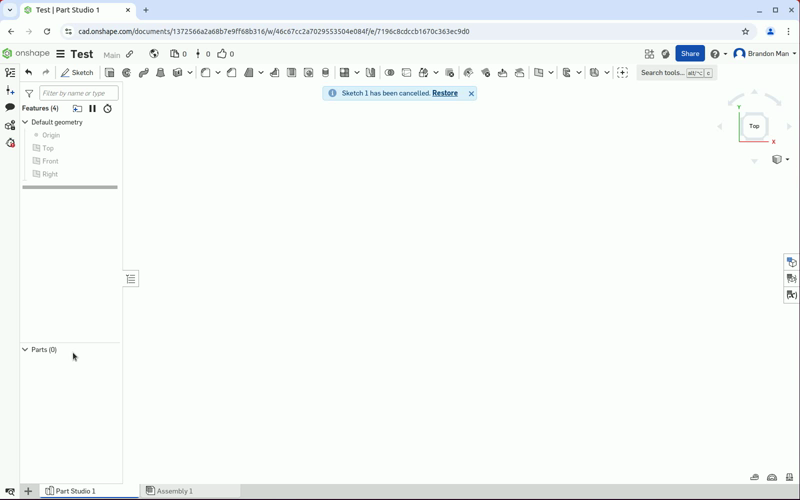
key(space)
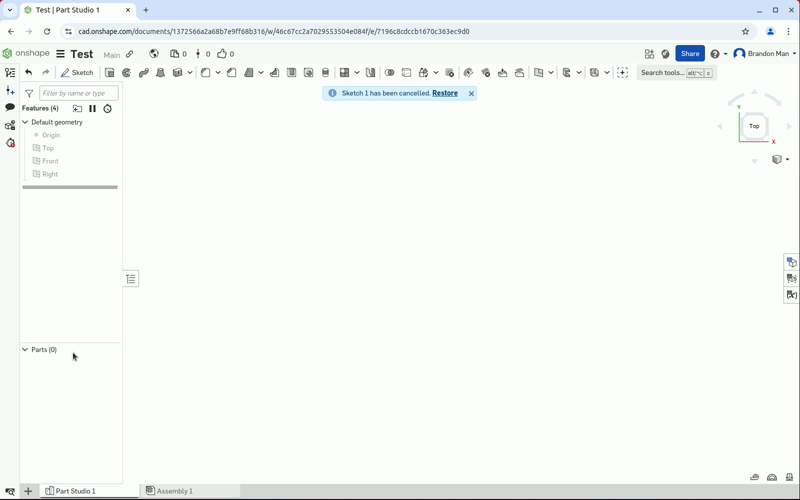
key_down(shift)
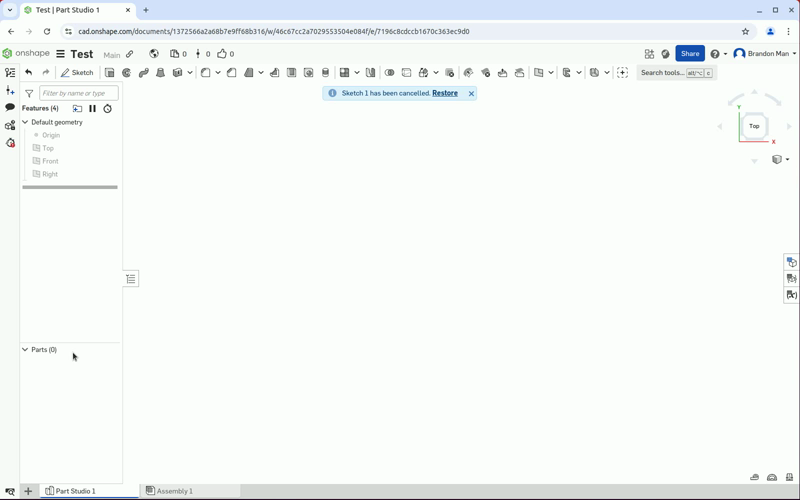
key(up)
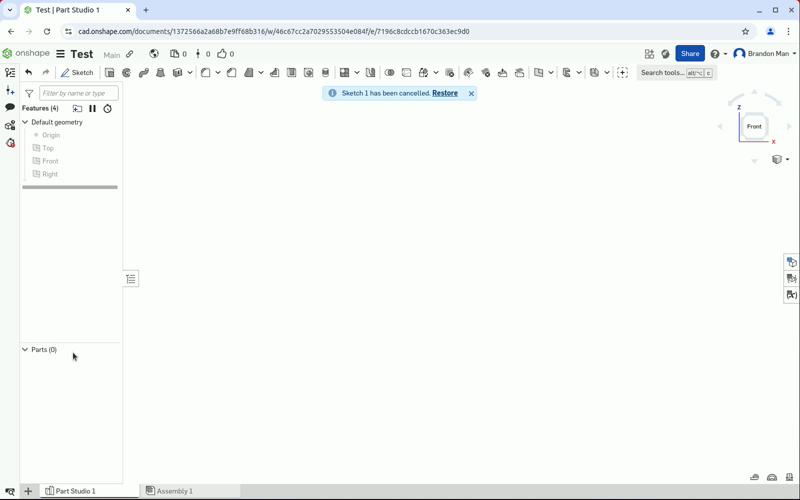
key_up(shift)
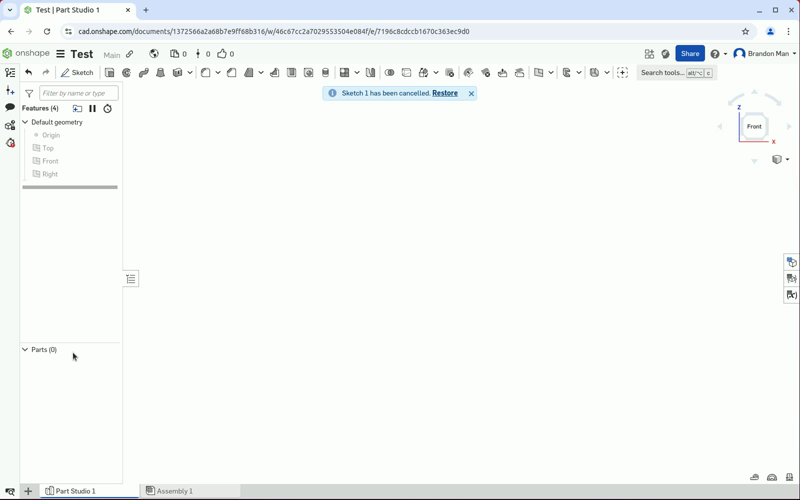
mouse_move(73, 352)
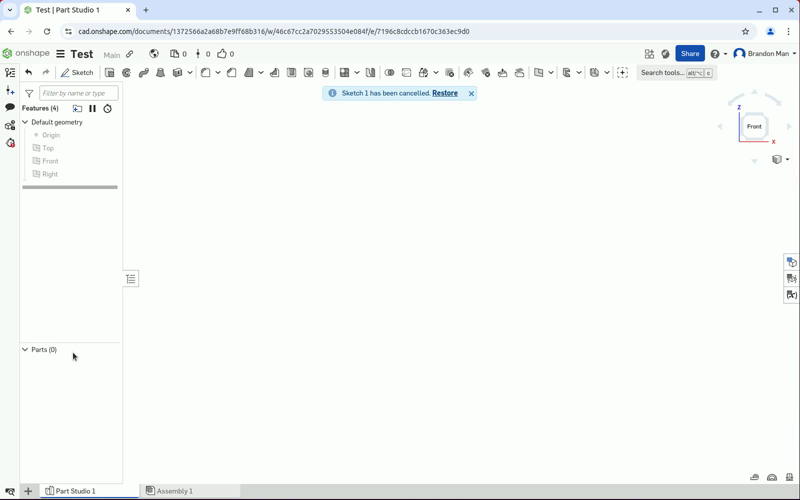
key(shift+y)
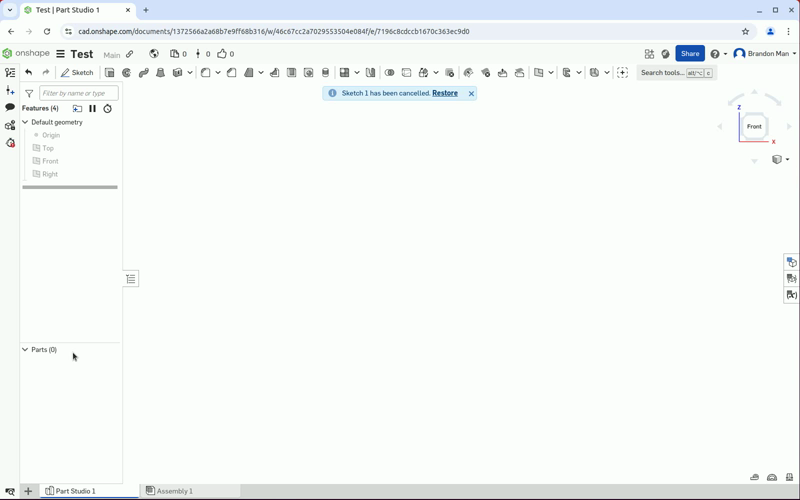
key(shift+s)
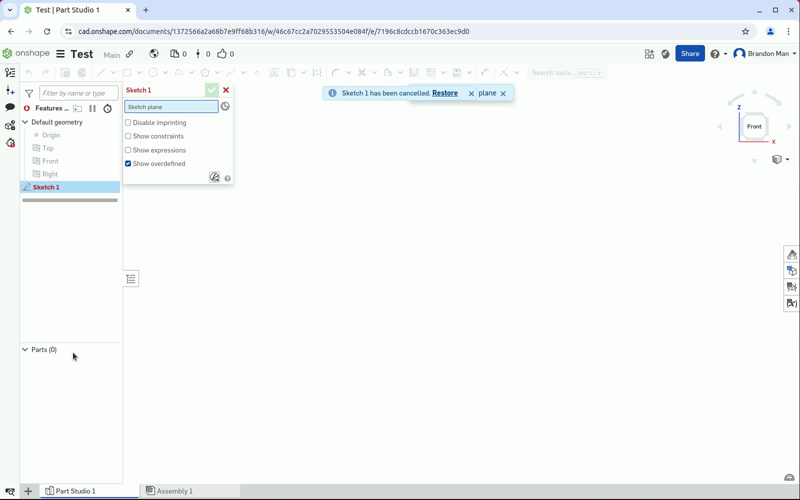
mouse_move(73, 163)
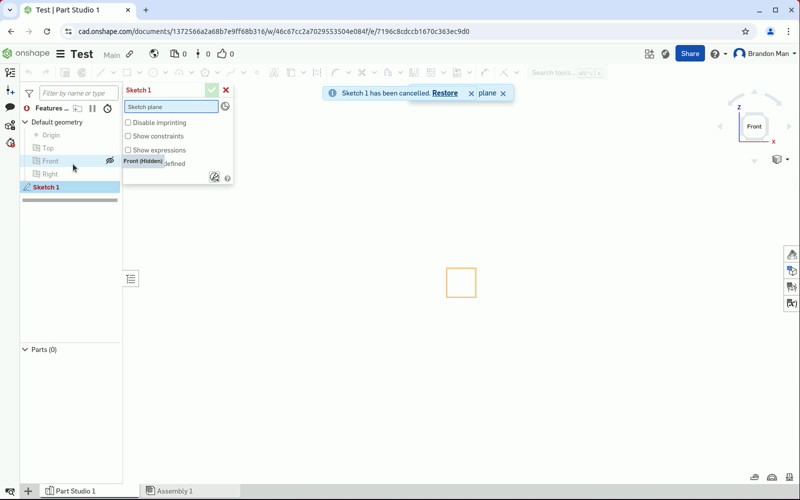
click(73, 163)
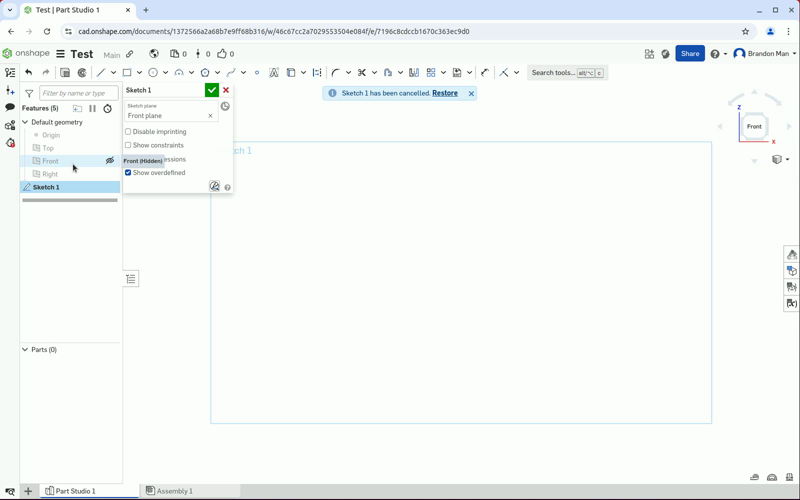
mouse_move(73, 352)
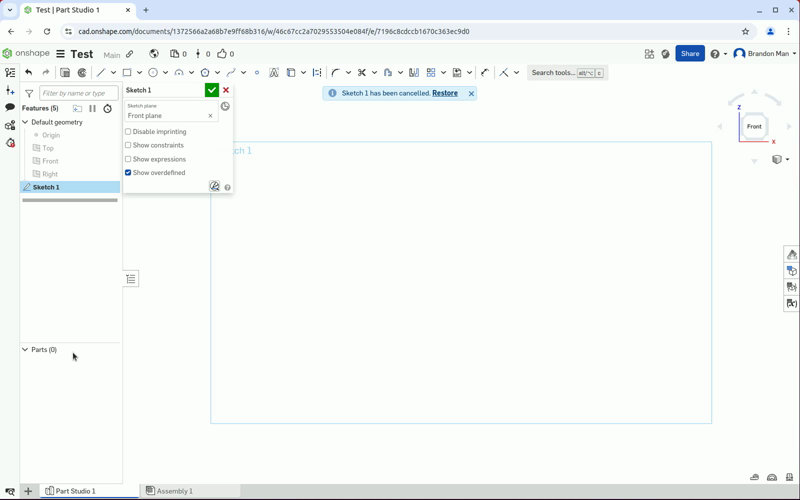
key(y)
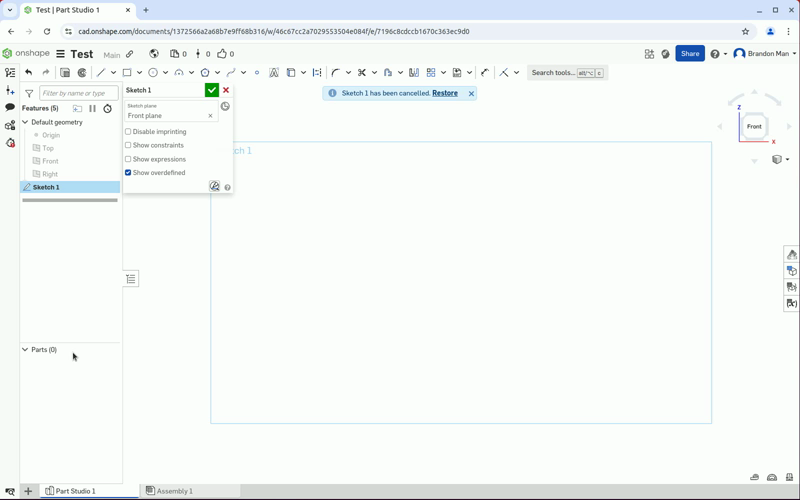
key(l)
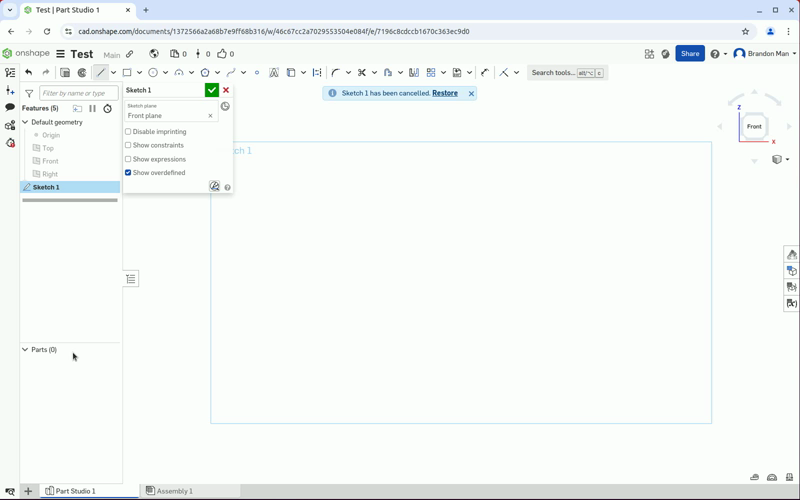
key_down(shift)
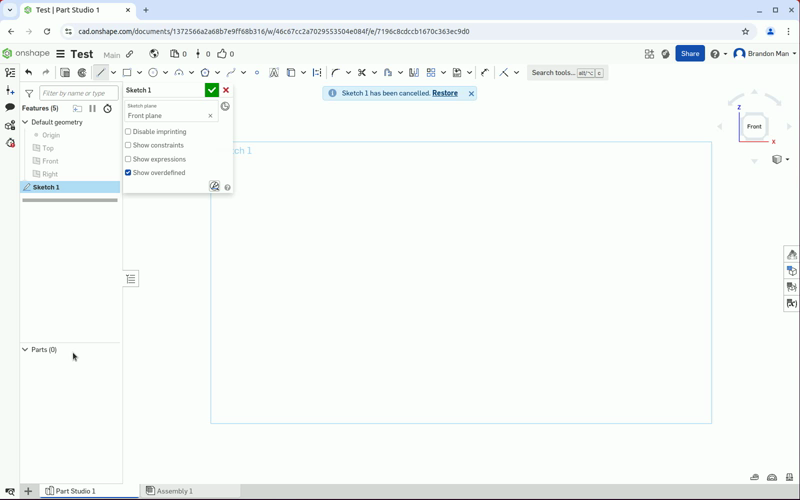
mouse_move(384, 324)
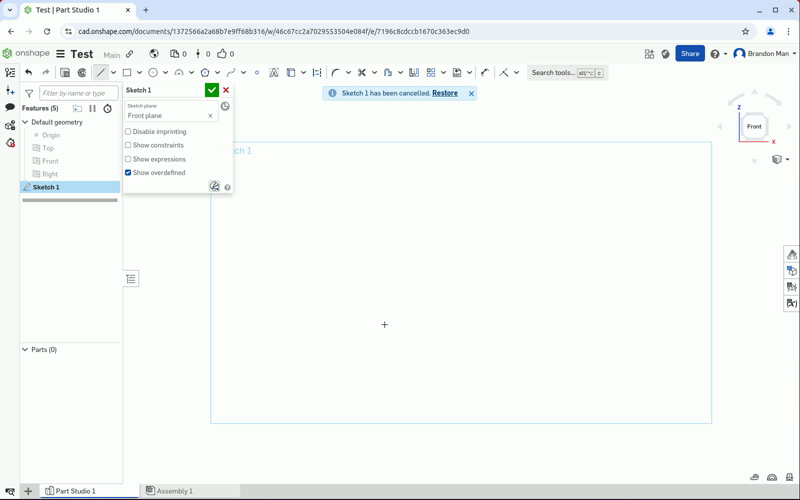
click(384, 324)
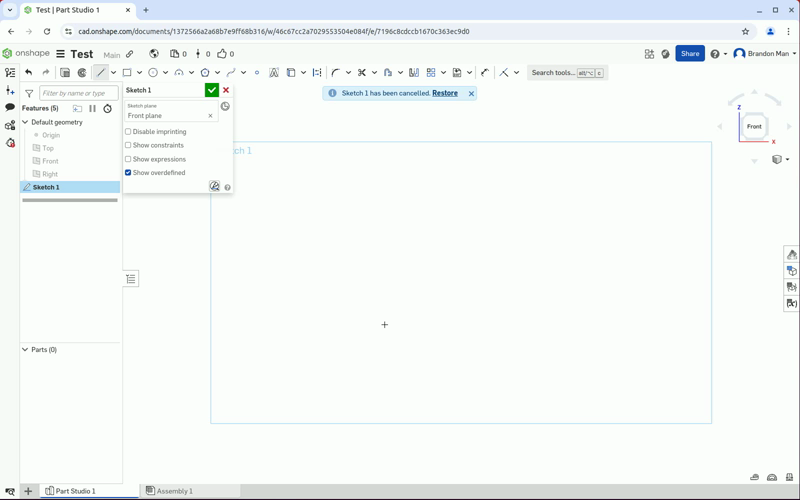
key_up(shift)
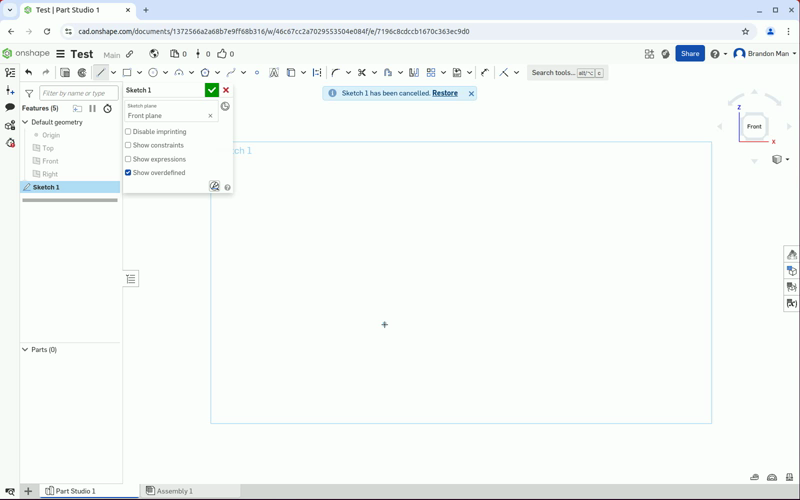
key_down(shift)
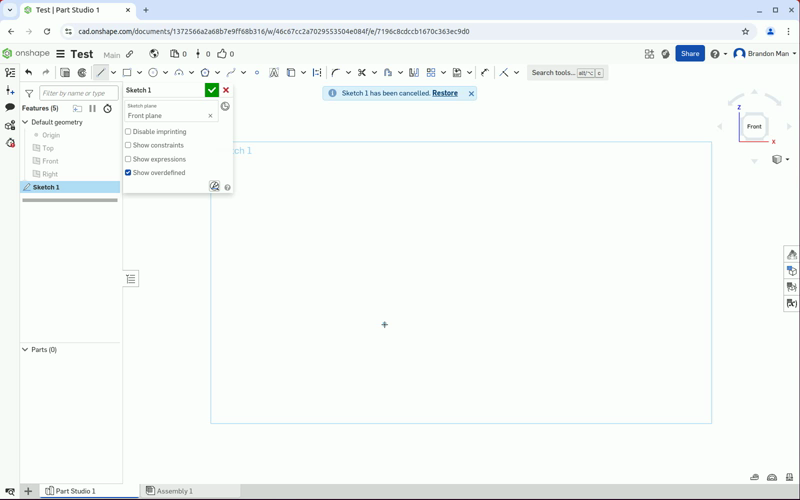
mouse_move(572, 324)
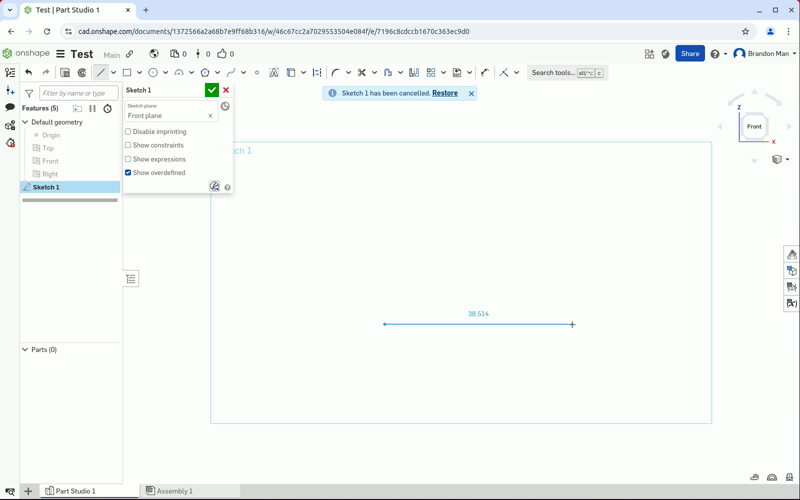
click(572, 324)
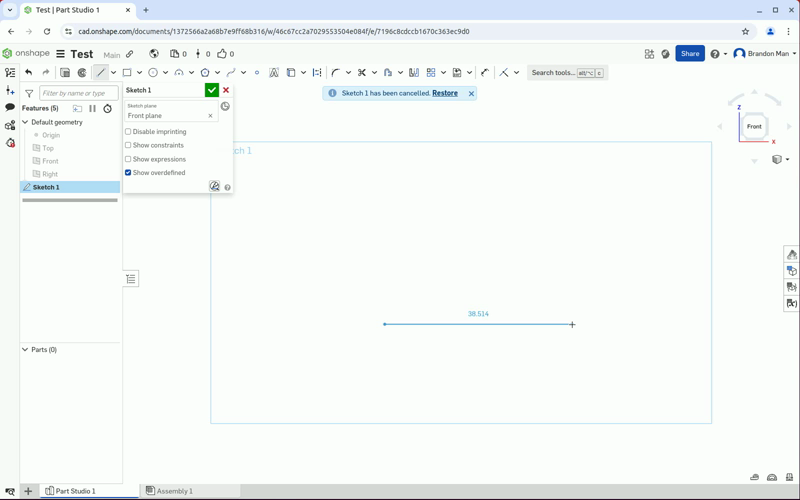
key_up(shift)
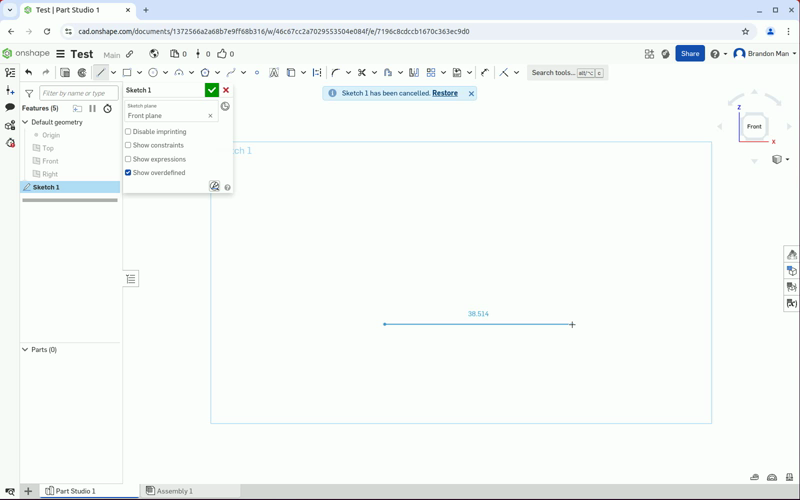
key_down(shift)
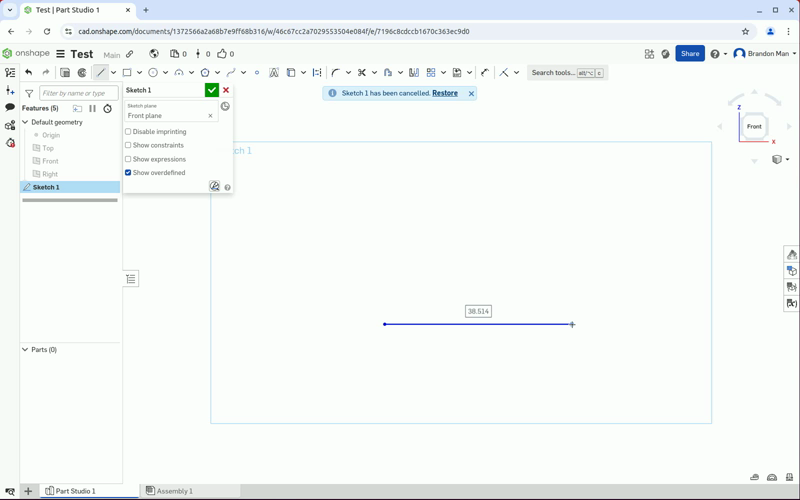
mouse_move(589, 324)
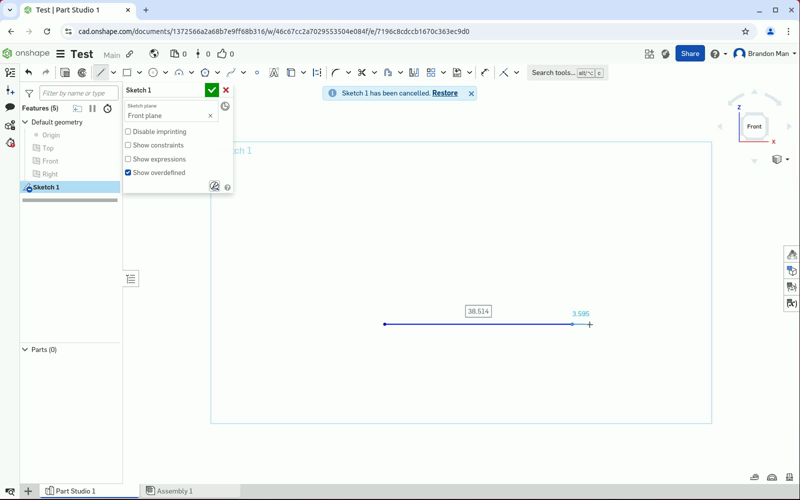
mouse_move(572, 309)
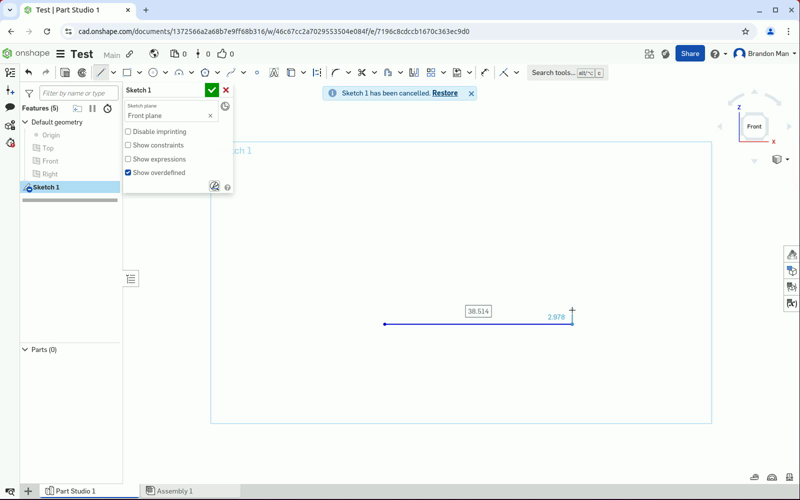
click(572, 309)
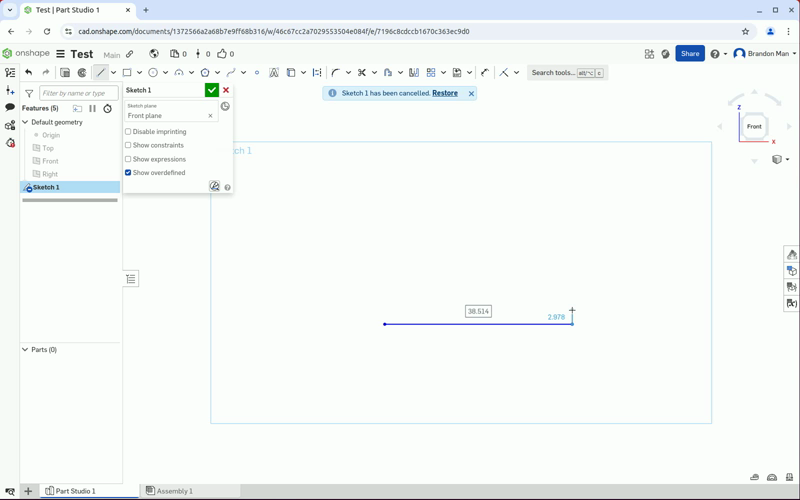
key_up(shift)
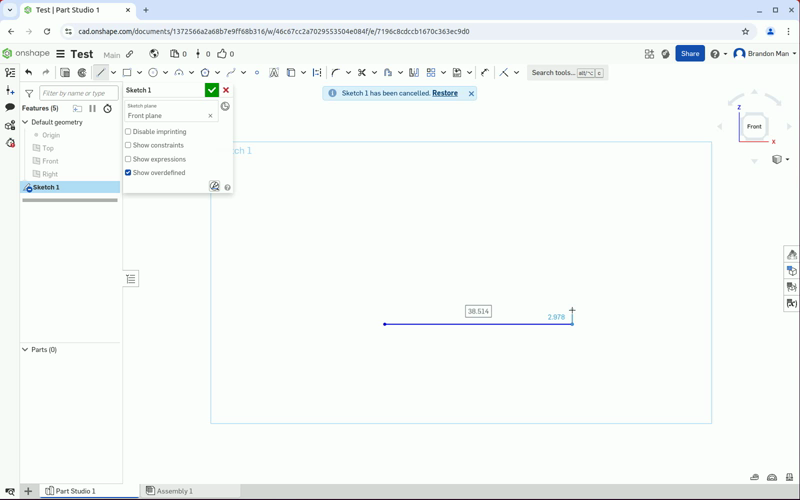
key_down(shift)
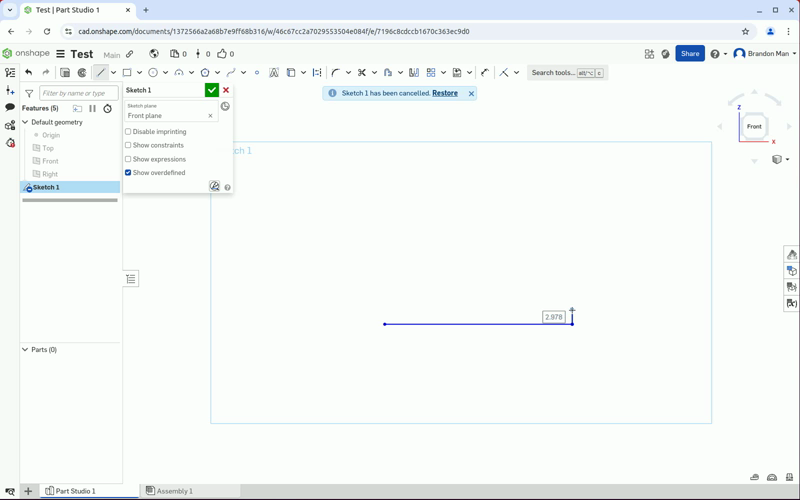
mouse_move(483, 309)
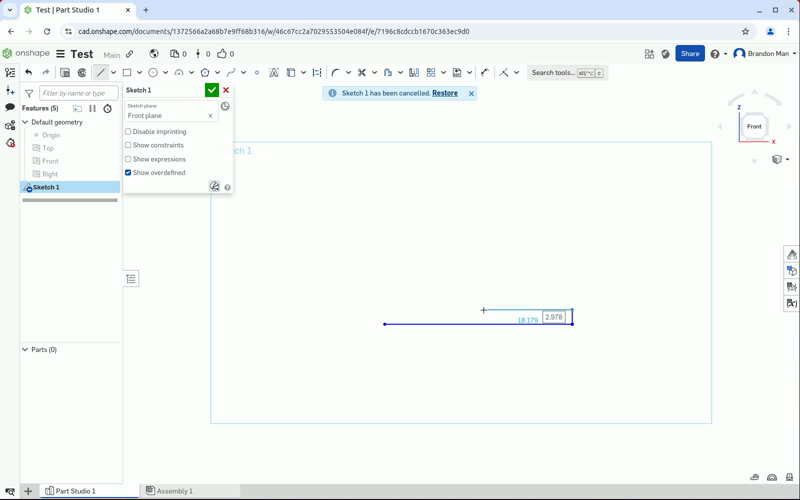
click(483, 309)
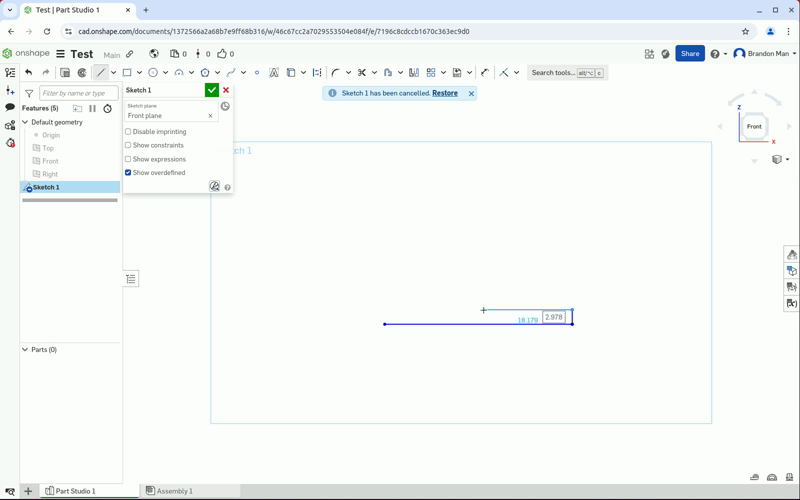
key_up(shift)
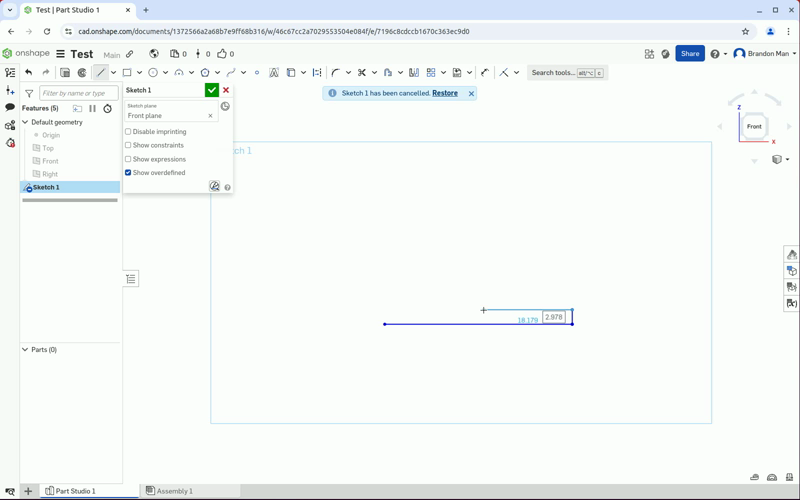
key_down(shift)
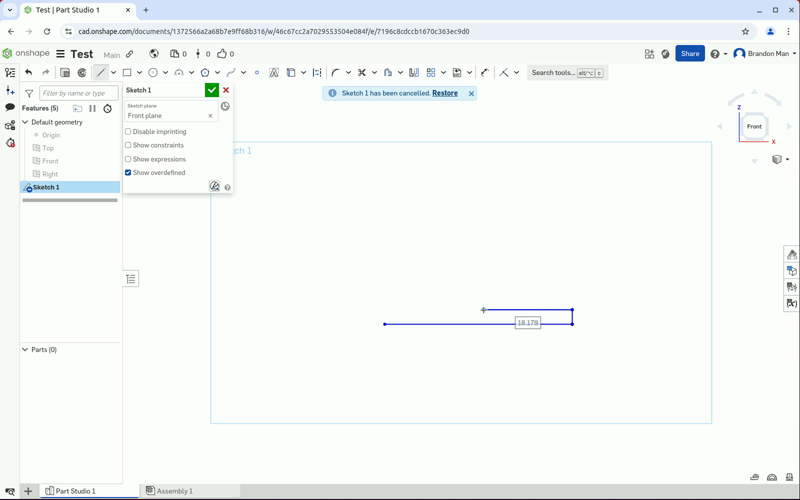
mouse_move(483, 221)
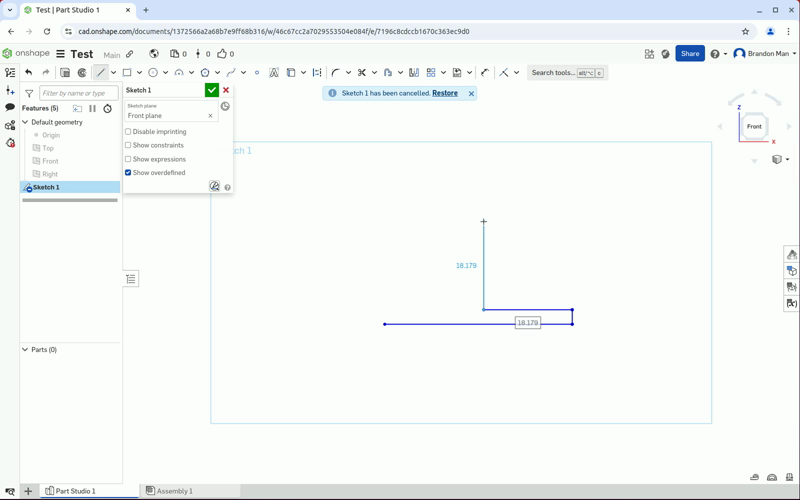
click(483, 221)
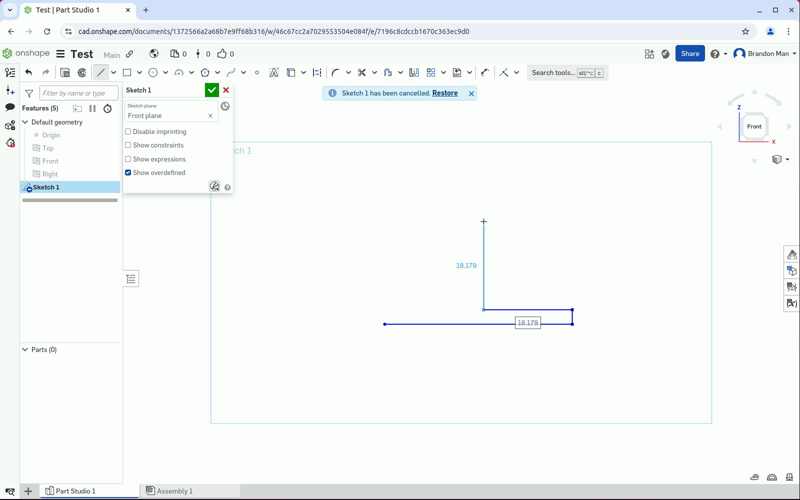
key_up(shift)
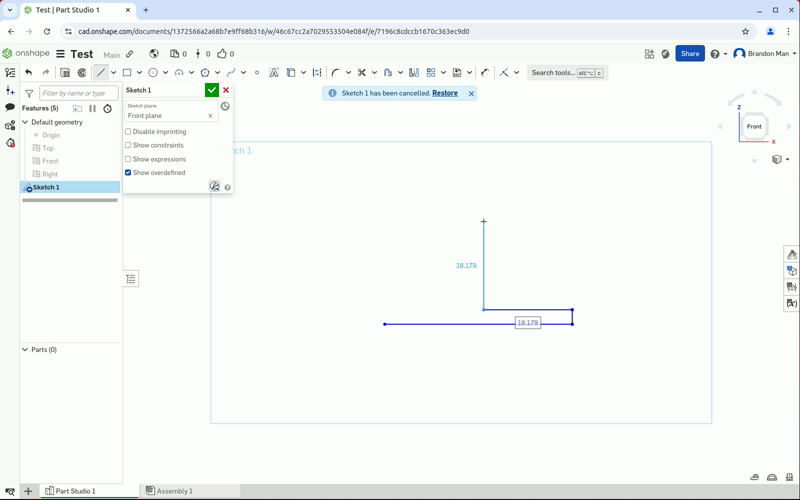
key_down(shift)
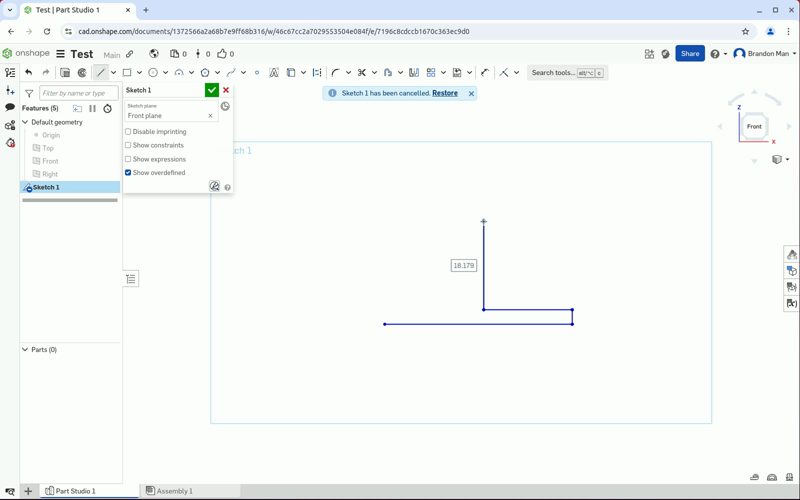
mouse_move(513, 221)
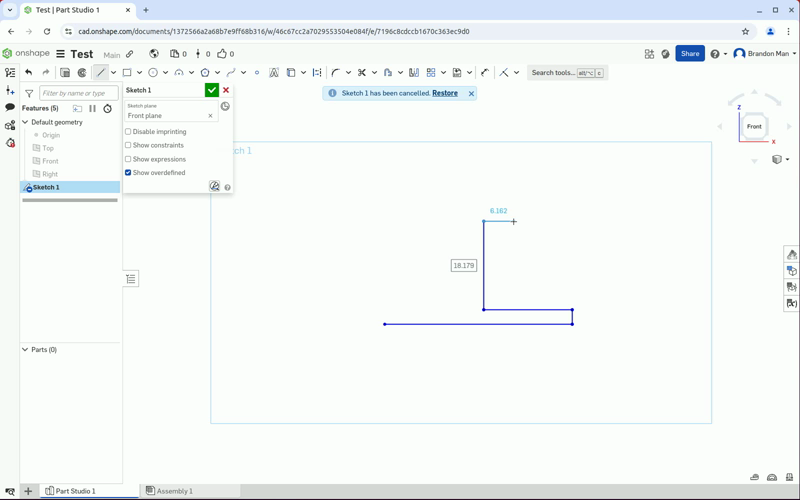
mouse_move(469, 221)
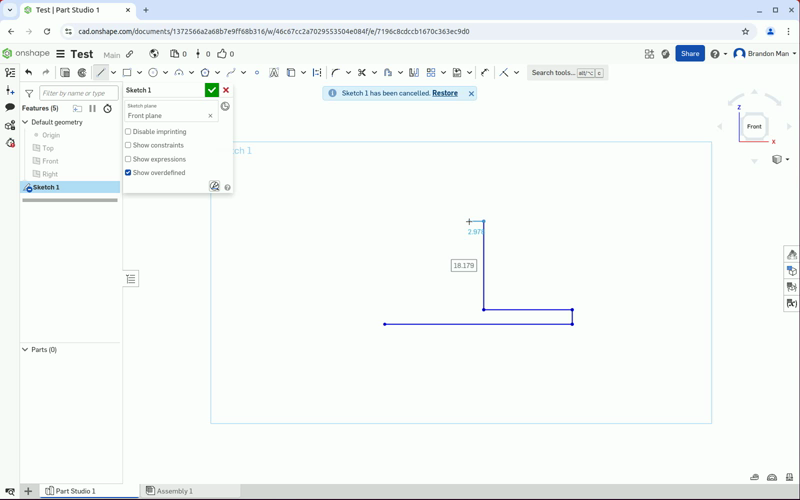
click(469, 221)
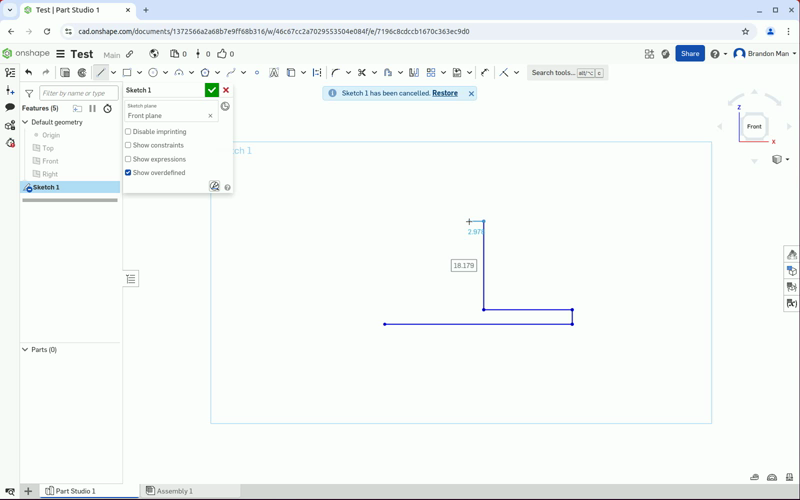
key_up(shift)
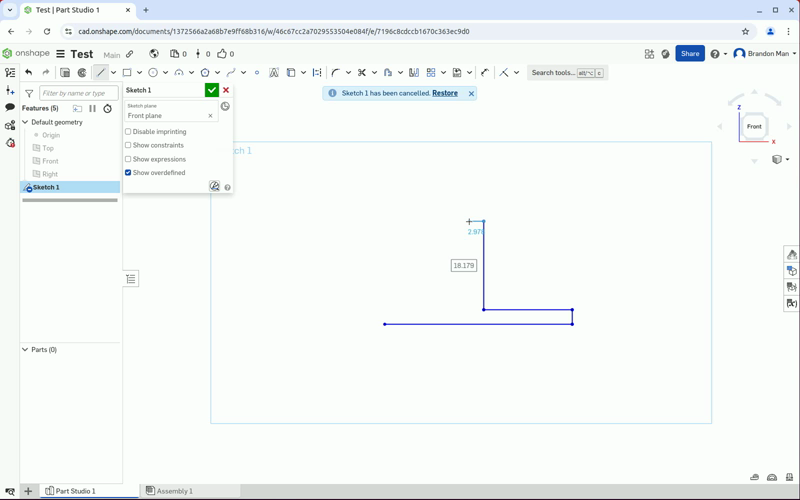
key_down(shift)
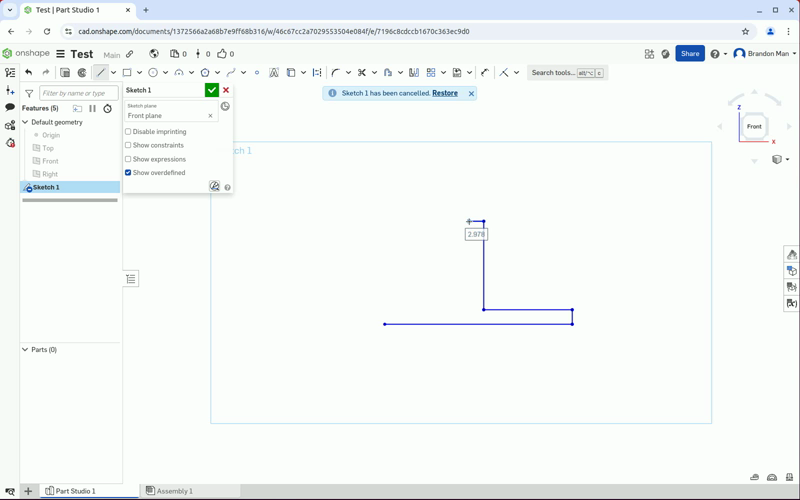
mouse_move(444, 276)
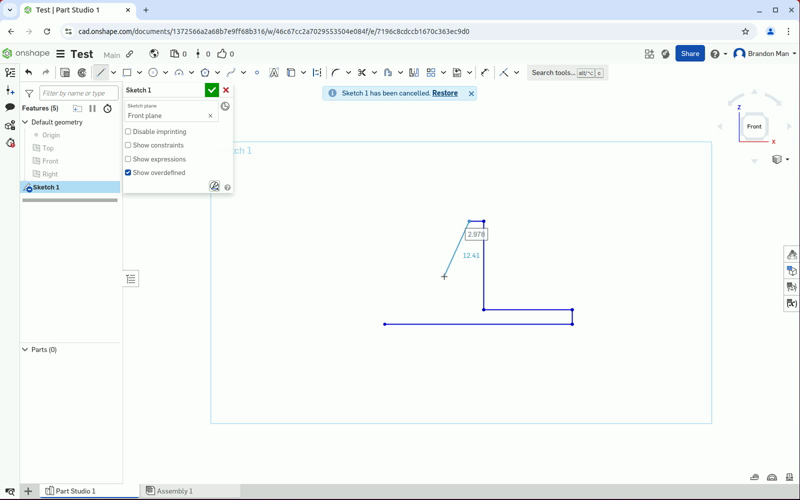
click(444, 276)
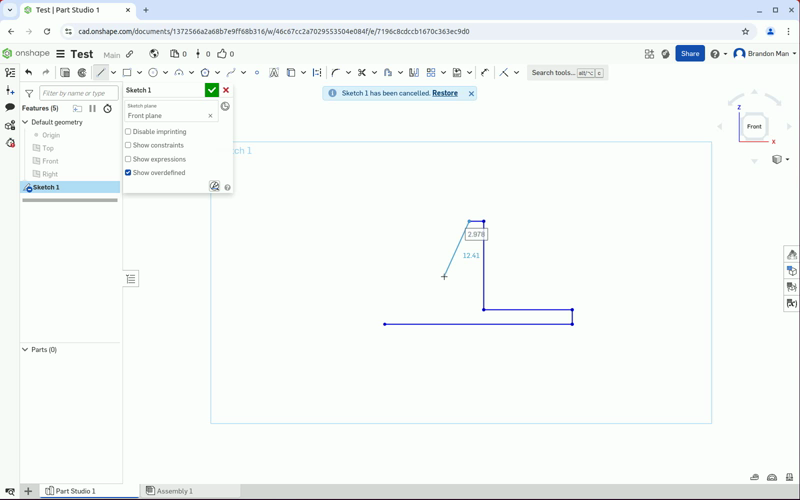
key_up(shift)
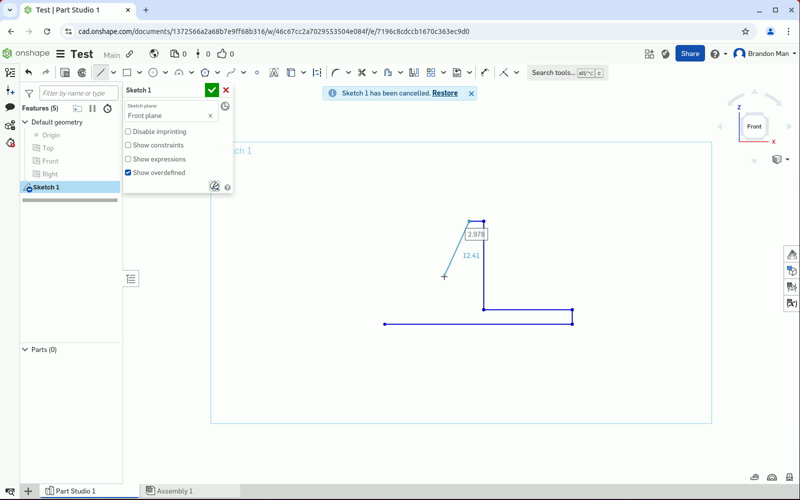
key_down(shift)
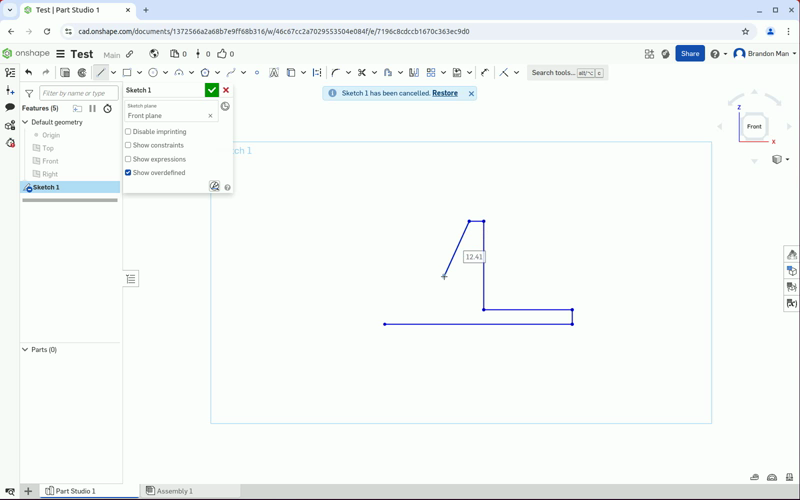
mouse_move(474, 276)
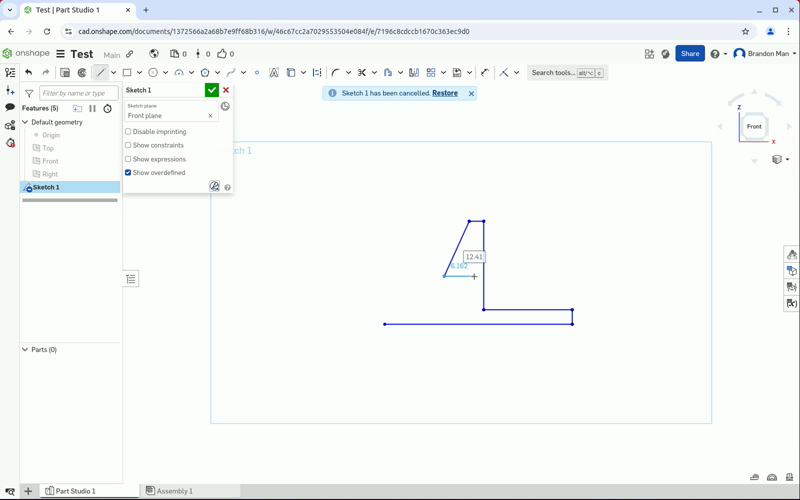
mouse_move(444, 290)
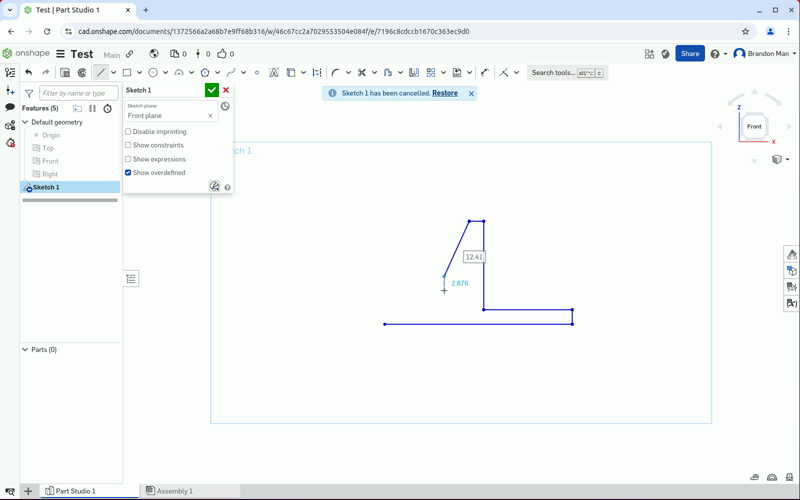
click(444, 290)
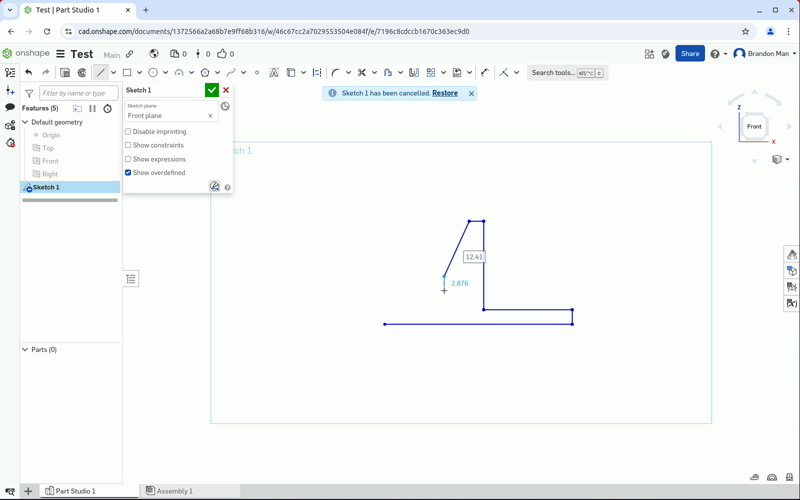
key_up(shift)
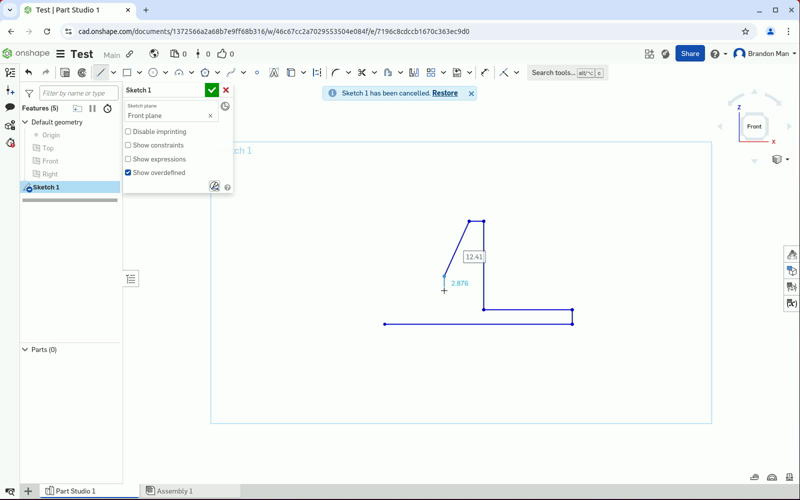
key_down(shift)
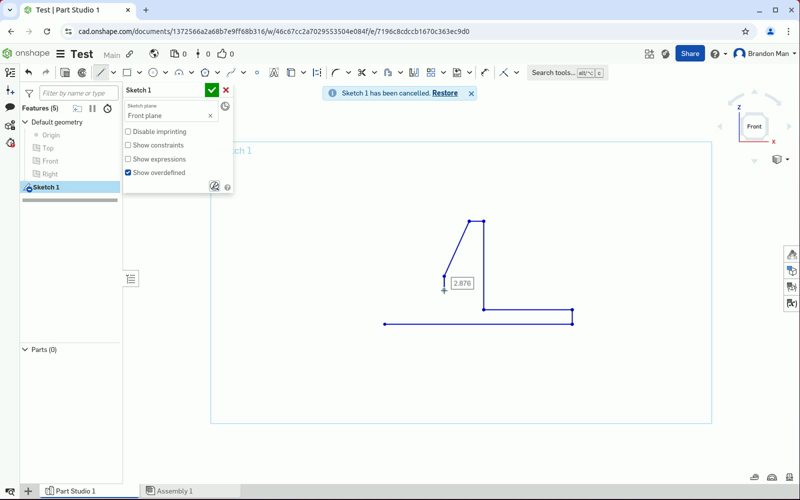
mouse_move(474, 290)
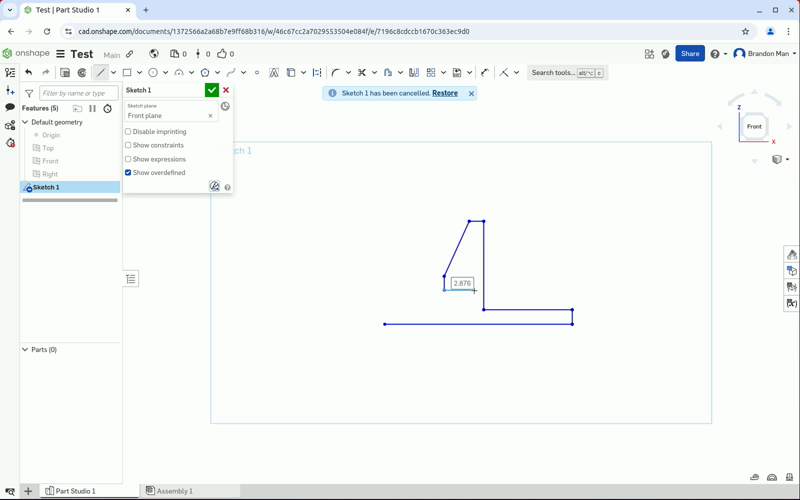
mouse_move(434, 290)
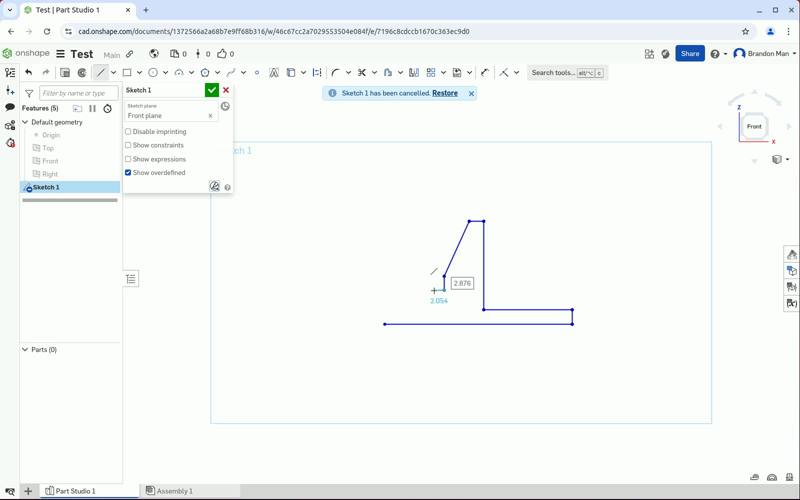
click(434, 290)
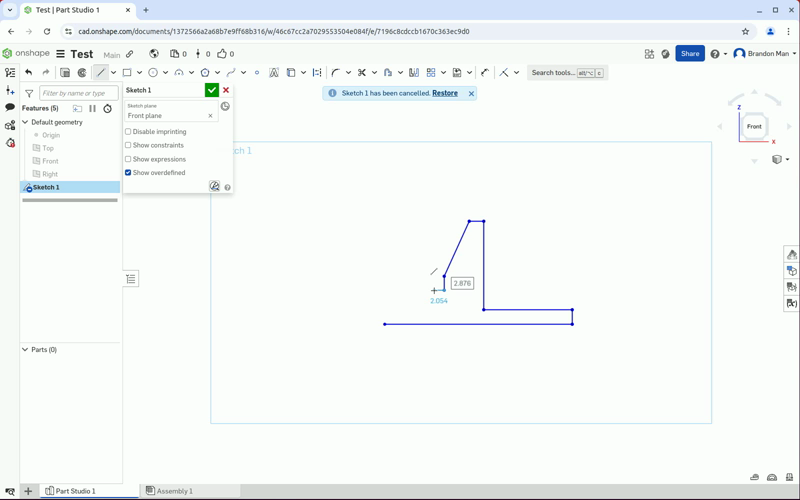
key_up(shift)
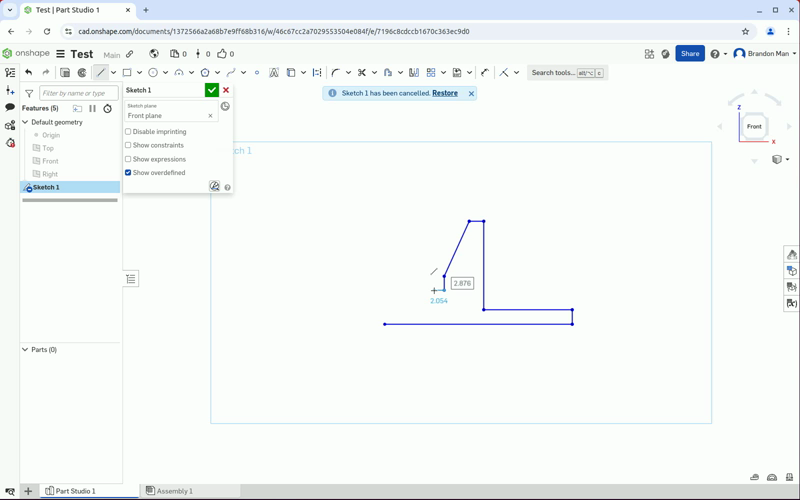
key_down(shift)
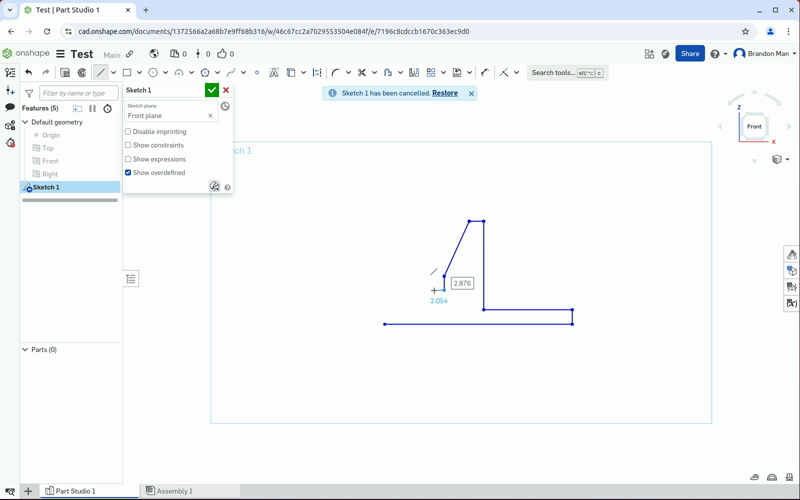
mouse_move(464, 290)
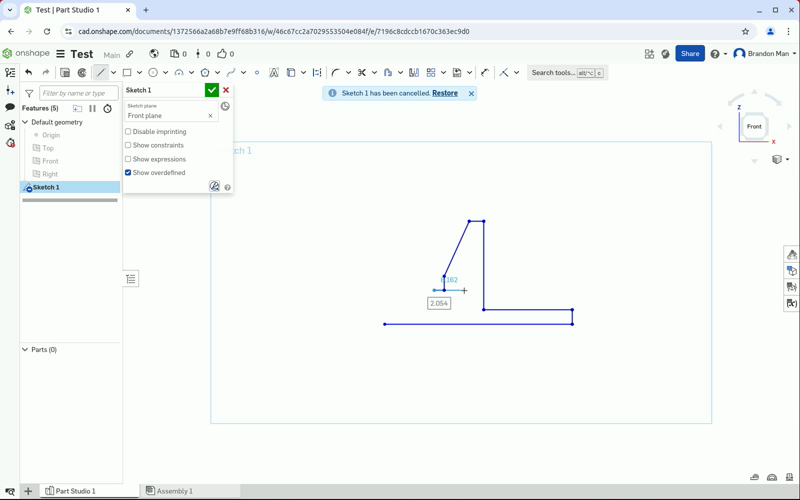
mouse_move(434, 276)
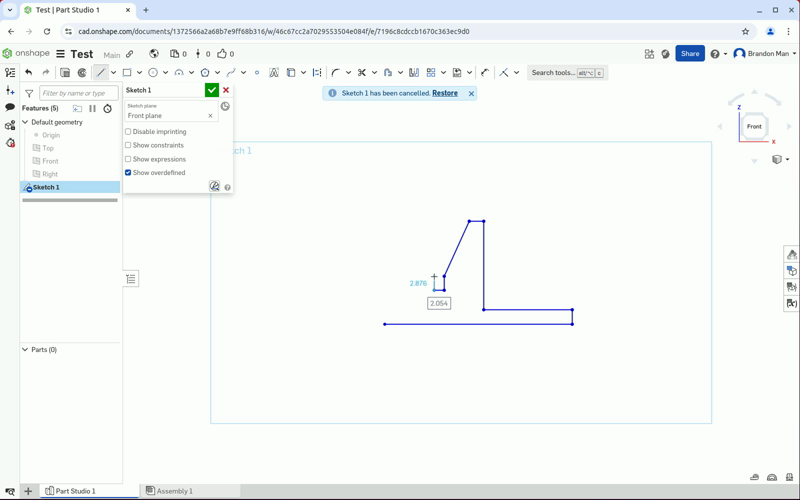
click(434, 276)
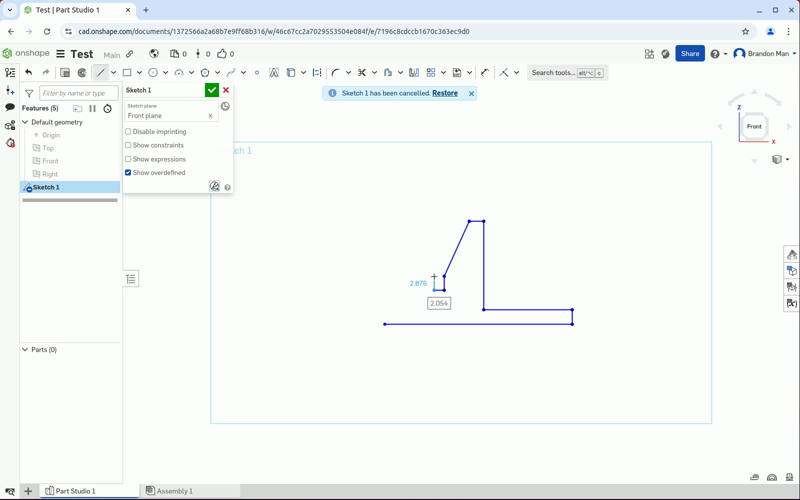
key_up(shift)
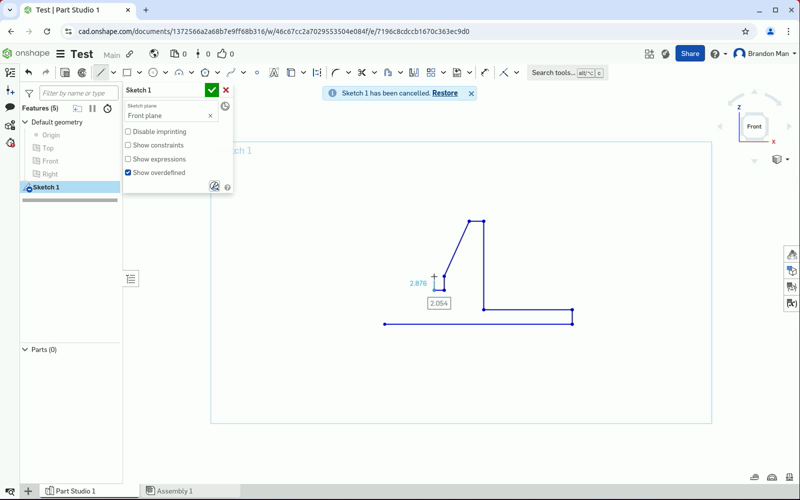
key_down(shift)
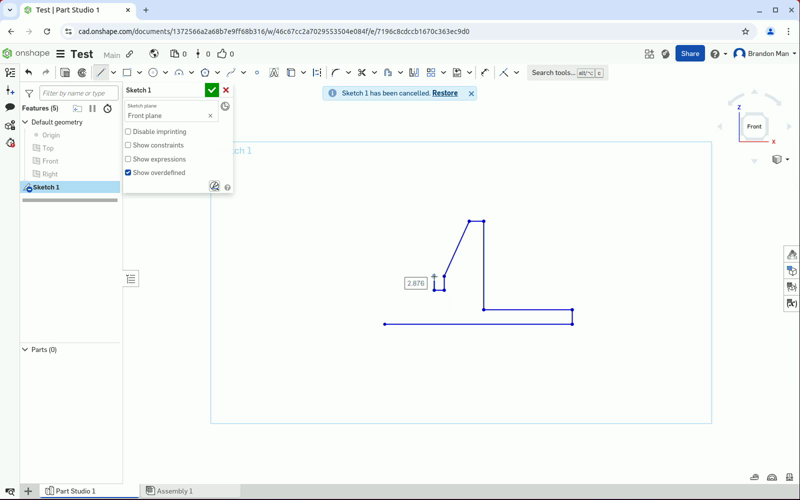
mouse_move(394, 221)
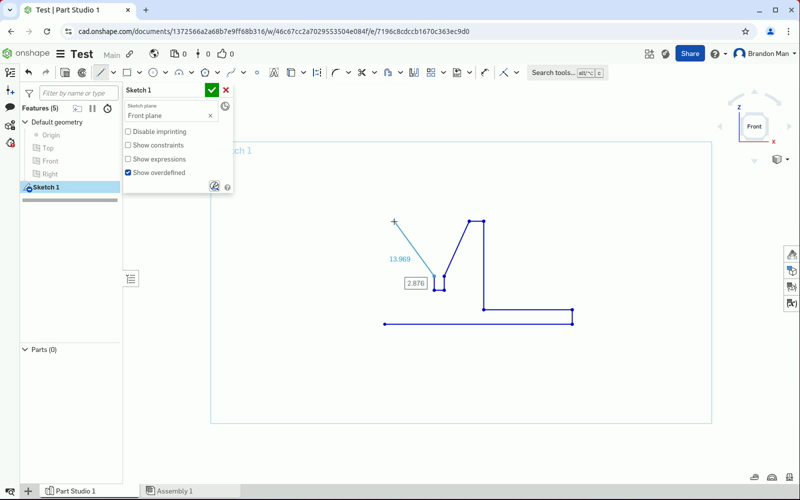
click(394, 221)
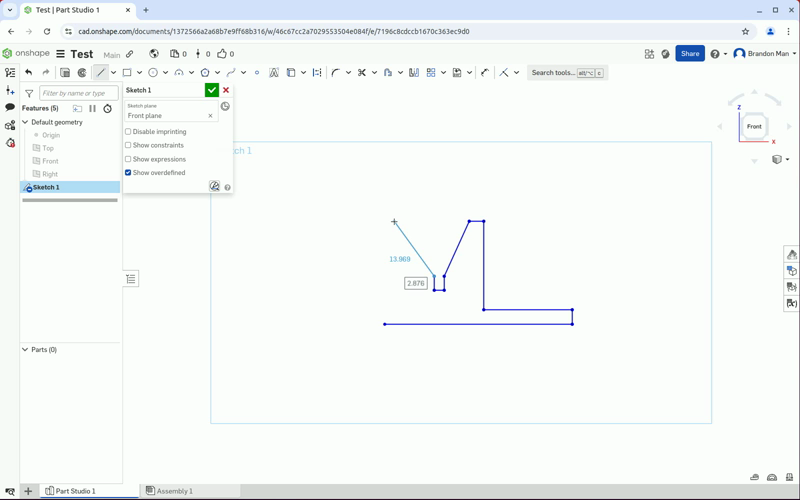
key_up(shift)
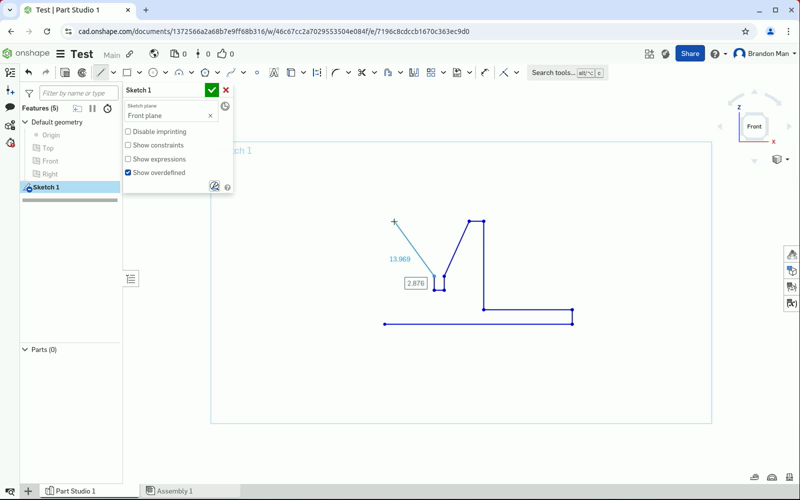
key_down(shift)
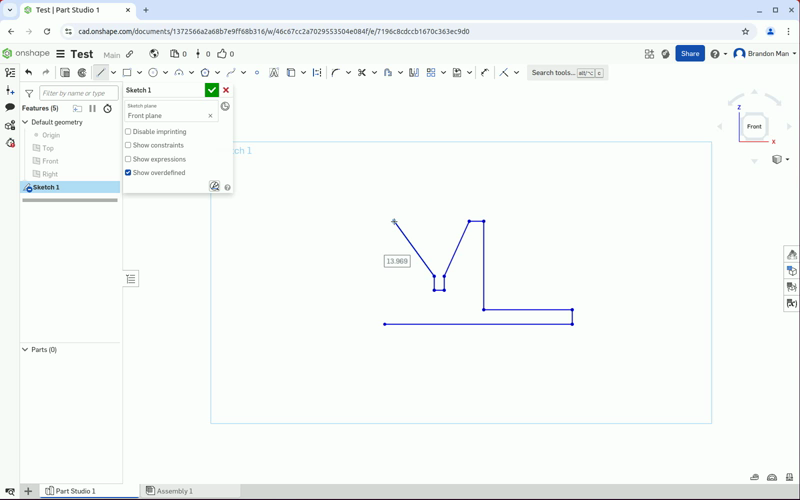
mouse_move(424, 221)
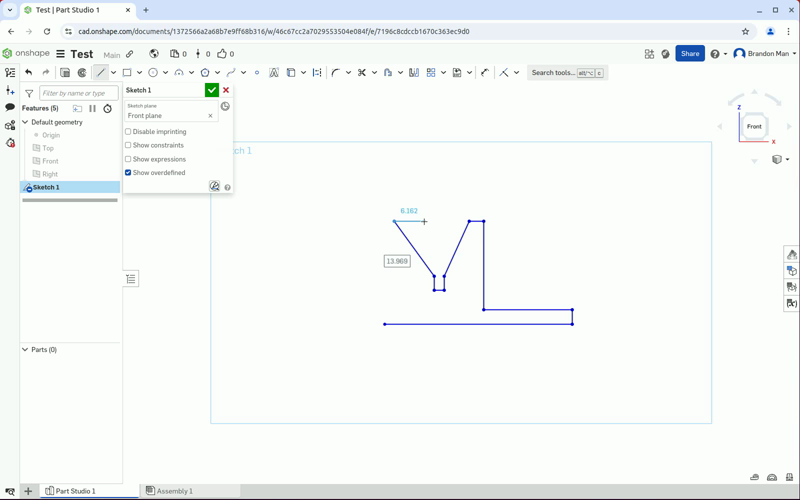
mouse_move(384, 221)
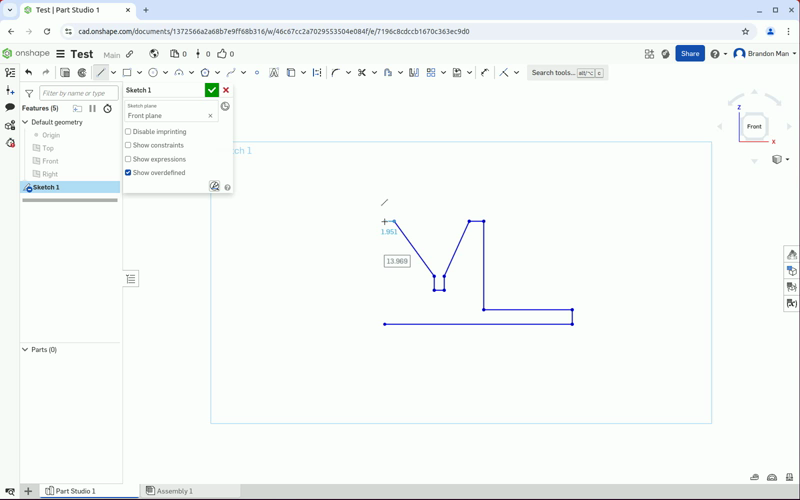
click(384, 221)
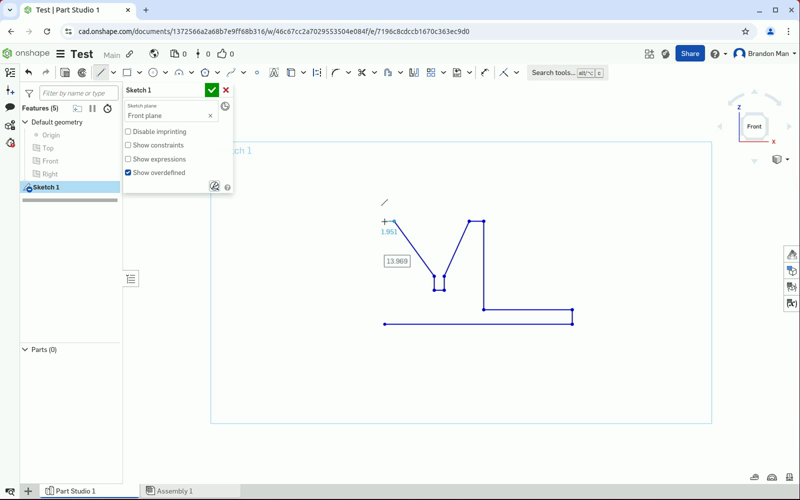
key_up(shift)
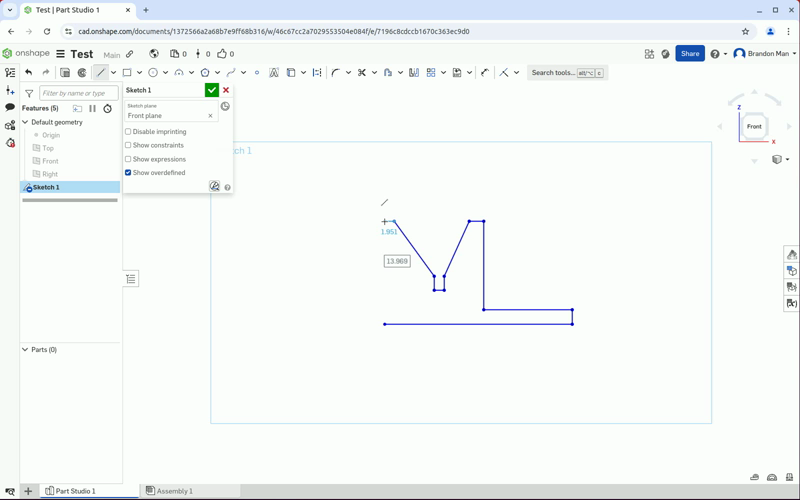
key_down(shift)
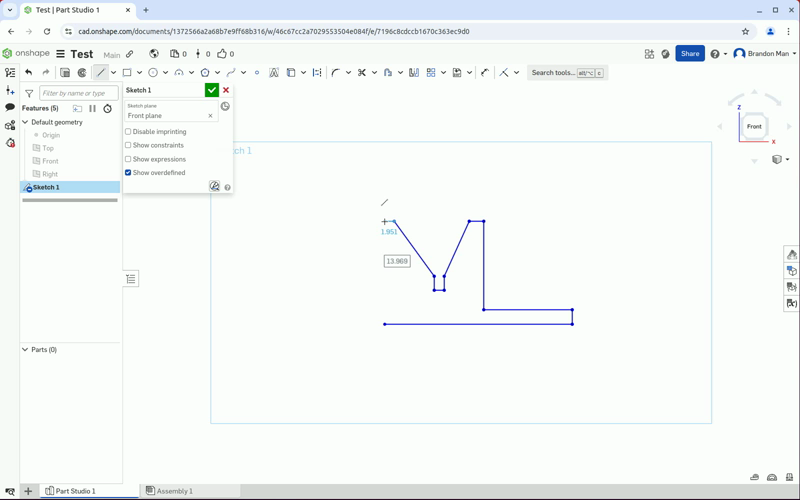
mouse_move(384, 324)
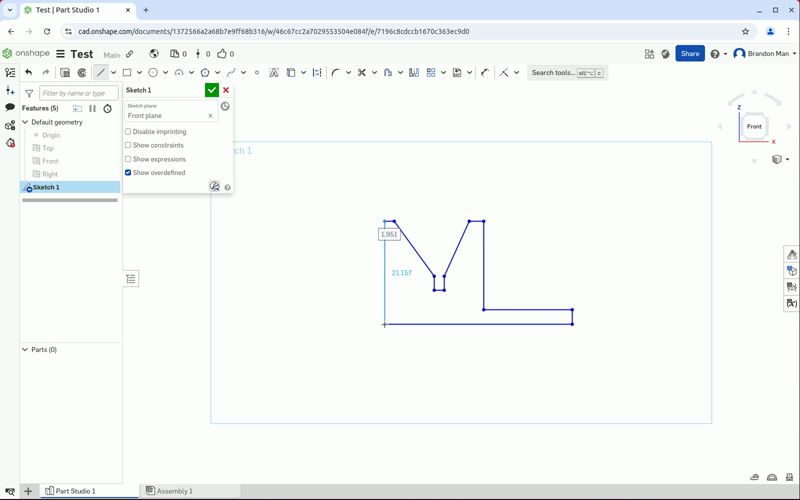
key_up(shift)
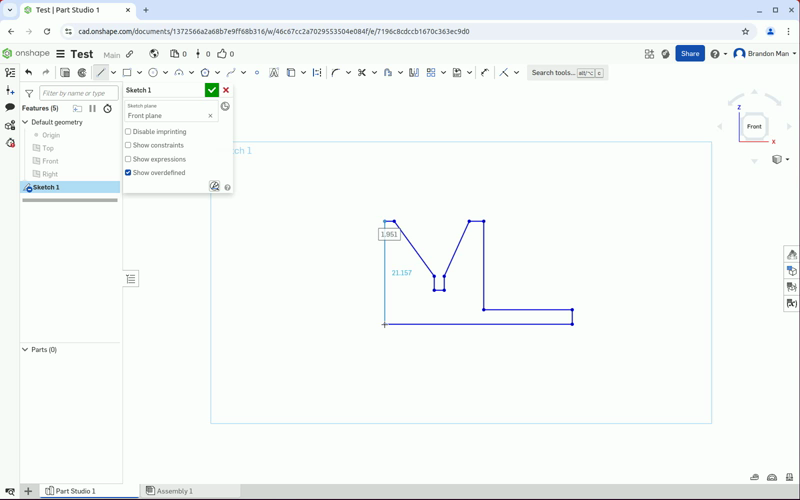
click(384, 324)
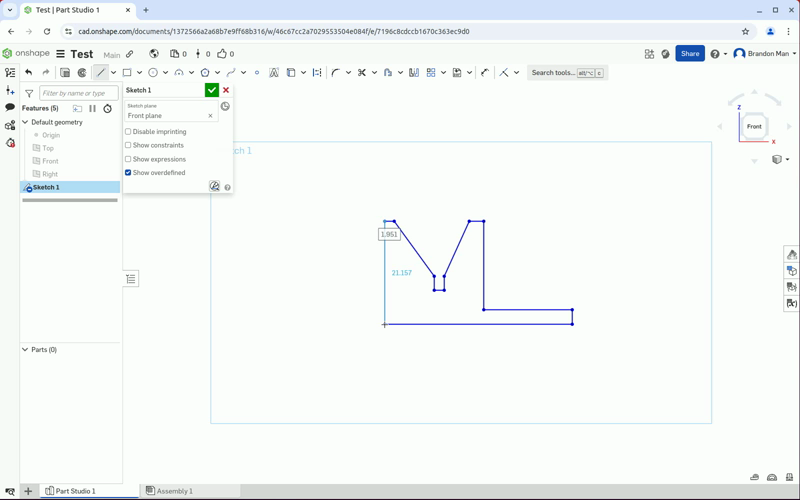
key(esc)
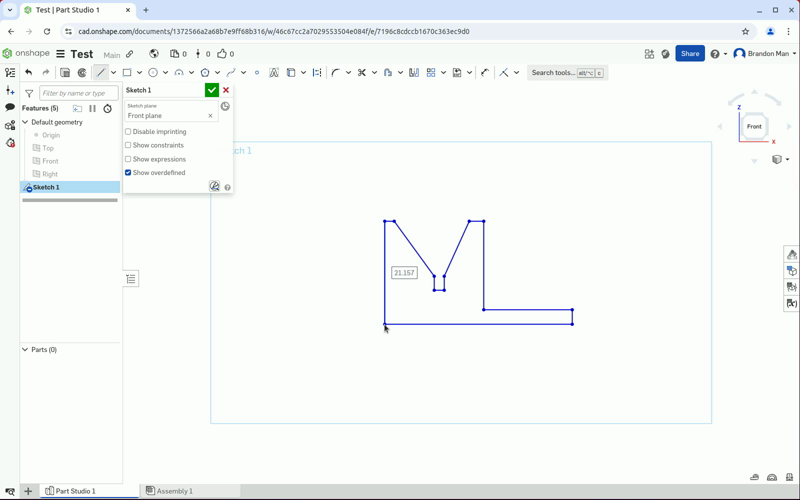
mouse_move(464, 283)
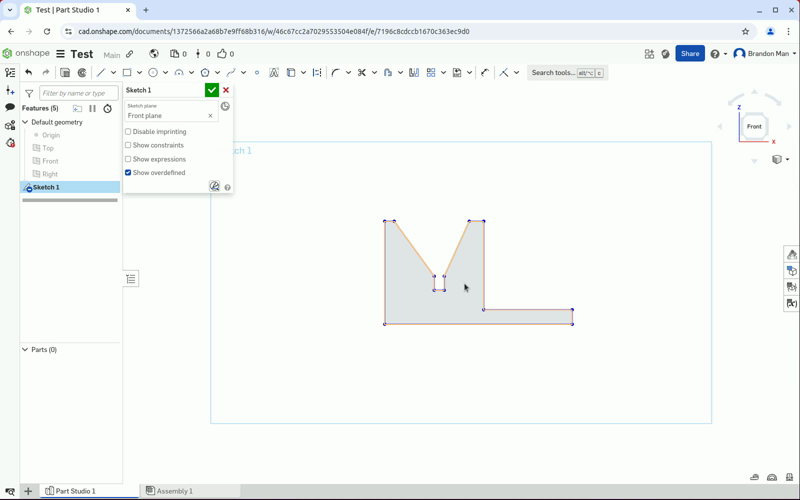
click(464, 283)
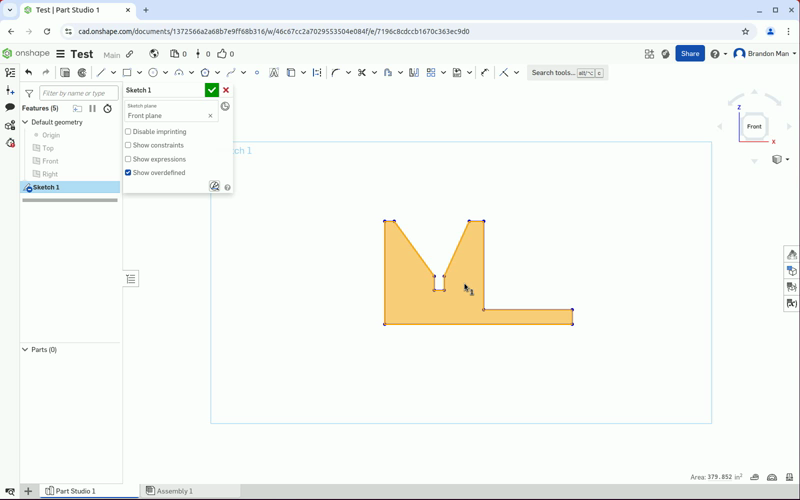
mouse_move(73, 352)
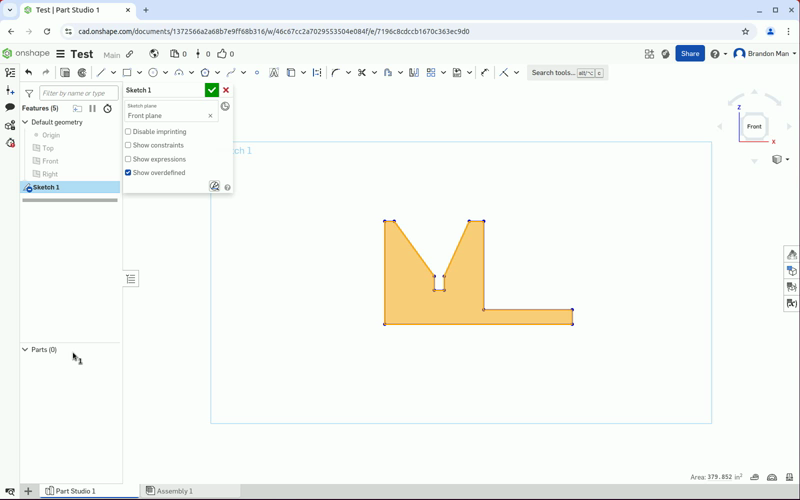
key(shift+y)
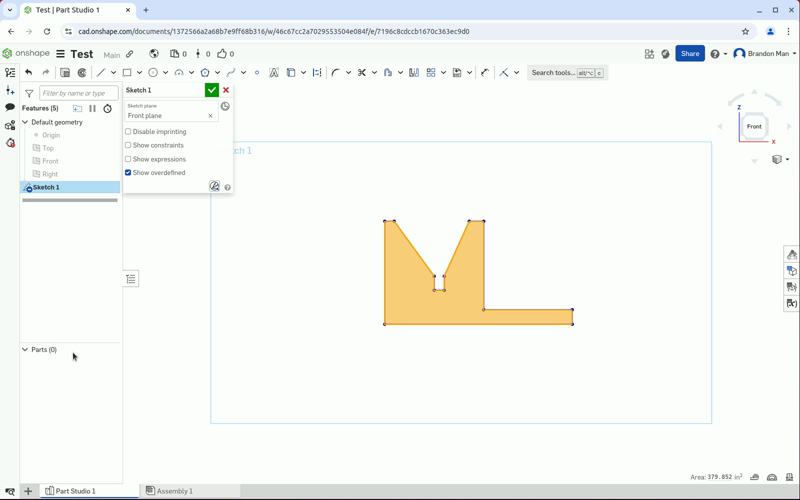
key(shift+e)
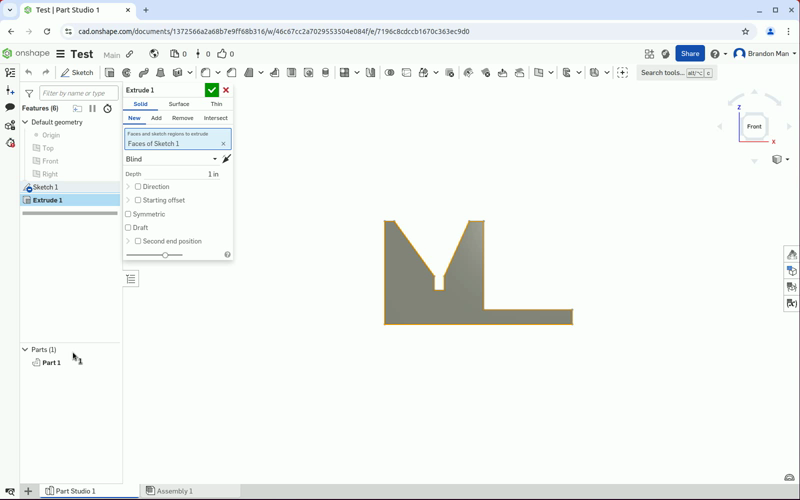
mouse_move(143, 106)
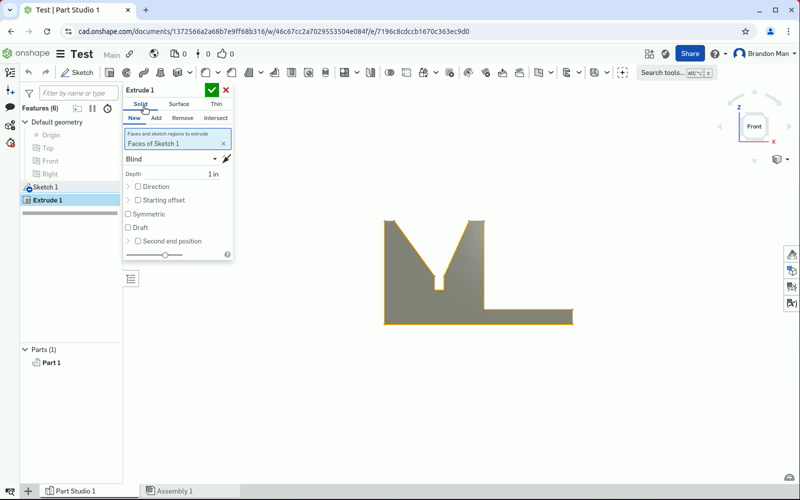
click(143, 106)
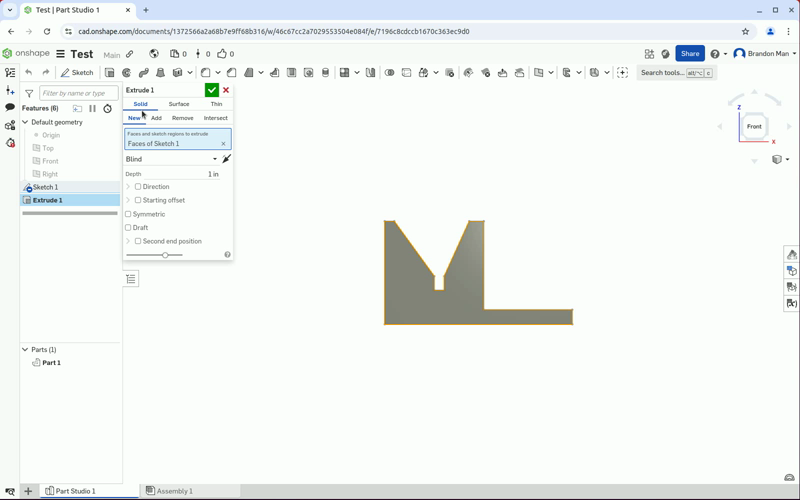
mouse_move(137, 120)
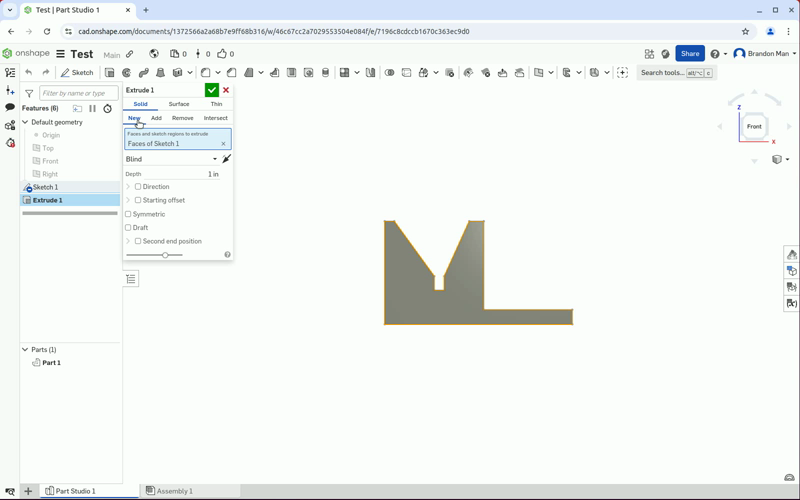
click(137, 120)
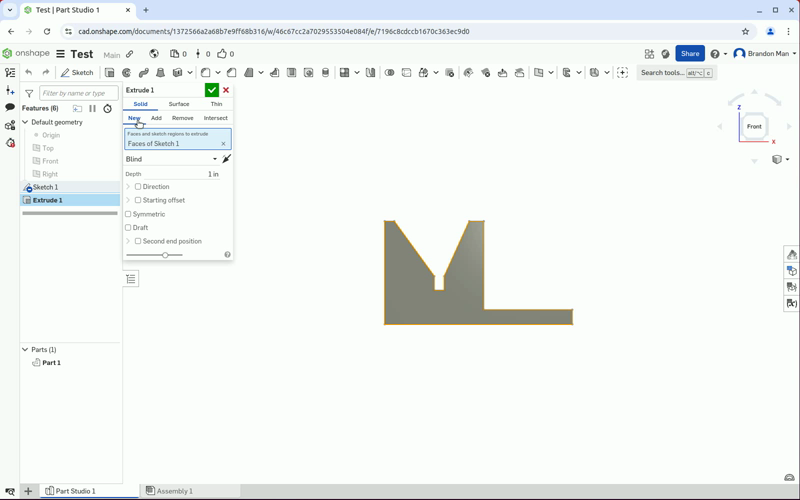
key(tab, 4)
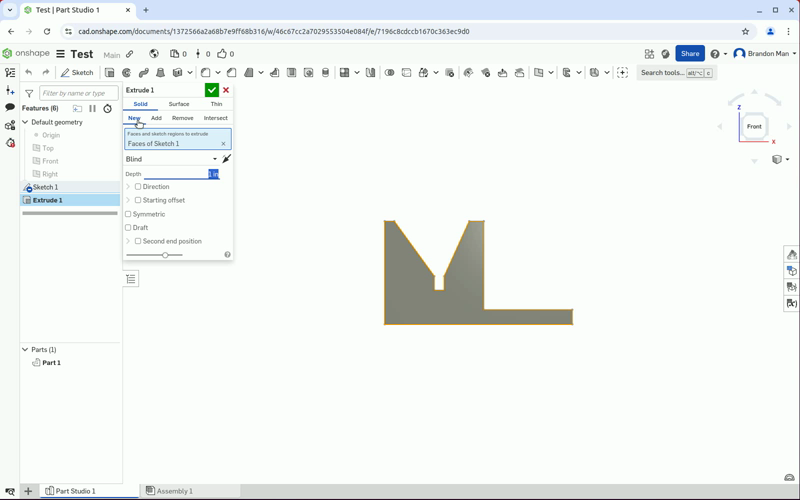
text(17.572)
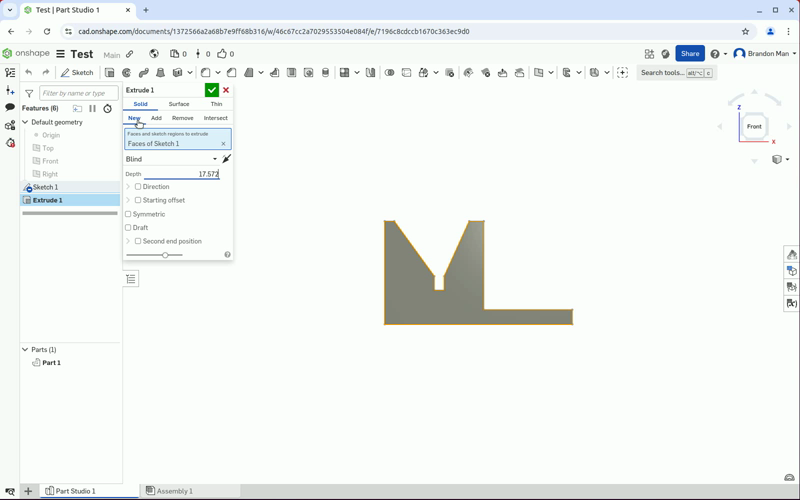
key(enter)
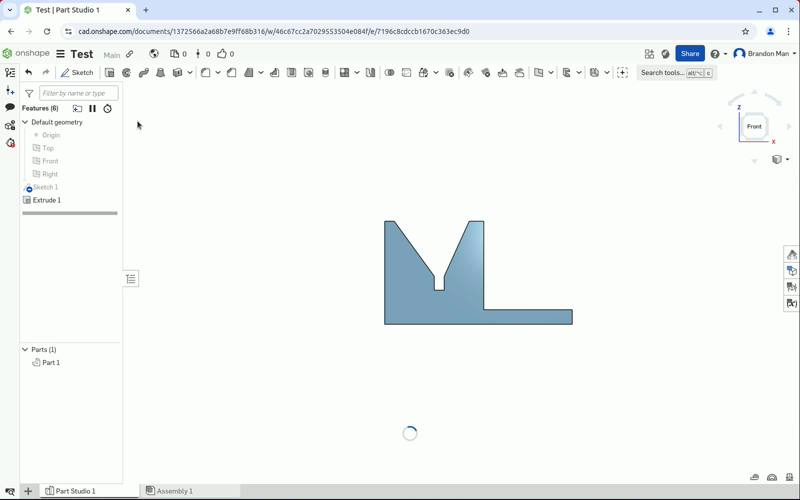
key(shift+h)
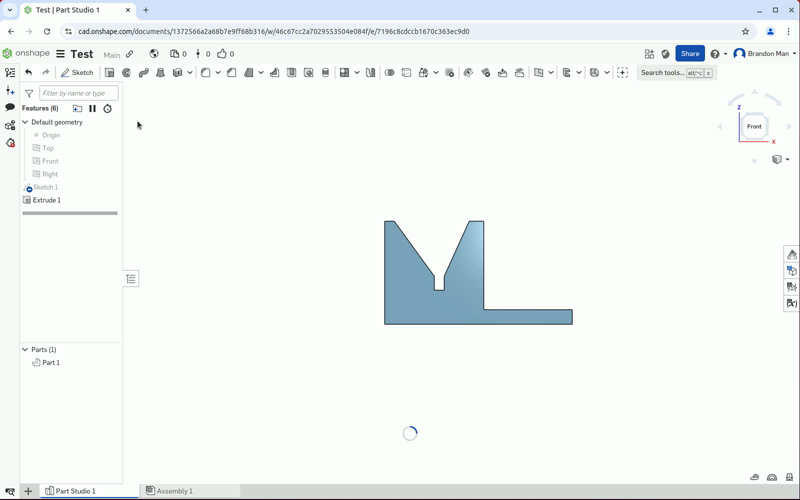
key(shift+h)
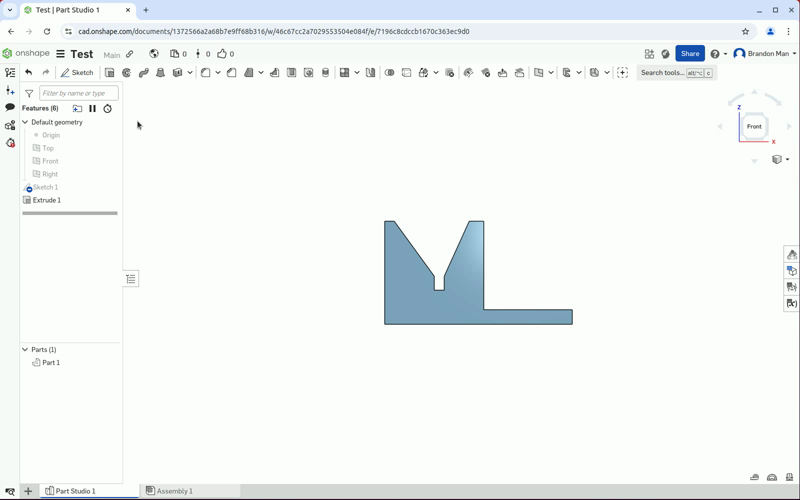
mouse_move(73, 189)
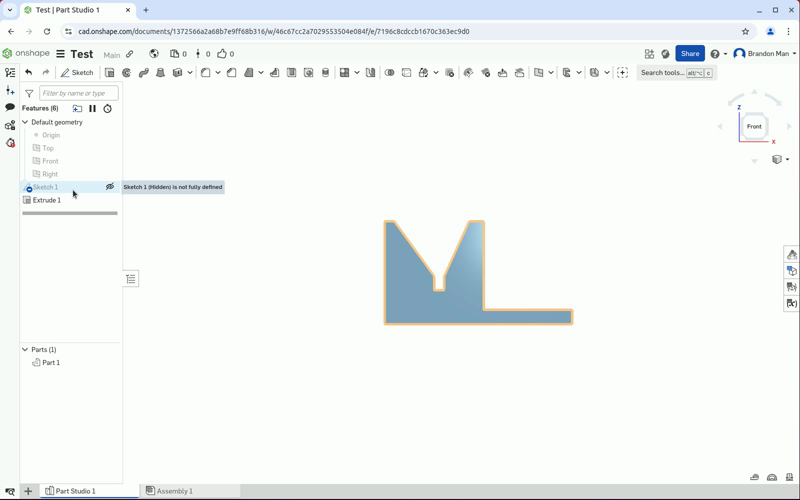
click(73, 189)
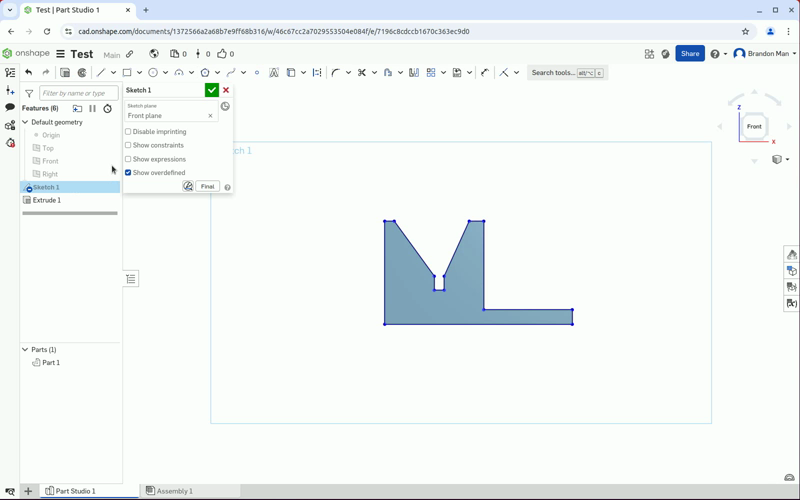
mouse_move(229, 92)
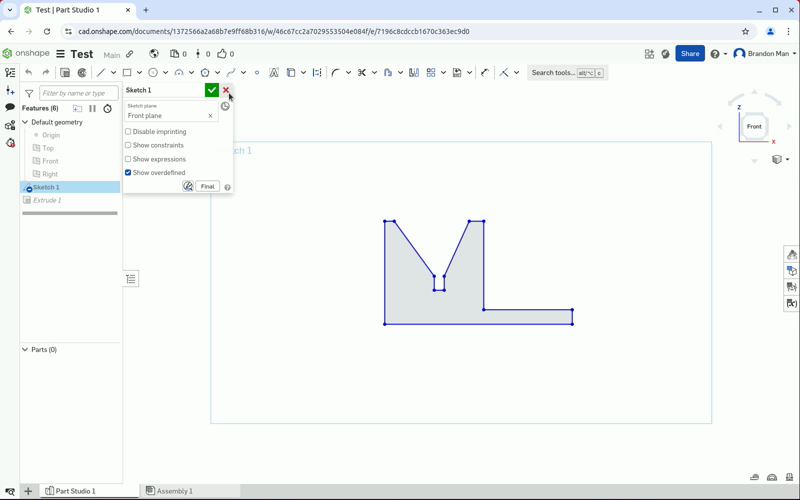
click(229, 92)
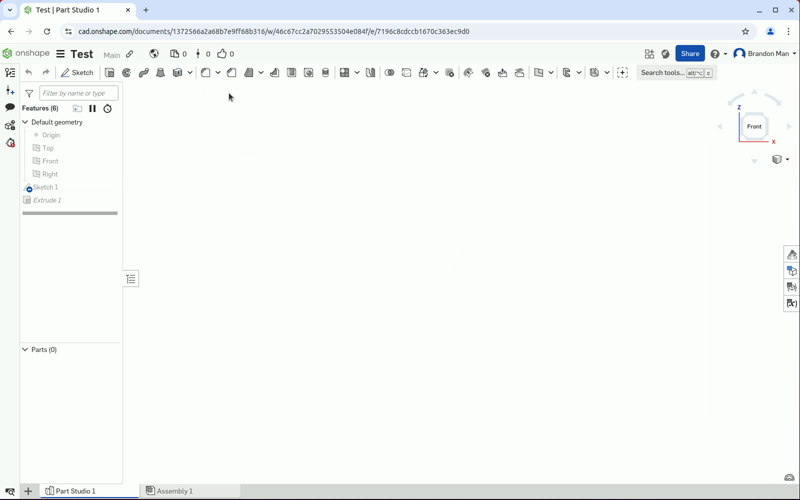
mouse_move(73, 352)
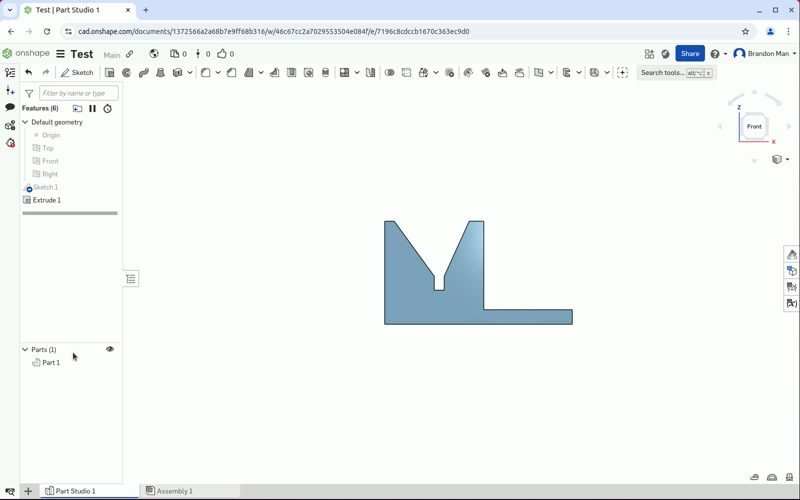
key(y)
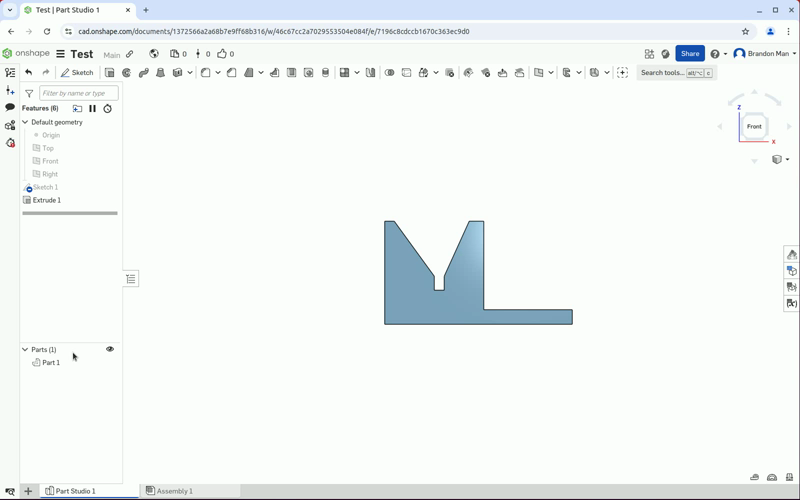
key(shift+p)
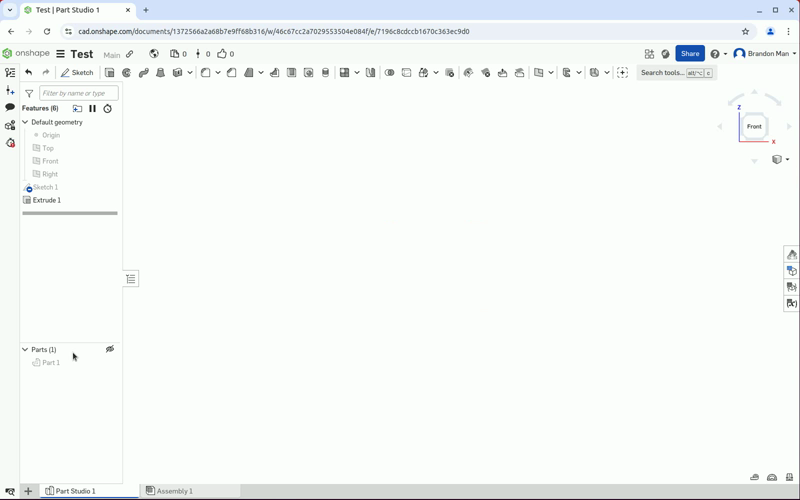
key(space)
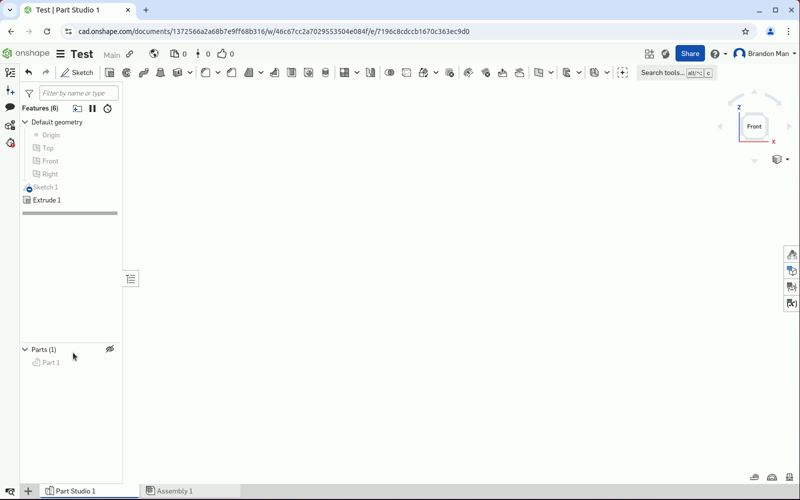
key_down(shift)
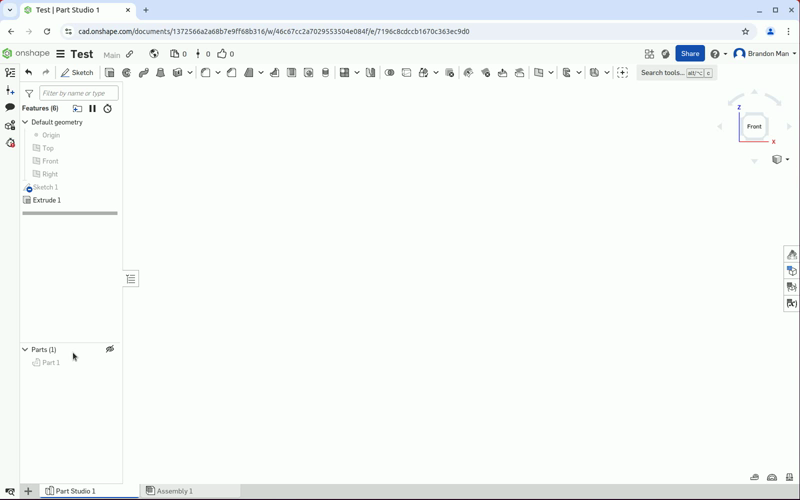
key(down)
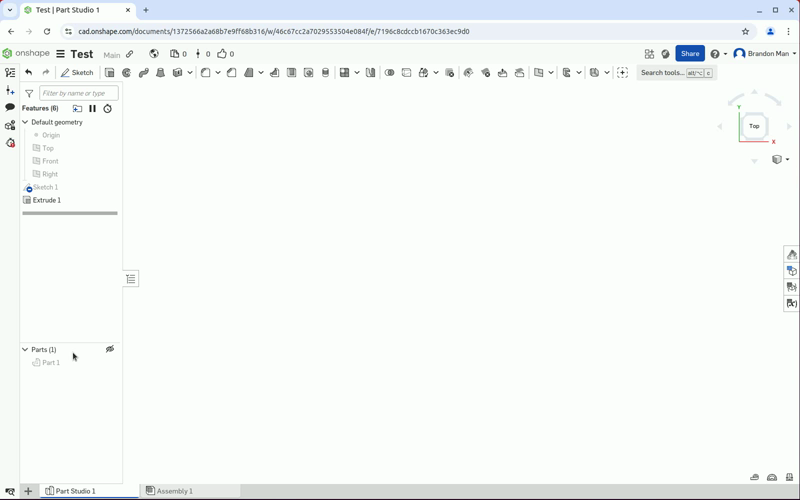
key_up(shift)
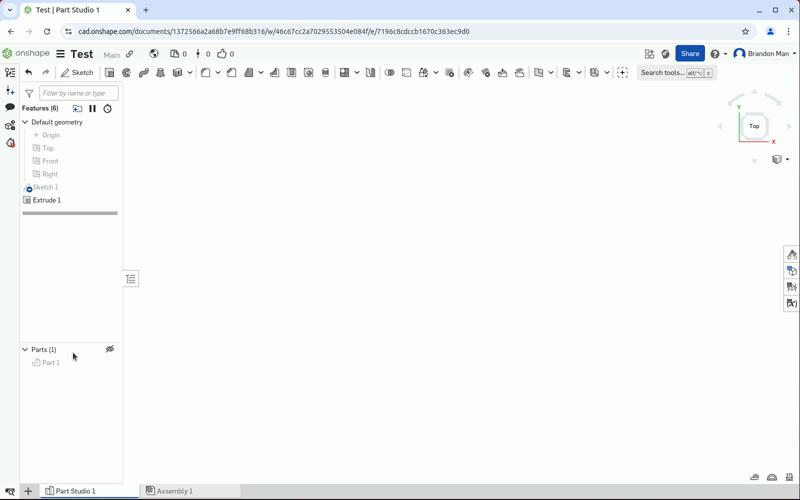
mouse_move(73, 352)
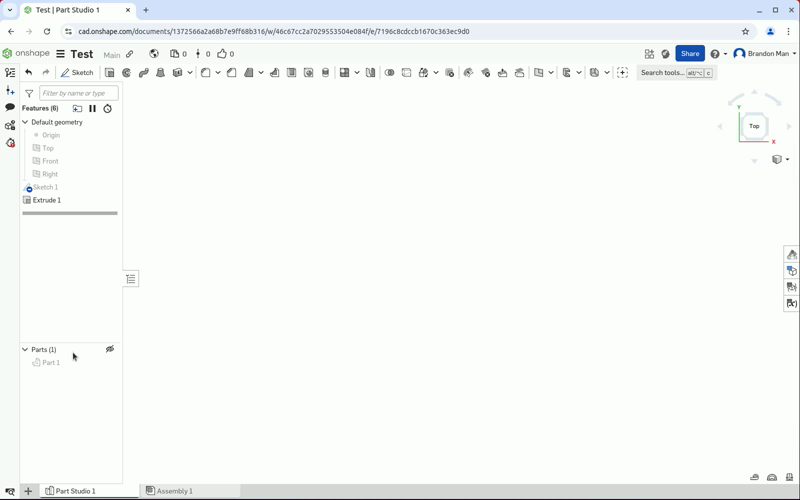
key(shift+y)
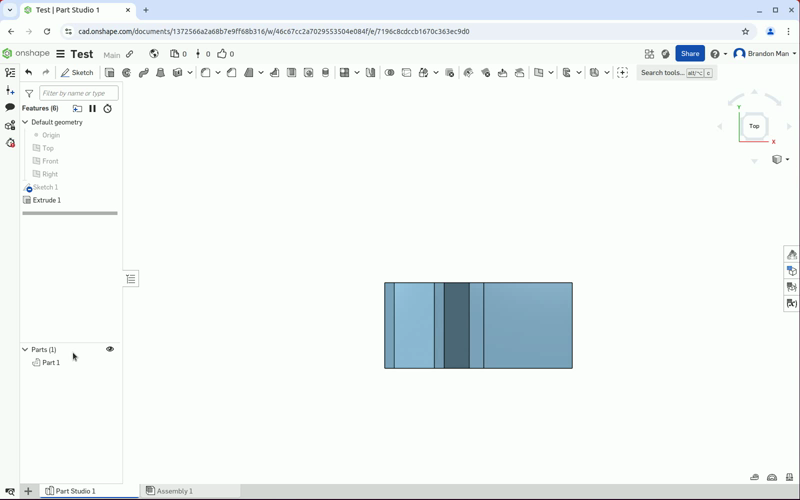
mouse_move(541, 75)
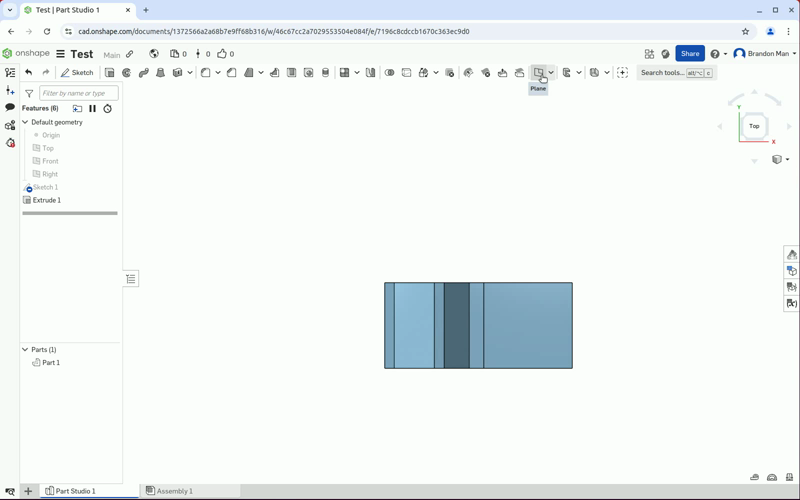
click(541, 75)
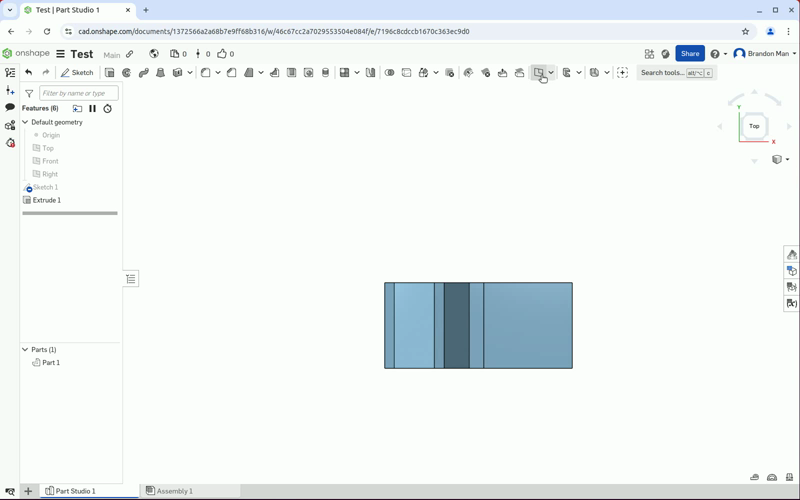
mouse_move(73, 150)
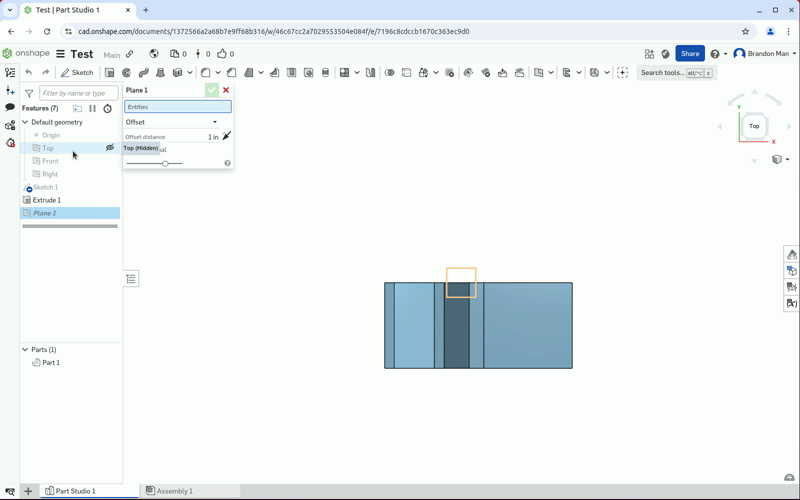
click(73, 150)
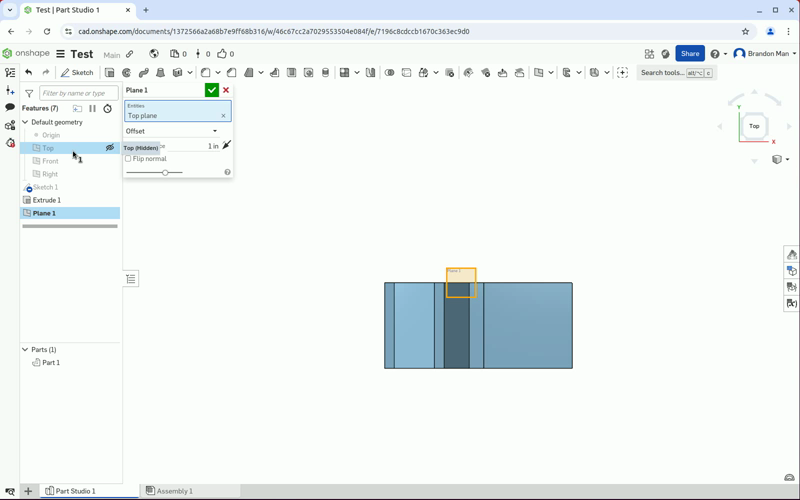
key(tab, 2)
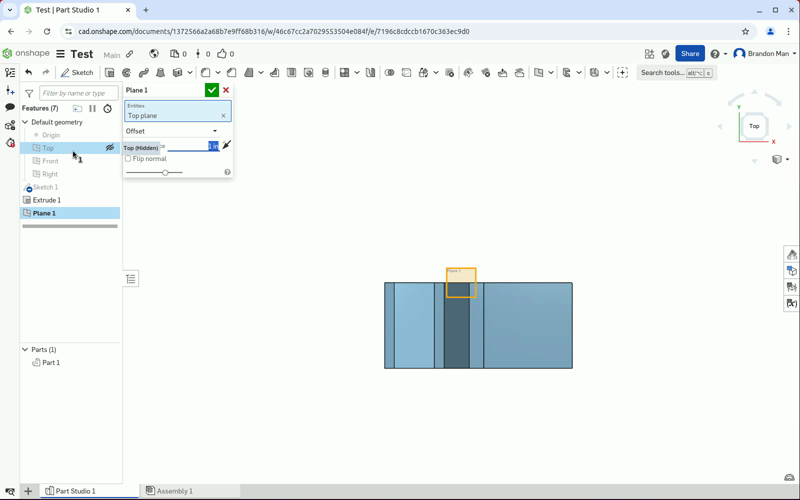
text(5.546)
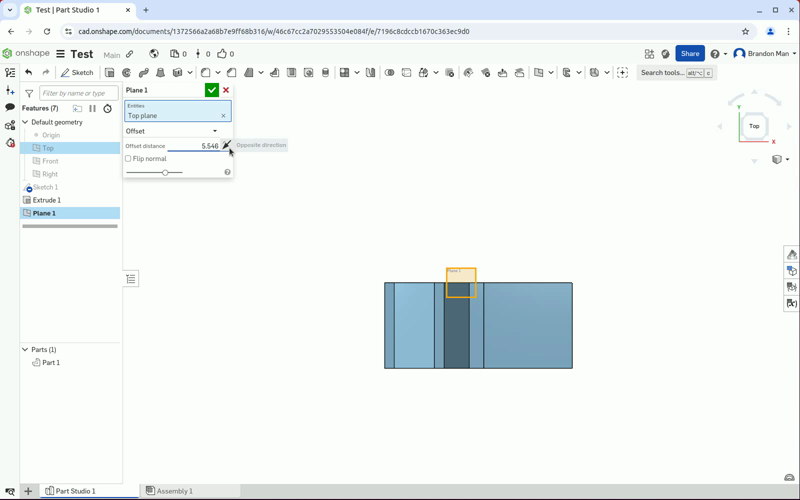
mouse_move(229, 147)
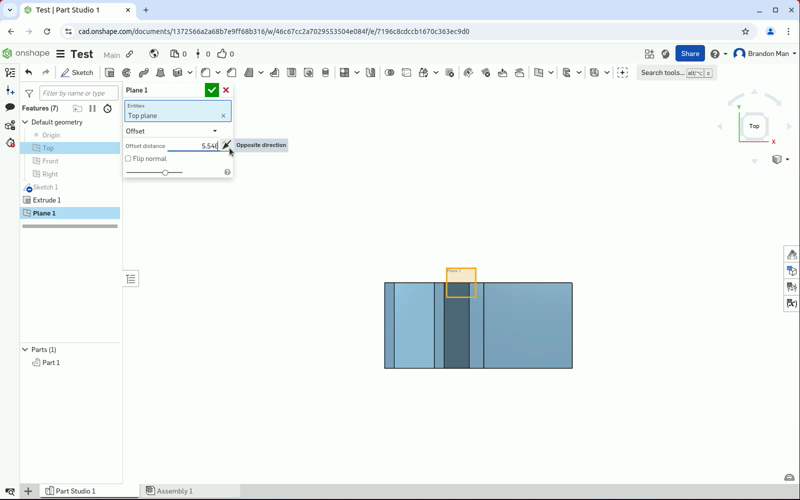
click(229, 147)
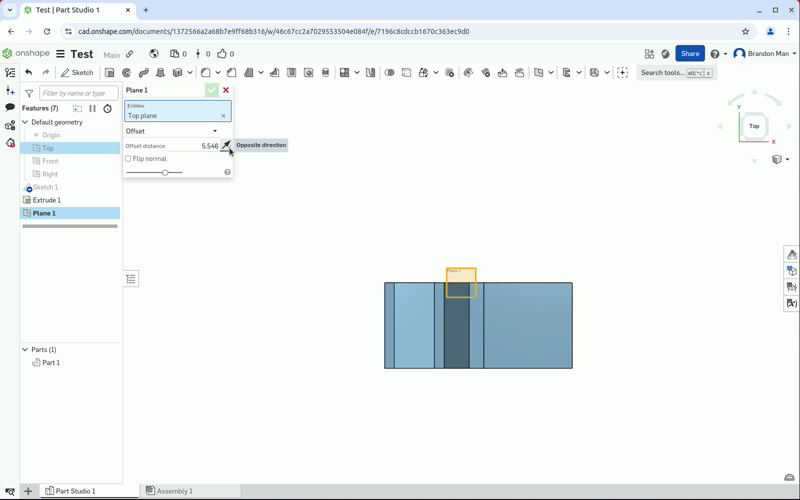
key(enter, 2)
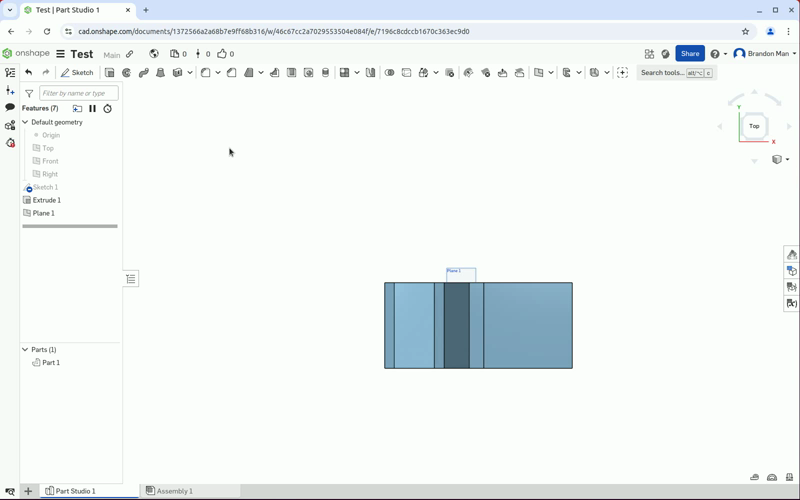
key(shift+s)
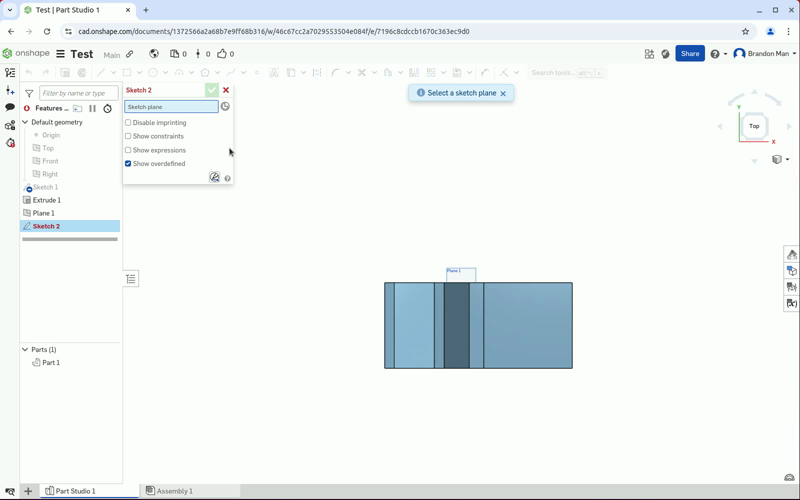
mouse_move(73, 215)
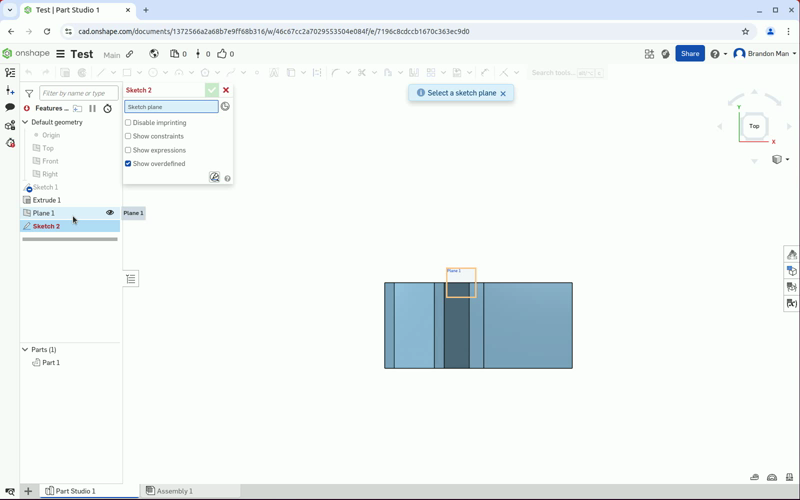
click(73, 215)
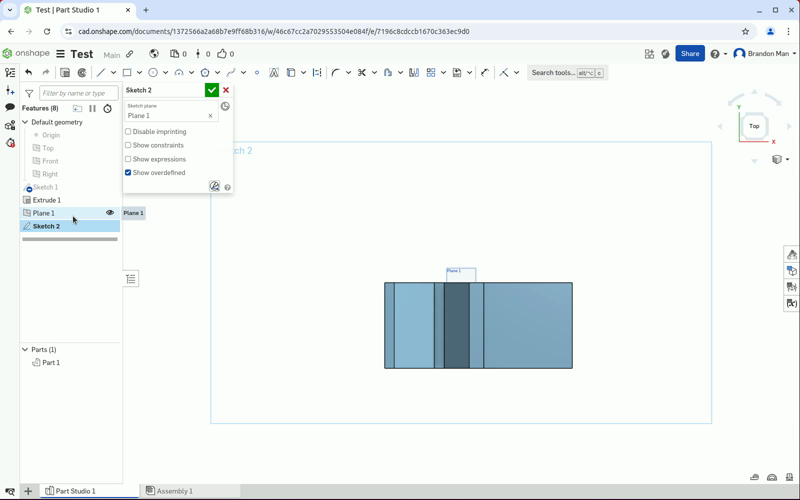
mouse_move(73, 352)
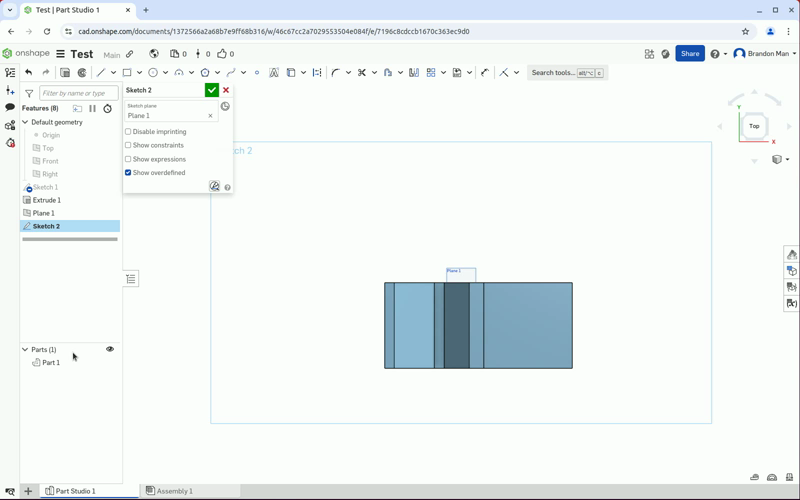
key(y)
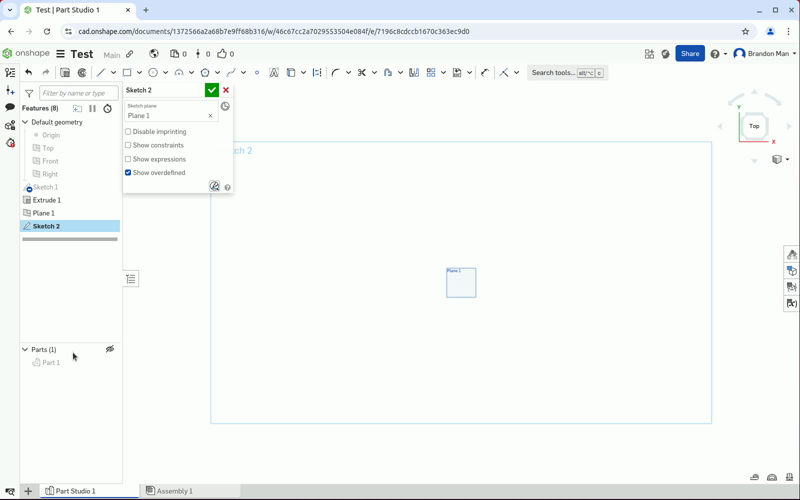
key(a)
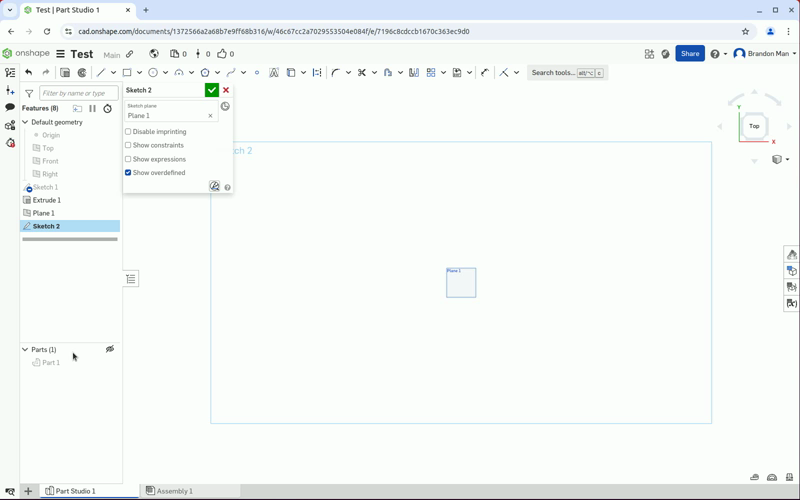
key_down(shift)
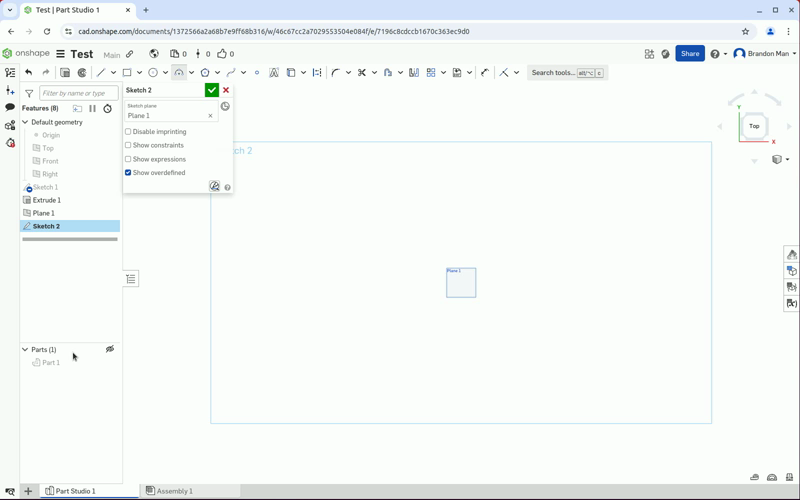
mouse_move(495, 335)
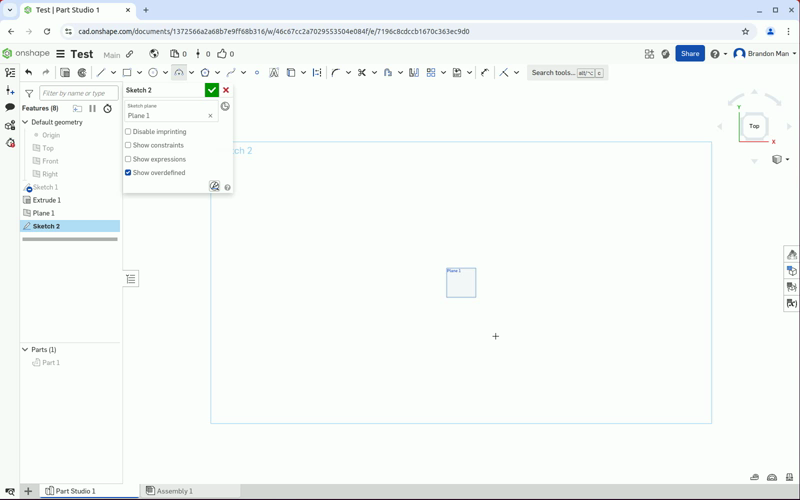
click(495, 335)
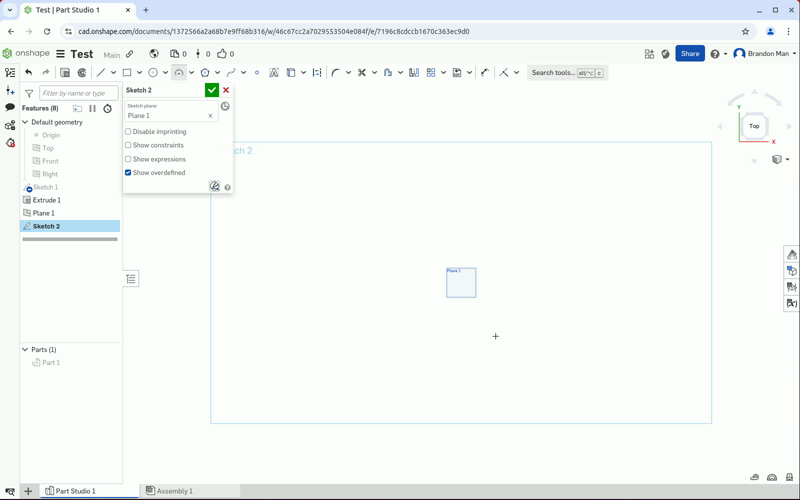
key_up(shift)
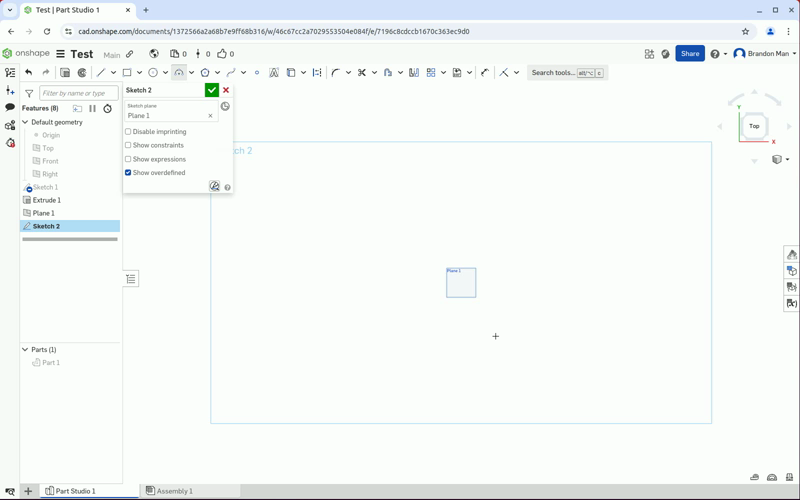
key_down(shift)
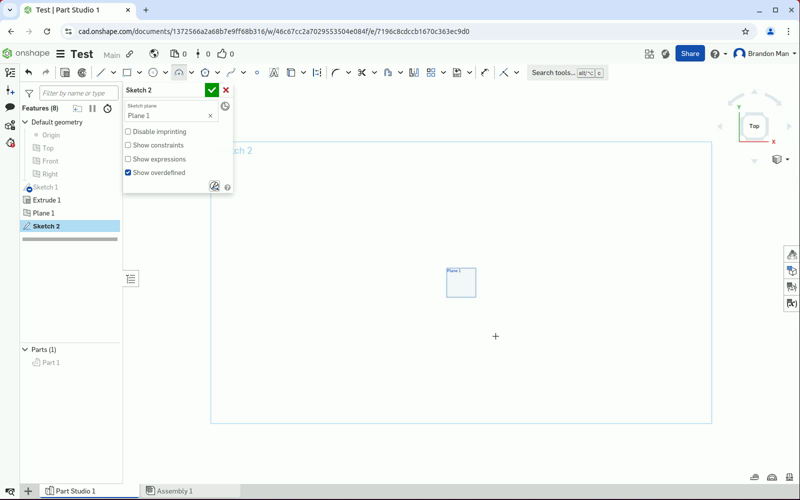
mouse_move(502, 342)
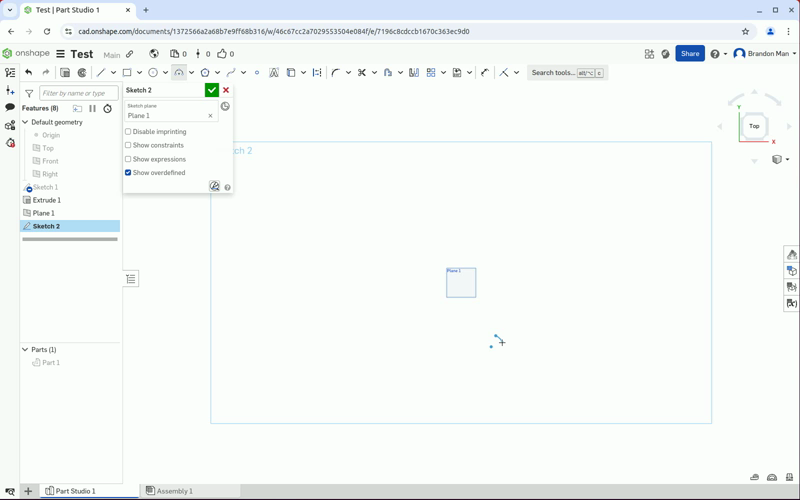
click(502, 342)
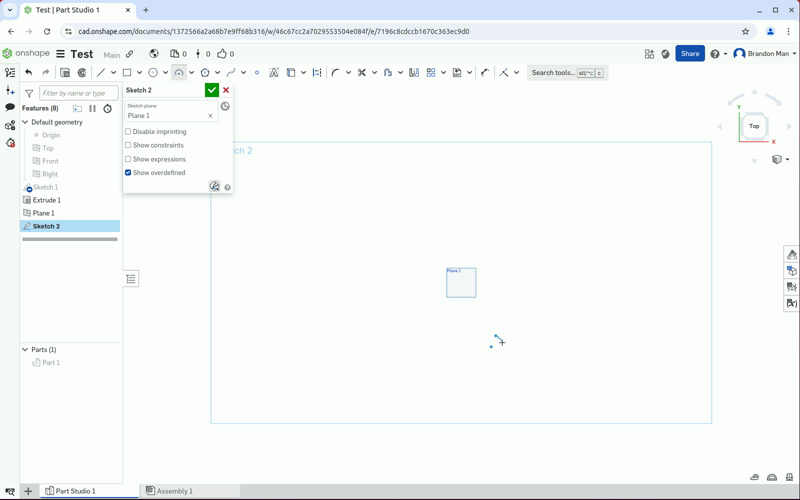
mouse_move(497, 340)
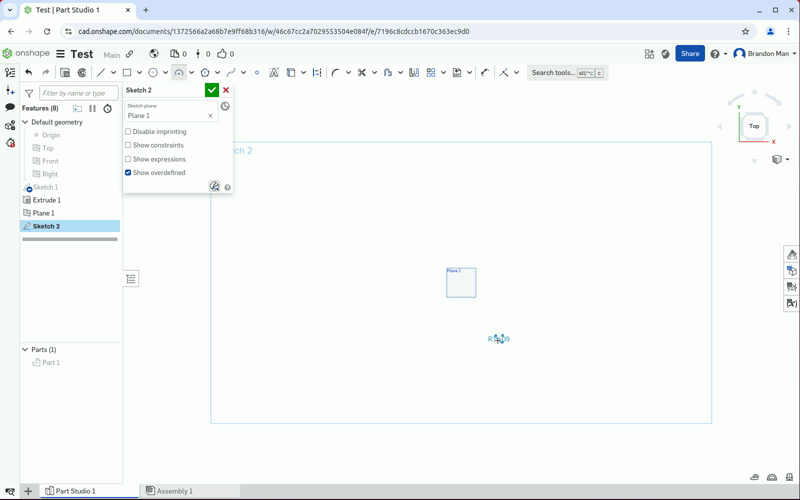
click(497, 340)
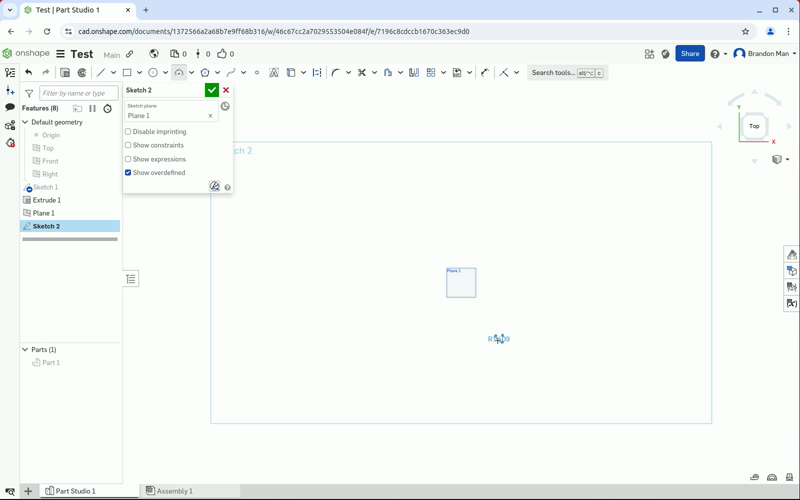
key_up(shift)
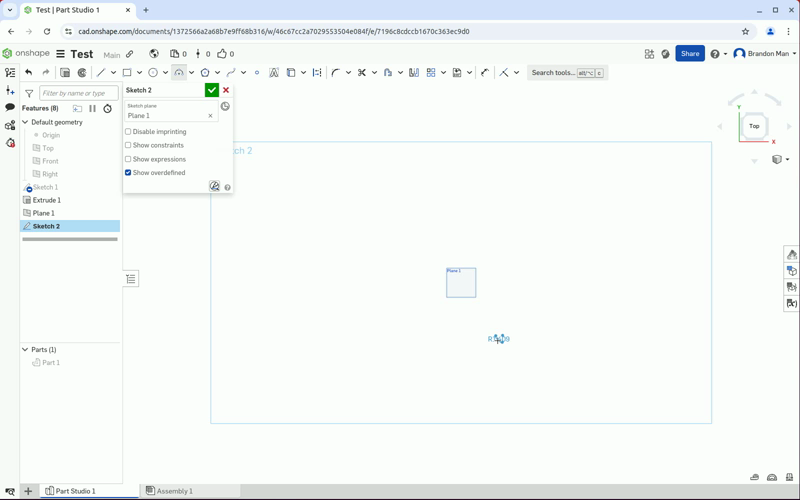
key(esc)
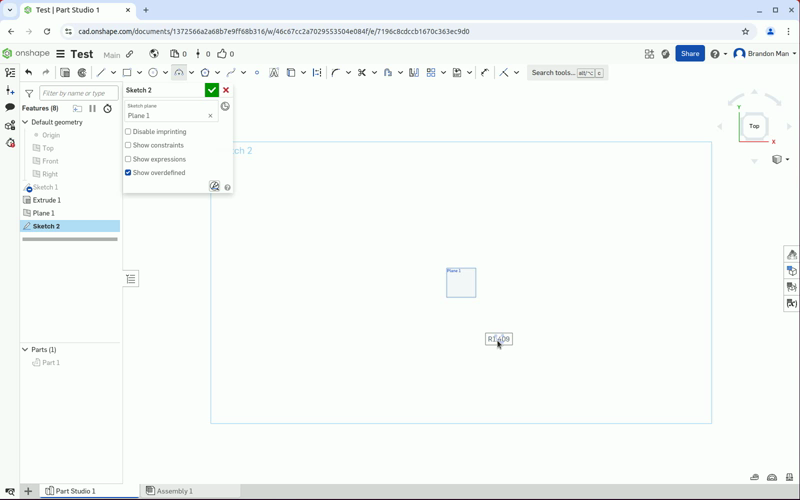
key(l)
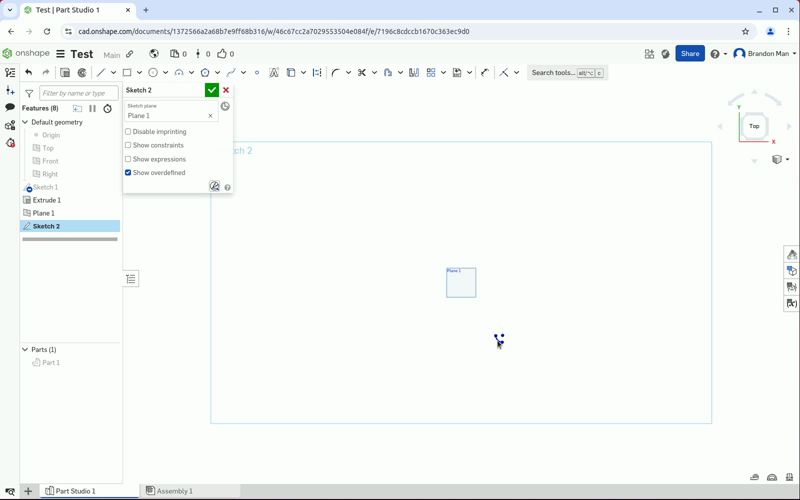
mouse_move(502, 342)
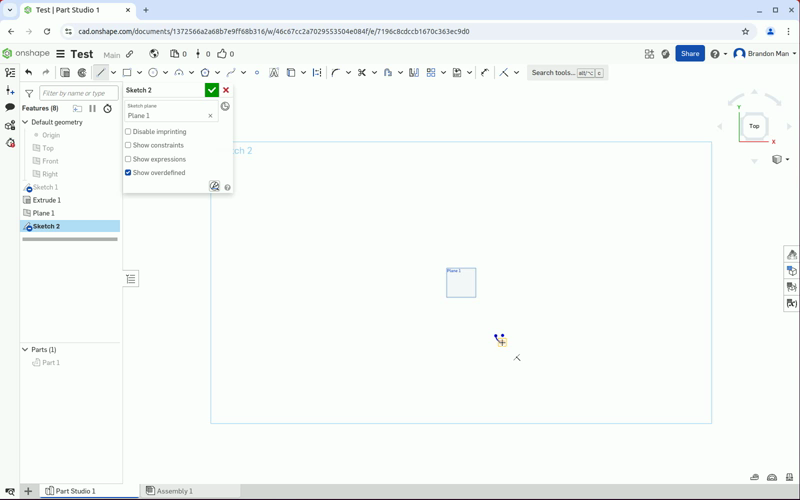
click(502, 342)
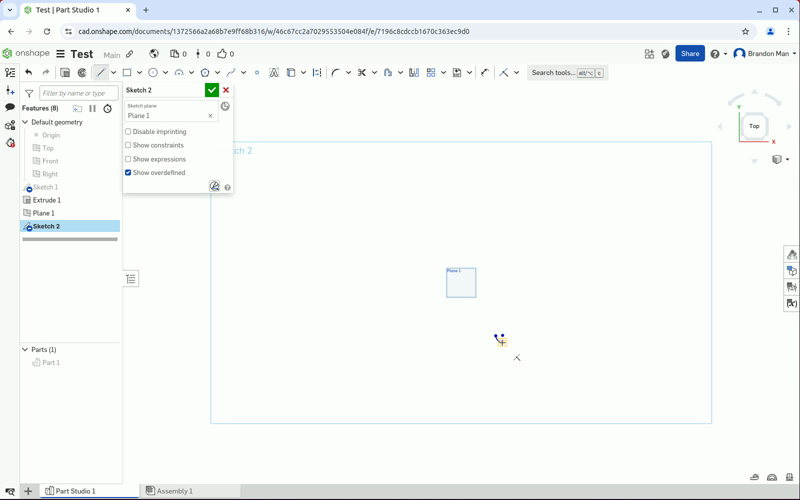
key_down(shift)
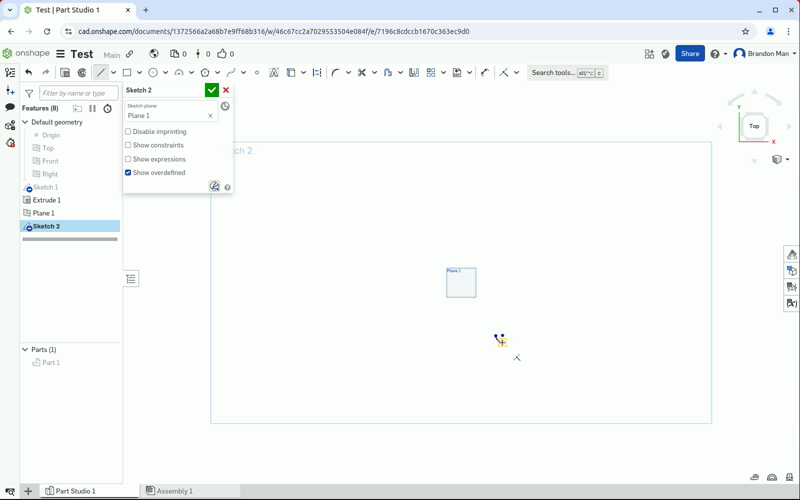
mouse_move(532, 342)
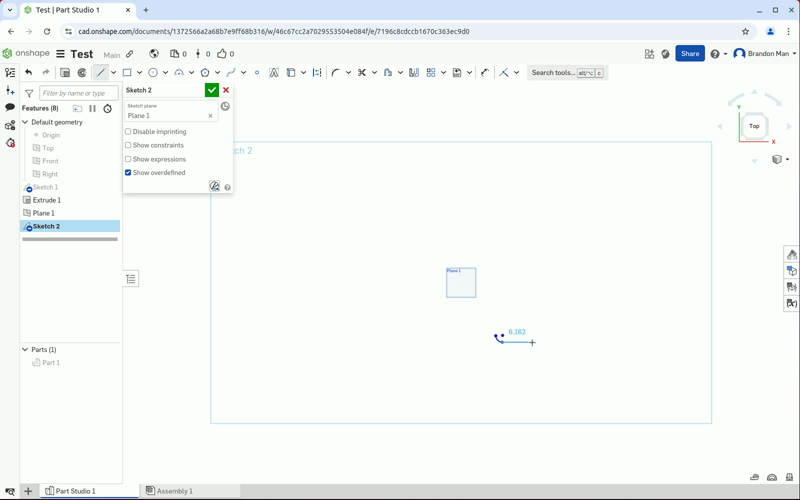
mouse_move(555, 342)
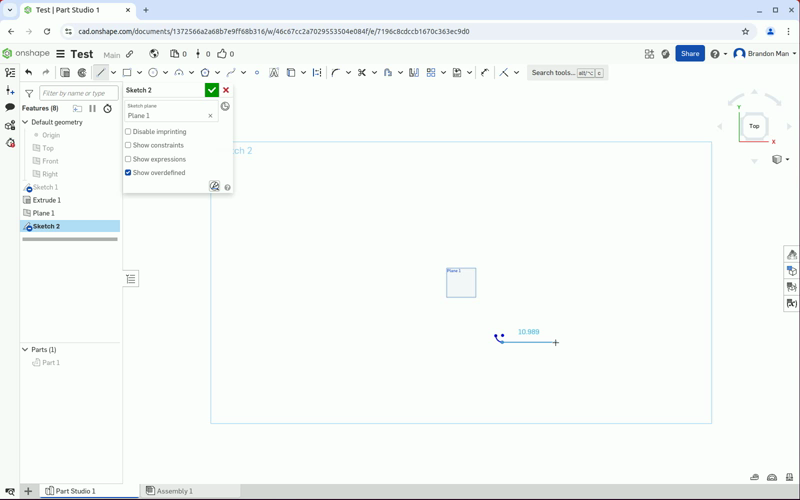
click(555, 342)
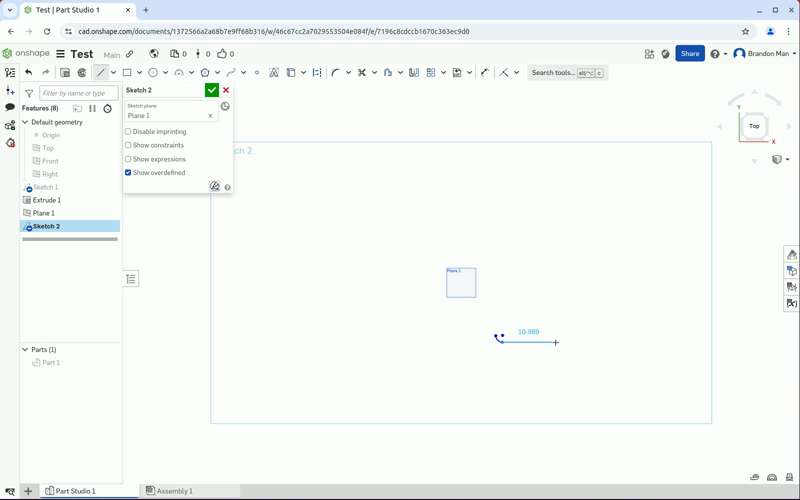
key_up(shift)
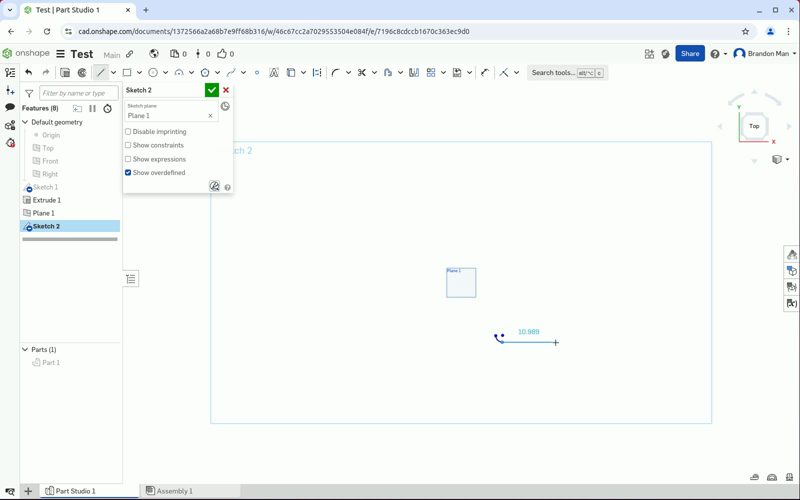
key(esc)
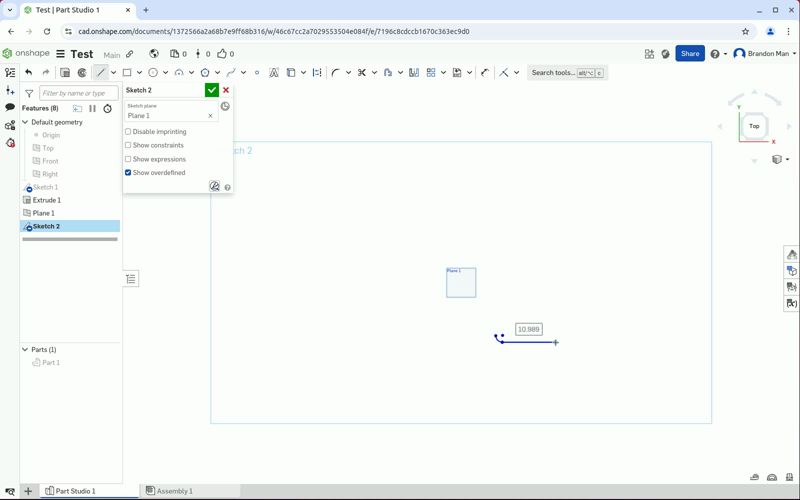
key(a)
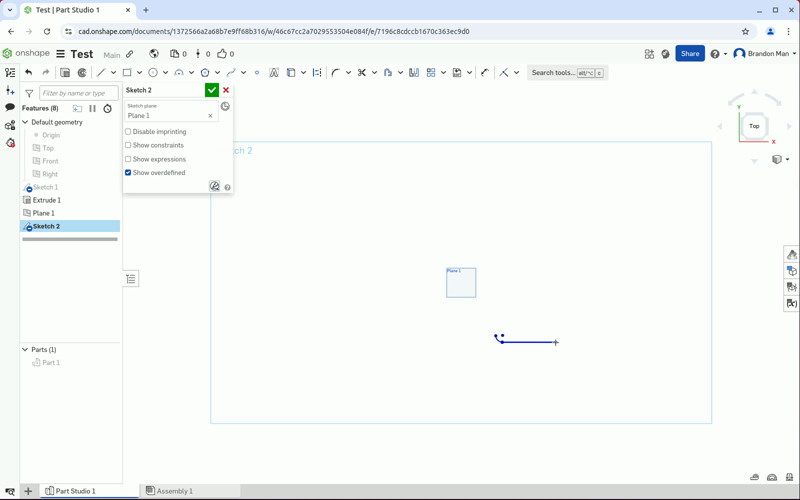
mouse_move(555, 342)
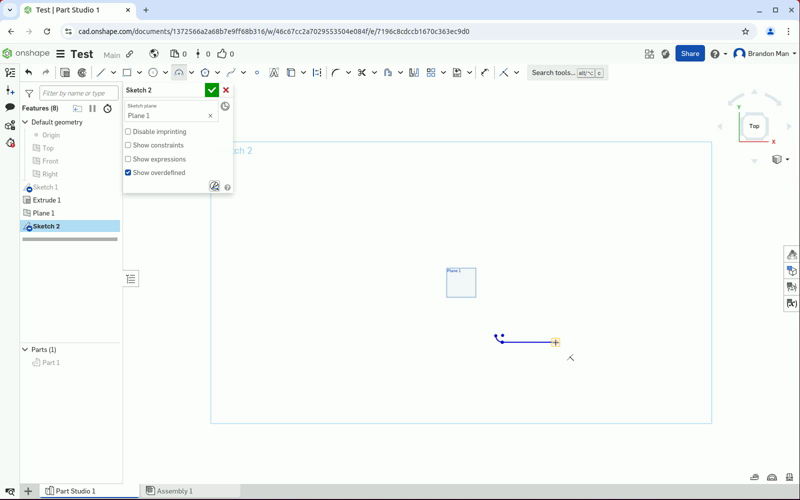
click(555, 342)
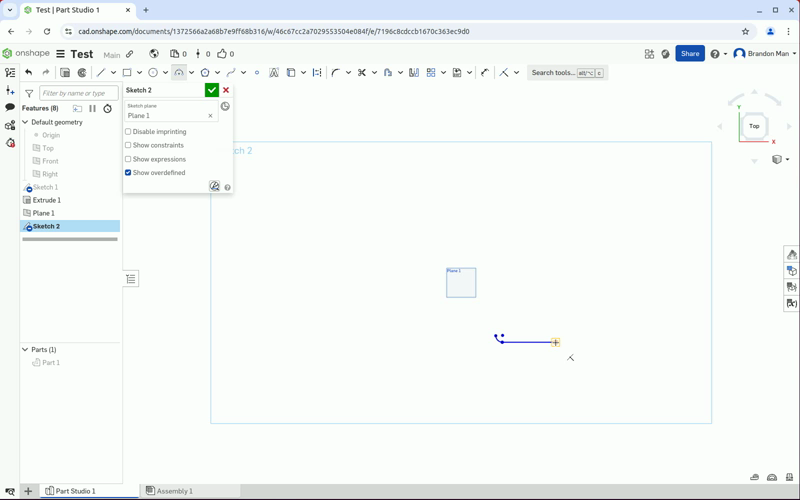
key_down(shift)
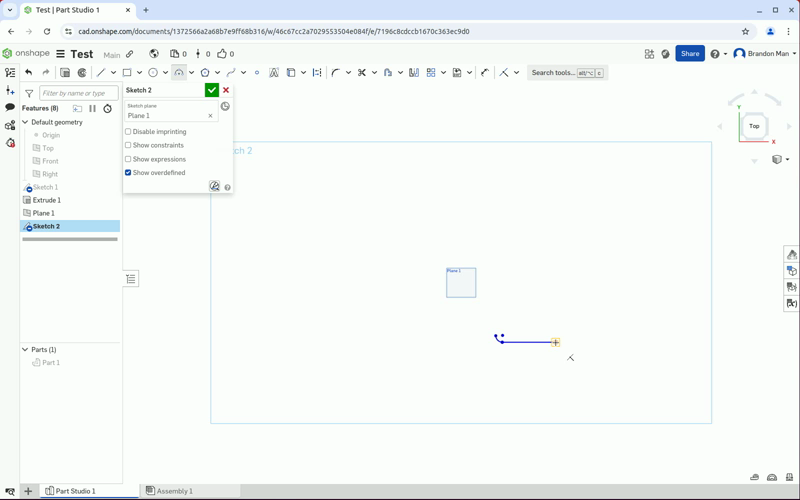
mouse_move(561, 335)
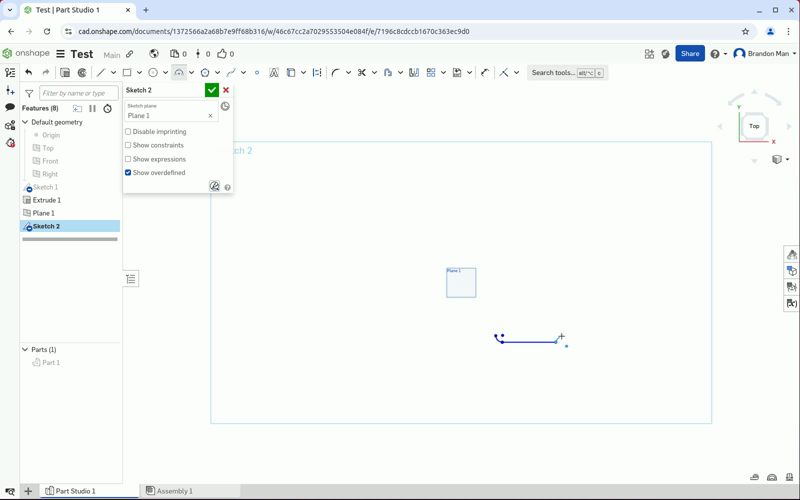
click(561, 335)
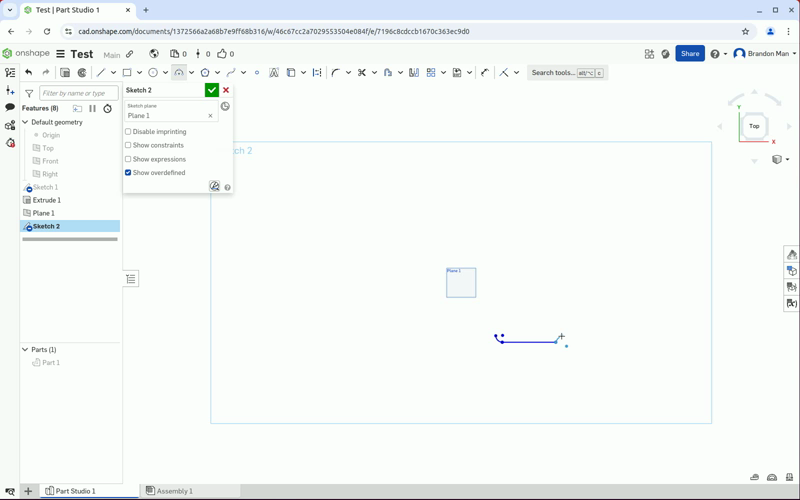
mouse_move(560, 340)
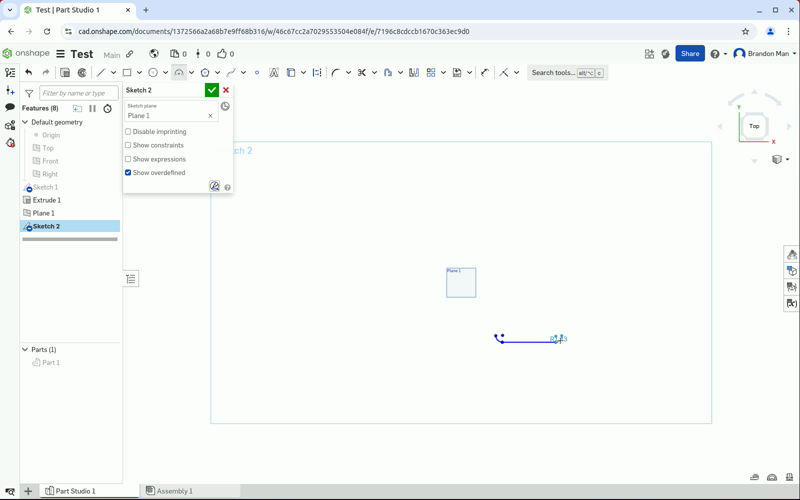
click(560, 340)
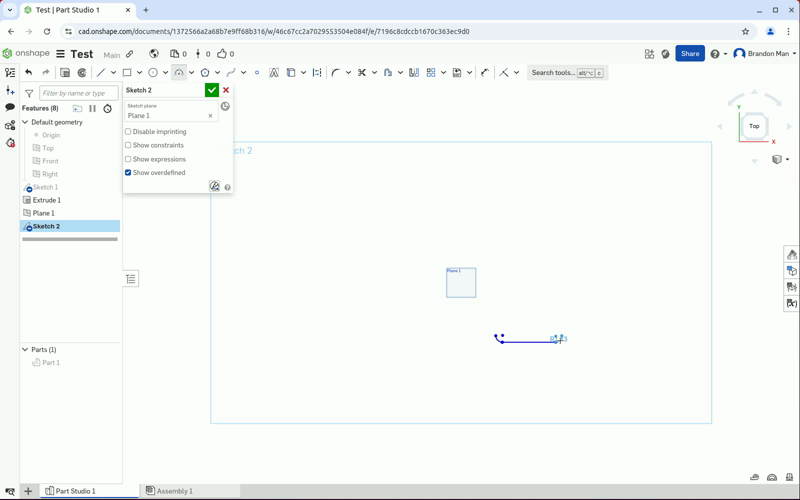
key_up(shift)
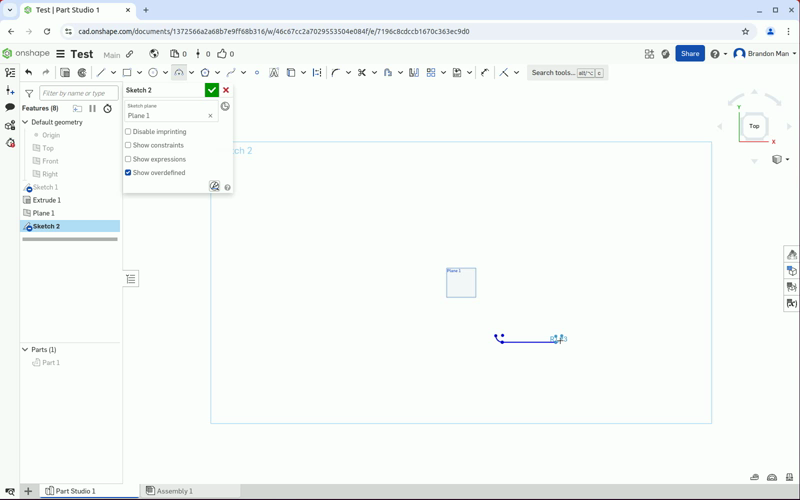
key(esc)
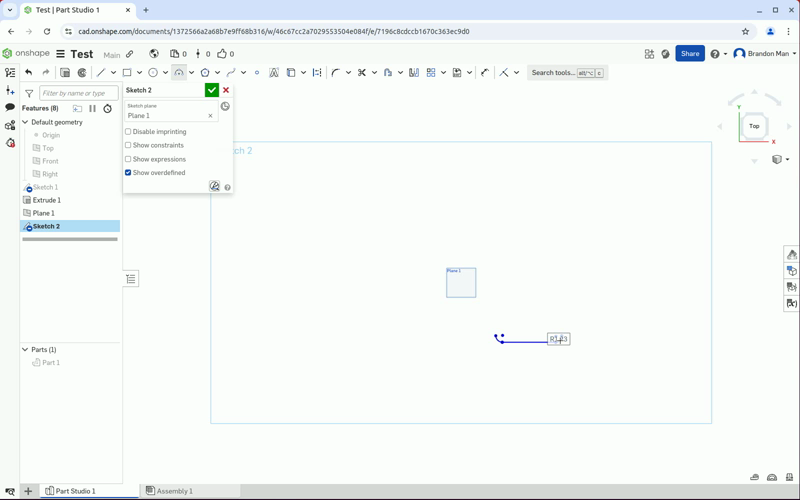
key(l)
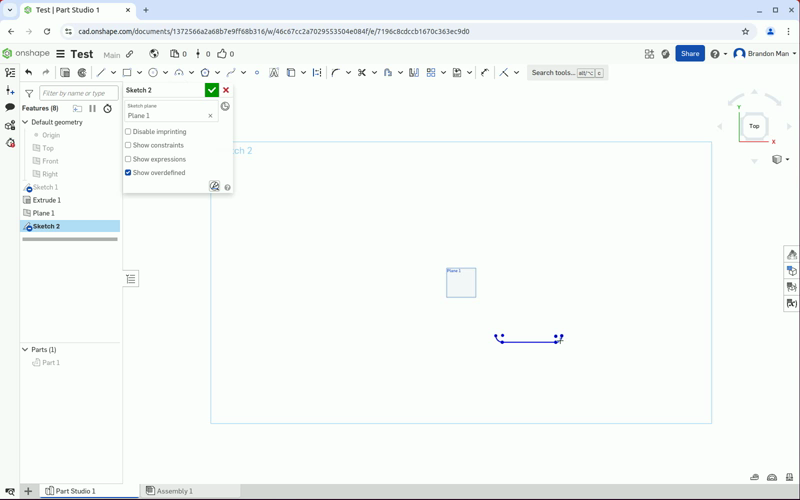
mouse_move(561, 335)
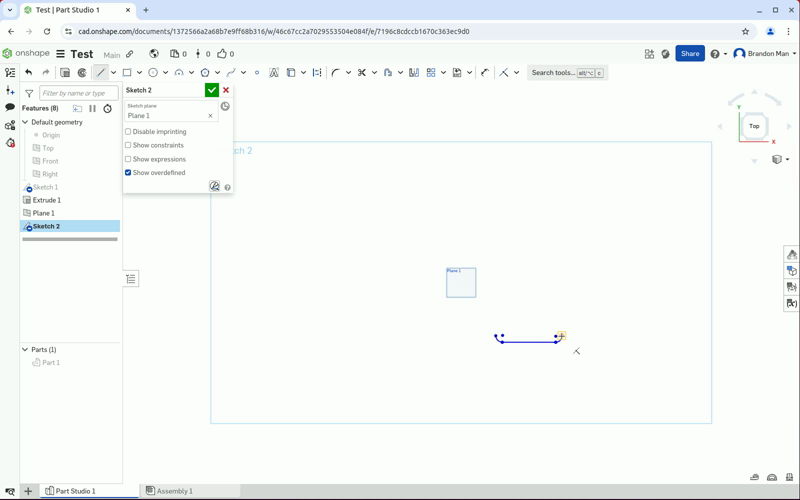
click(561, 335)
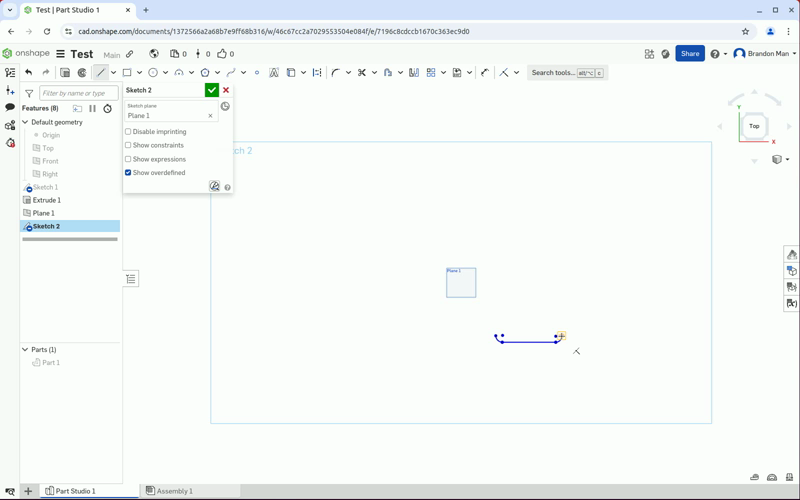
key_down(shift)
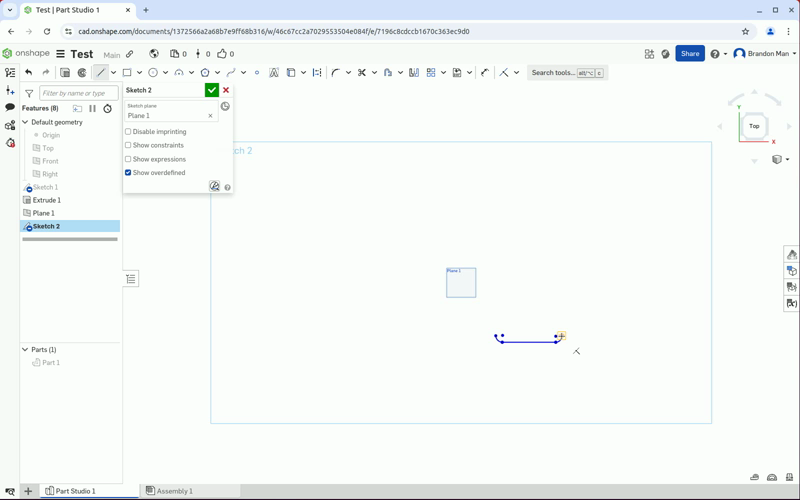
mouse_move(589, 335)
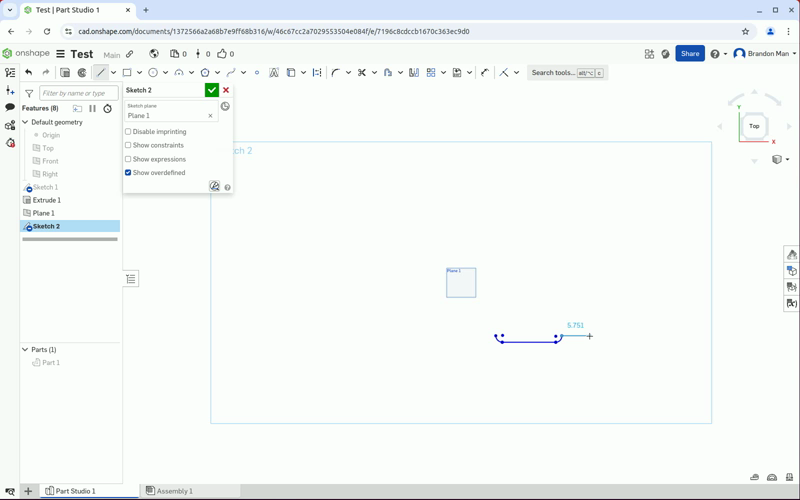
mouse_move(561, 314)
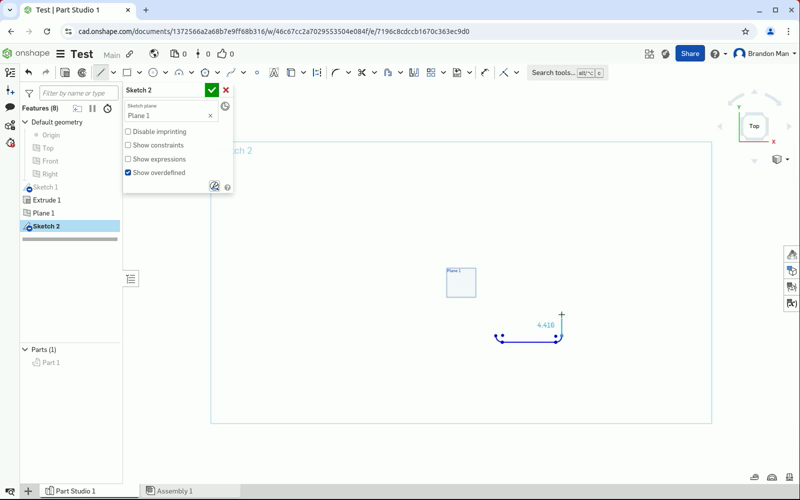
click(561, 314)
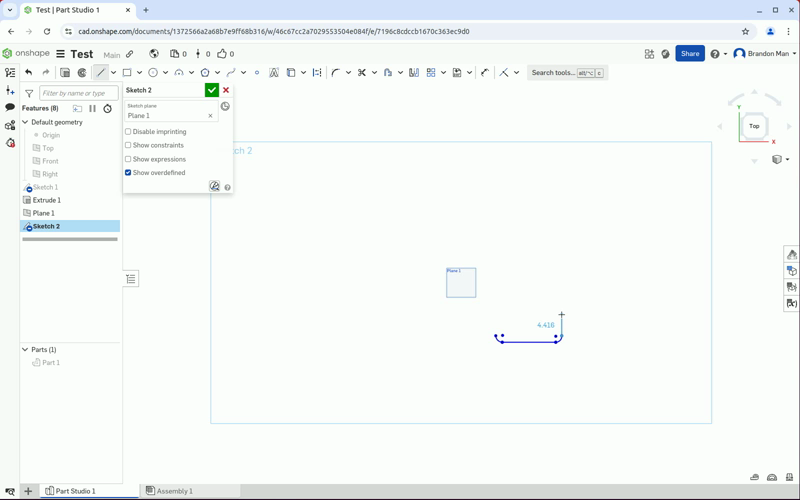
key_up(shift)
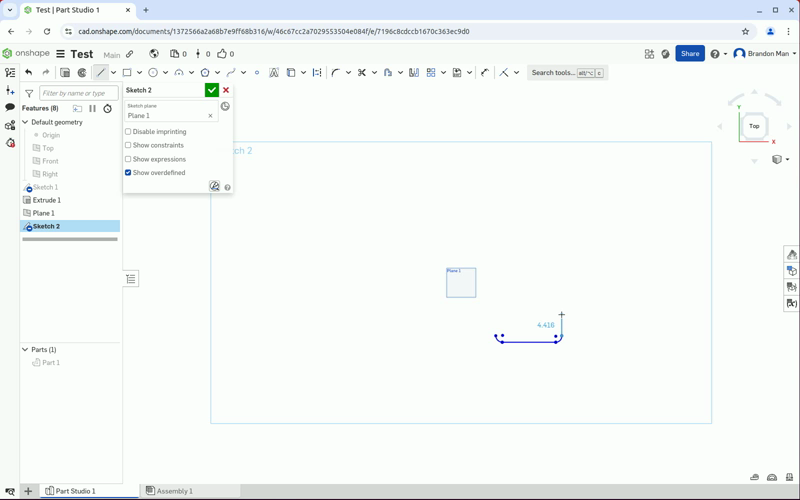
key(esc)
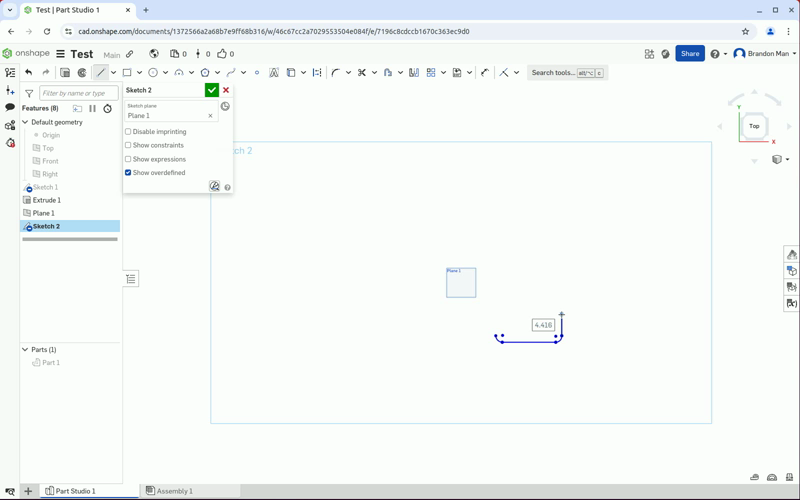
key(a)
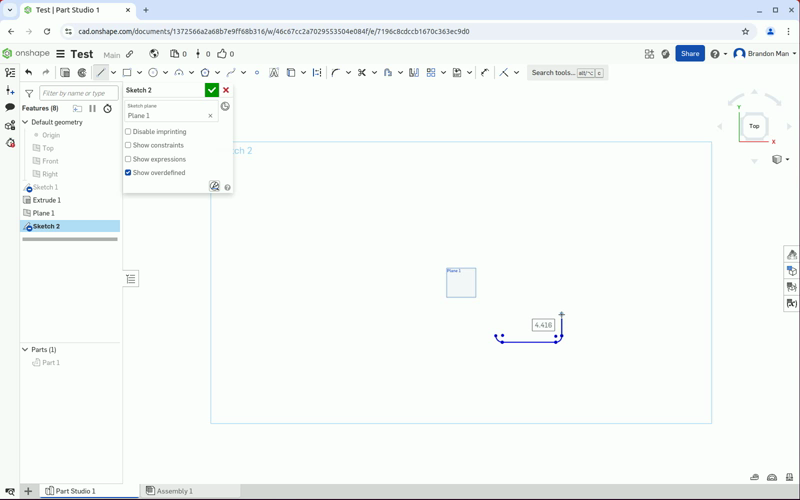
mouse_move(561, 314)
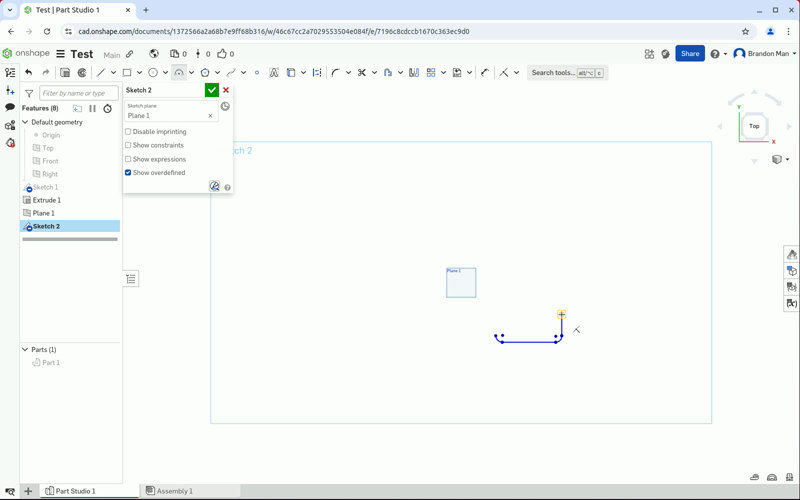
click(561, 314)
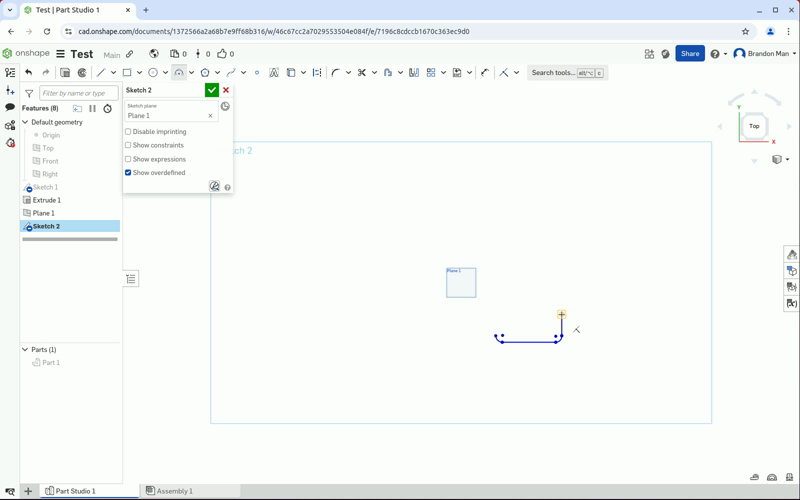
key_down(shift)
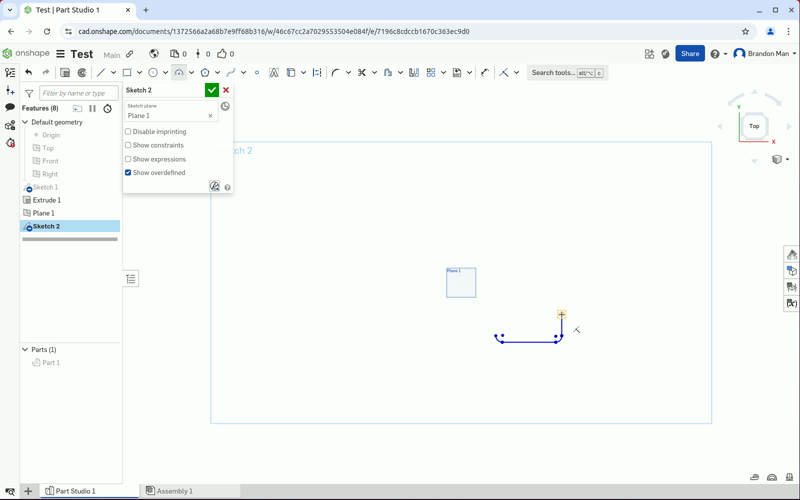
mouse_move(555, 307)
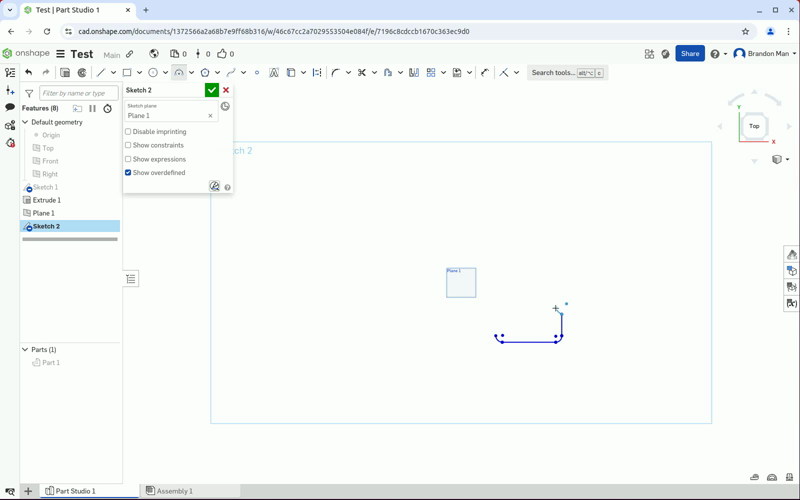
click(555, 307)
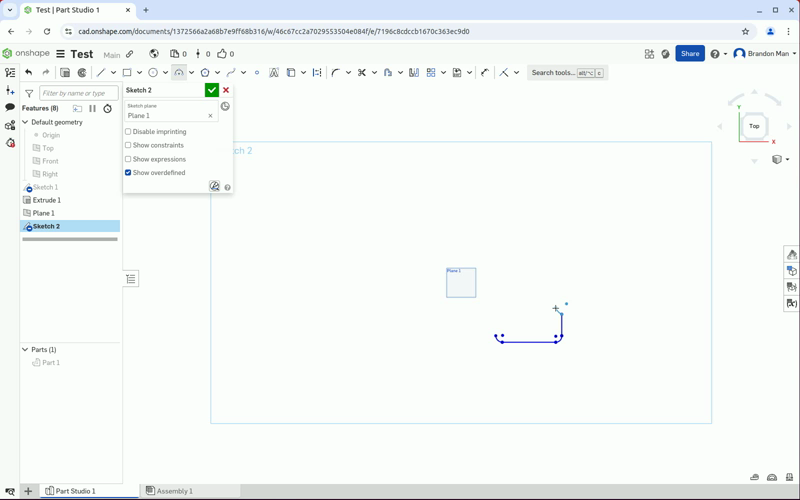
mouse_move(560, 309)
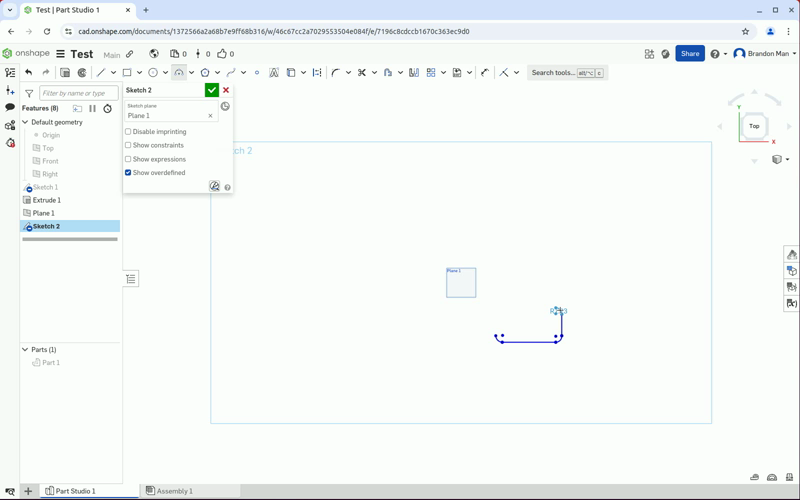
click(560, 309)
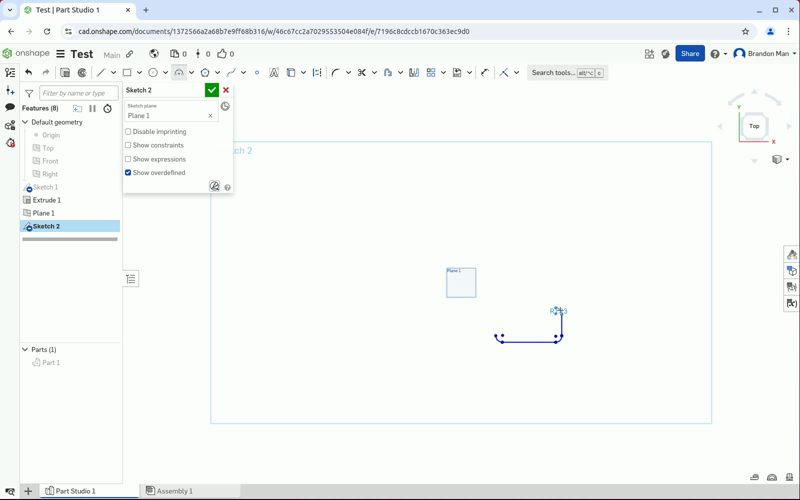
key_up(shift)
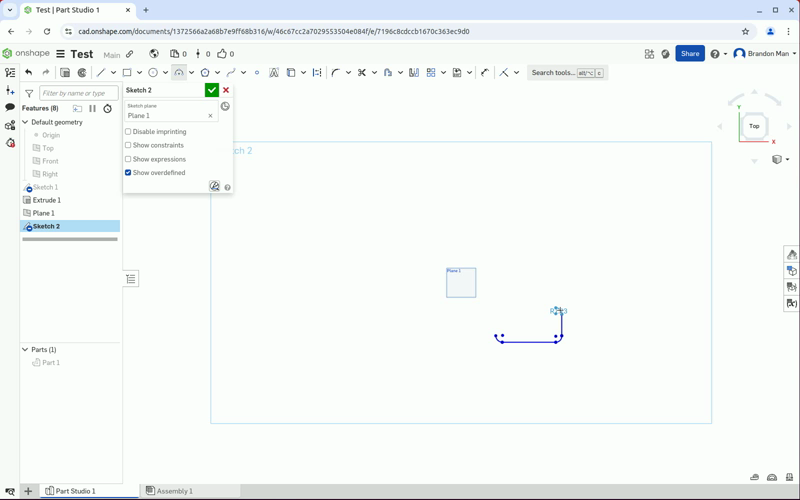
key(esc)
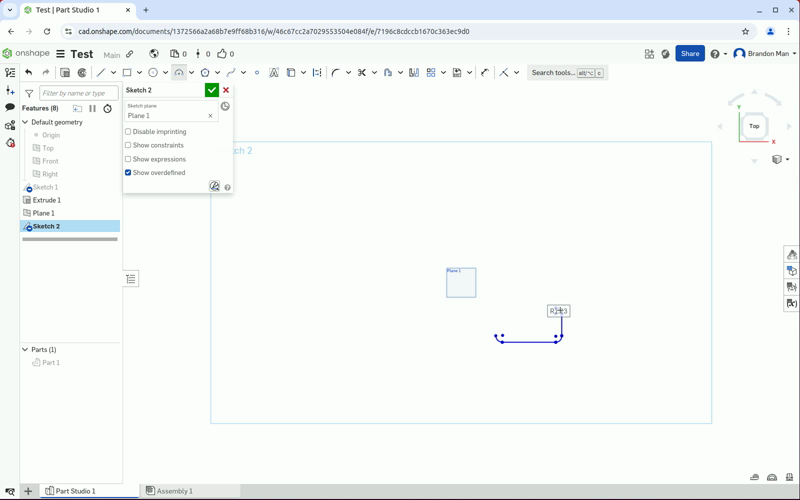
key(l)
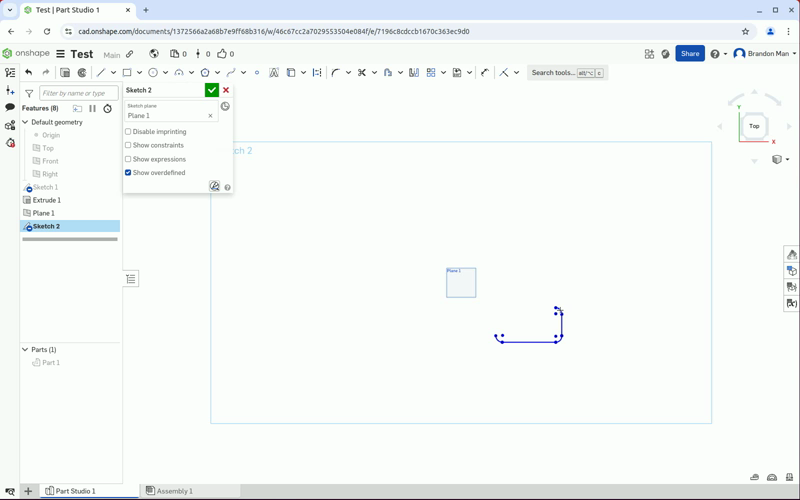
mouse_move(555, 307)
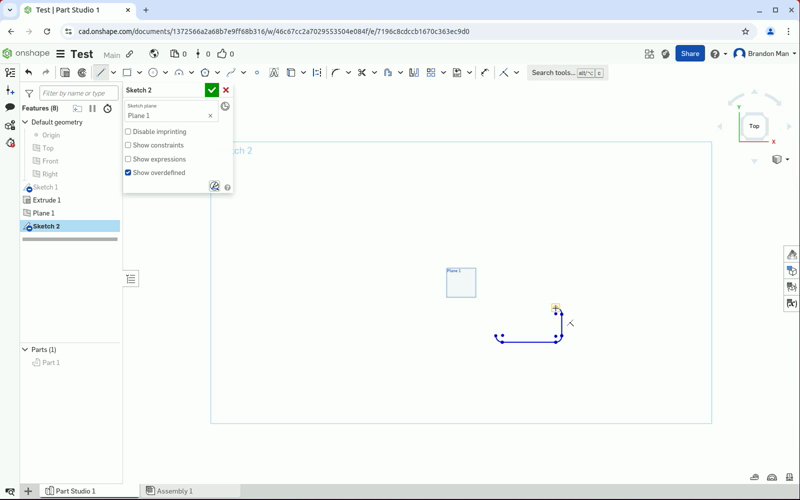
click(555, 307)
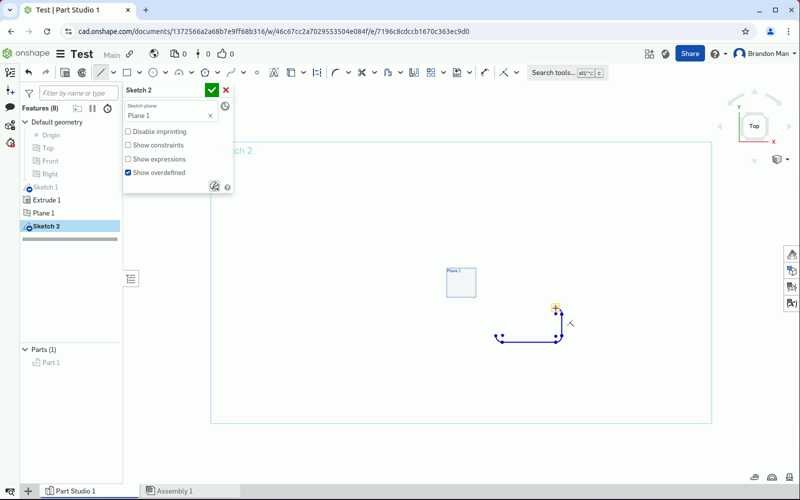
key_down(shift)
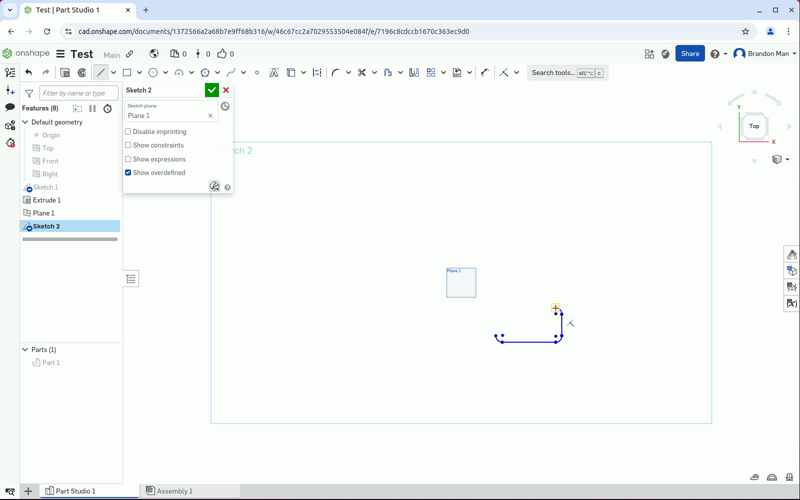
mouse_move(585, 307)
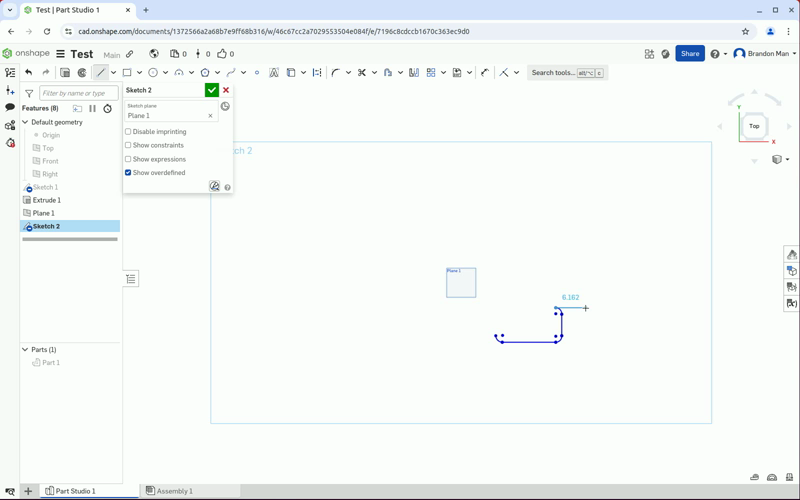
mouse_move(502, 307)
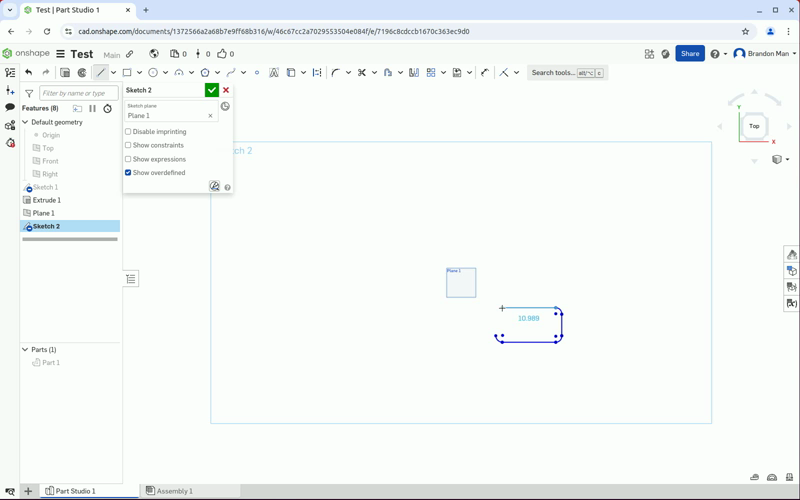
click(502, 307)
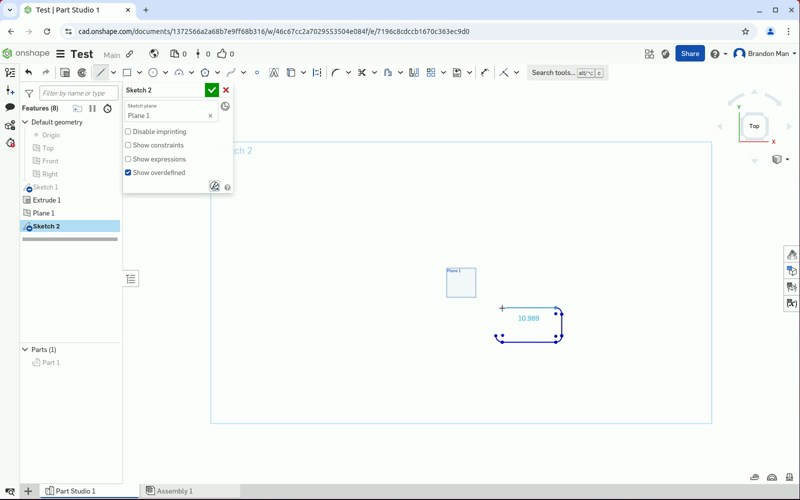
key_up(shift)
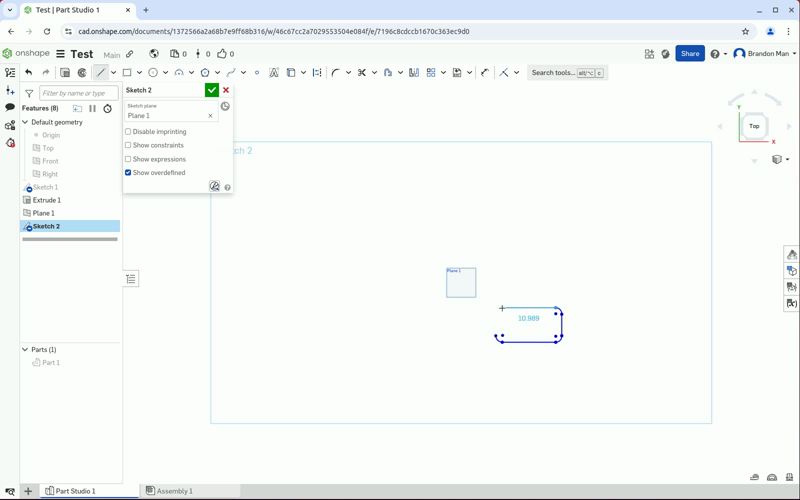
key(esc)
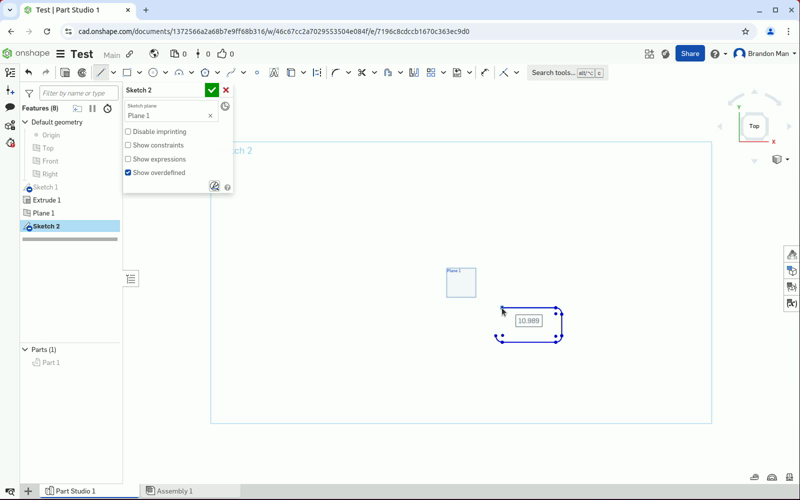
key(a)
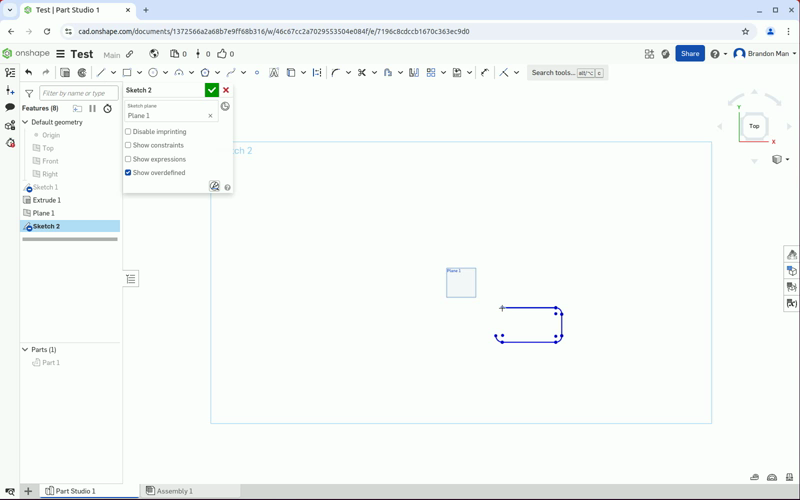
mouse_move(502, 307)
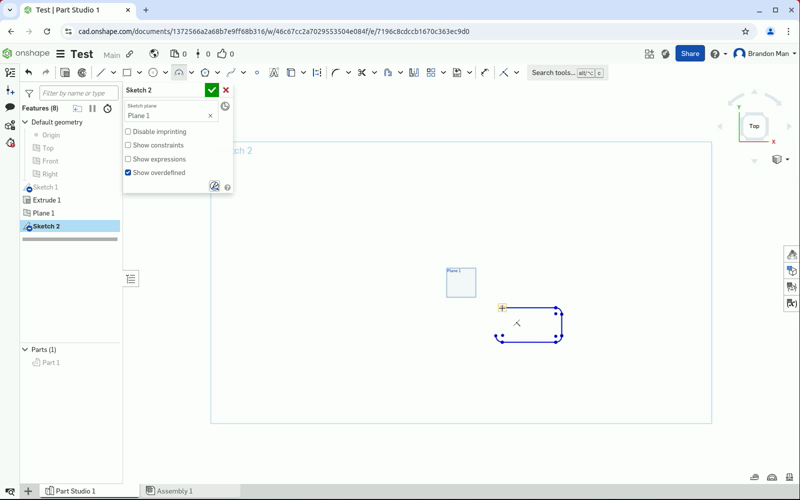
click(502, 307)
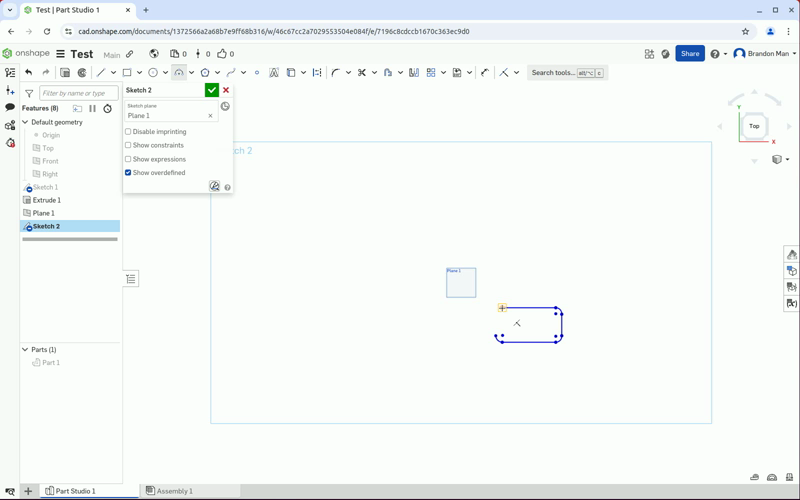
key_down(shift)
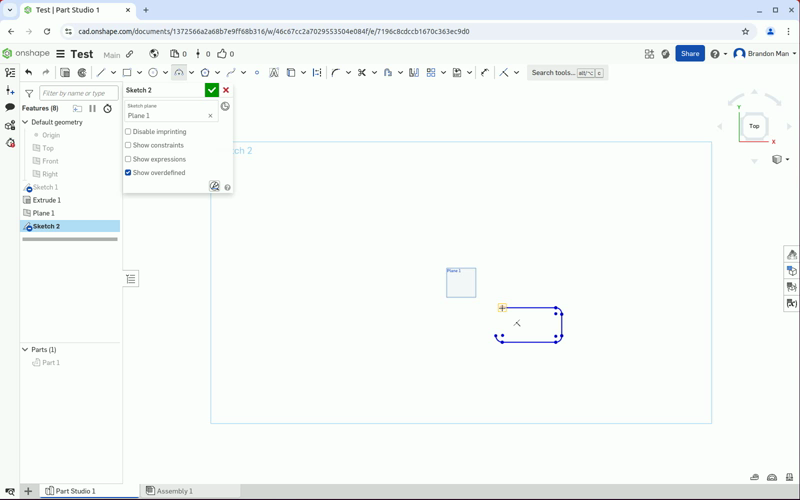
mouse_move(495, 314)
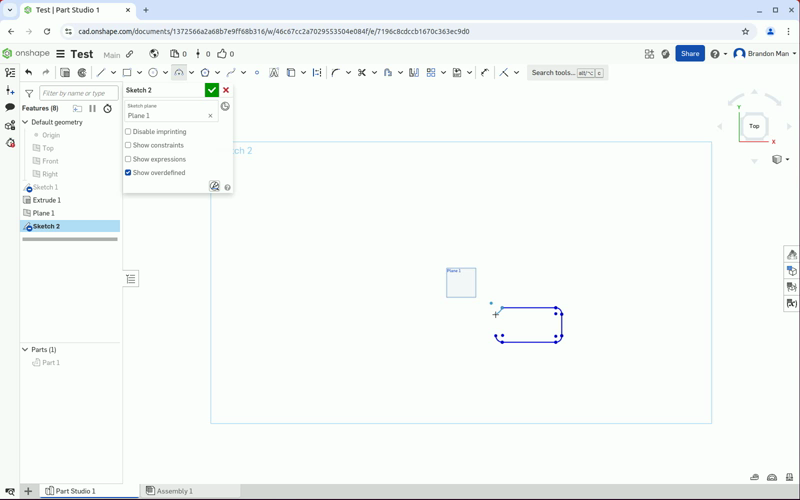
click(495, 314)
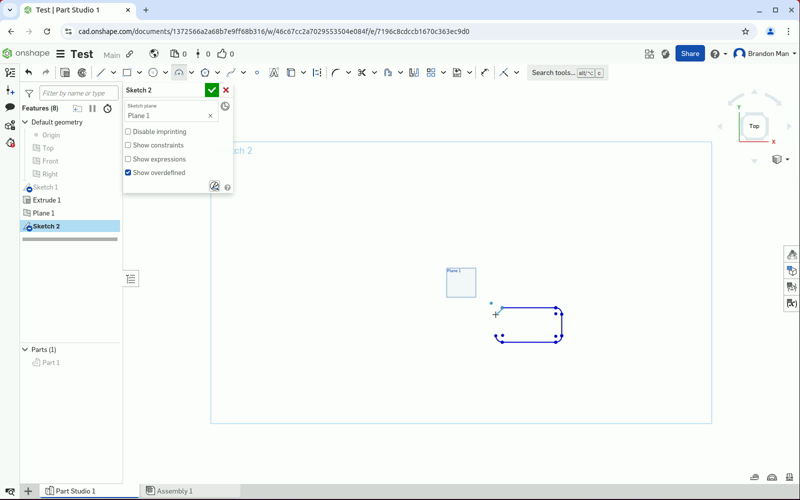
mouse_move(497, 309)
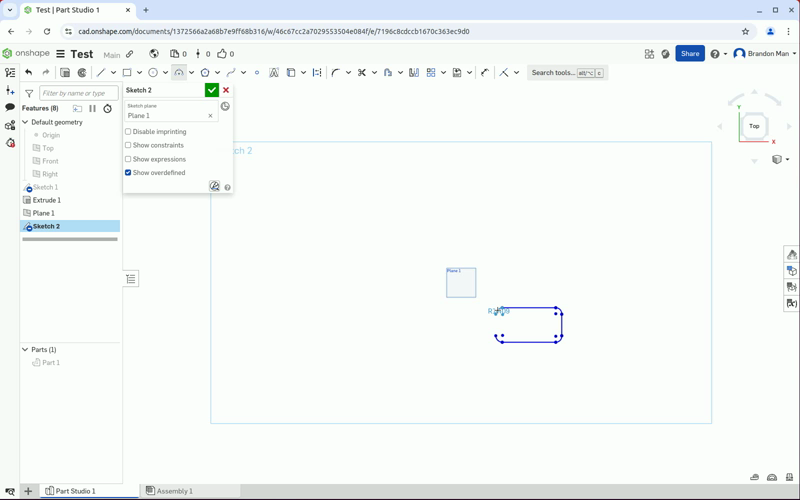
click(497, 309)
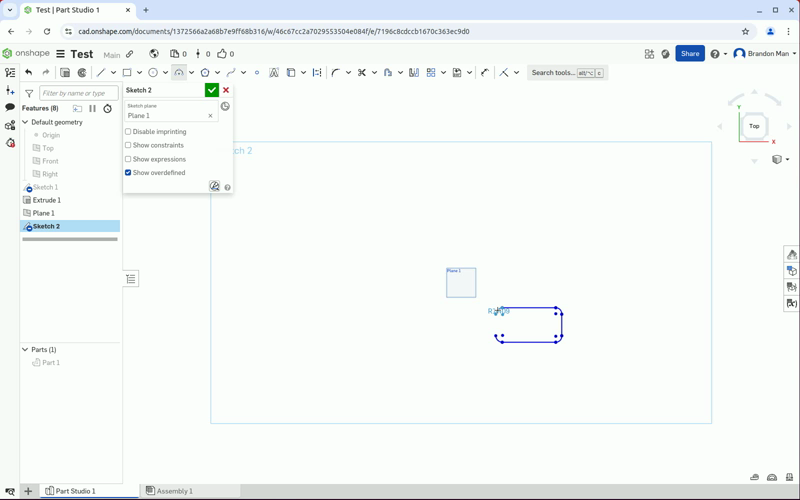
key_up(shift)
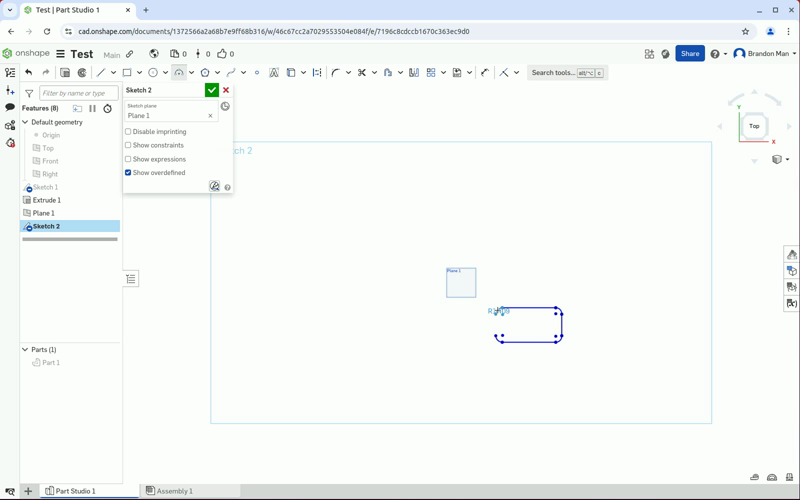
key(esc)
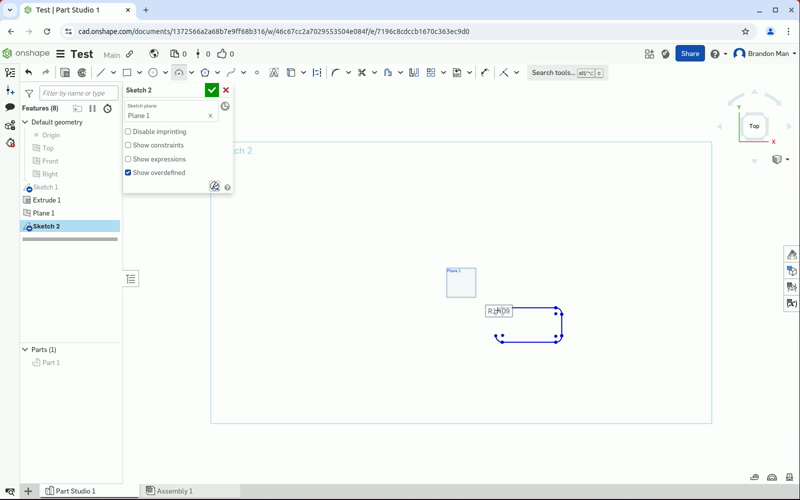
key(l)
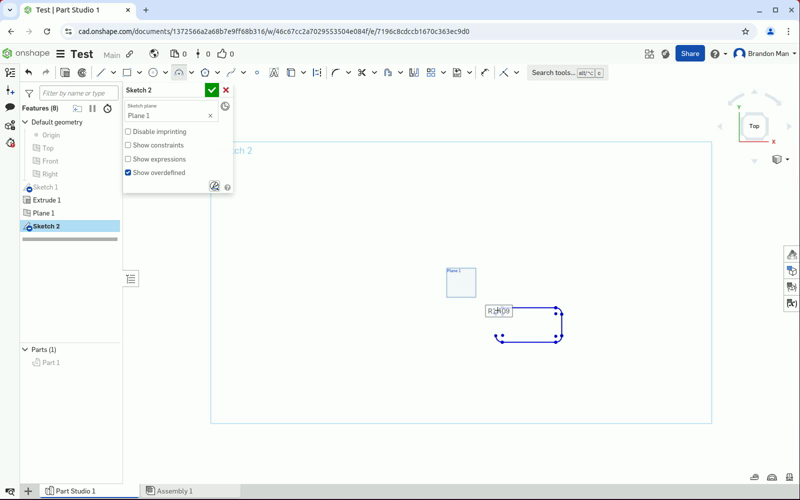
mouse_move(495, 314)
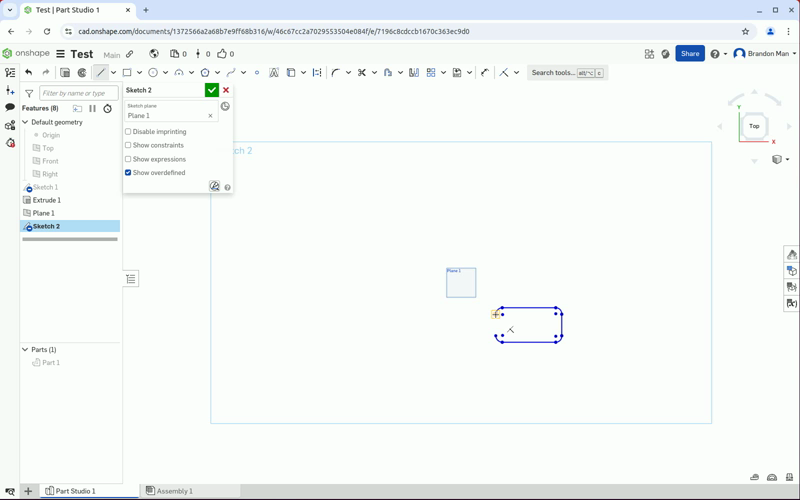
click(495, 314)
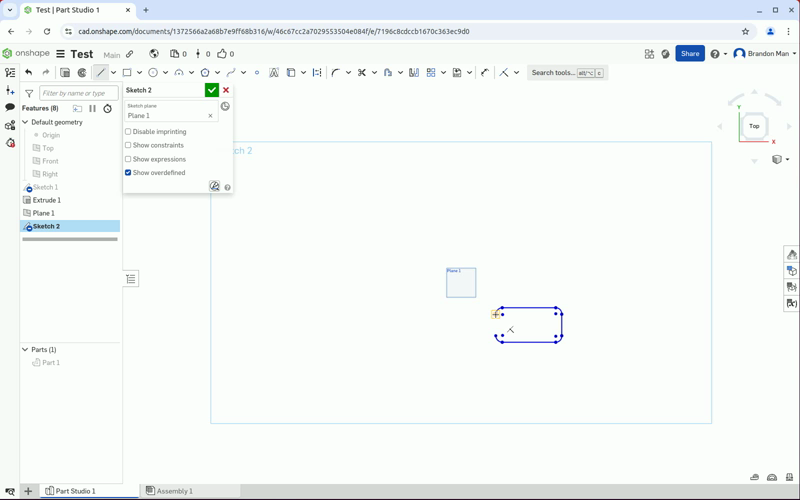
mouse_move(525, 314)
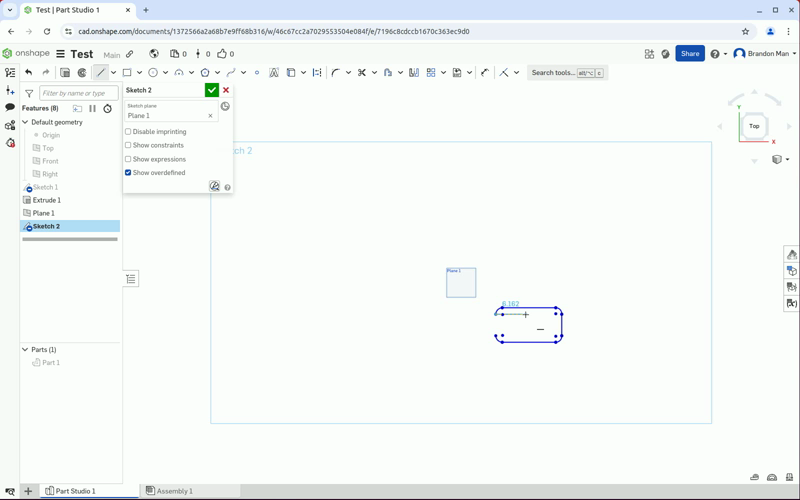
key_down(shift)
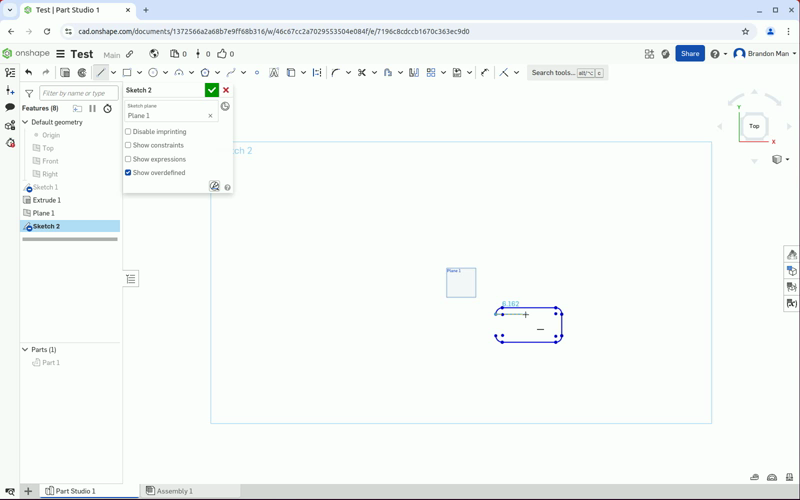
mouse_move(495, 335)
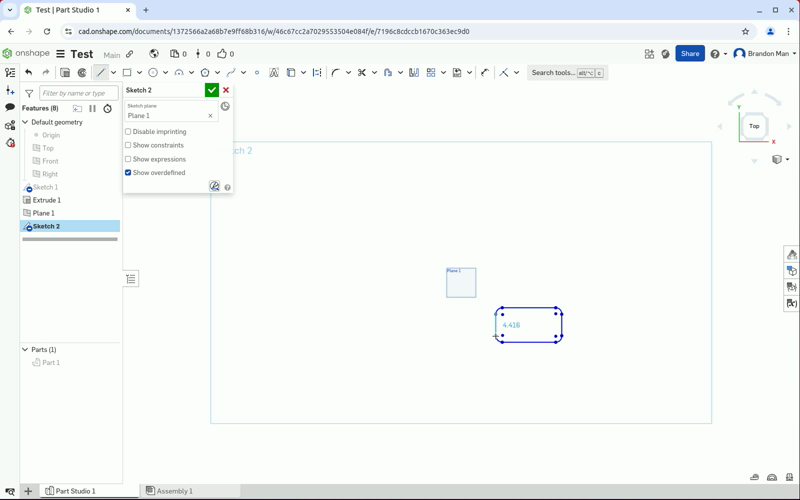
key_up(shift)
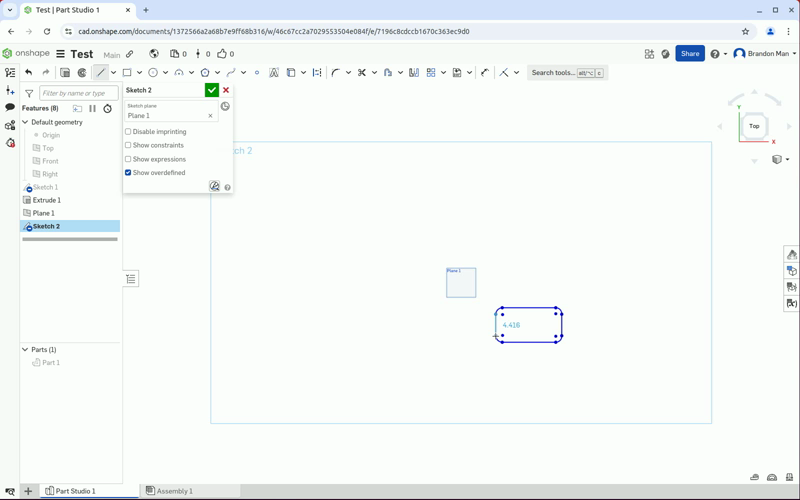
click(495, 335)
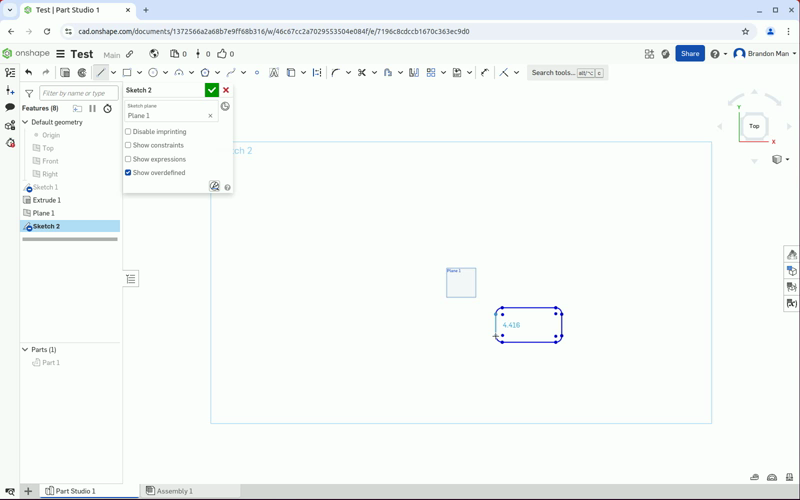
key(esc)
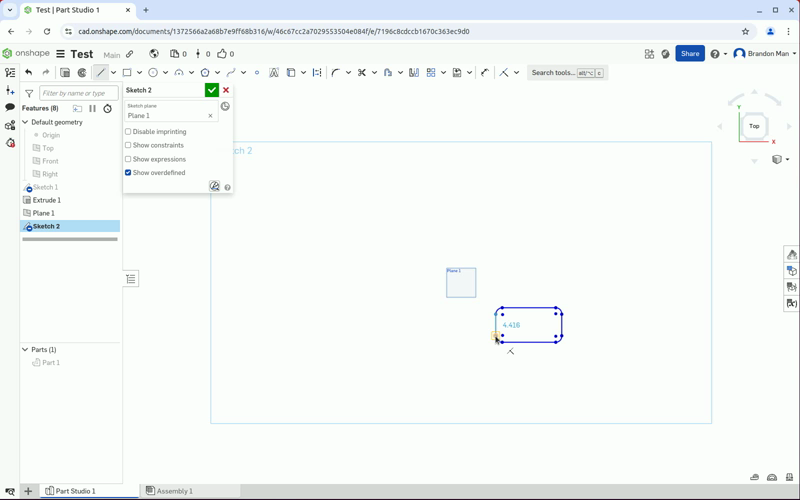
key(a)
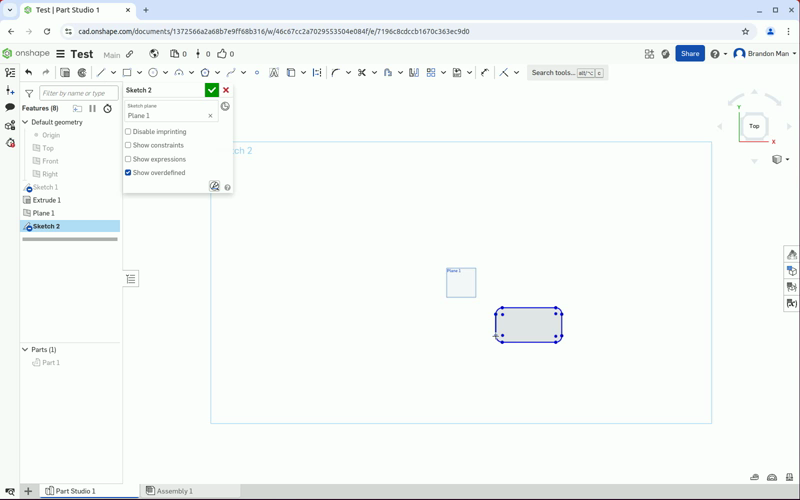
key_down(shift)
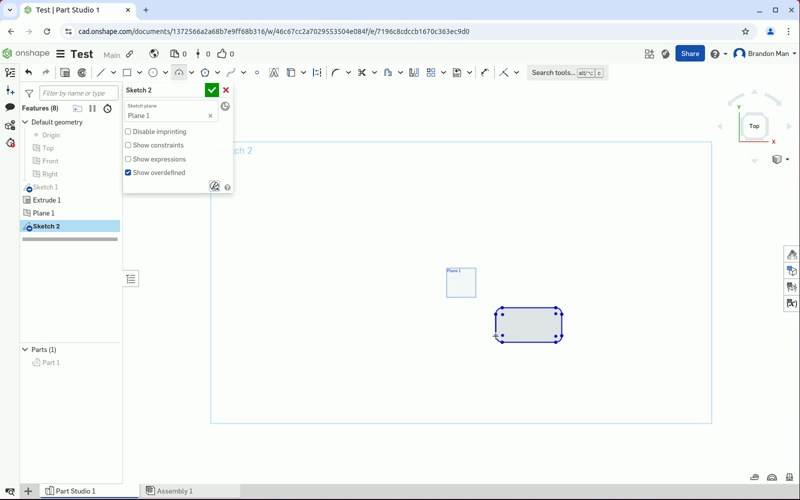
mouse_move(498, 330)
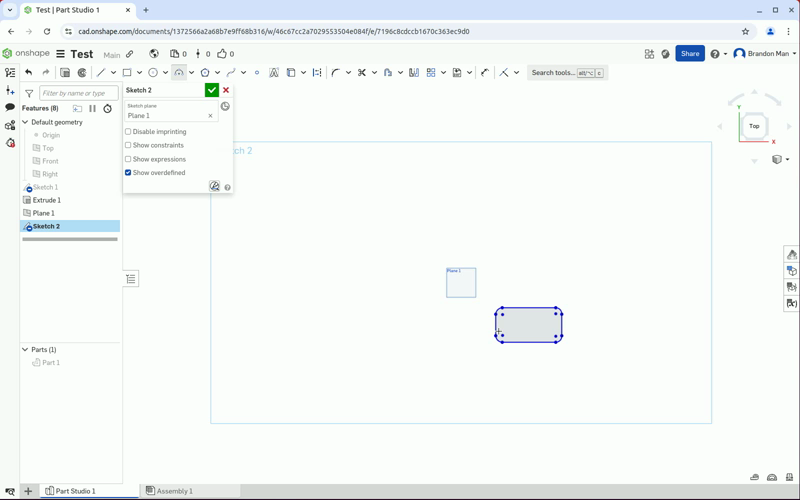
click(498, 330)
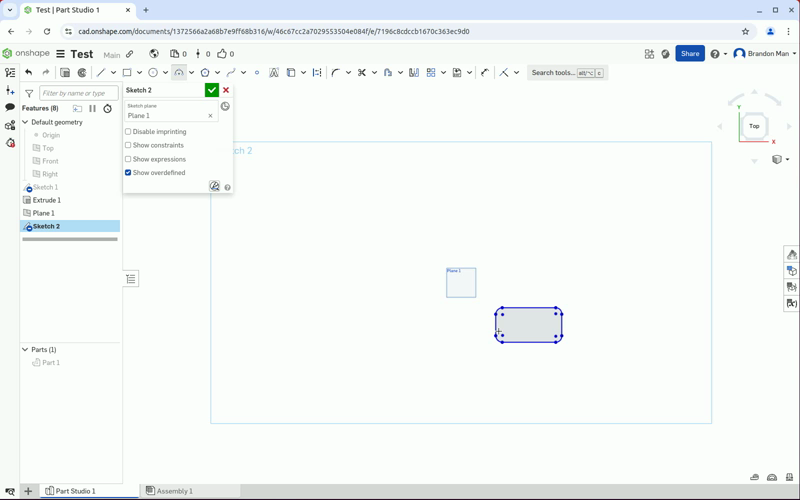
key_up(shift)
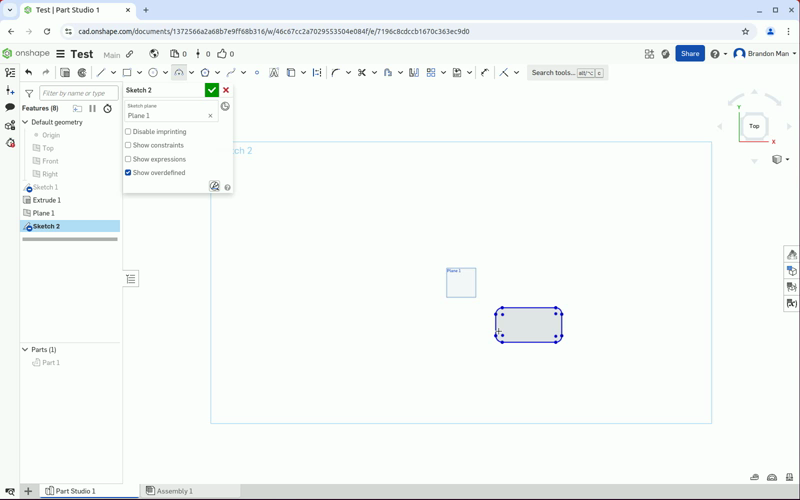
key_down(shift)
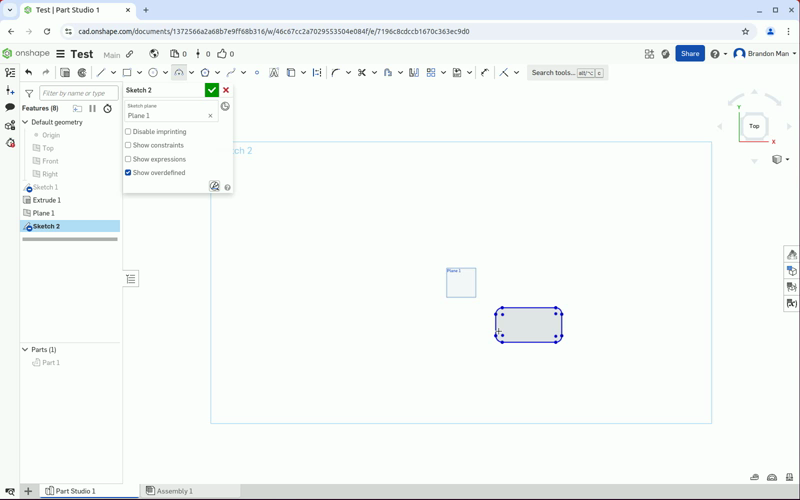
mouse_move(504, 336)
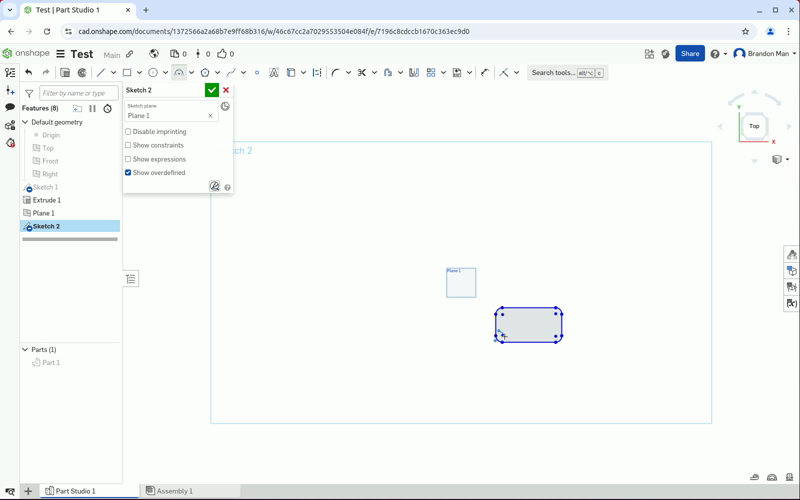
scroll(6)
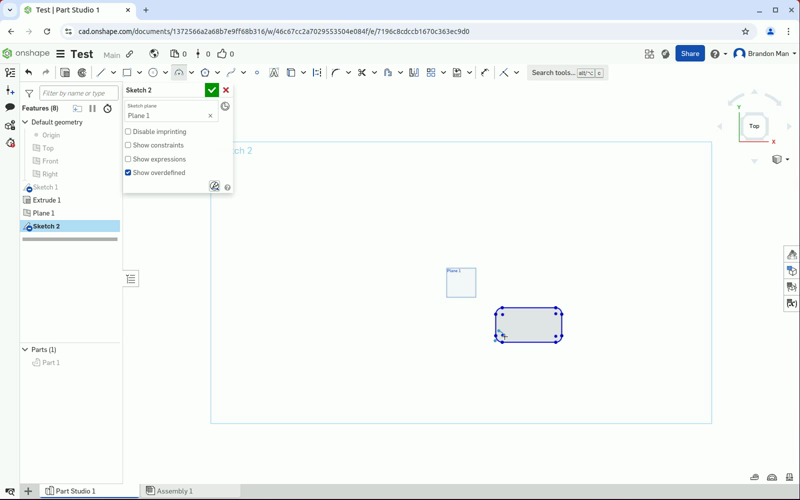
scroll(6)
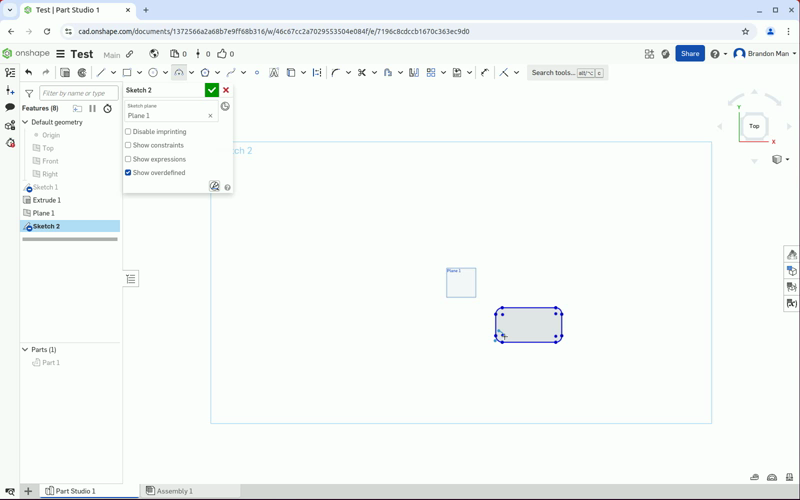
scroll(6)
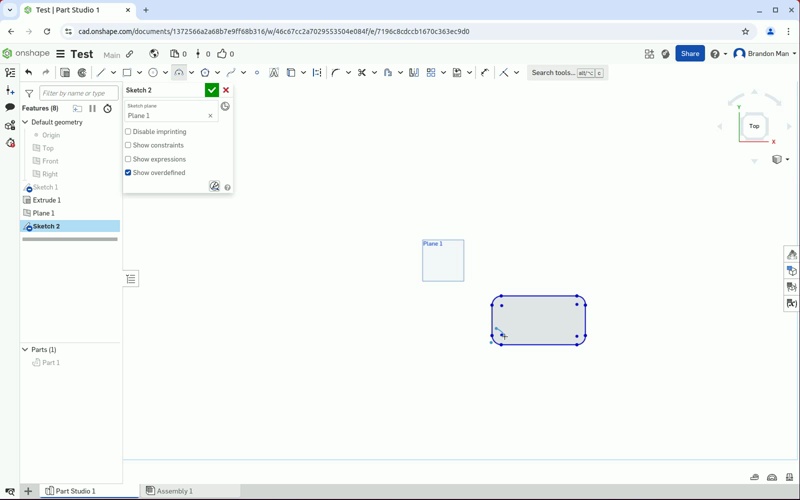
scroll(6)
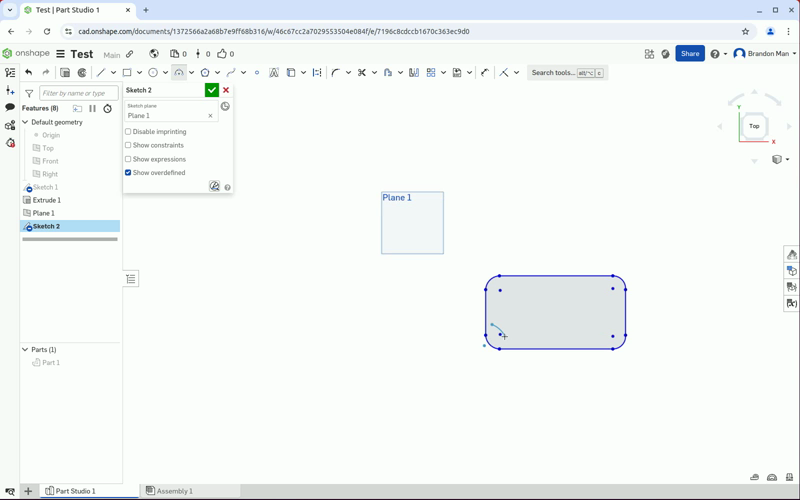
scroll(6)
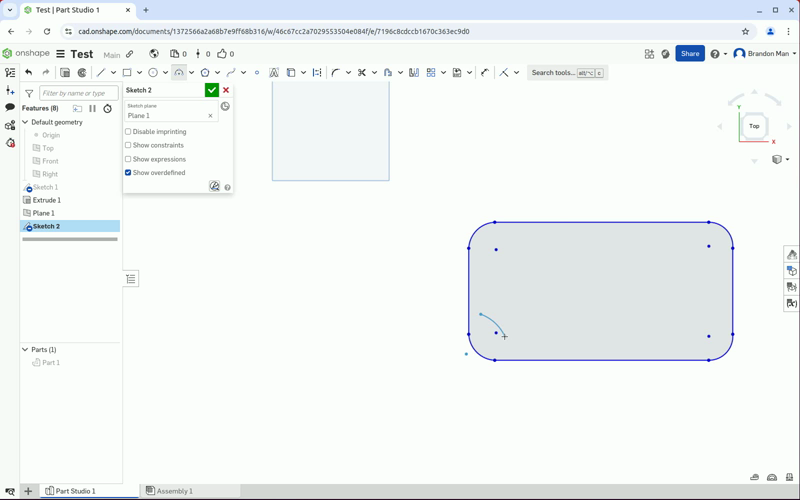
scroll(6)
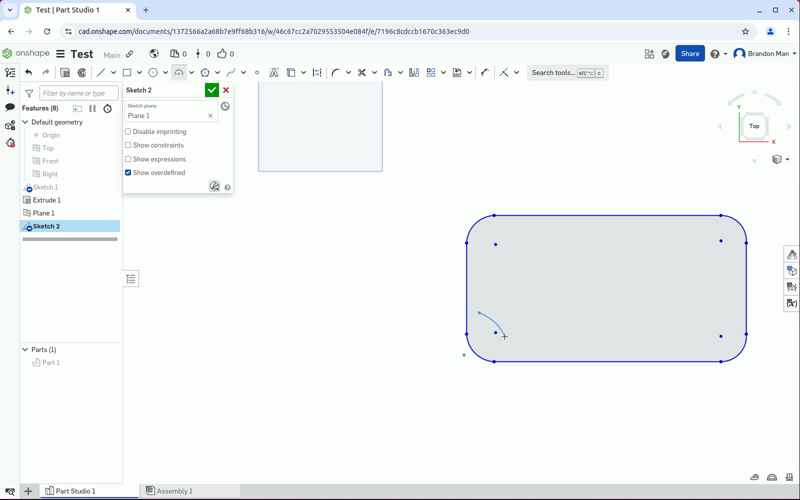
scroll(6)
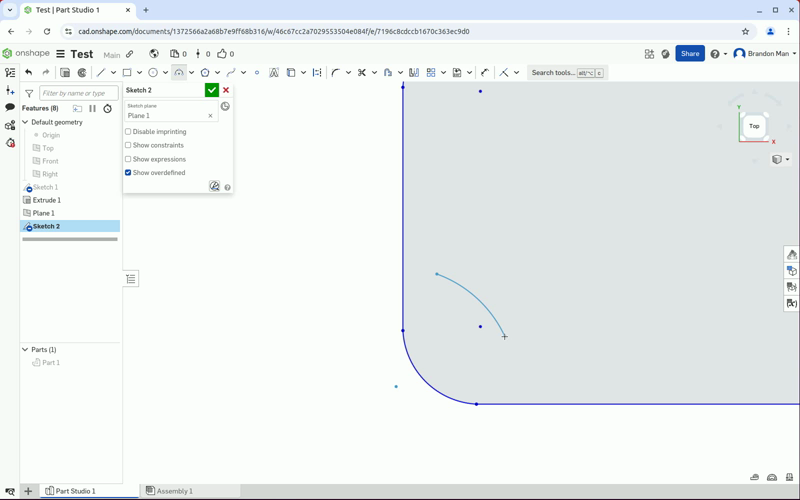
click(504, 336)
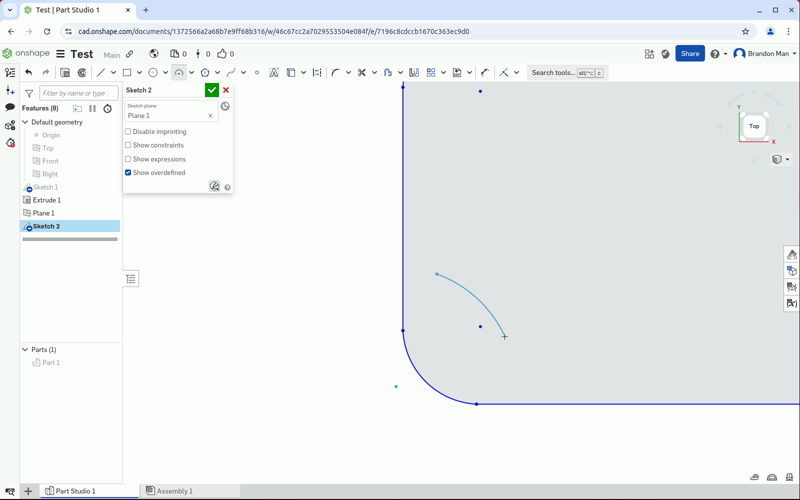
scroll(-6)
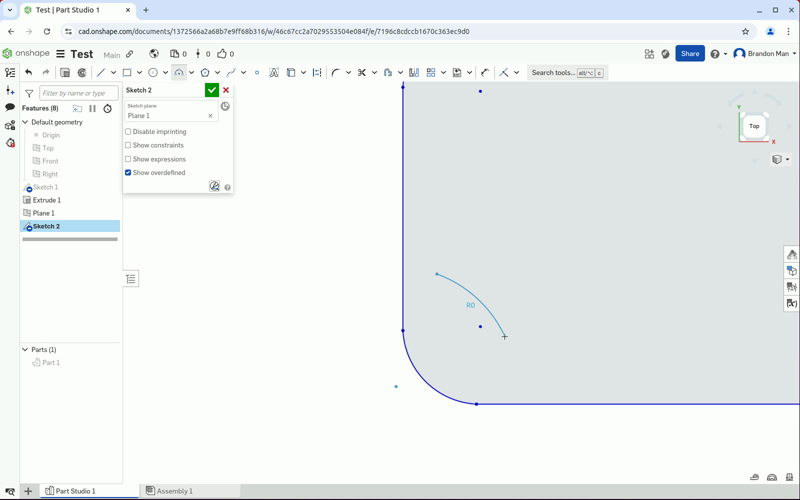
scroll(-6)
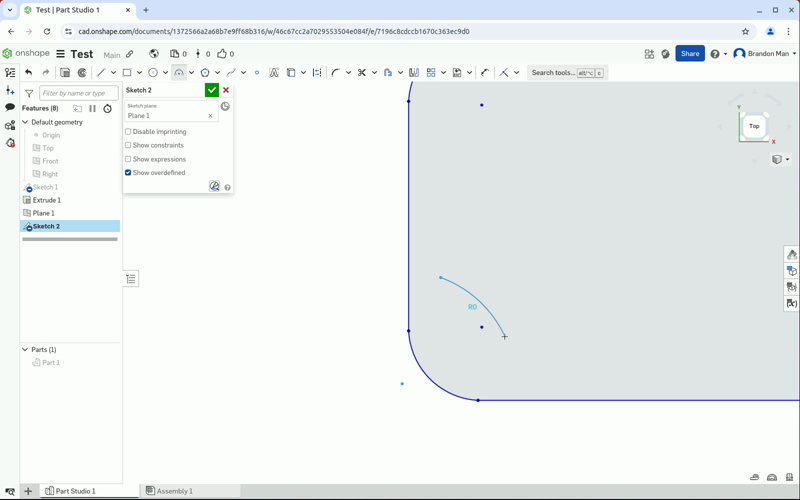
scroll(-6)
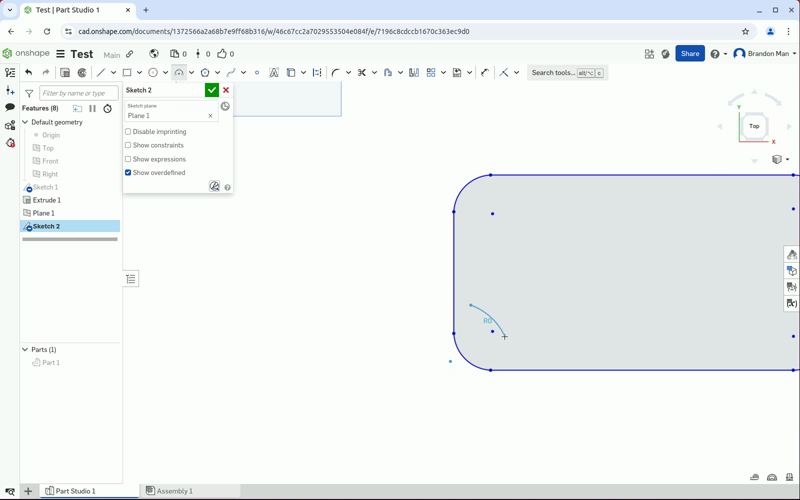
scroll(-6)
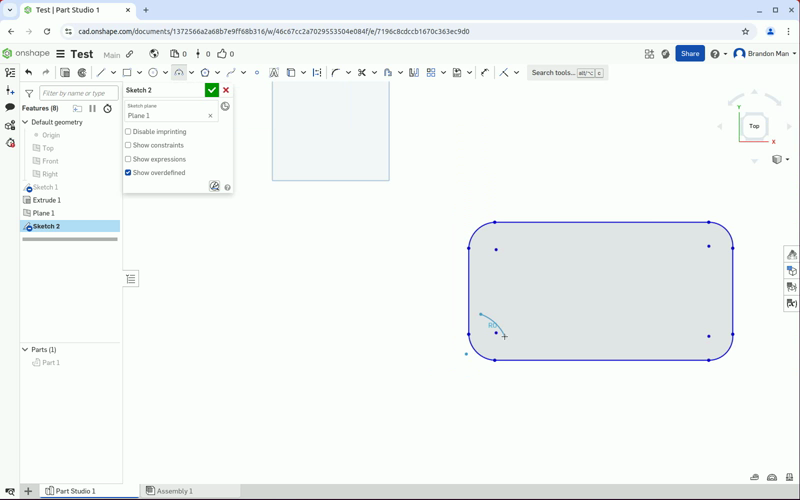
scroll(-6)
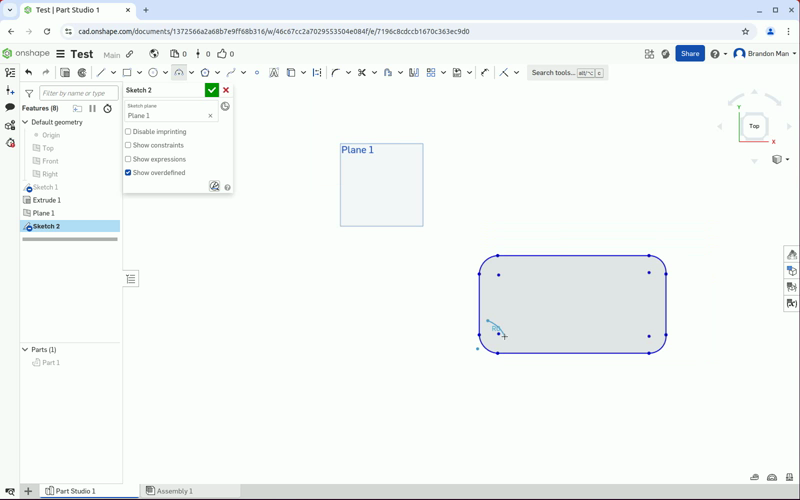
scroll(-6)
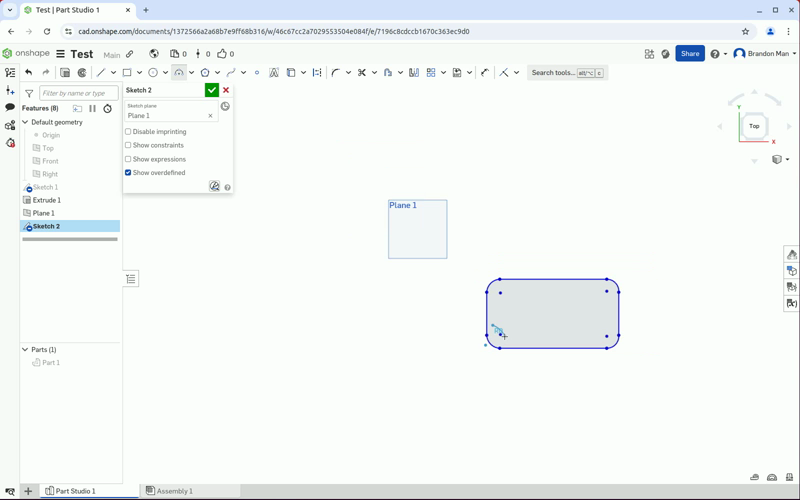
scroll(-6)
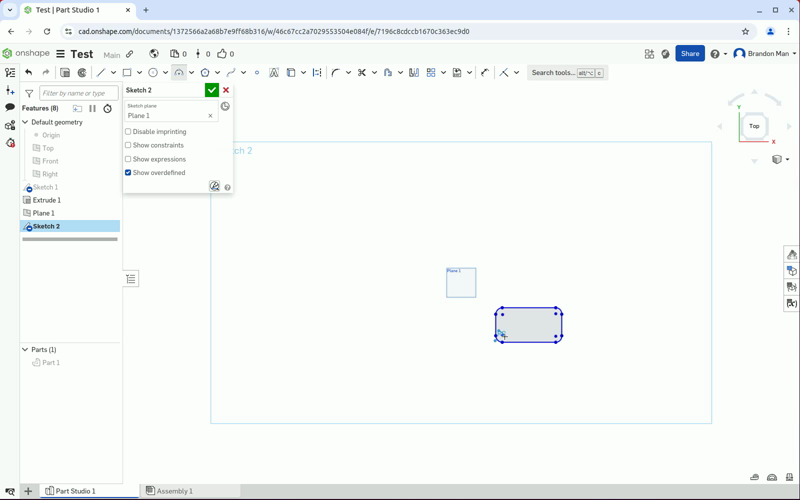
mouse_move(500, 334)
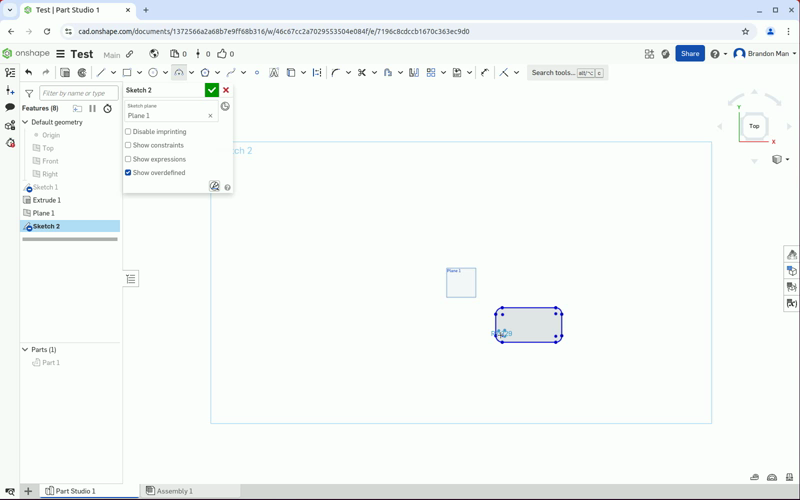
scroll(6)
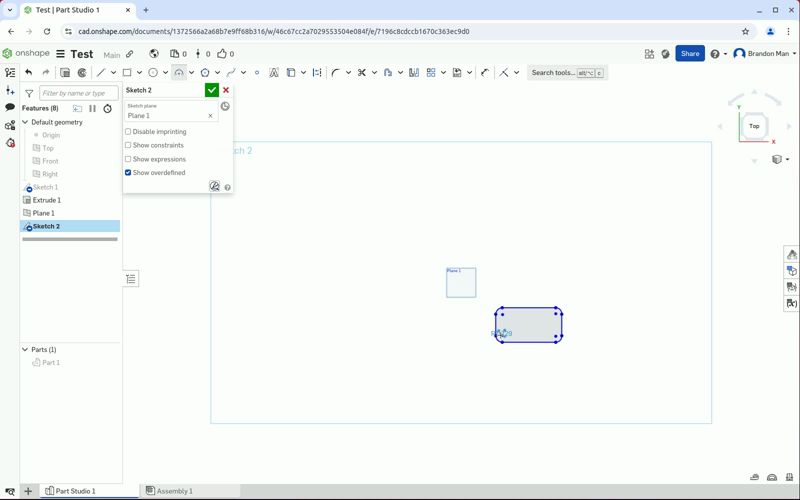
scroll(6)
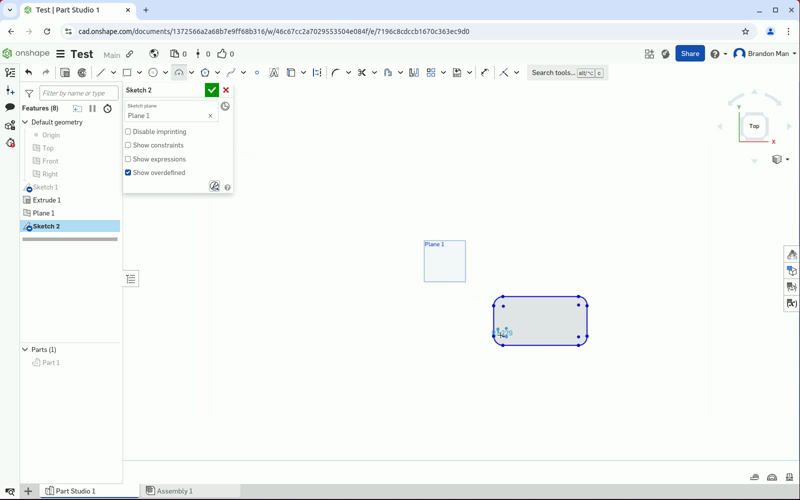
scroll(6)
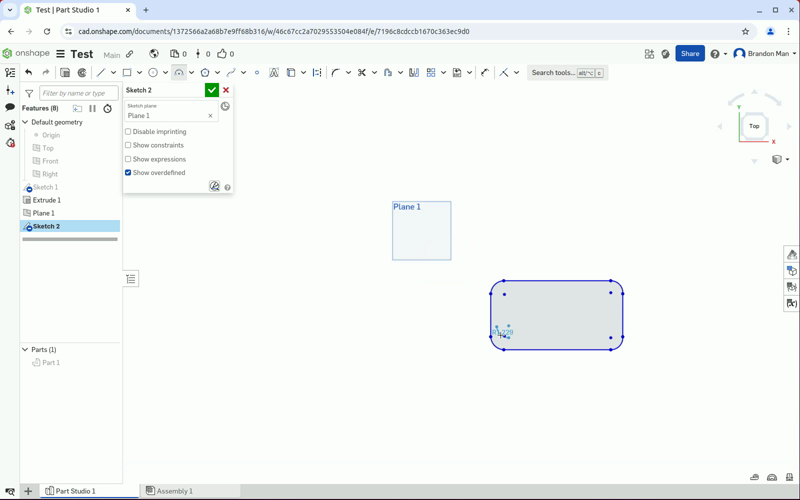
scroll(6)
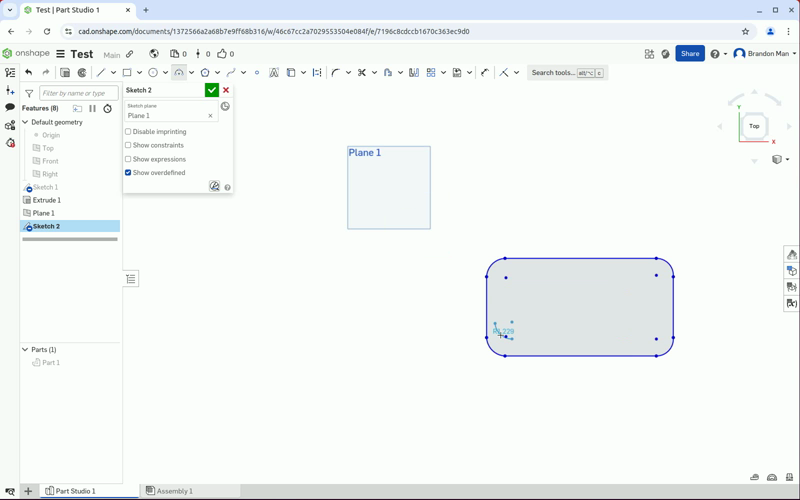
scroll(6)
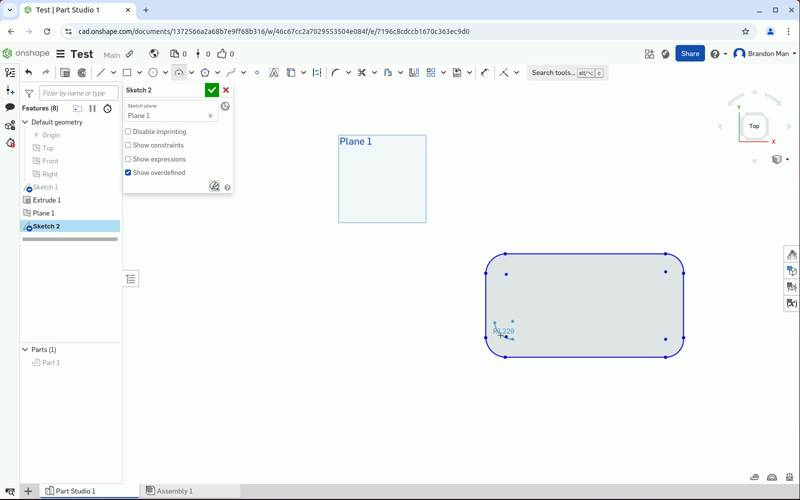
scroll(6)
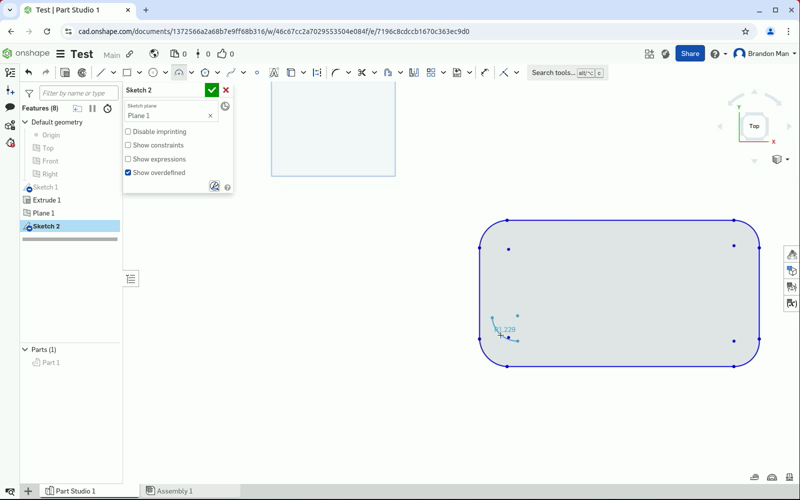
scroll(6)
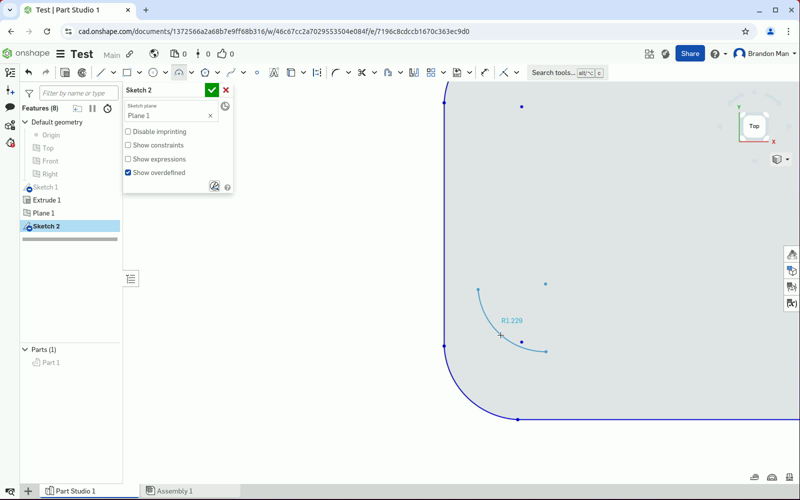
click(500, 334)
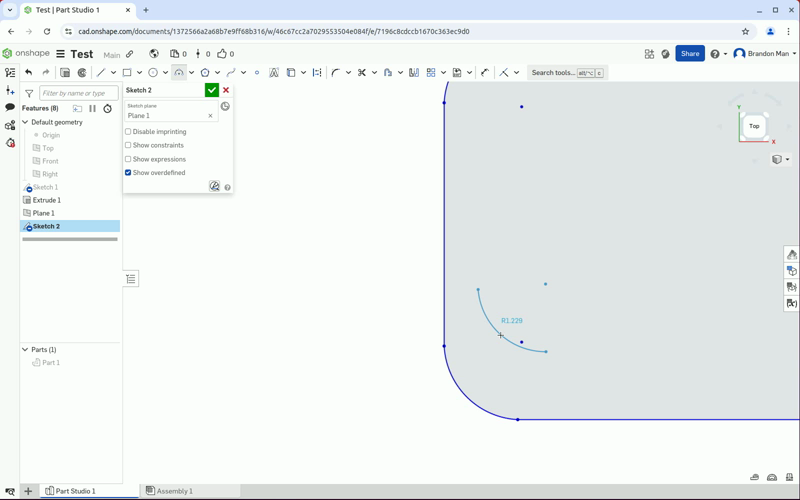
scroll(-6)
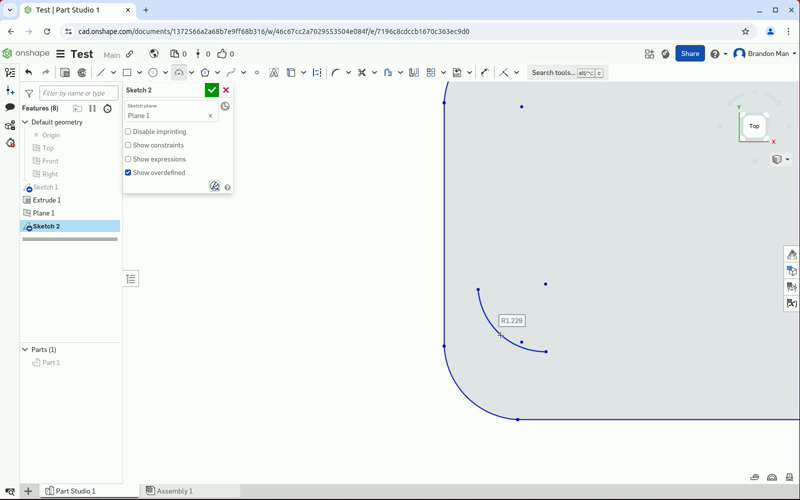
scroll(-6)
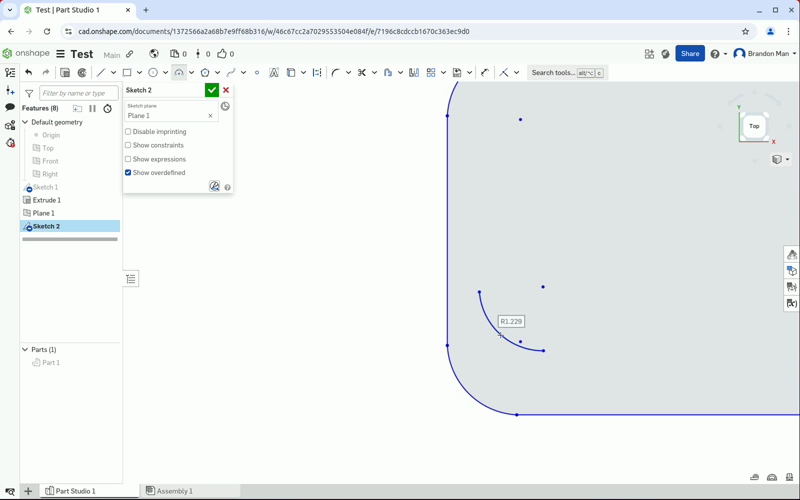
scroll(-6)
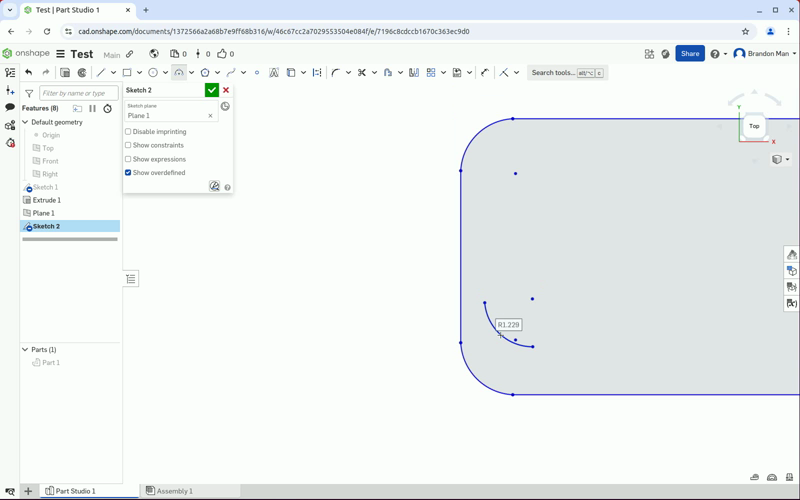
scroll(-6)
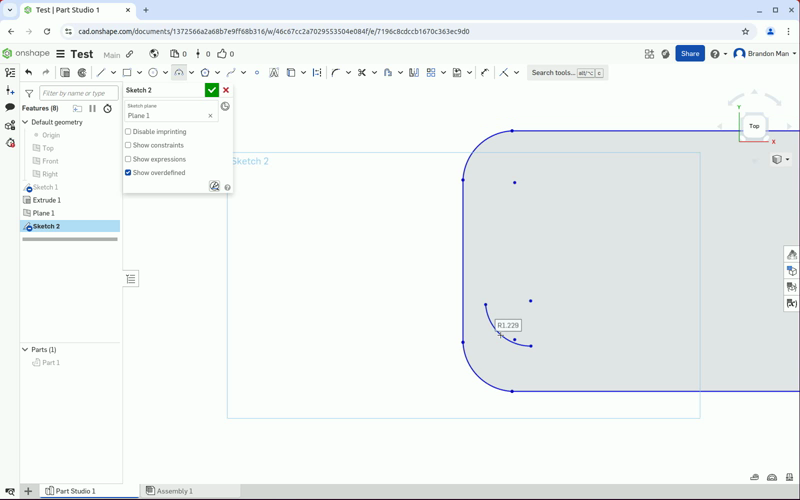
scroll(-6)
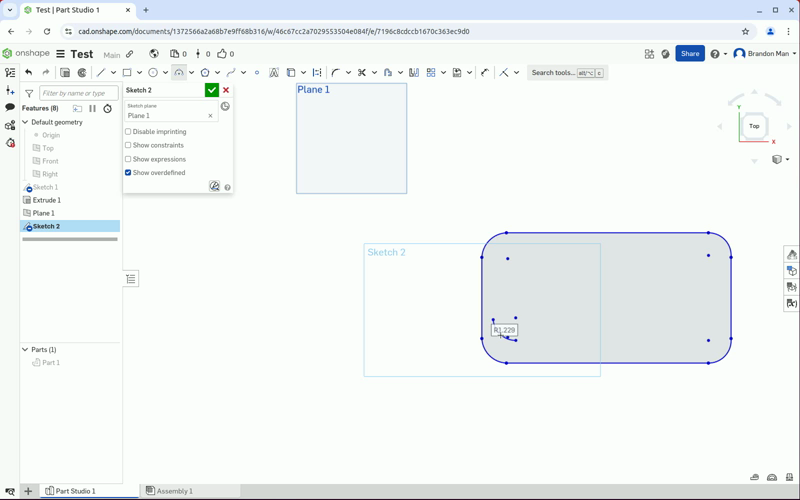
scroll(-6)
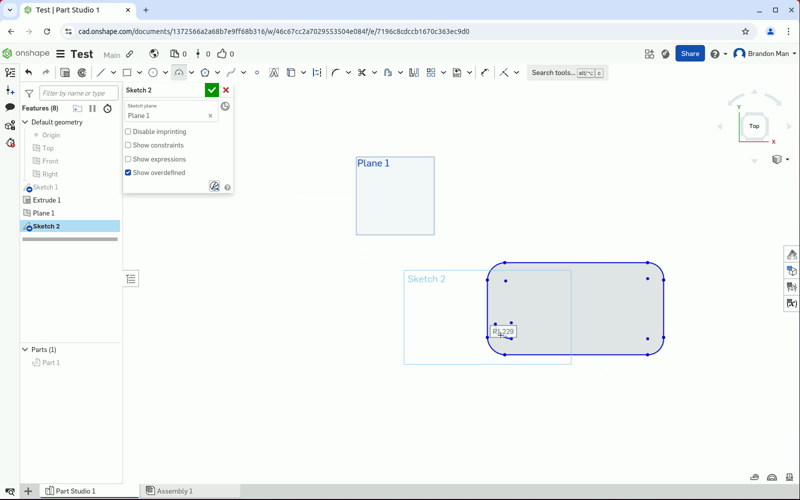
scroll(-6)
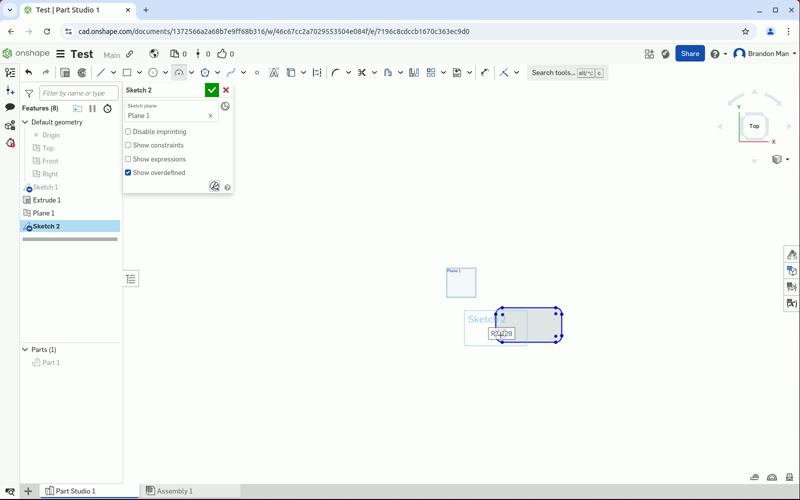
key_up(shift)
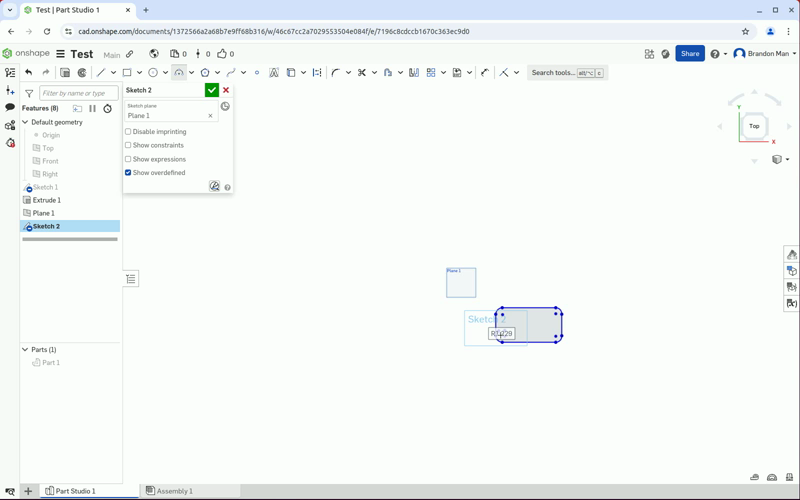
key(esc)
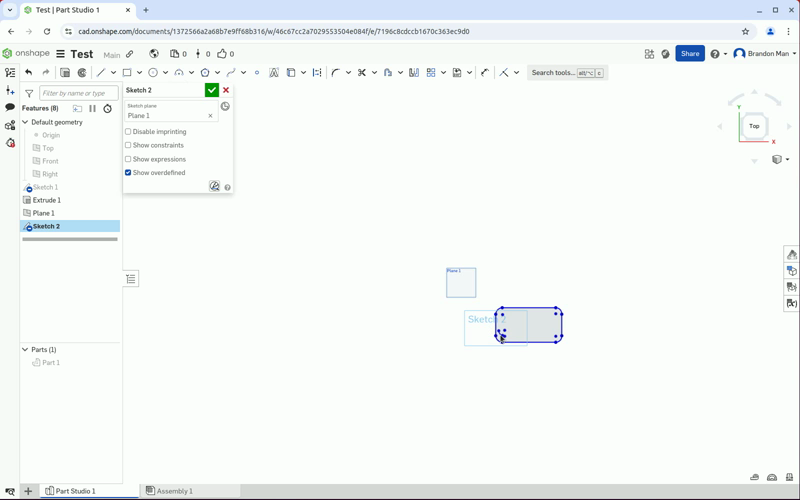
key(l)
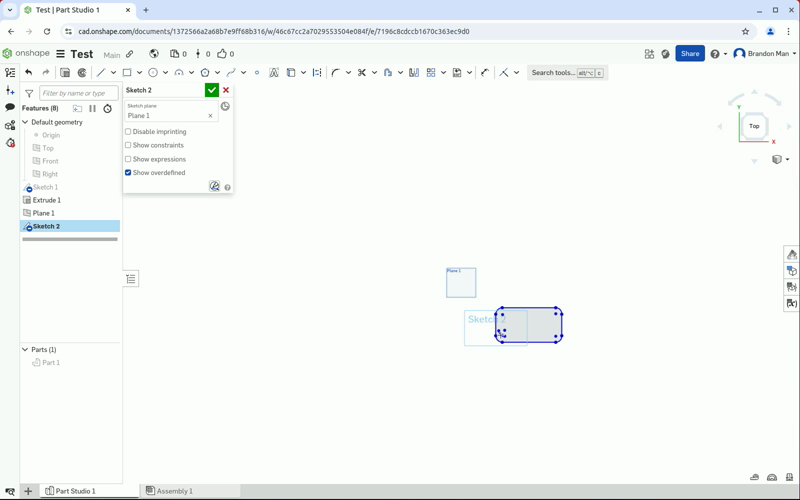
mouse_move(504, 336)
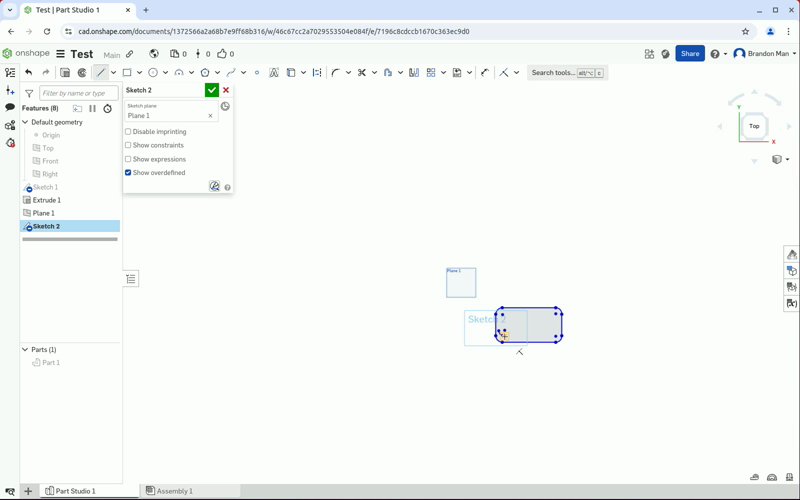
scroll(6)
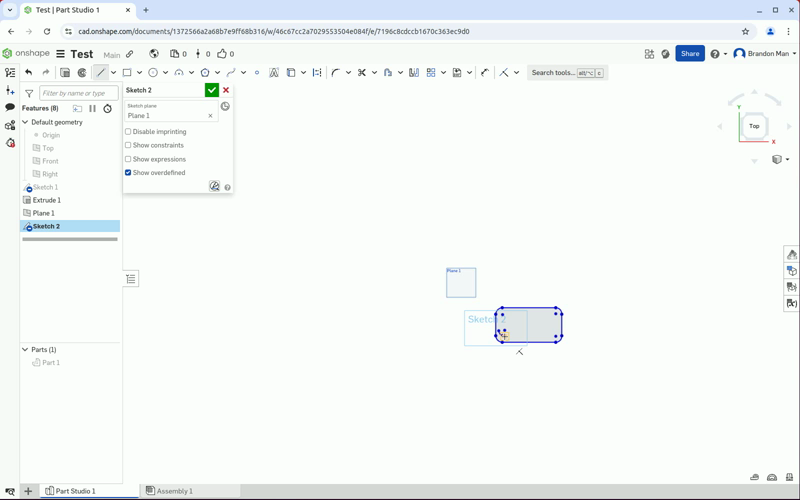
scroll(6)
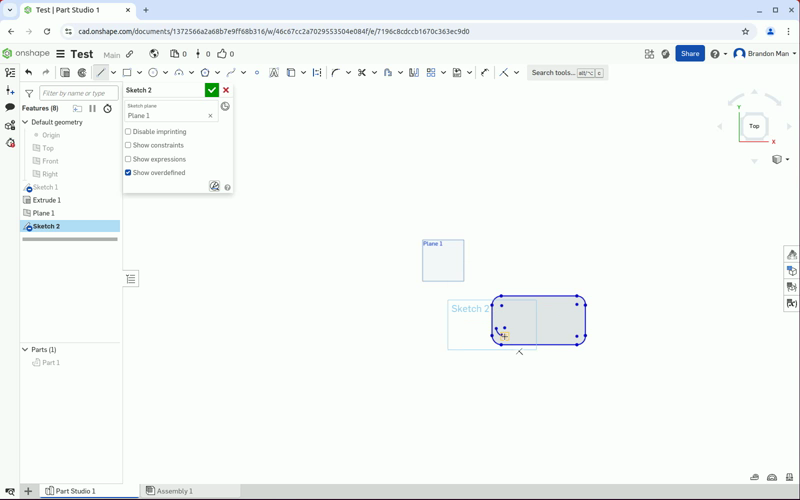
scroll(6)
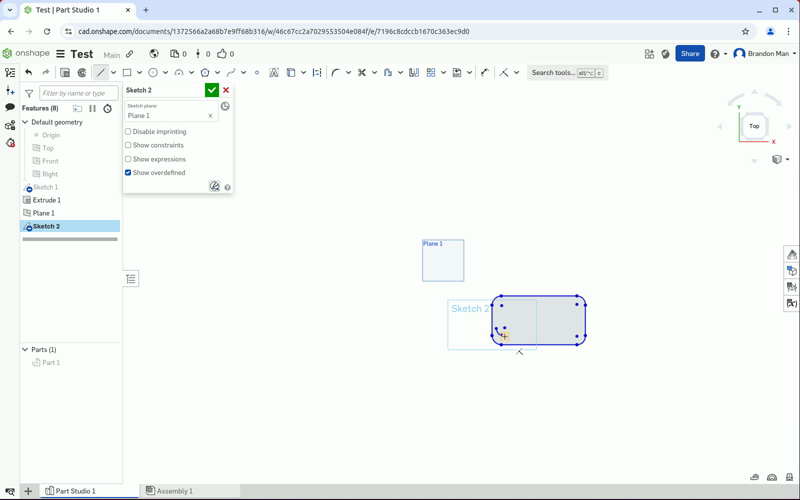
scroll(6)
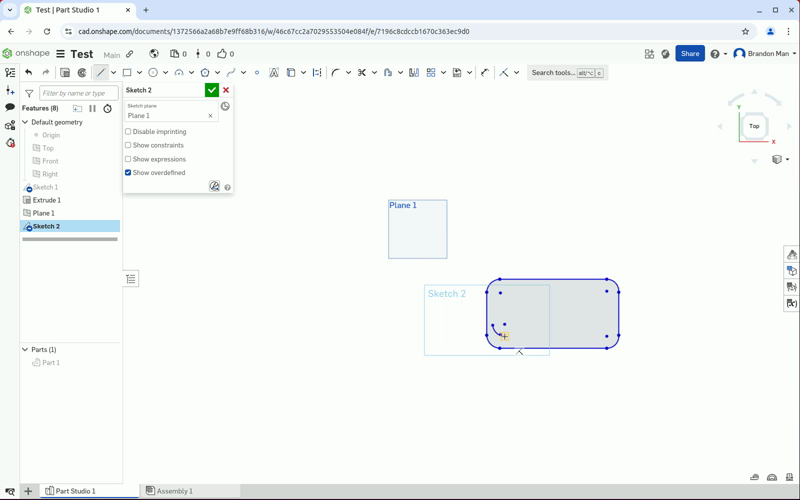
scroll(6)
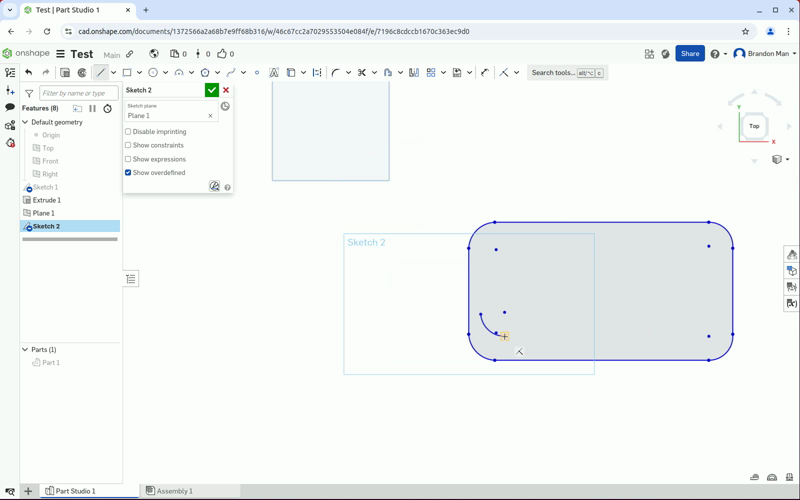
scroll(6)
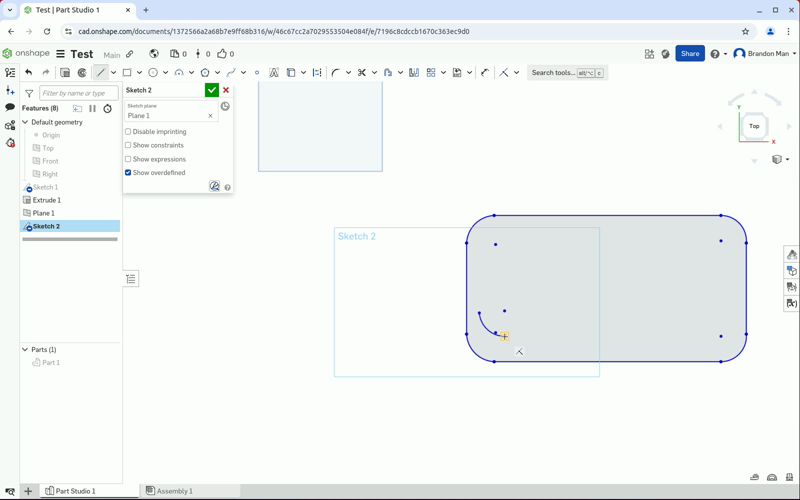
scroll(6)
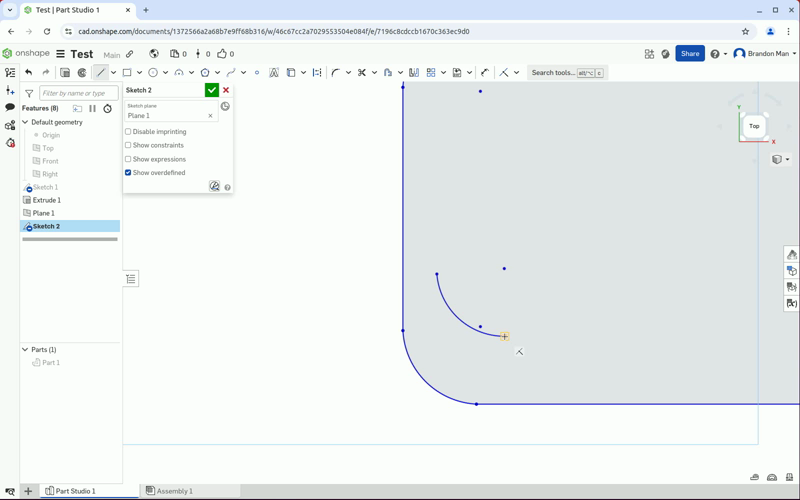
click(504, 336)
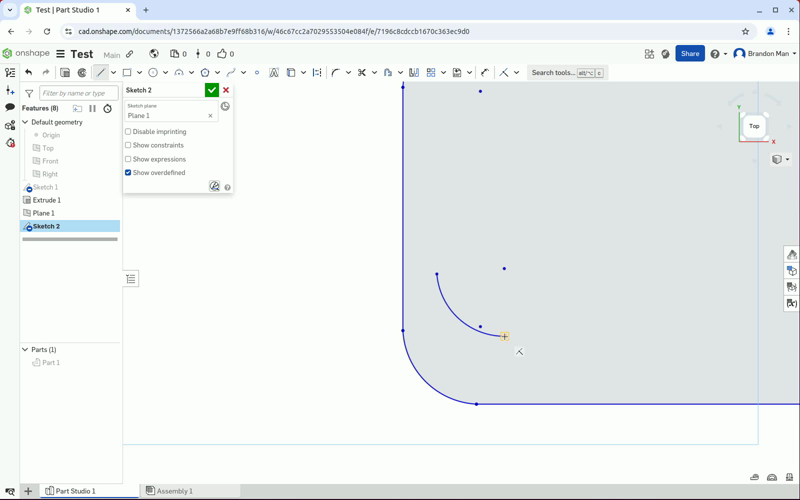
scroll(-6)
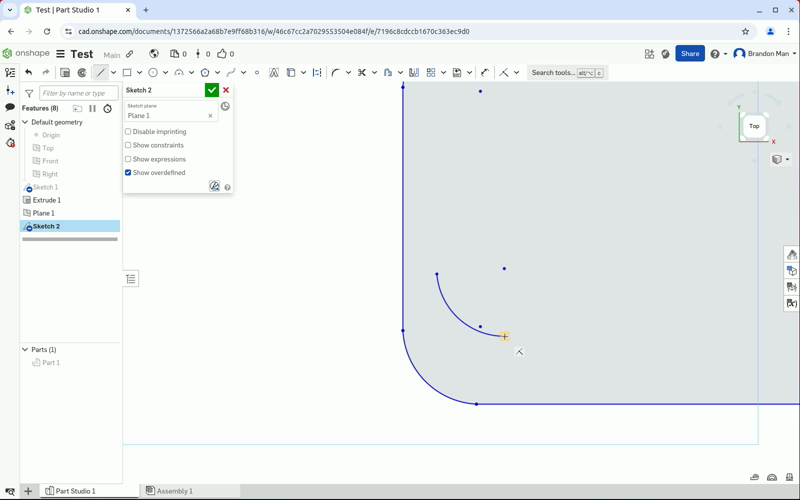
scroll(-6)
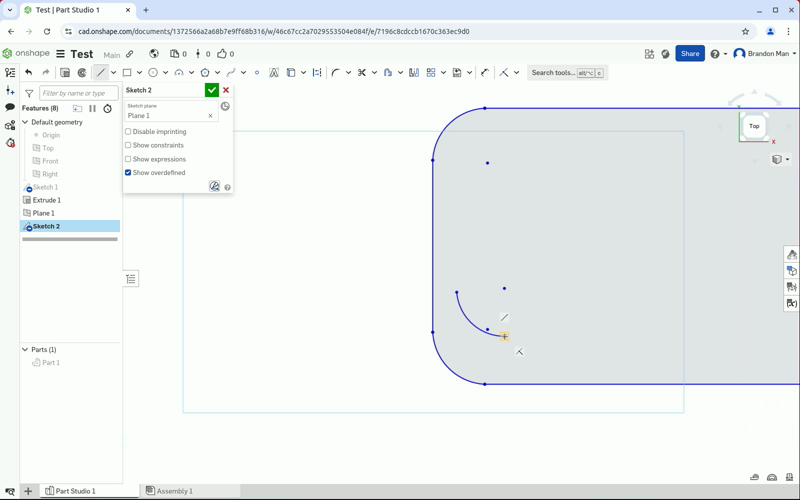
scroll(-6)
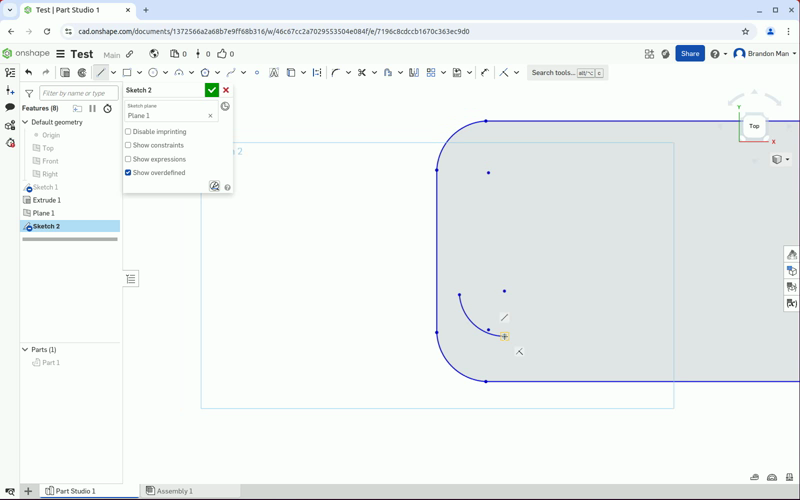
scroll(-6)
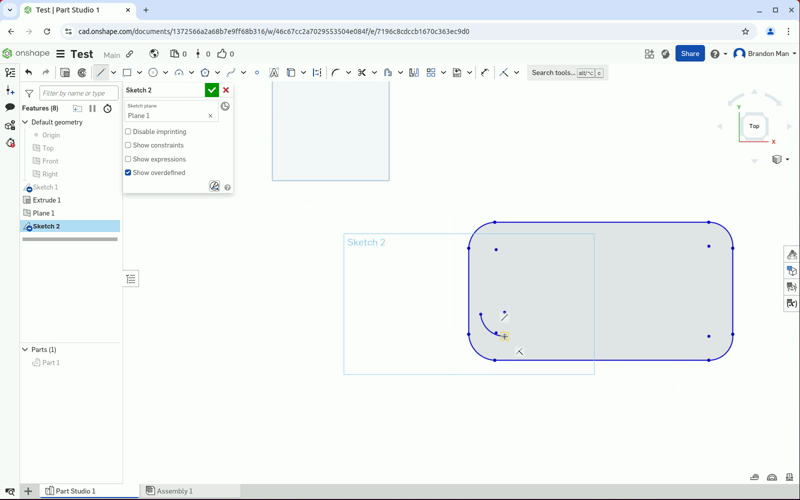
scroll(-6)
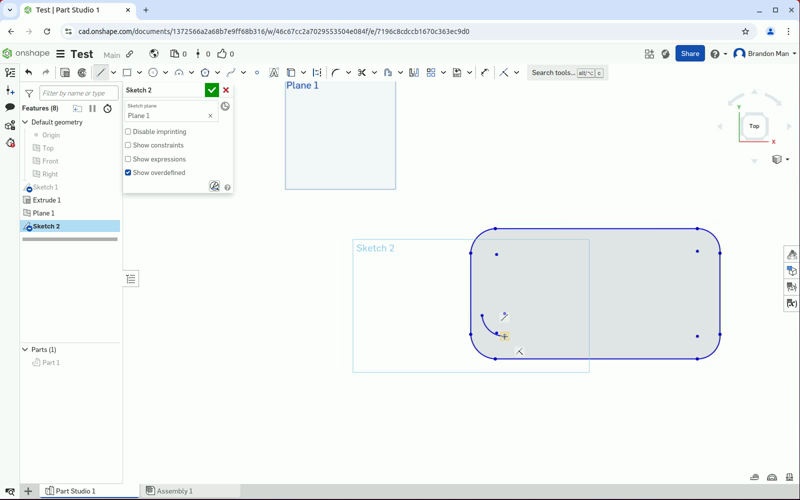
scroll(-6)
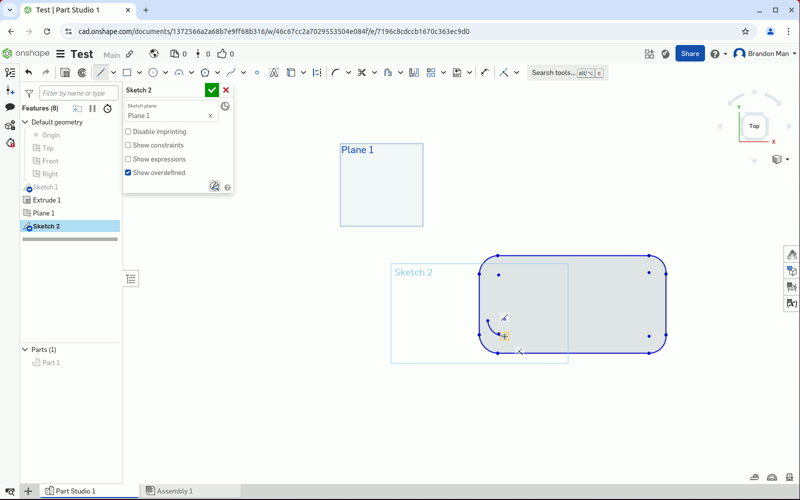
scroll(-6)
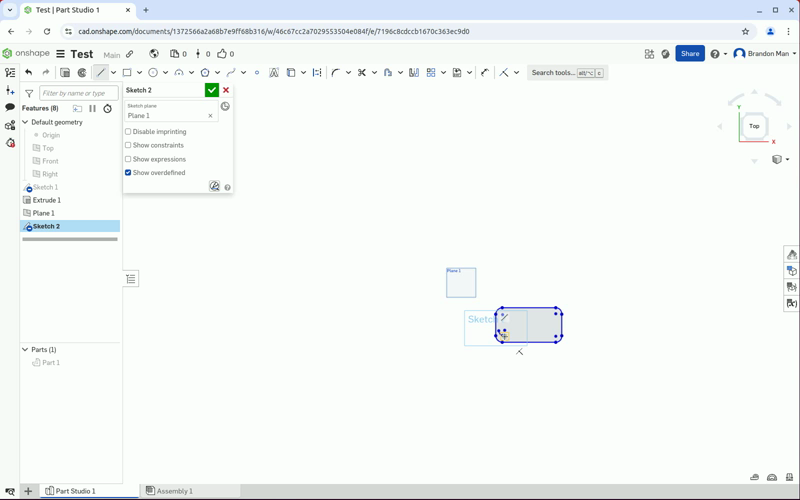
key_down(shift)
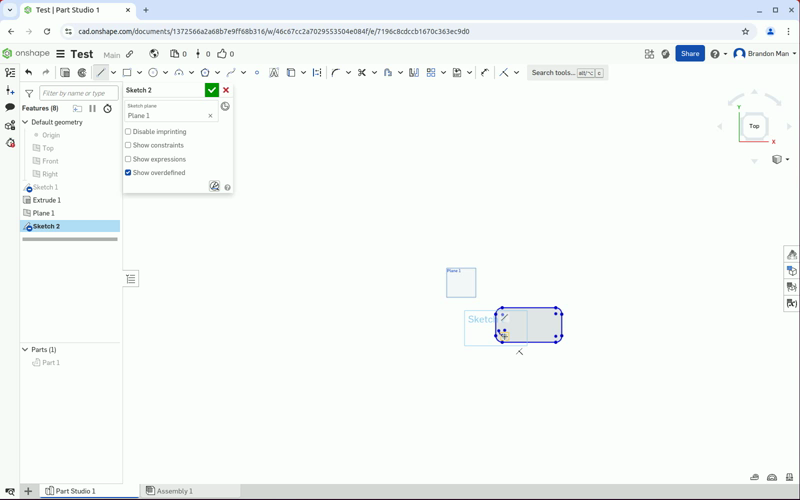
mouse_move(534, 336)
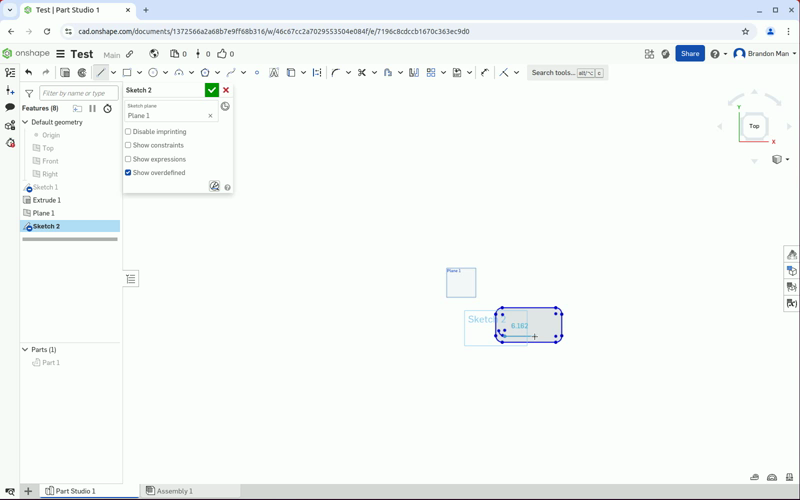
mouse_move(546, 336)
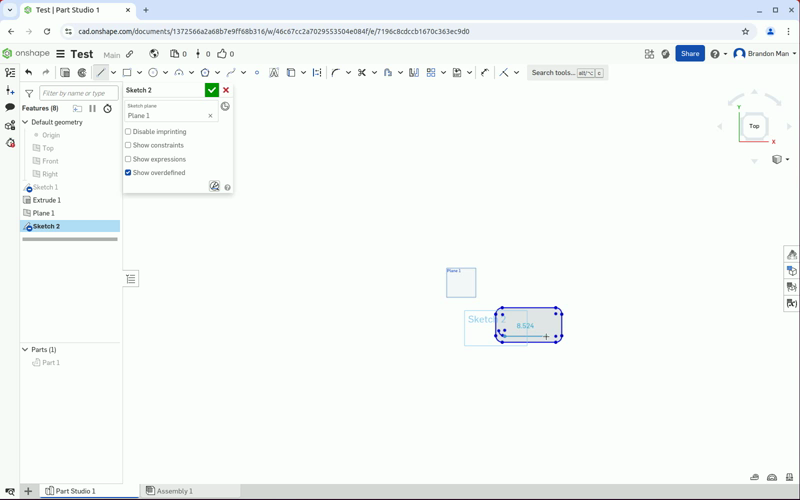
click(546, 336)
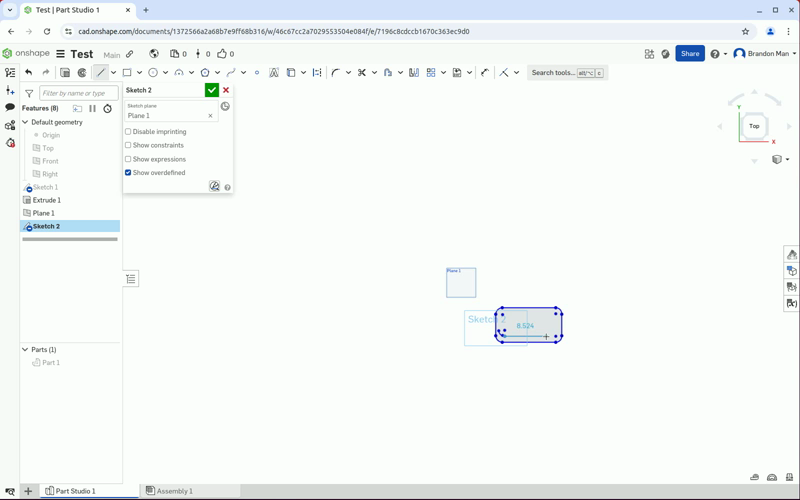
key_up(shift)
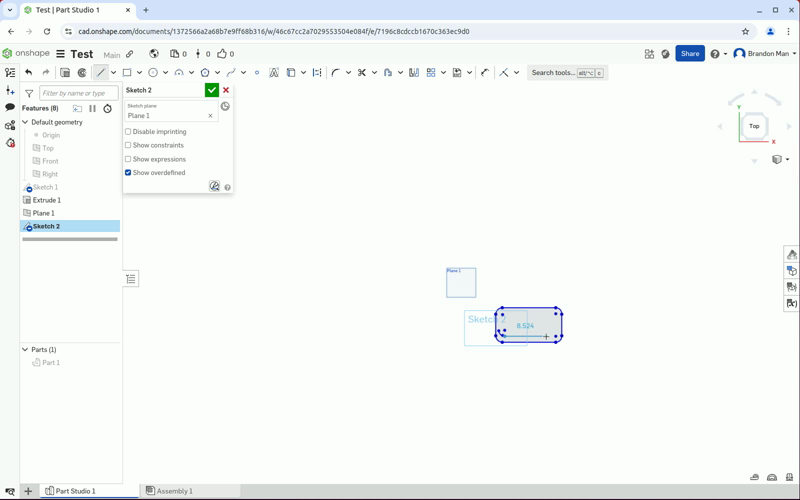
key(esc)
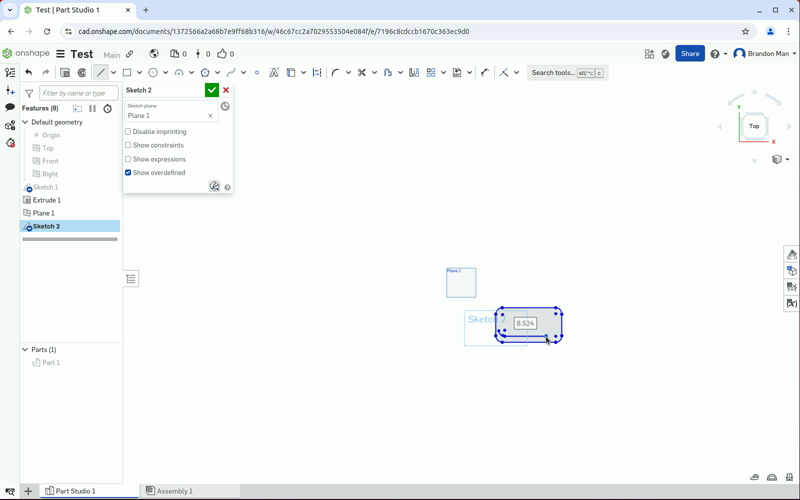
key(a)
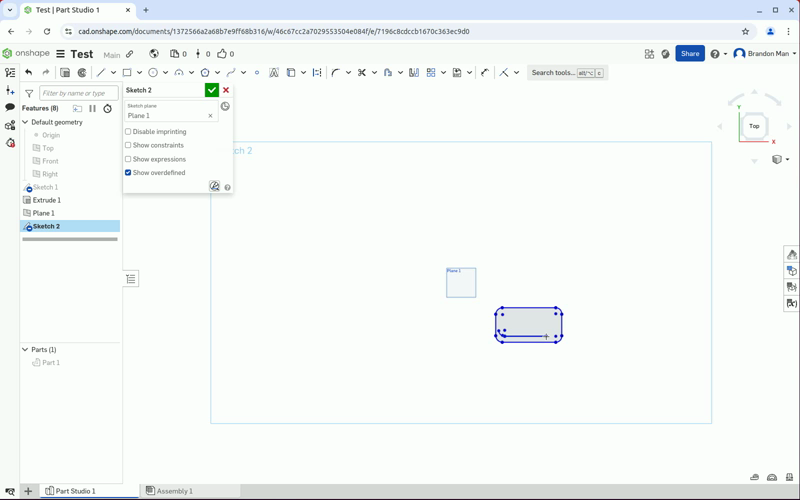
mouse_move(546, 336)
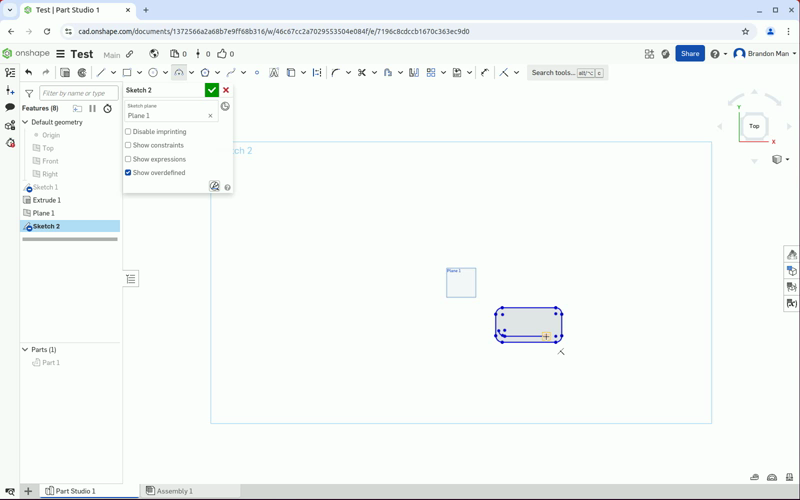
click(546, 336)
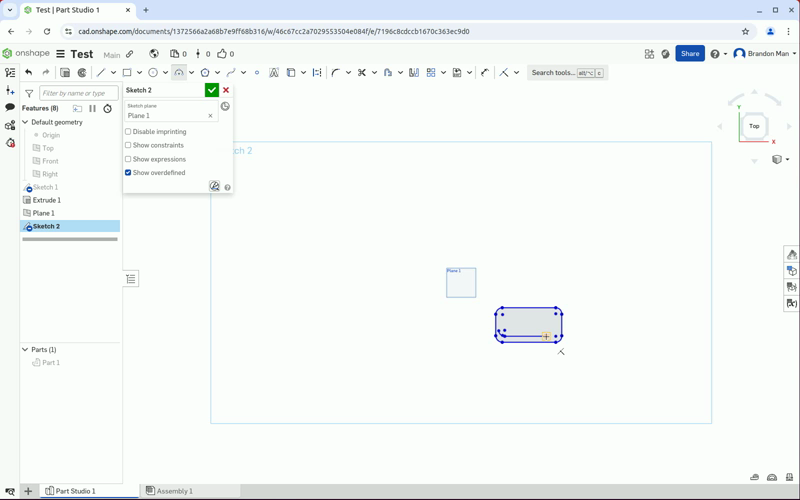
key_down(shift)
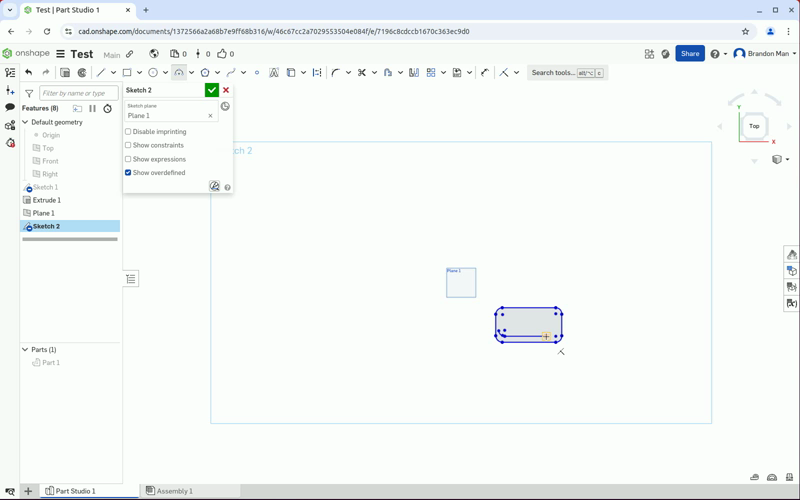
mouse_move(552, 330)
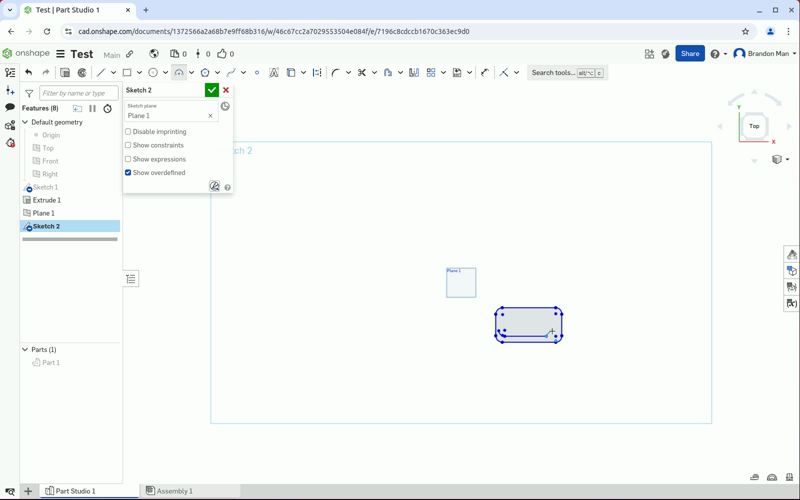
click(552, 330)
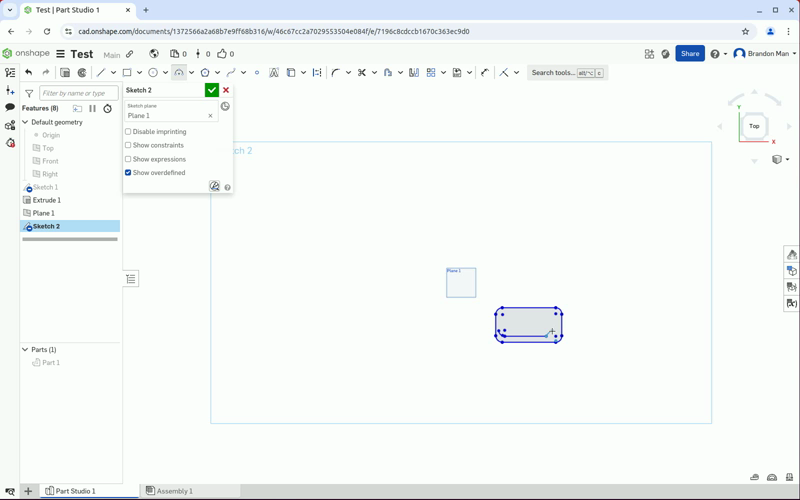
mouse_move(550, 334)
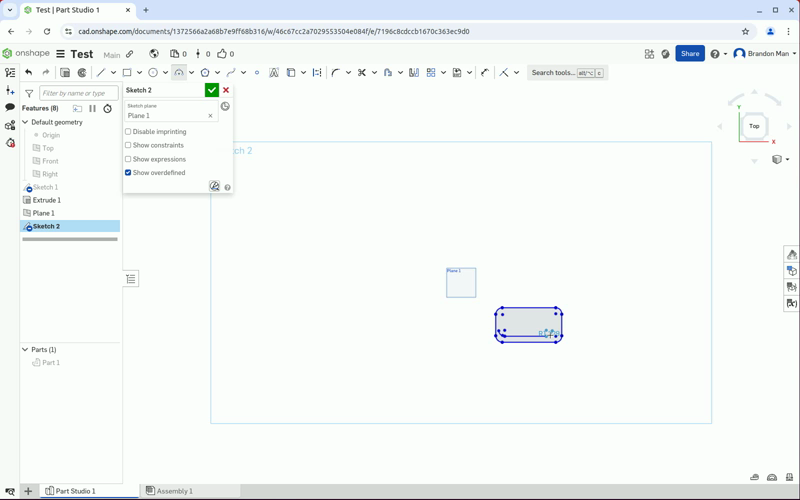
scroll(6)
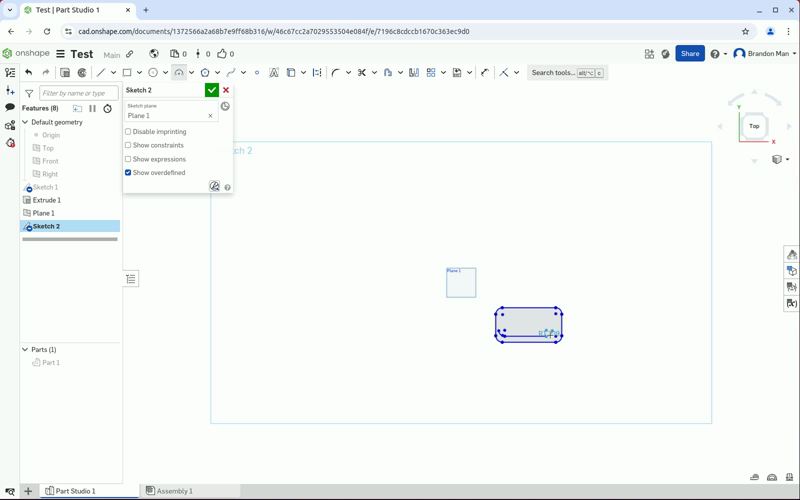
scroll(6)
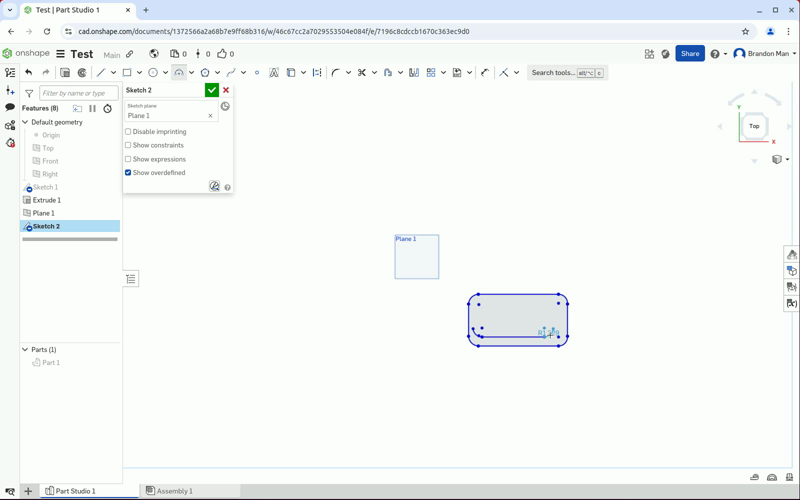
scroll(6)
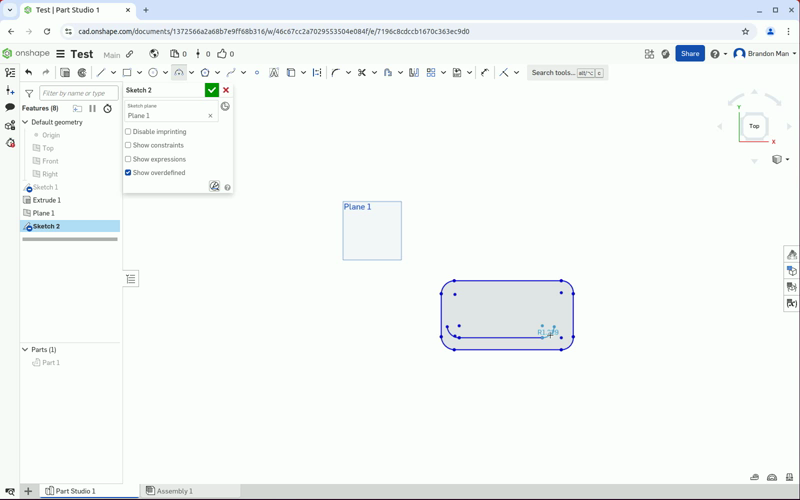
scroll(6)
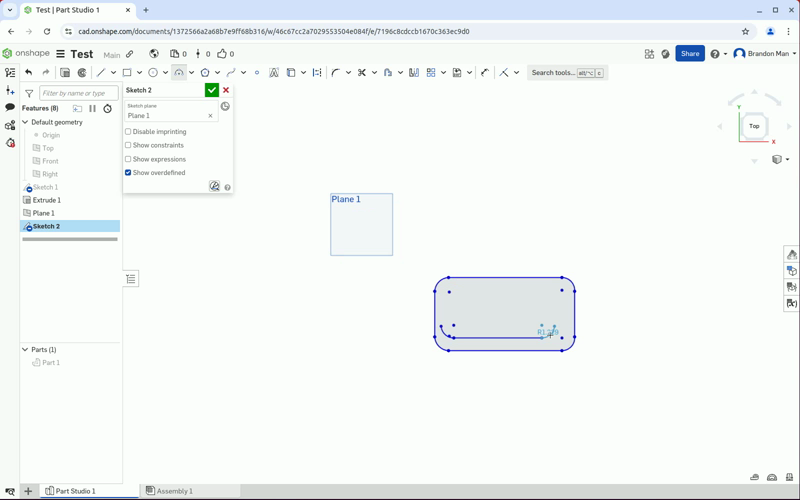
scroll(6)
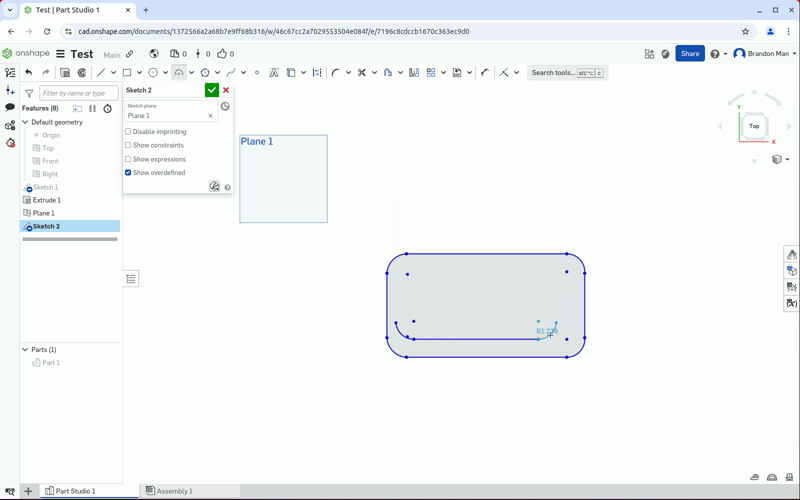
scroll(6)
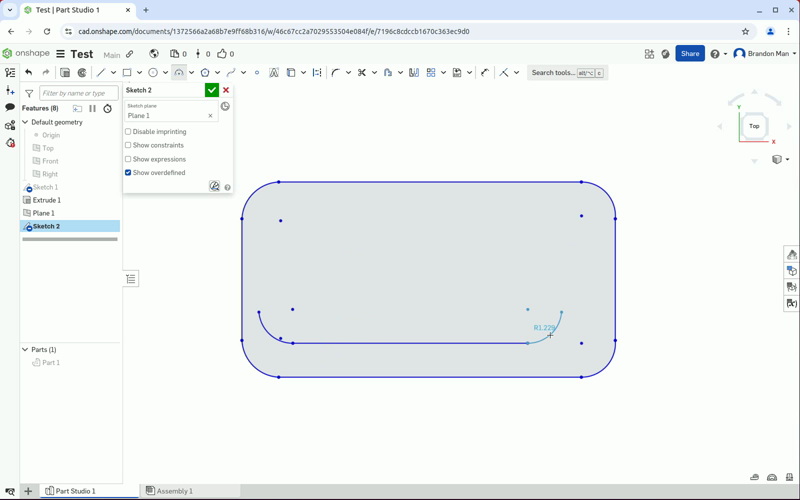
scroll(6)
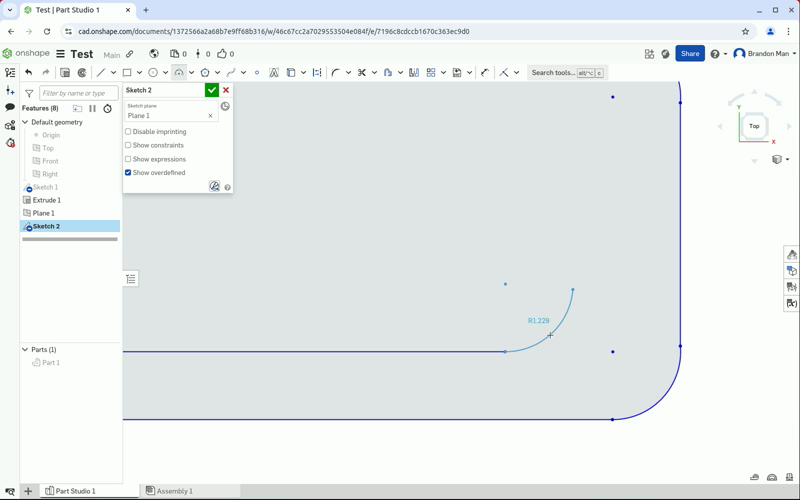
click(550, 334)
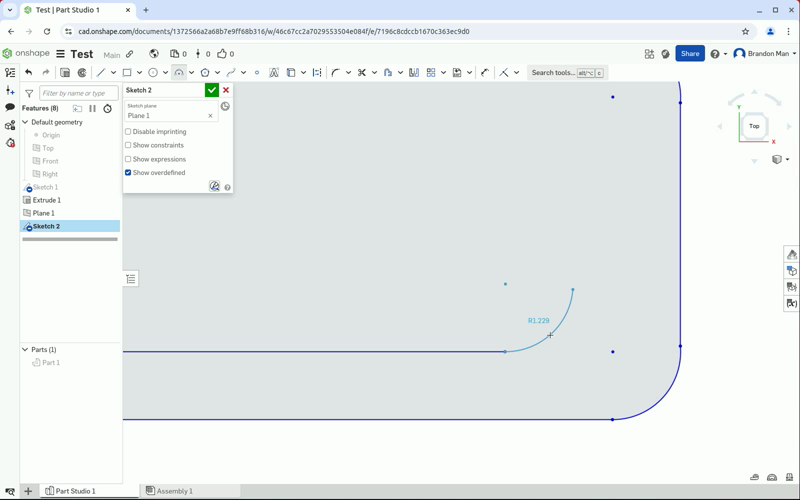
scroll(-6)
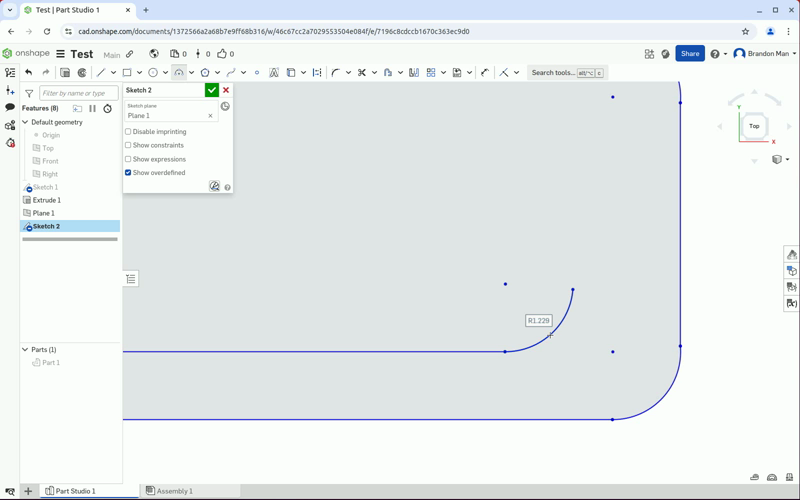
scroll(-6)
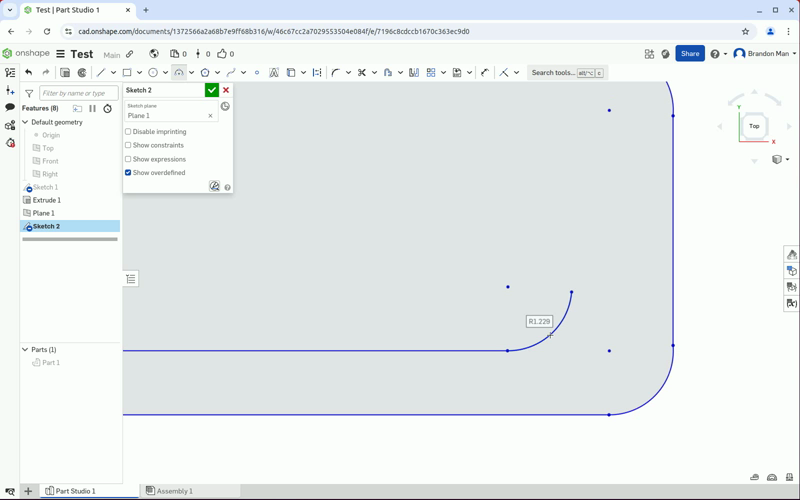
scroll(-6)
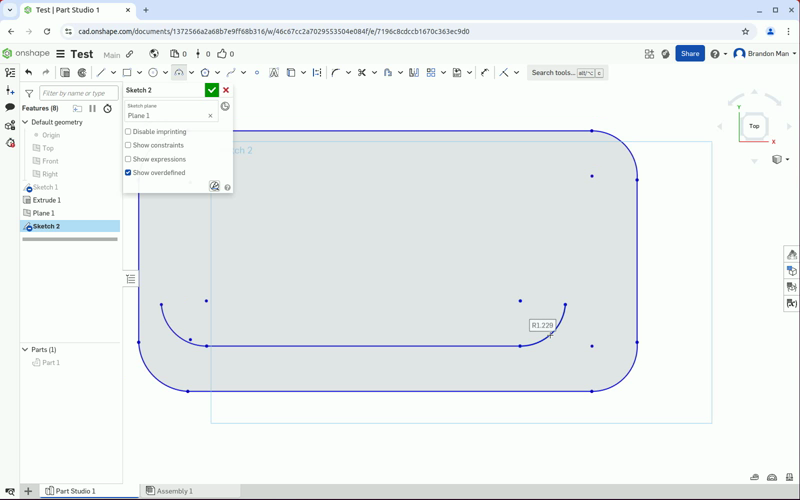
scroll(-6)
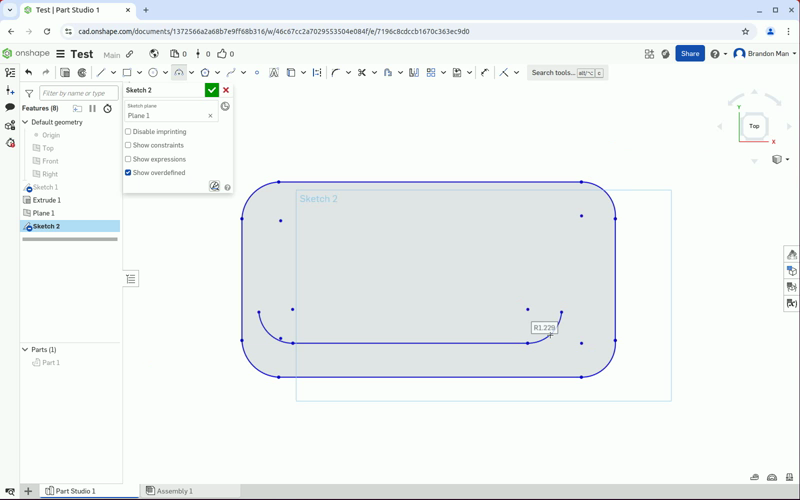
scroll(-6)
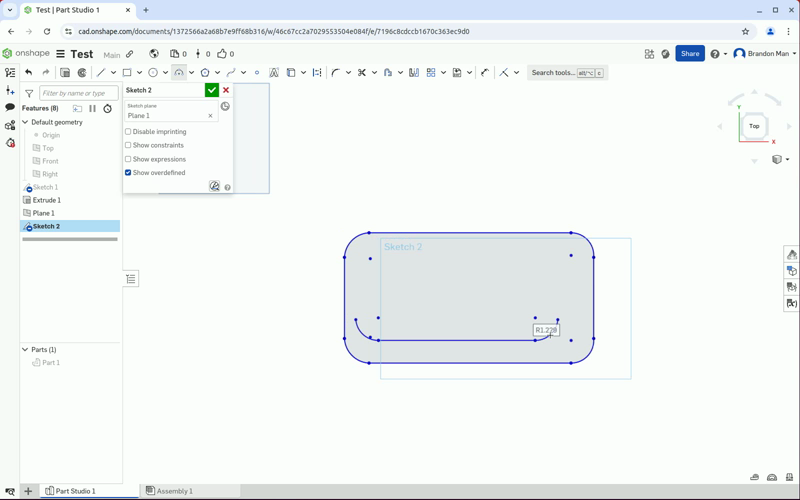
scroll(-6)
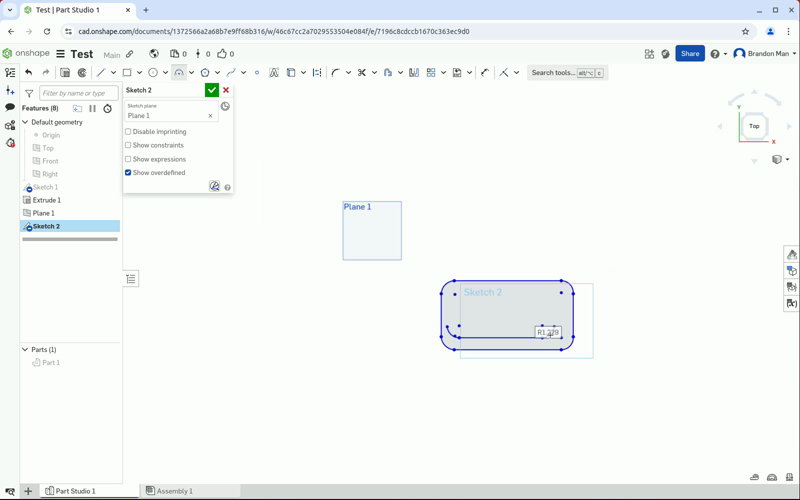
scroll(-6)
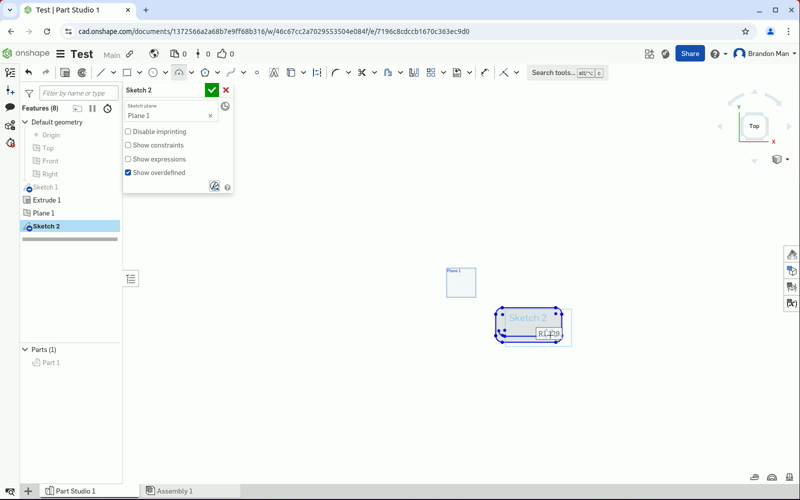
key_up(shift)
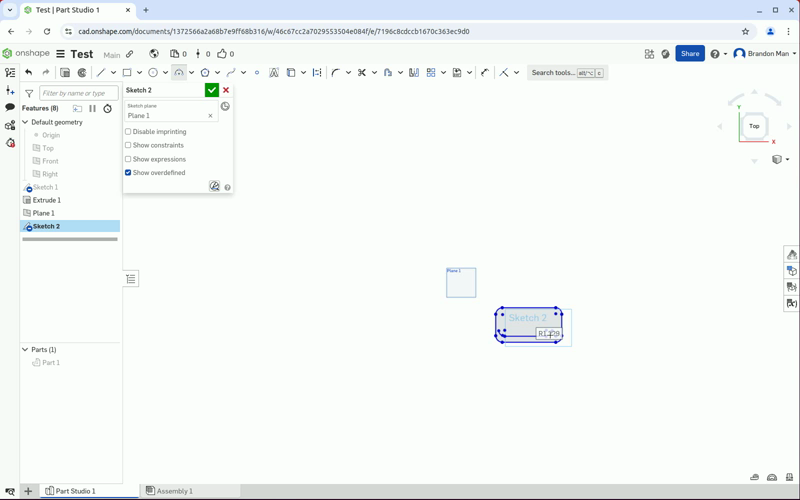
key(esc)
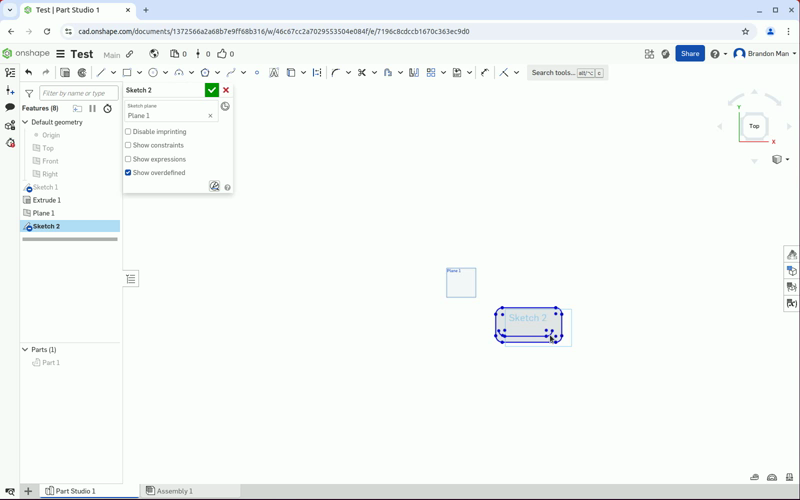
key(l)
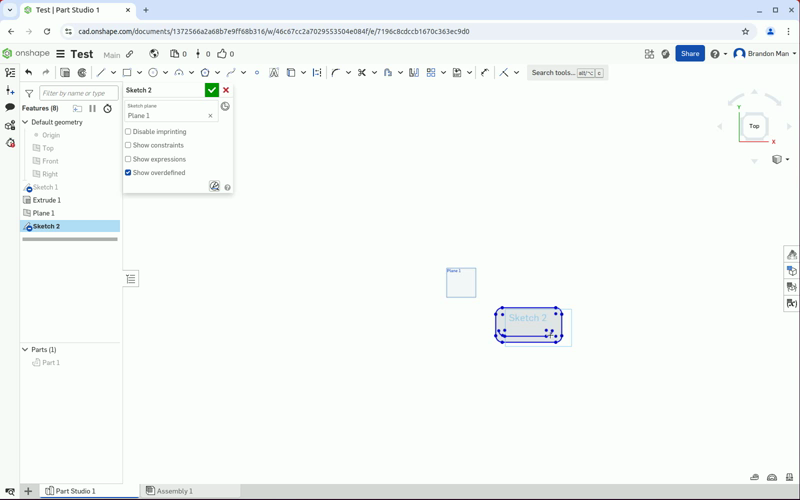
mouse_move(552, 330)
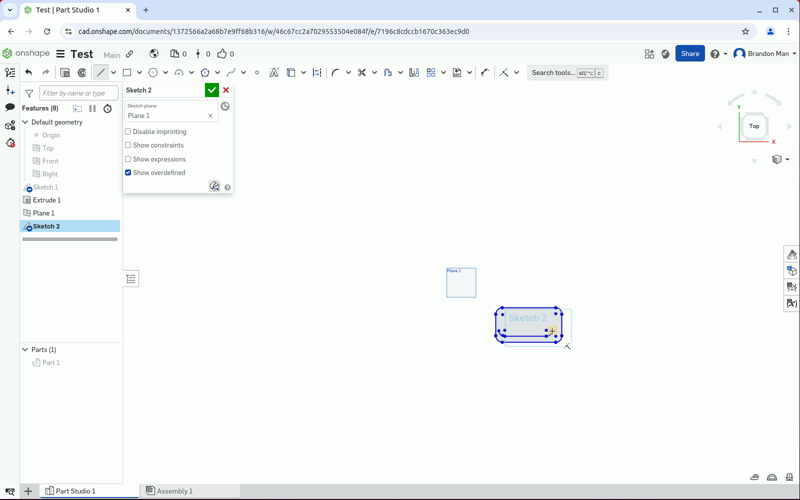
scroll(6)
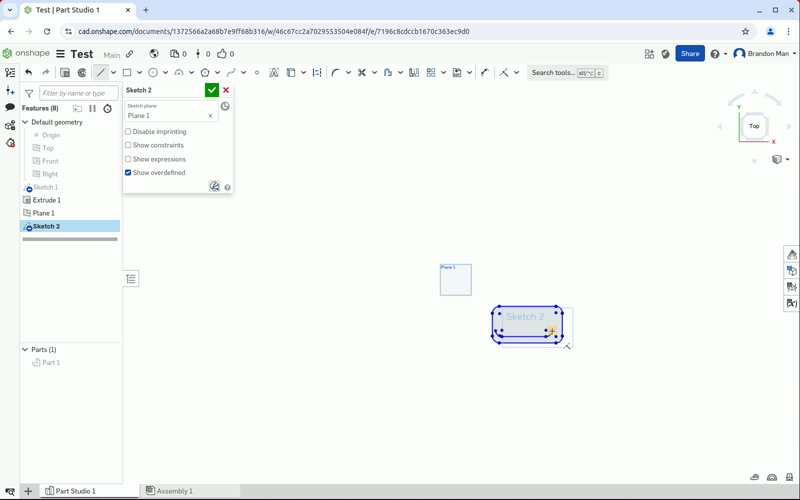
scroll(6)
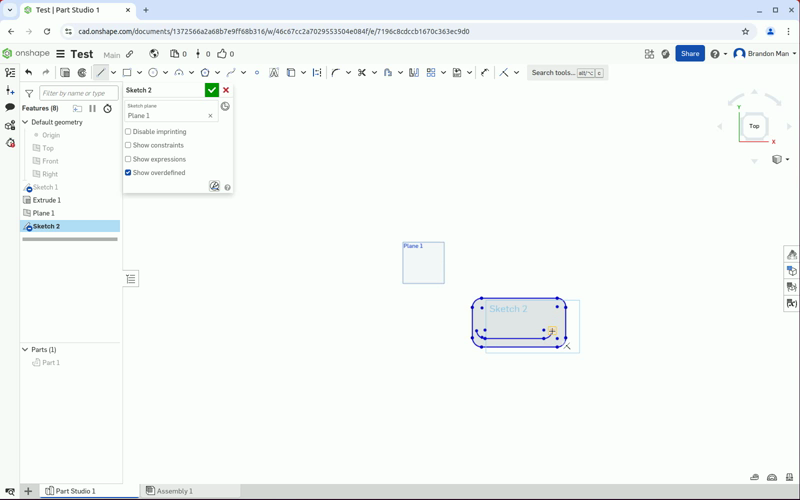
scroll(6)
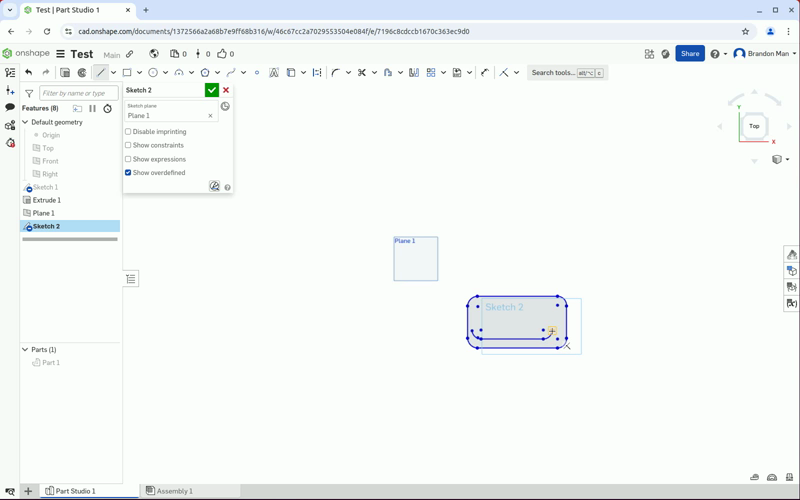
scroll(6)
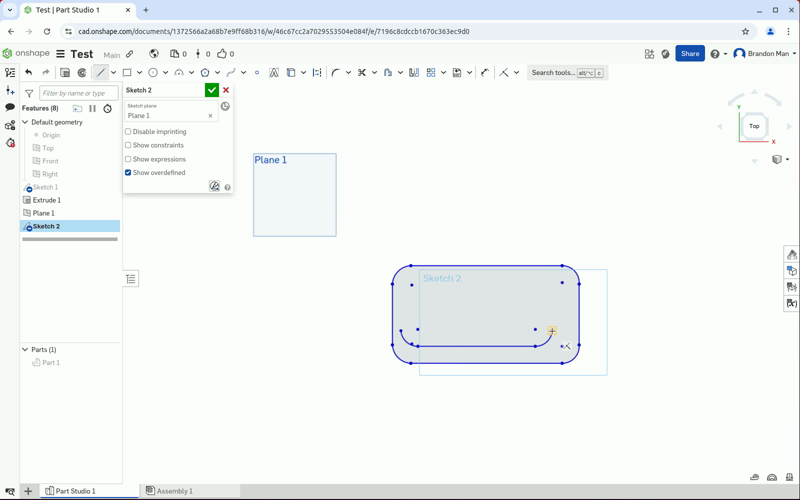
scroll(6)
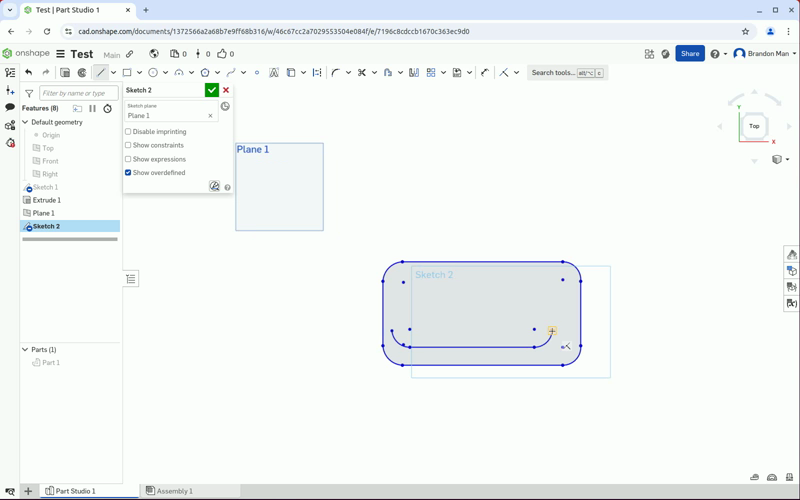
scroll(6)
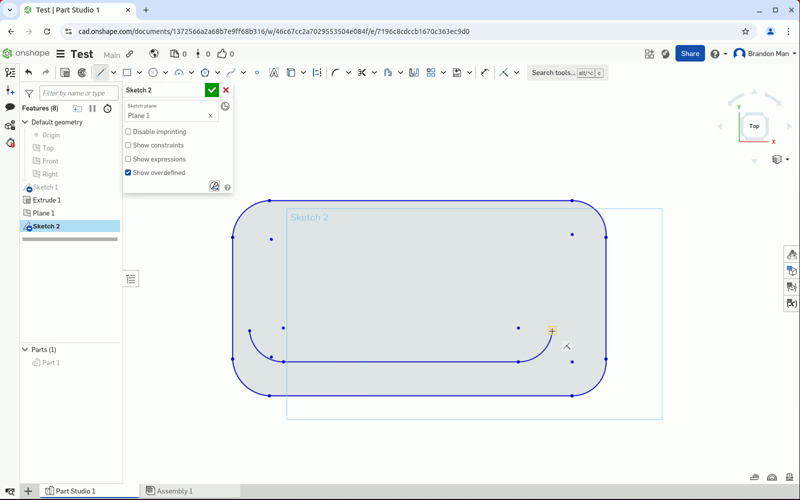
scroll(6)
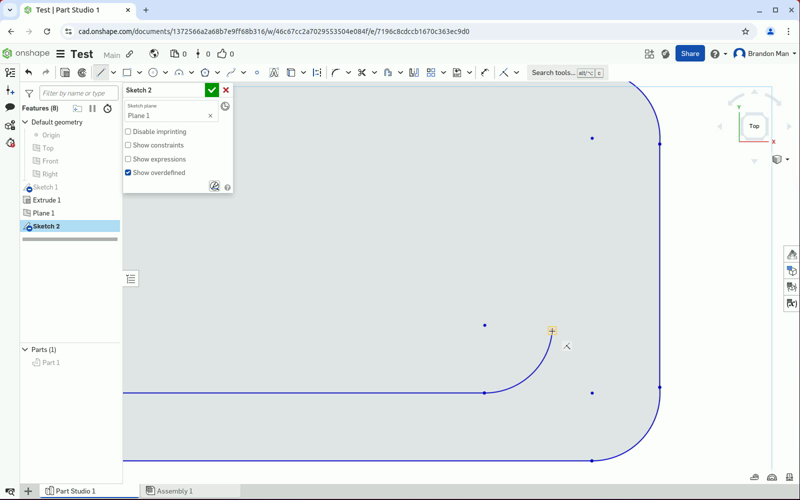
click(552, 330)
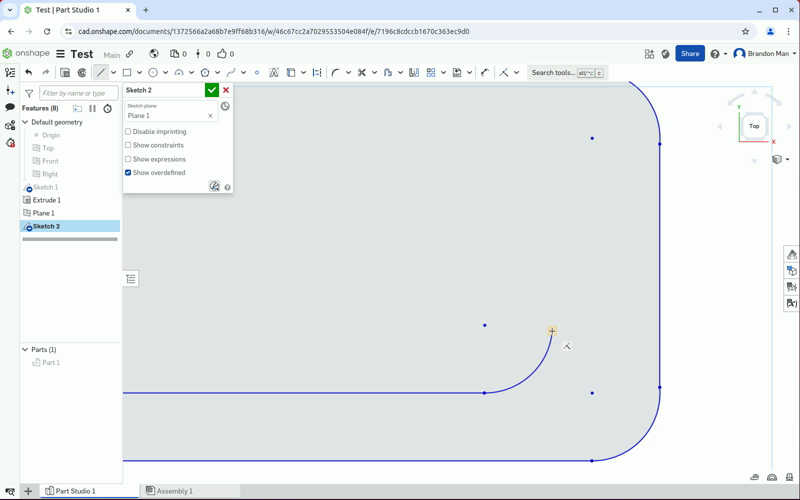
scroll(-6)
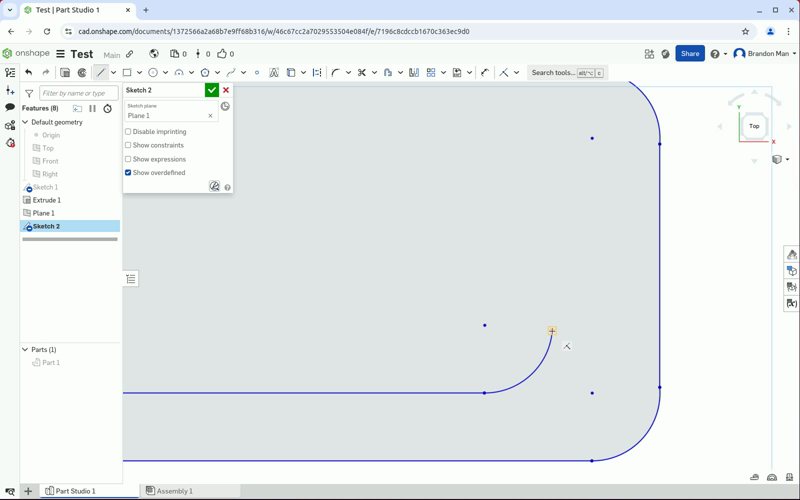
scroll(-6)
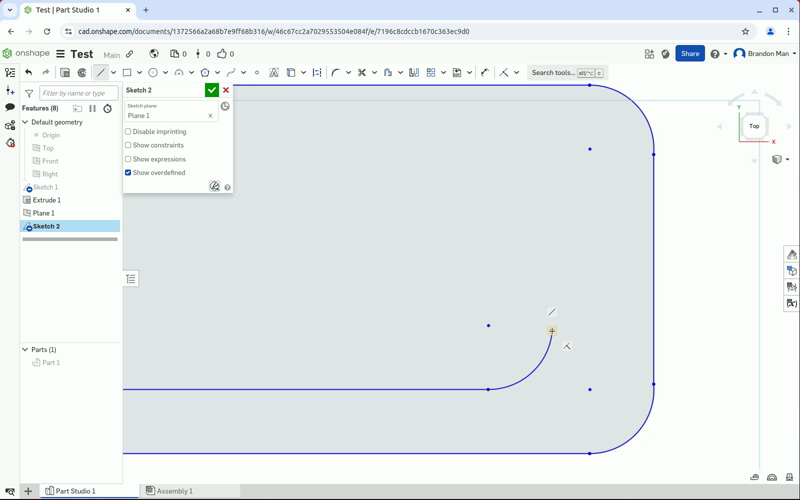
scroll(-6)
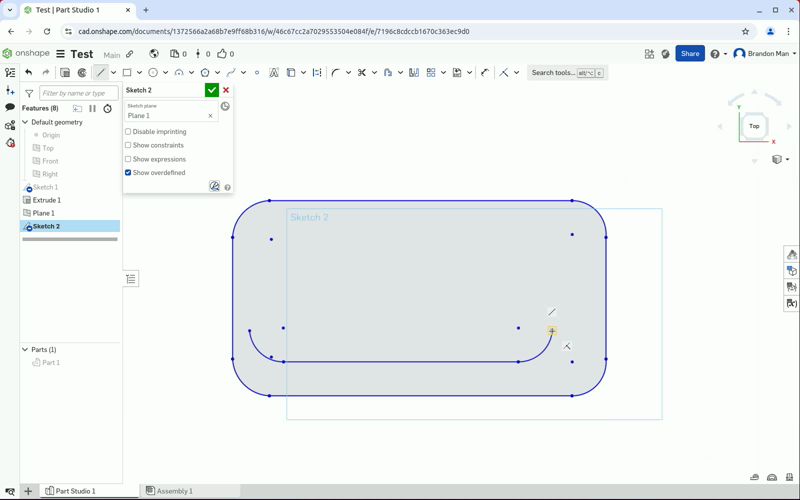
scroll(-6)
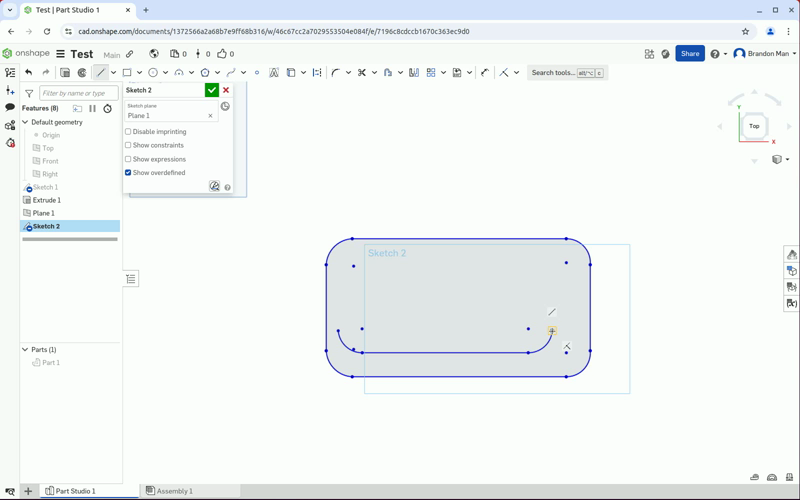
scroll(-6)
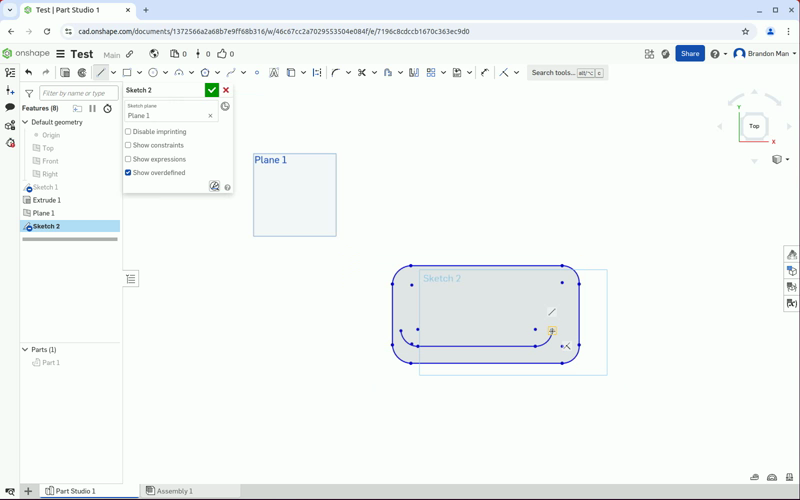
scroll(-6)
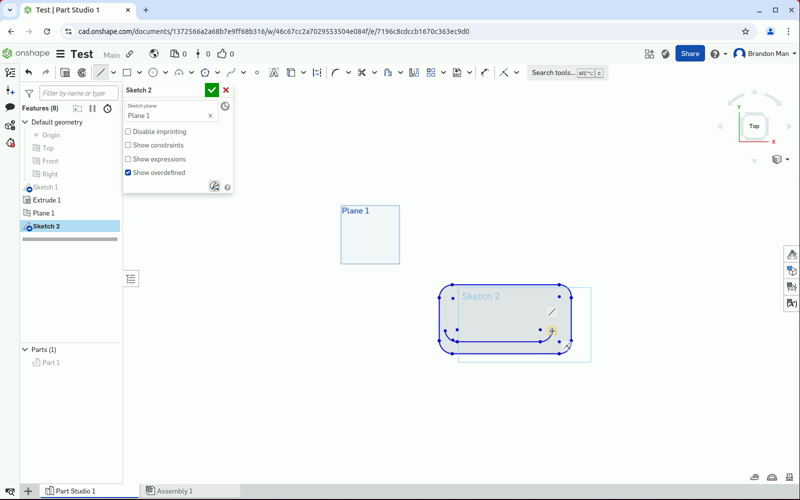
scroll(-6)
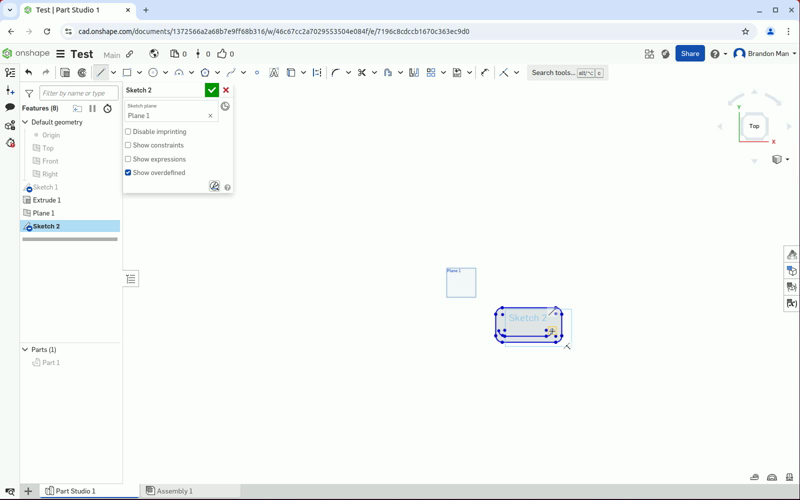
key_down(shift)
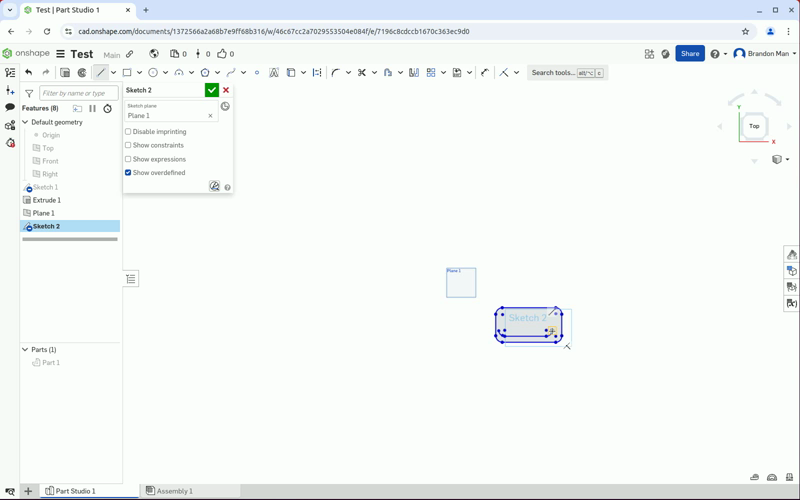
mouse_move(582, 330)
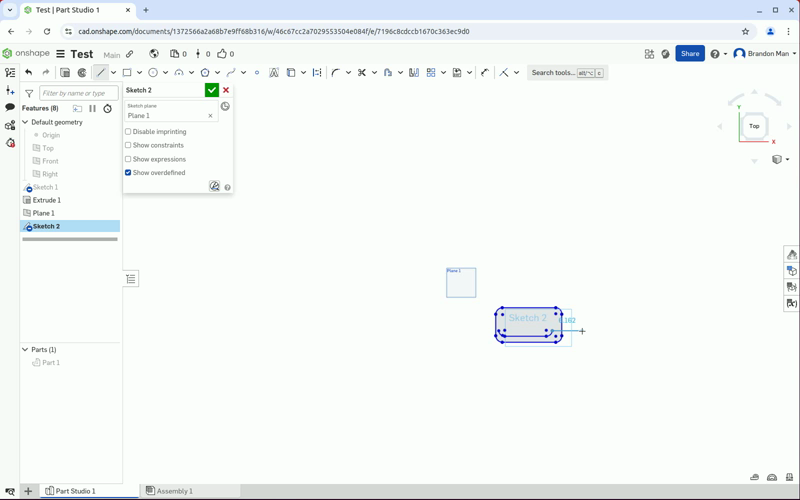
mouse_move(552, 318)
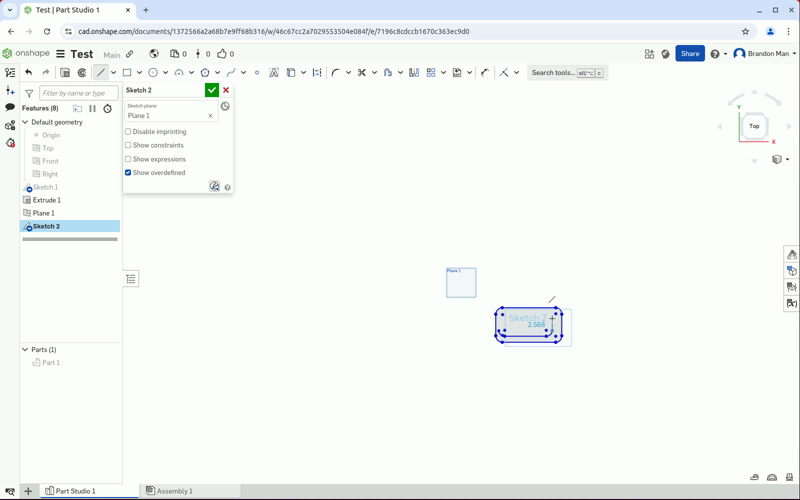
click(552, 318)
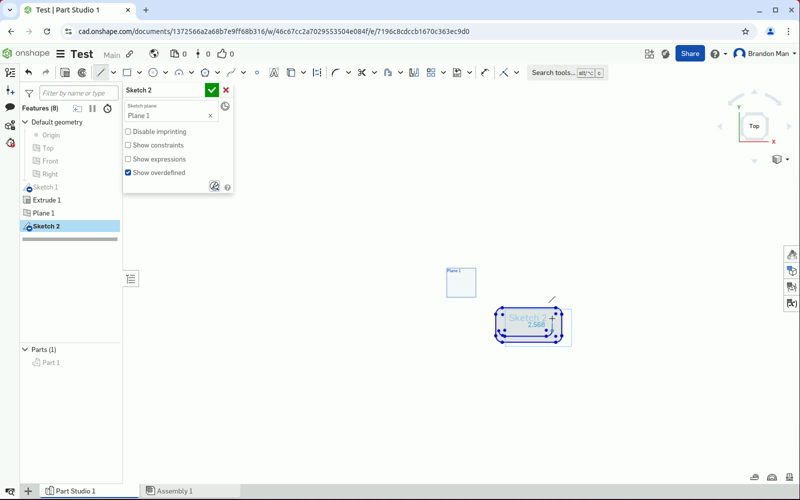
key_up(shift)
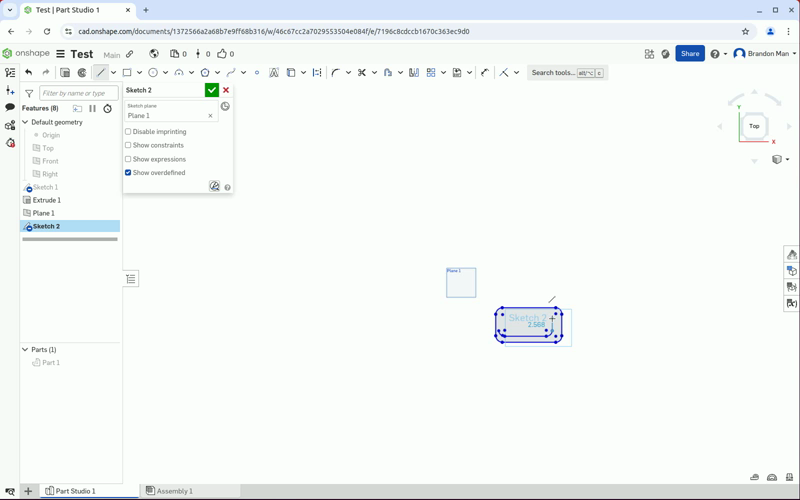
key(esc)
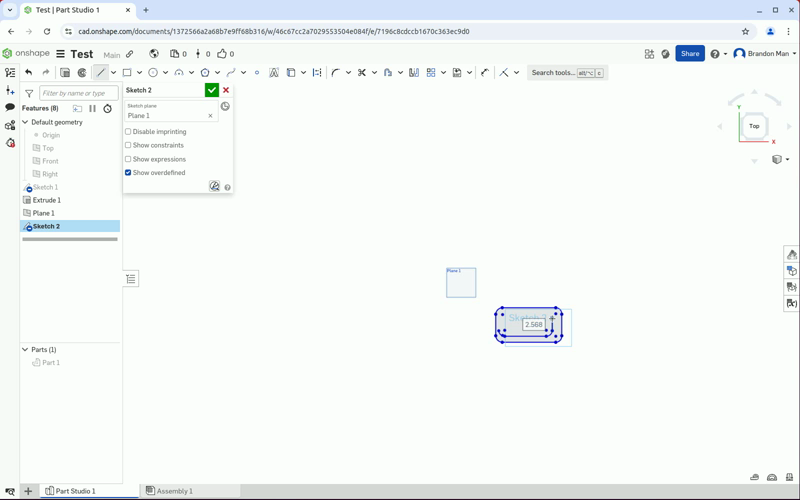
key(a)
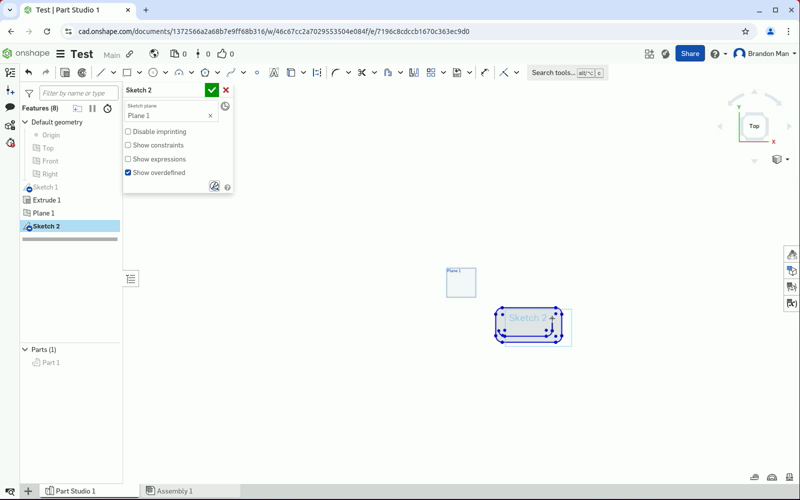
mouse_move(552, 318)
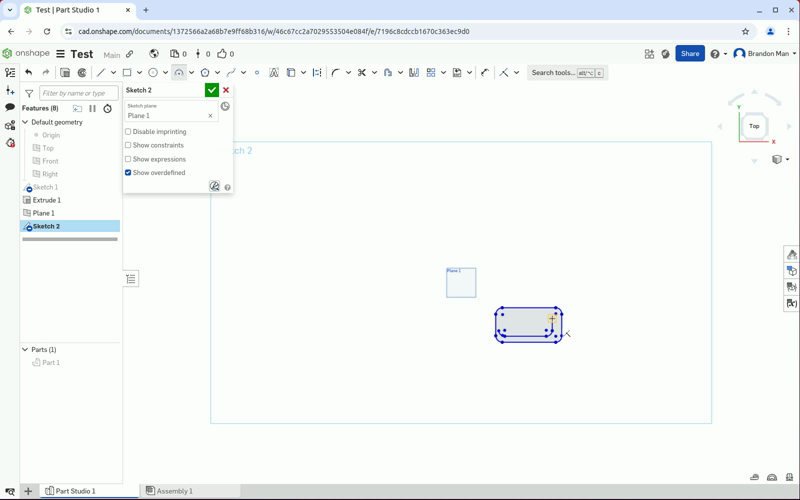
click(552, 318)
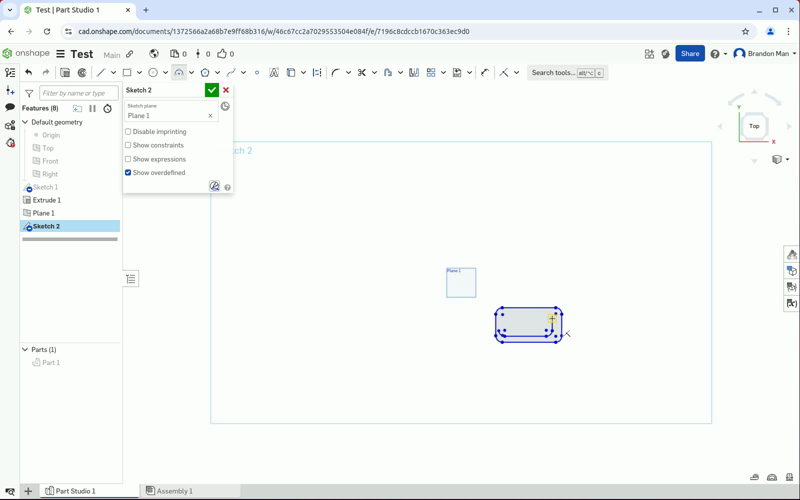
key_down(shift)
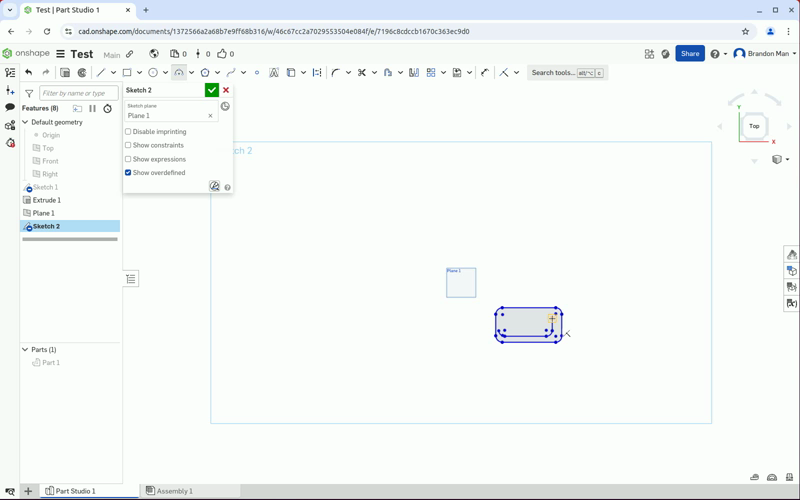
mouse_move(546, 312)
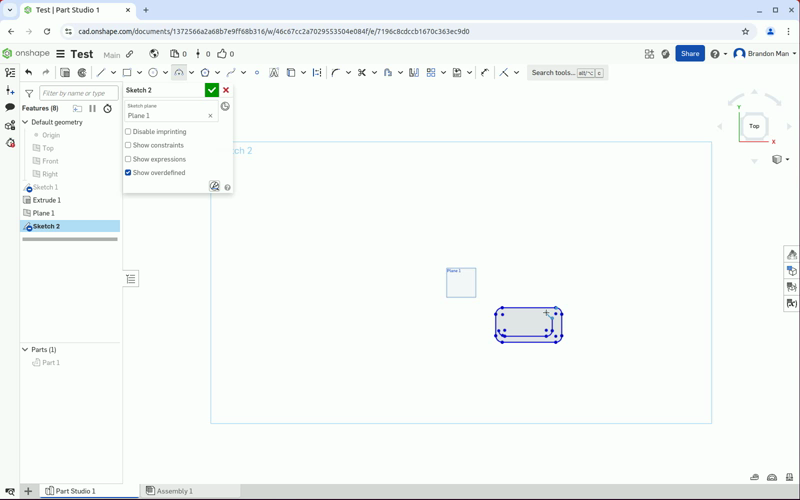
click(546, 312)
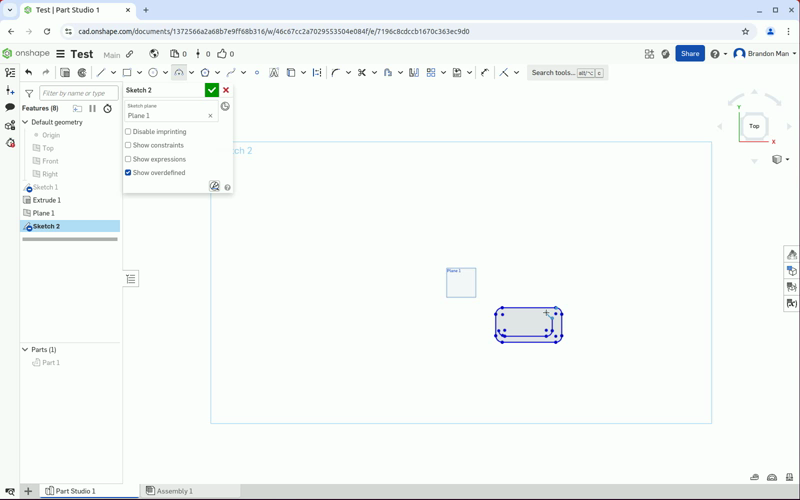
mouse_move(550, 313)
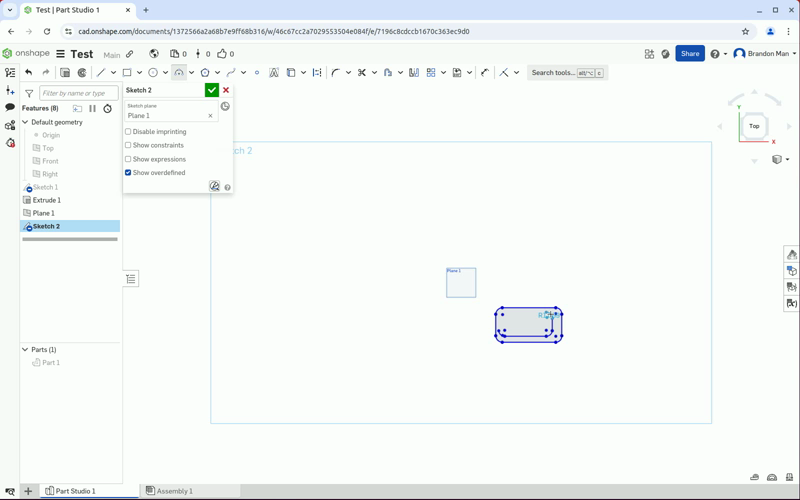
click(550, 313)
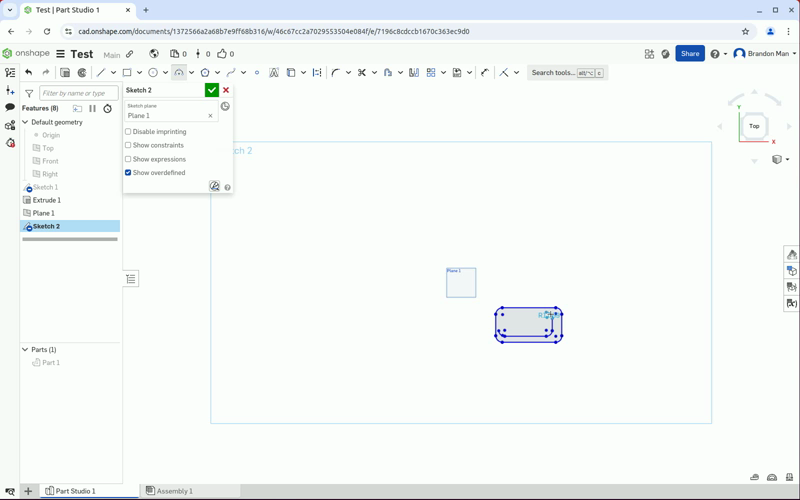
key_up(shift)
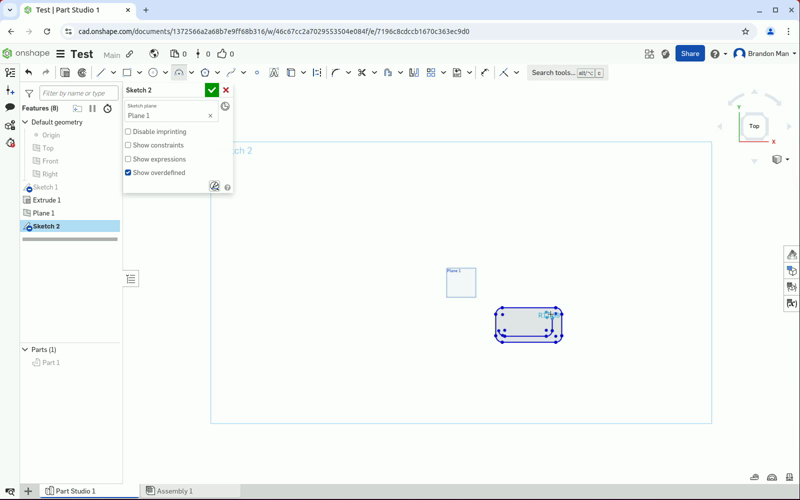
key(esc)
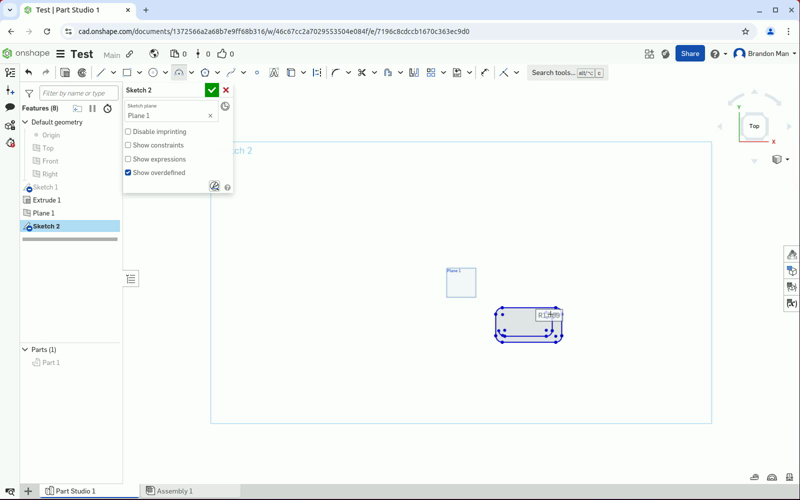
key(l)
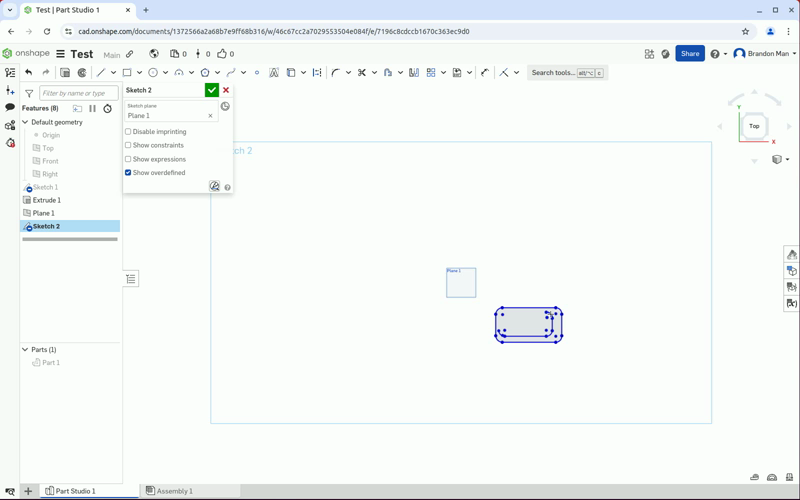
mouse_move(546, 312)
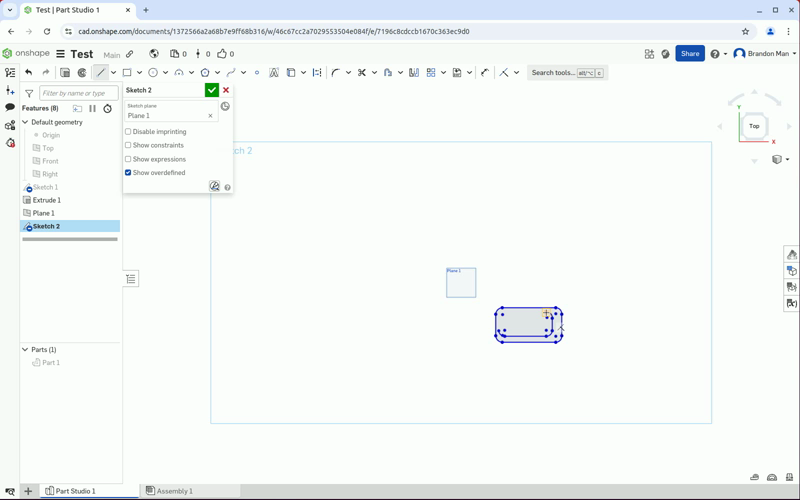
click(546, 312)
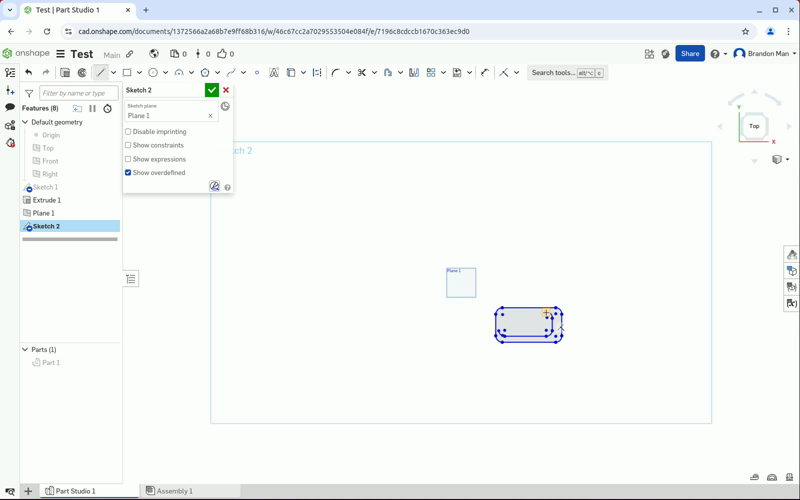
key_down(shift)
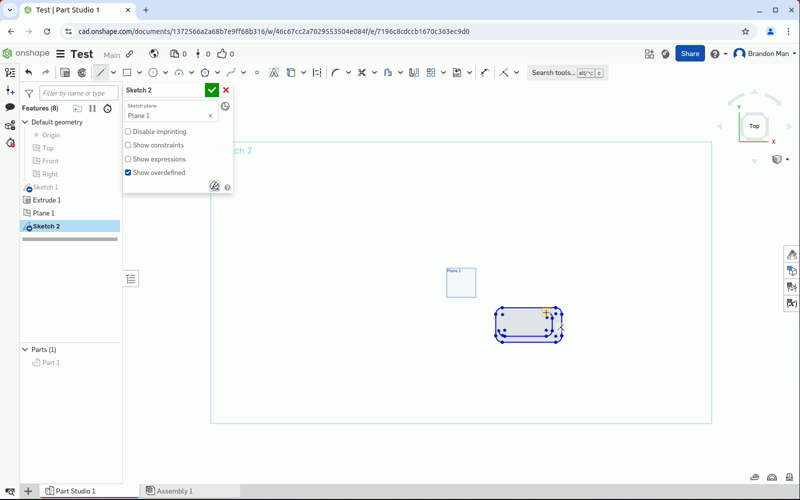
mouse_move(576, 312)
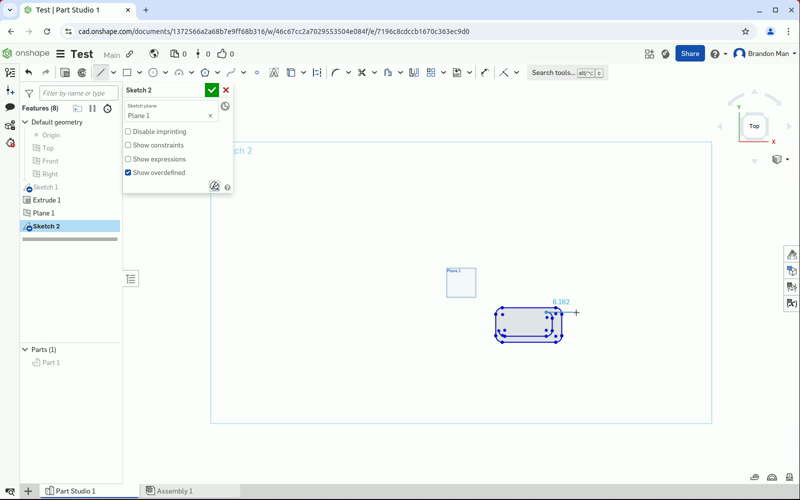
mouse_move(504, 312)
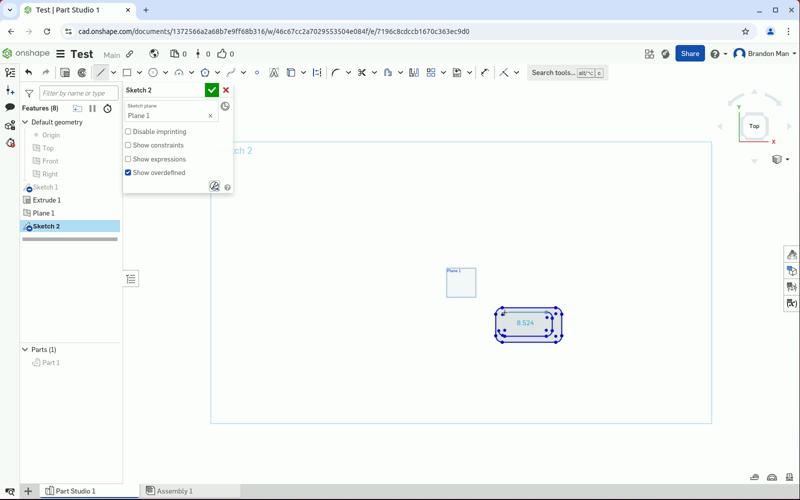
scroll(6)
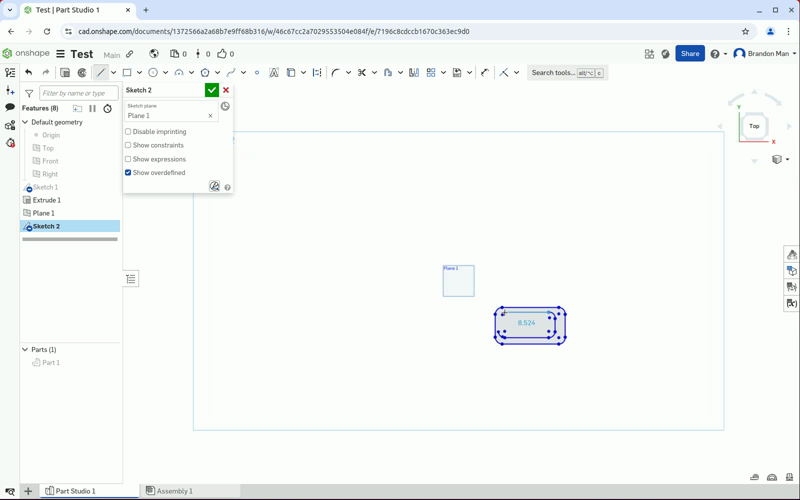
scroll(6)
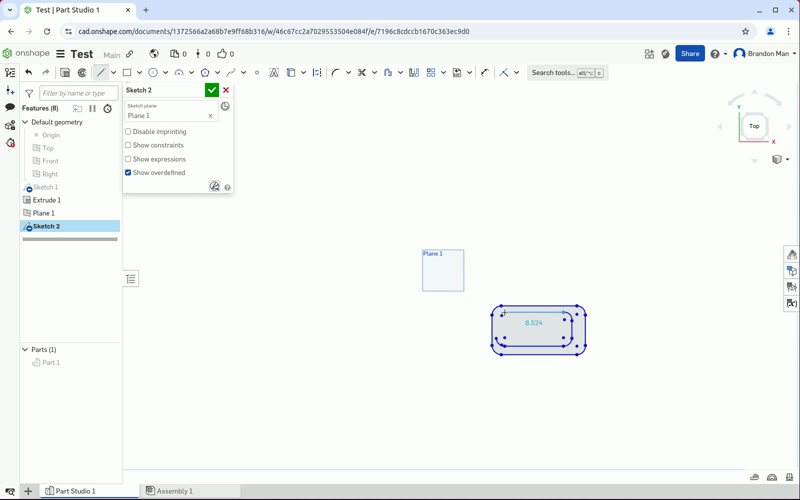
scroll(6)
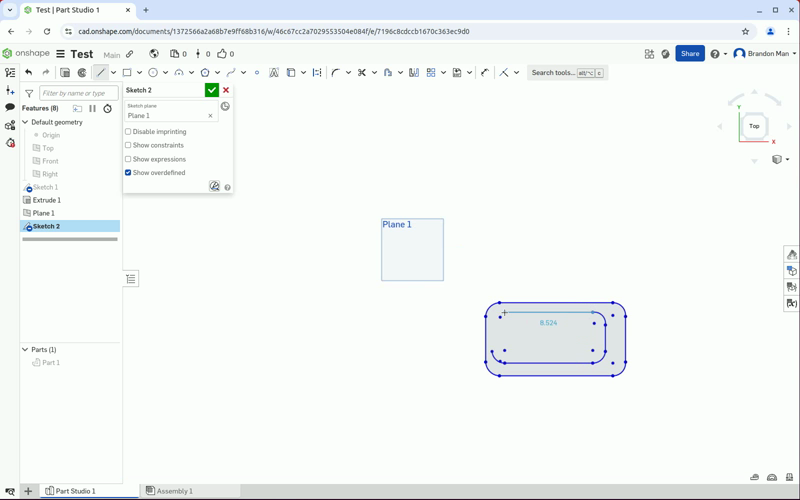
scroll(6)
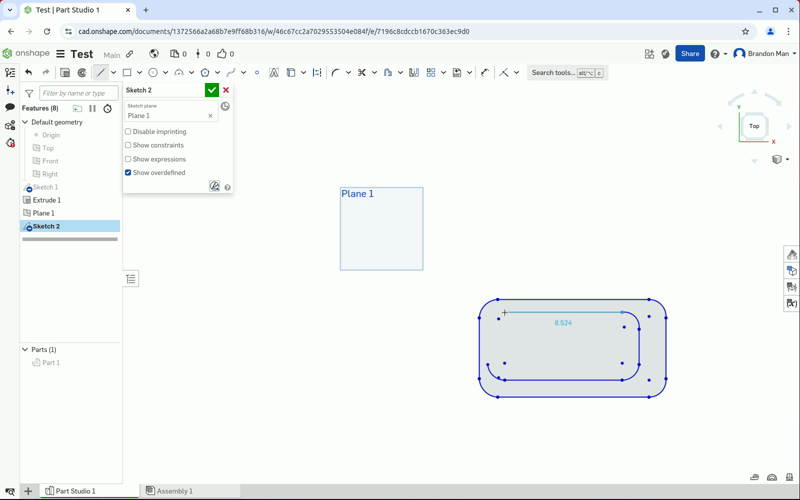
scroll(6)
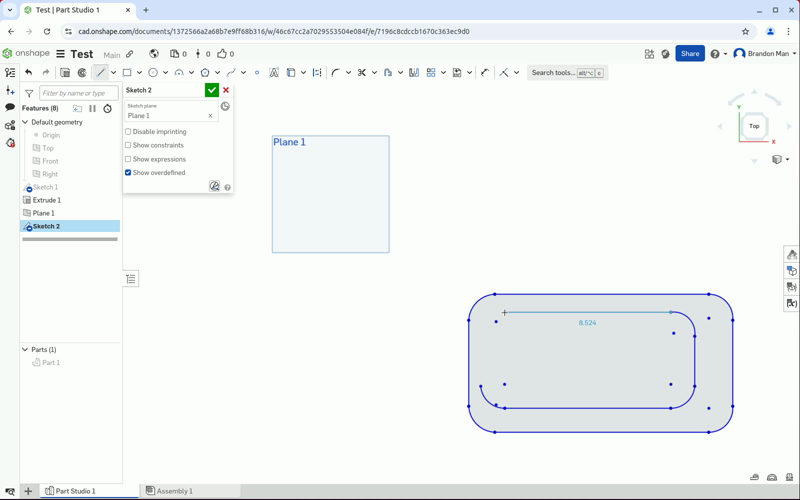
scroll(6)
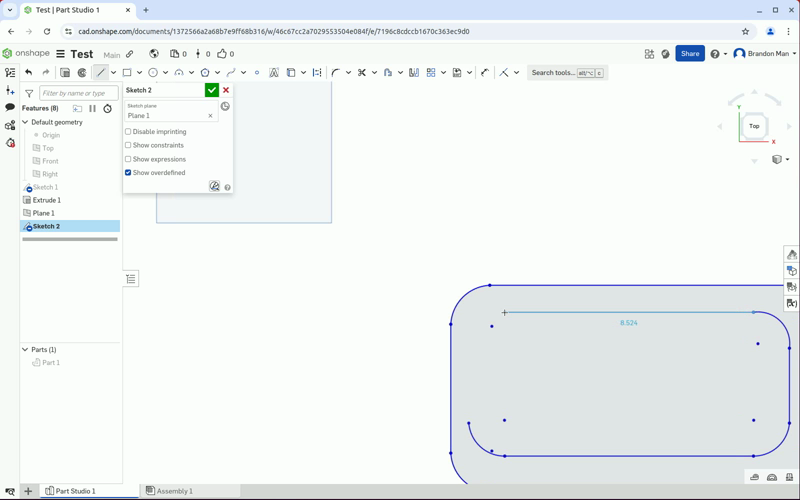
scroll(6)
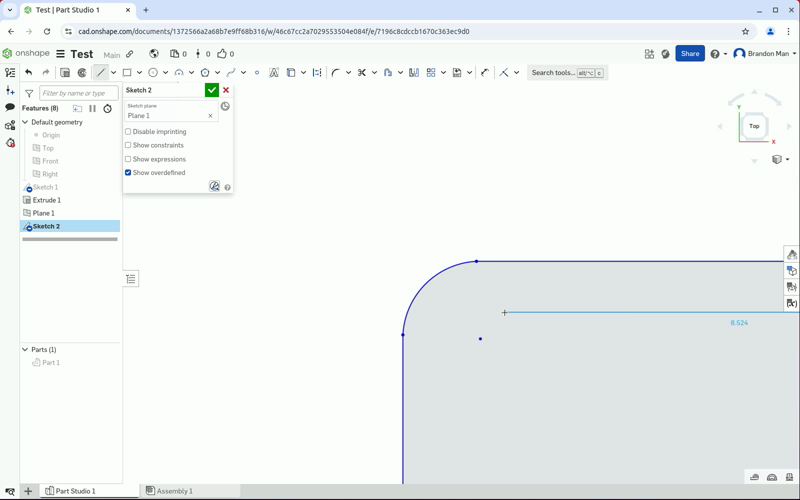
click(504, 312)
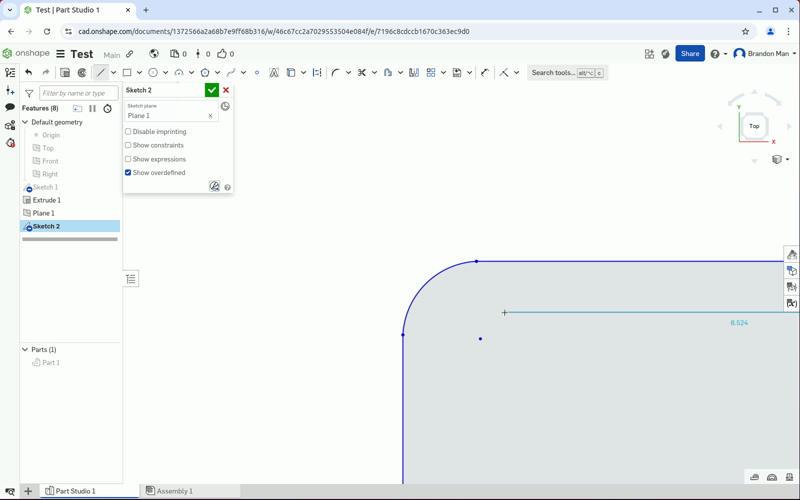
scroll(-6)
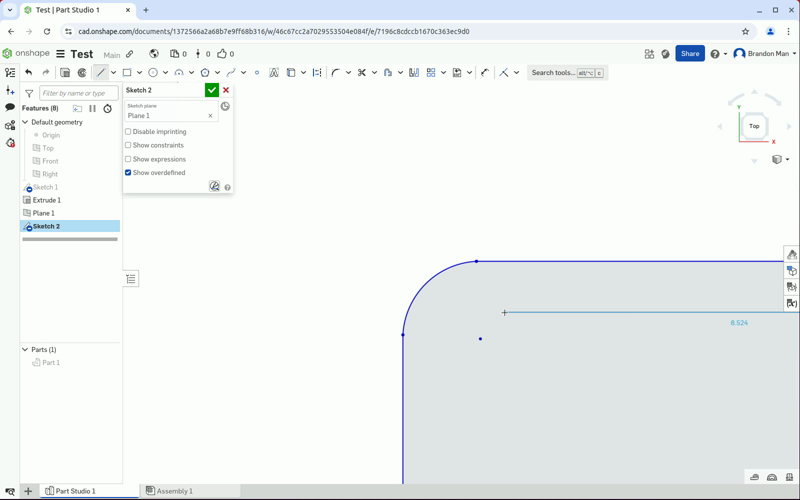
scroll(-6)
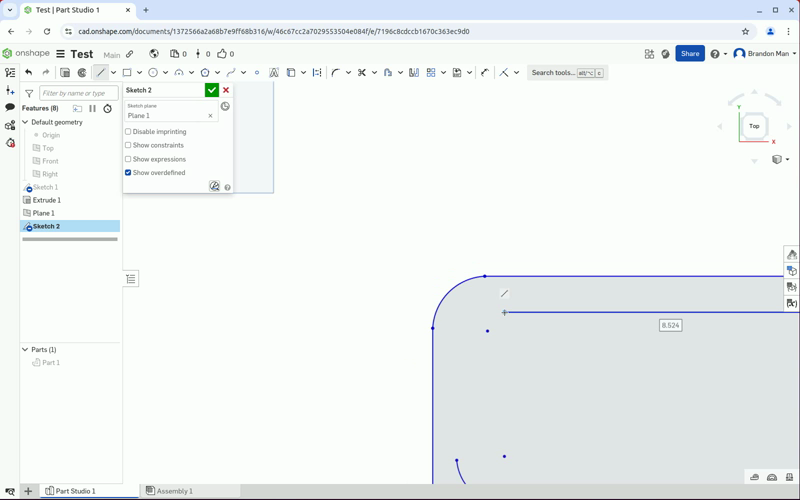
scroll(-6)
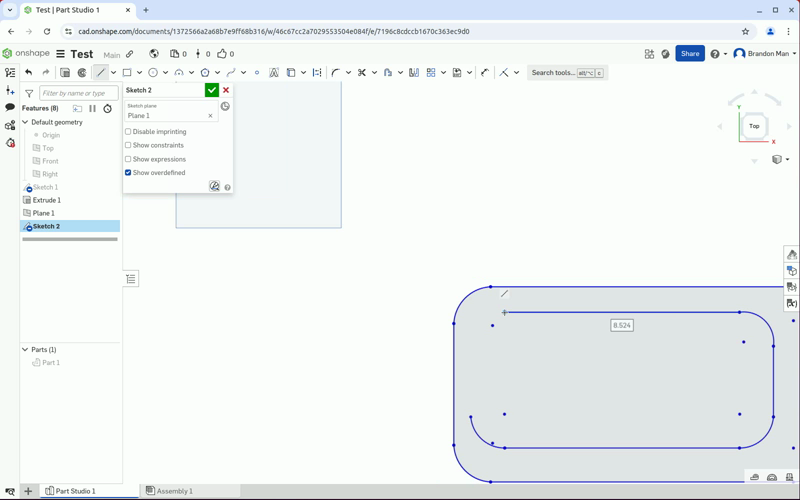
scroll(-6)
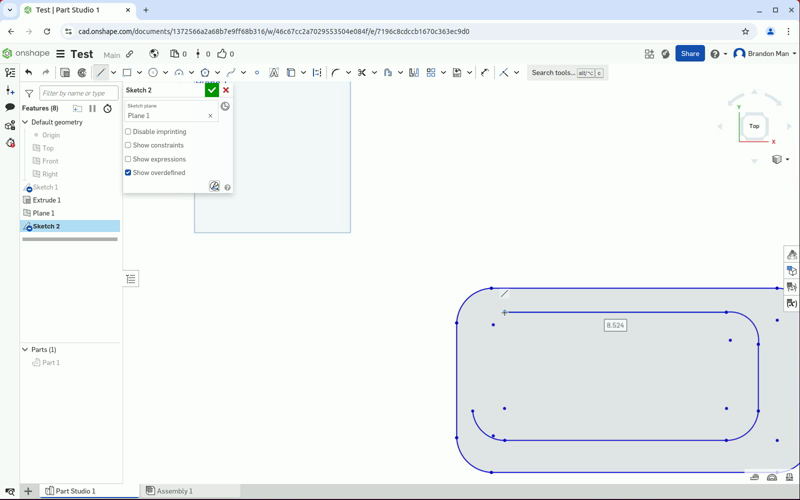
scroll(-6)
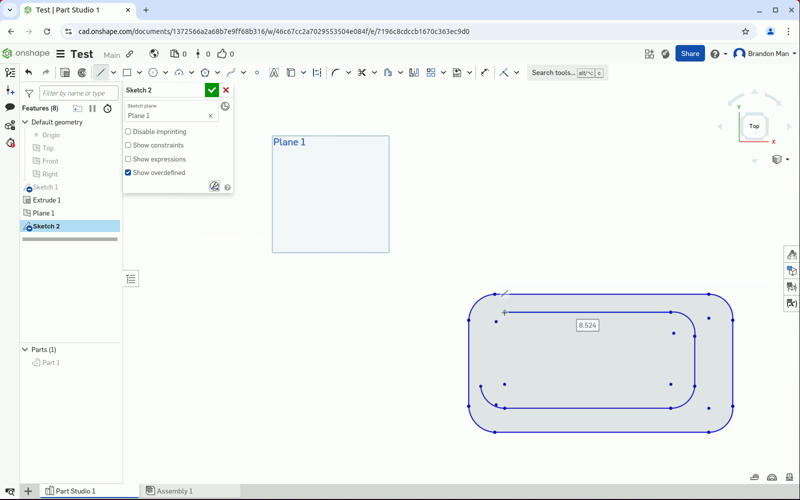
scroll(-6)
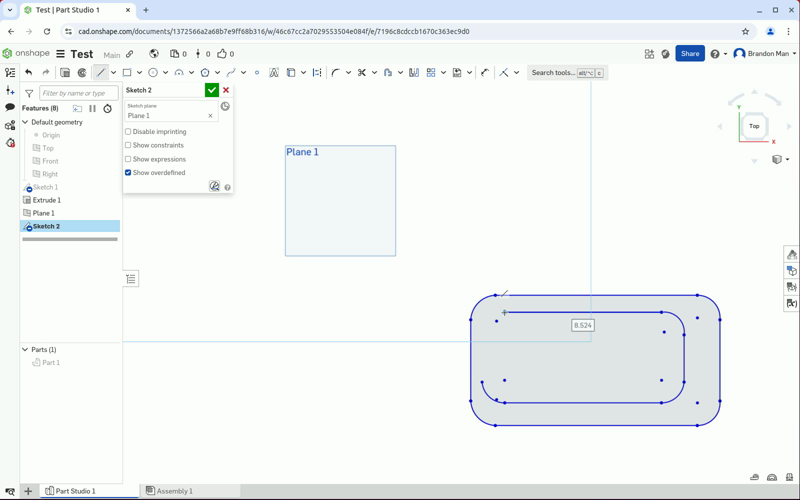
scroll(-6)
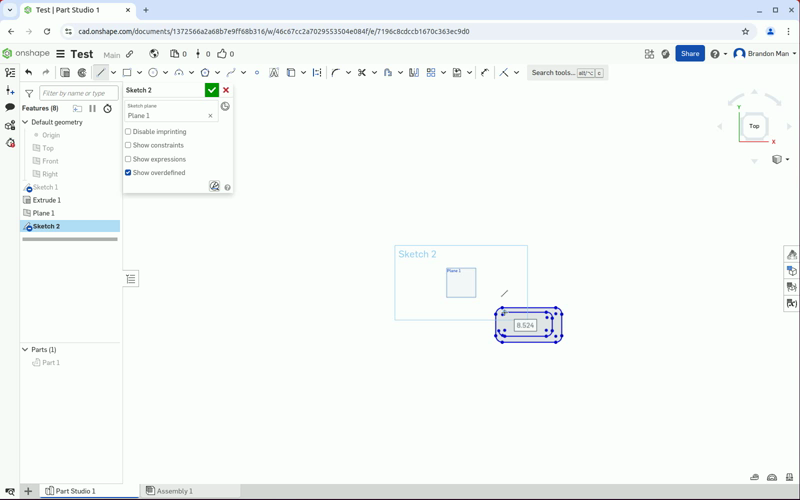
key_up(shift)
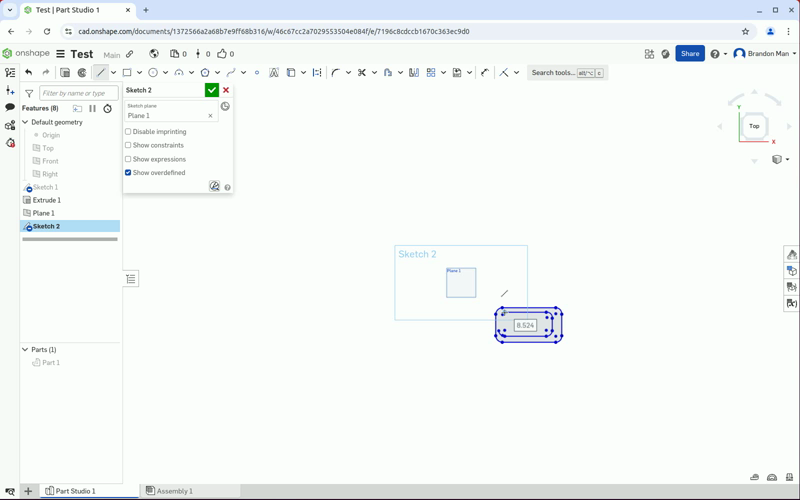
key(esc)
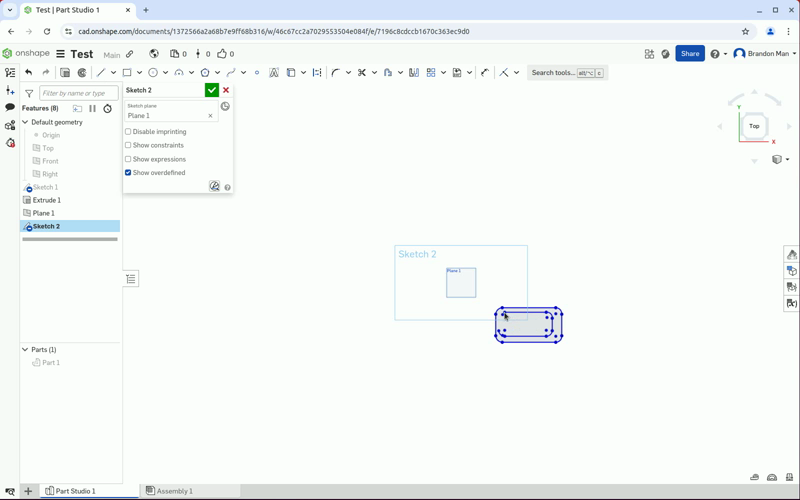
key(a)
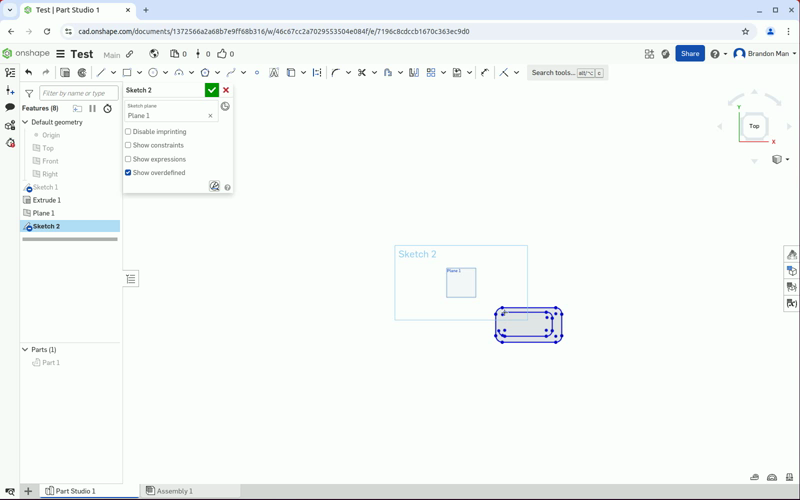
mouse_move(504, 312)
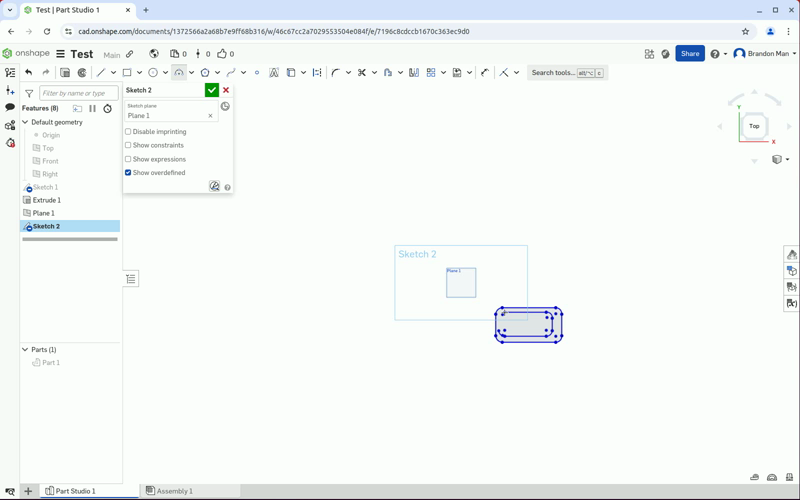
scroll(6)
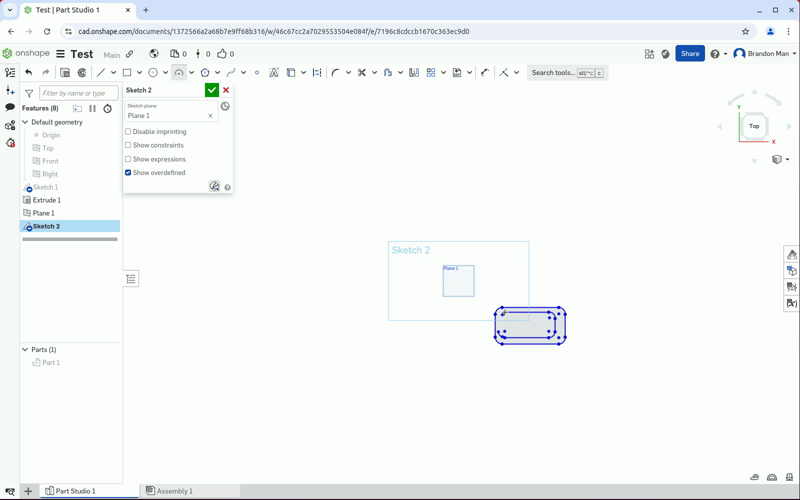
scroll(6)
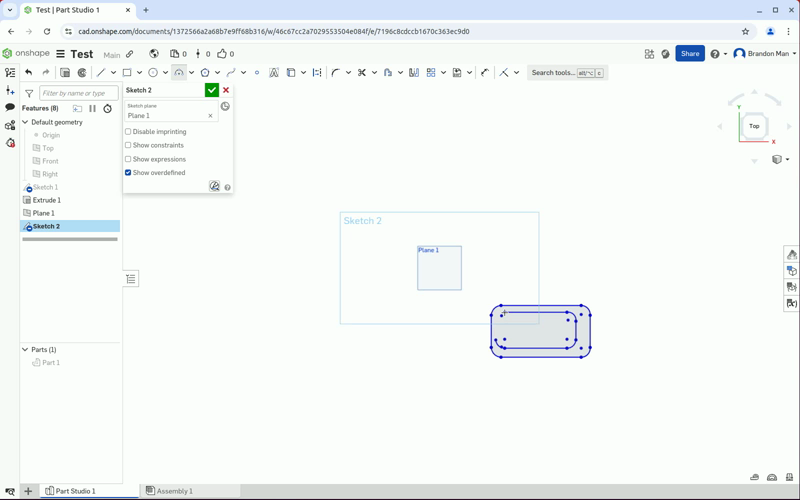
scroll(6)
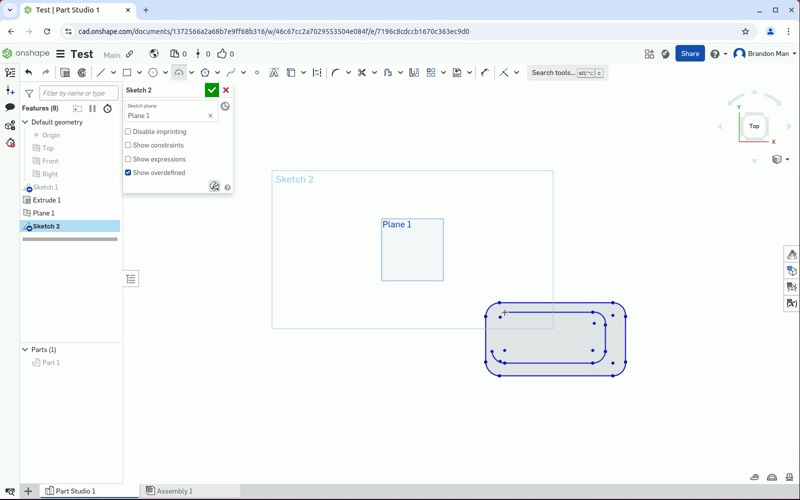
scroll(6)
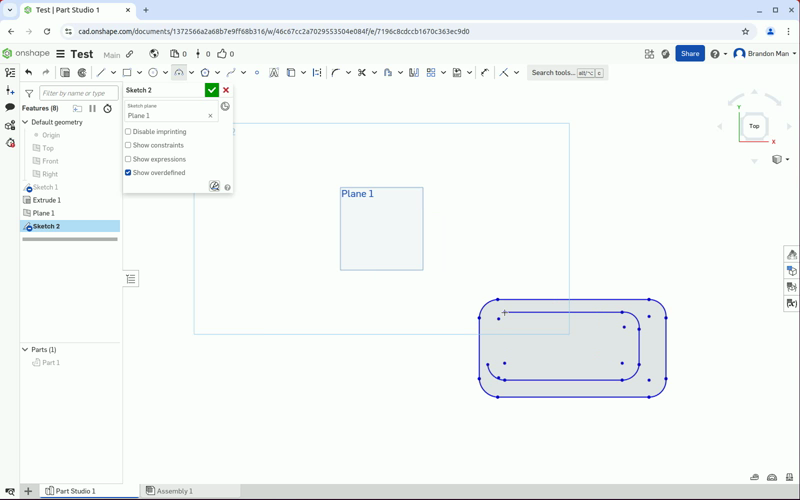
scroll(6)
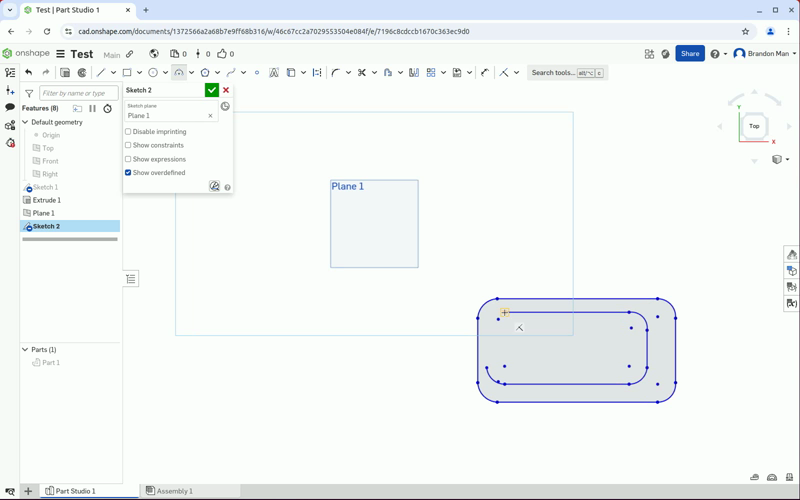
scroll(6)
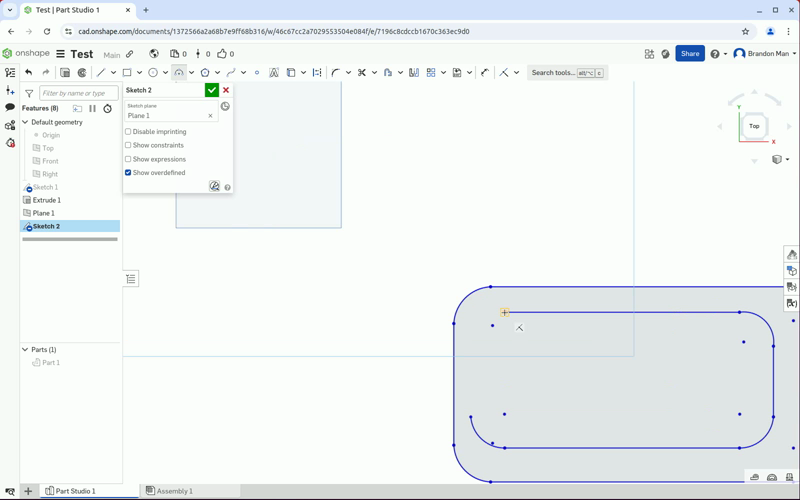
scroll(6)
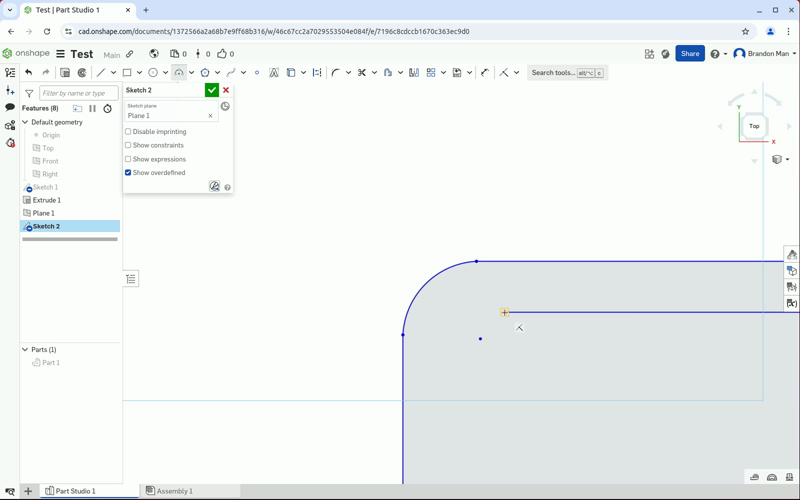
click(504, 312)
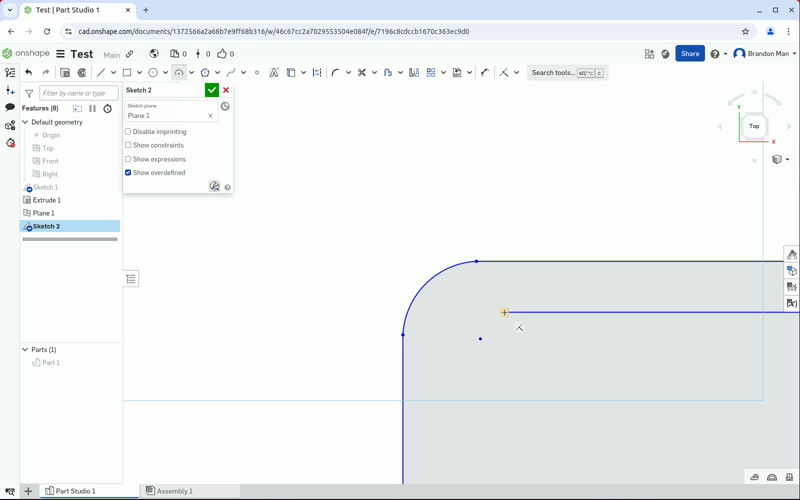
scroll(-6)
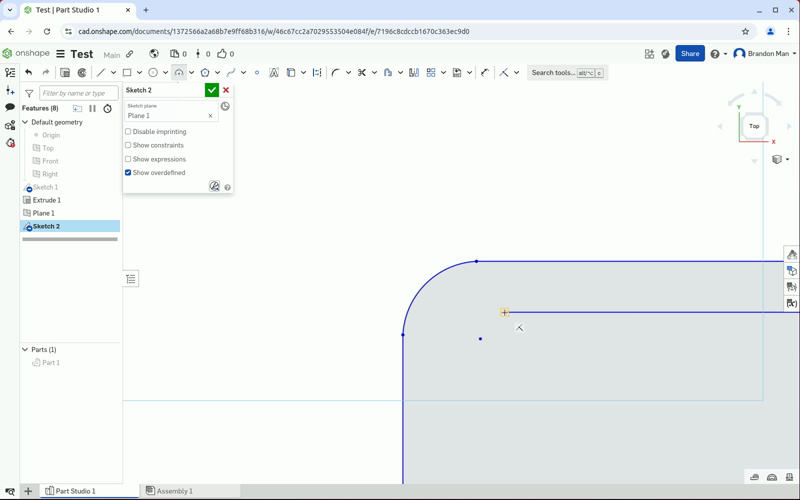
scroll(-6)
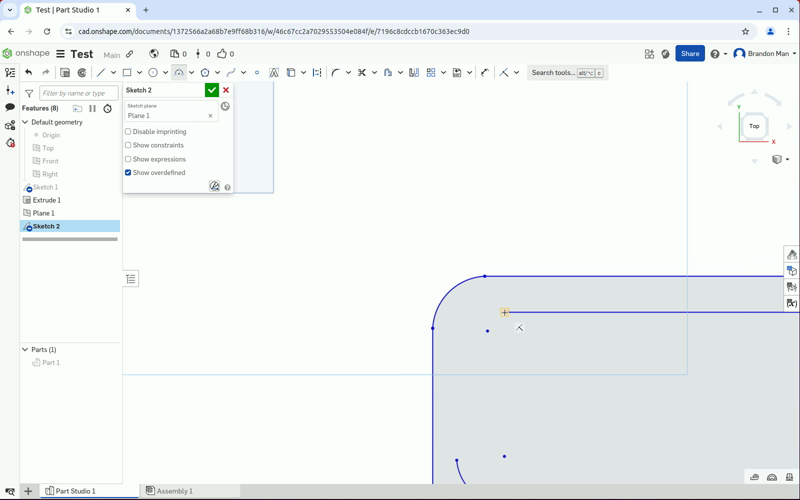
scroll(-6)
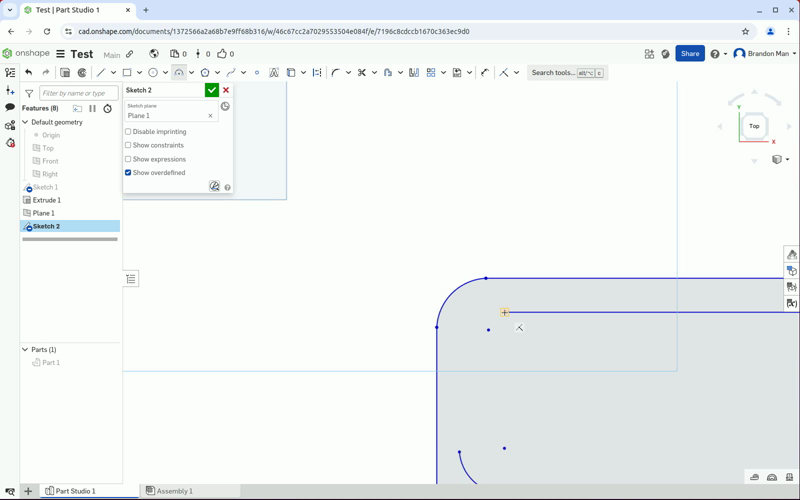
scroll(-6)
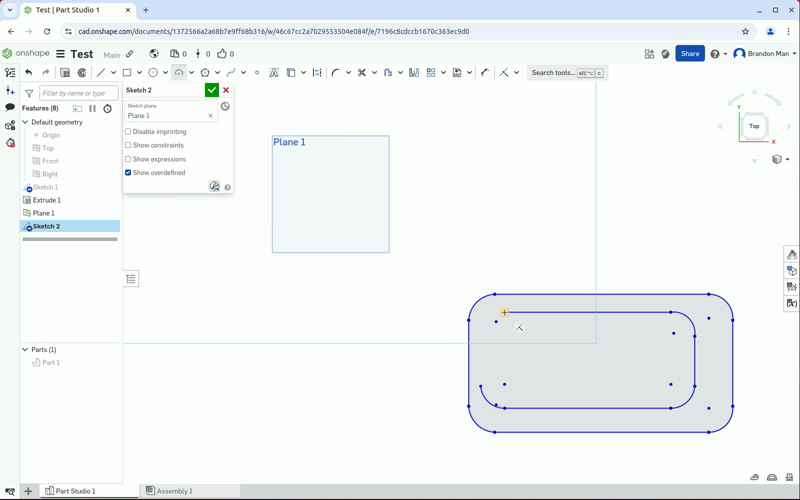
scroll(-6)
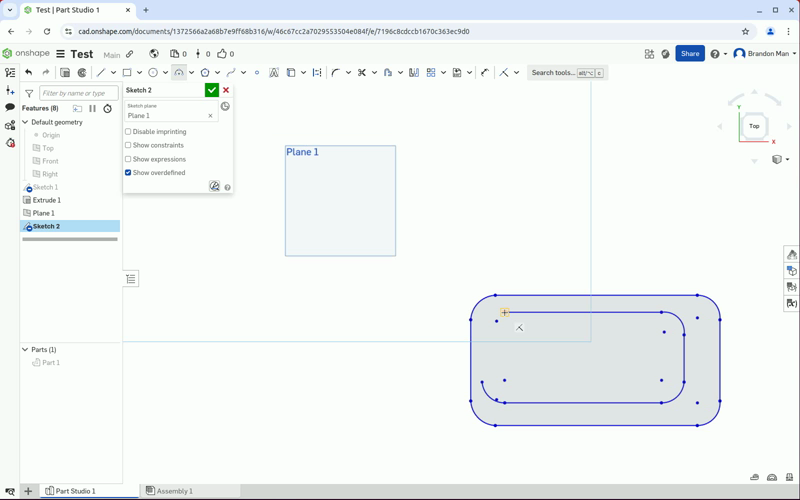
scroll(-6)
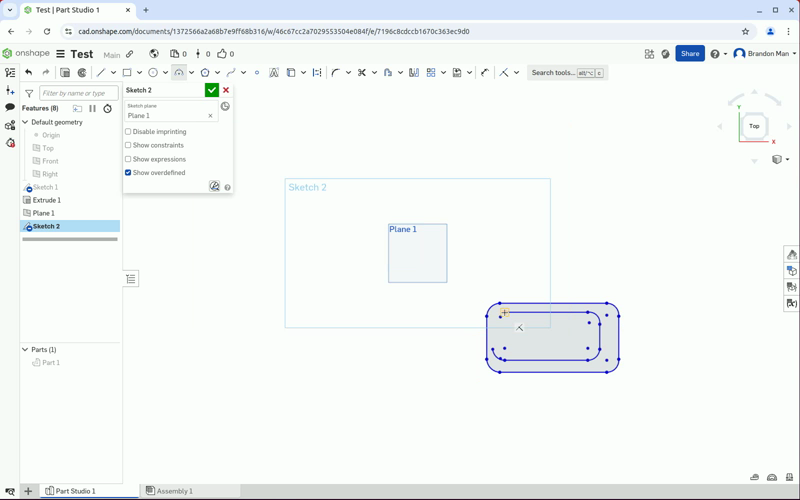
scroll(-6)
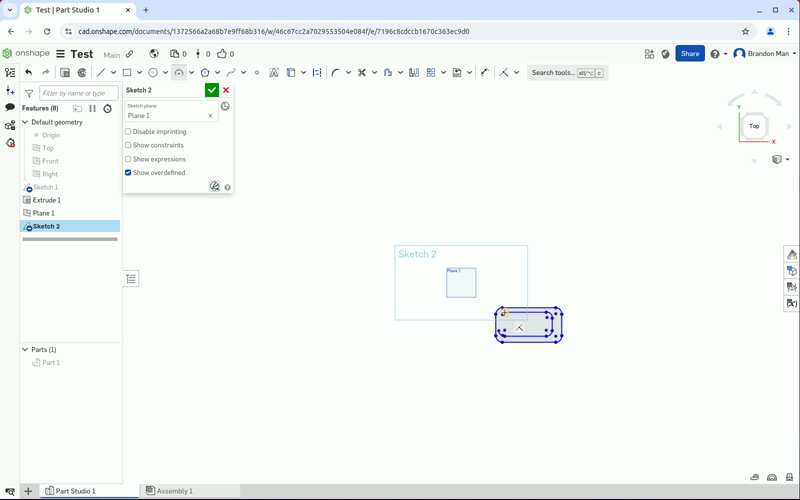
key_down(shift)
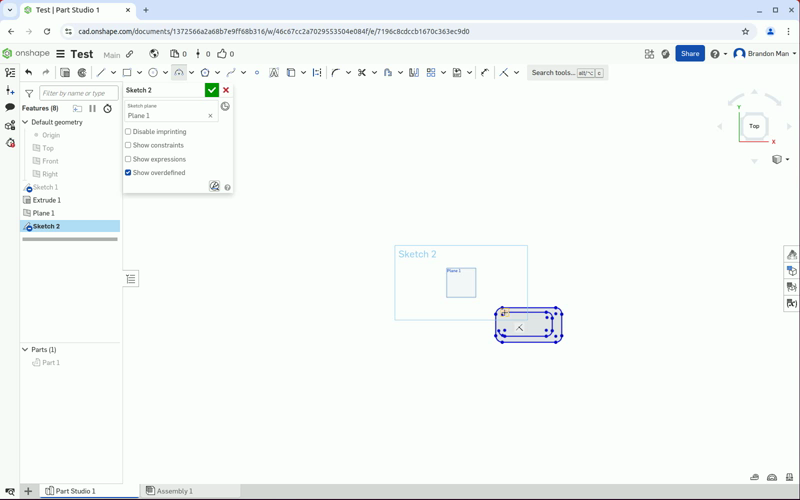
mouse_move(498, 318)
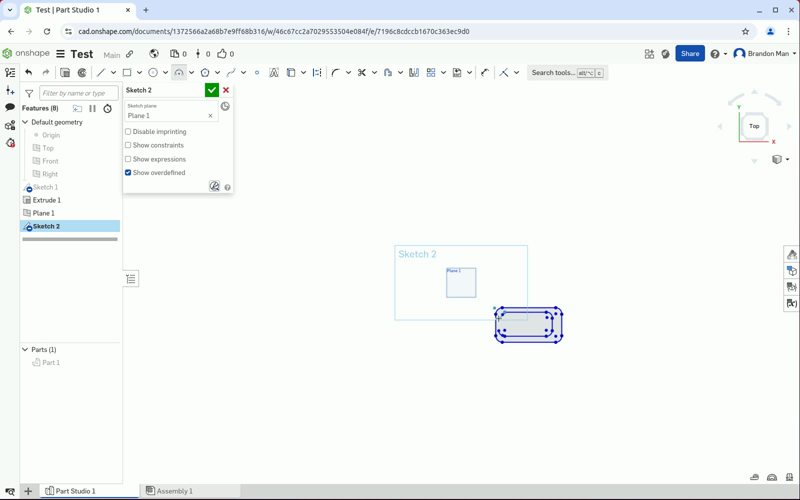
click(498, 318)
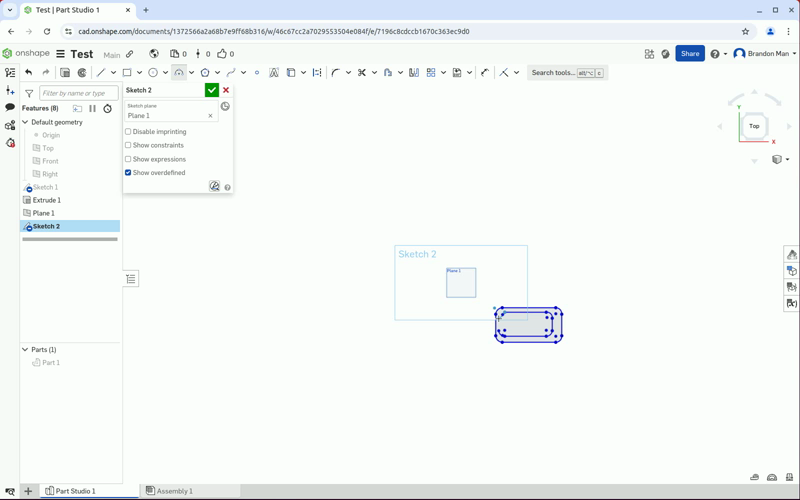
mouse_move(500, 313)
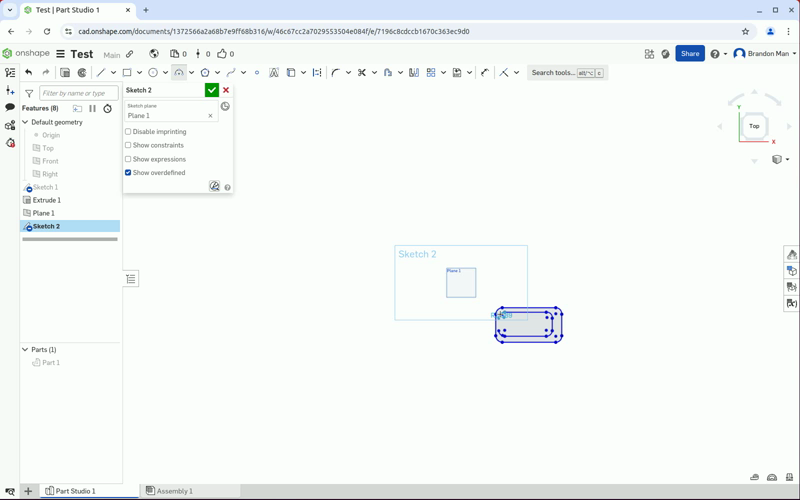
scroll(6)
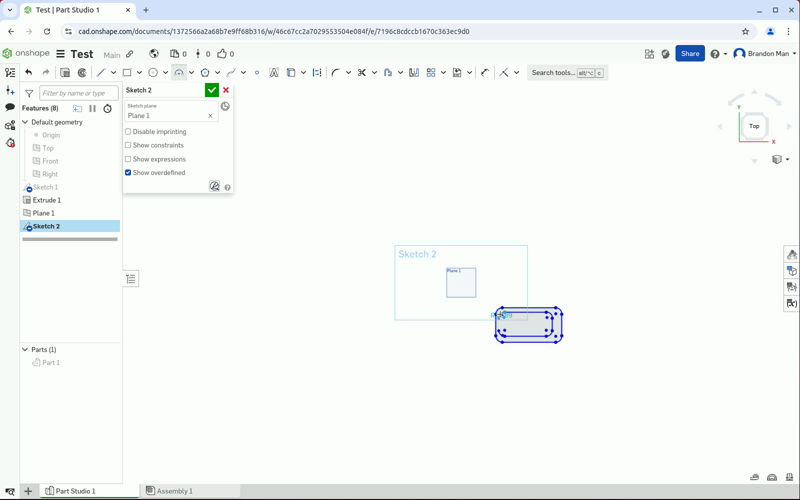
scroll(6)
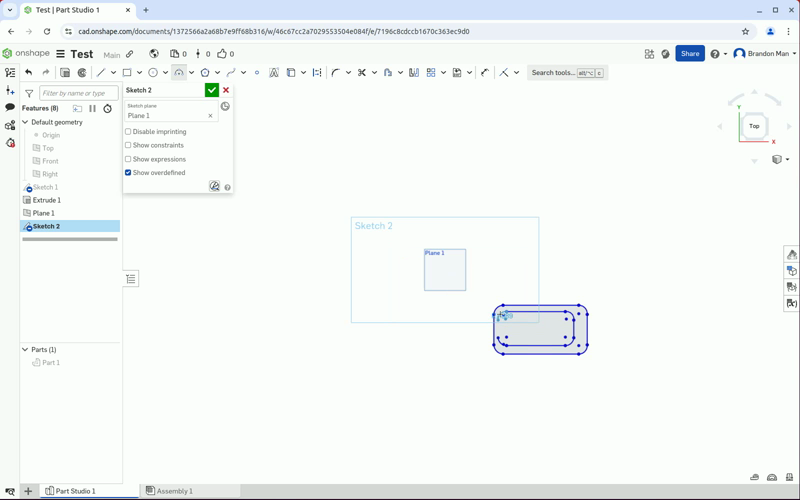
scroll(6)
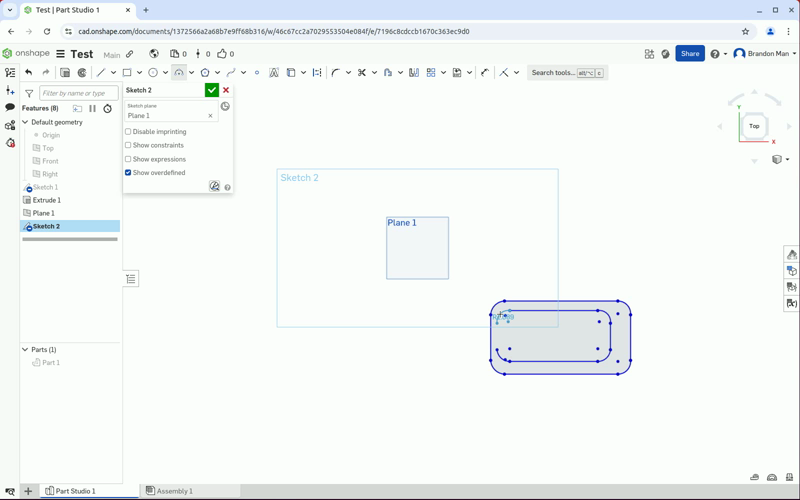
scroll(6)
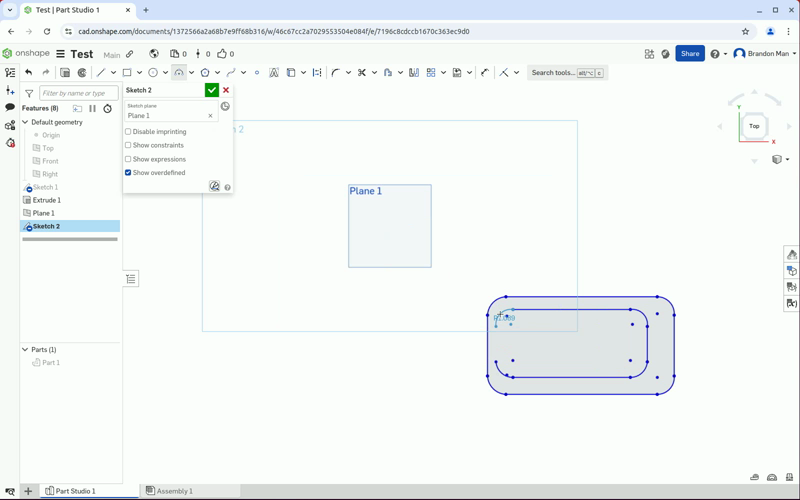
scroll(6)
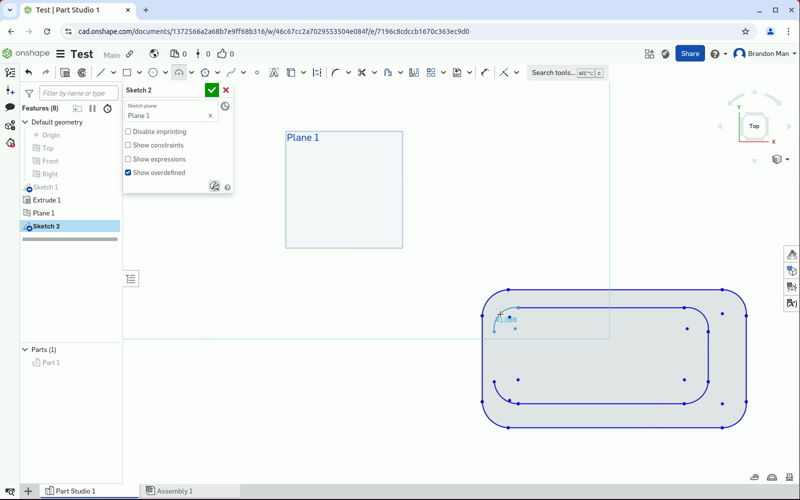
scroll(6)
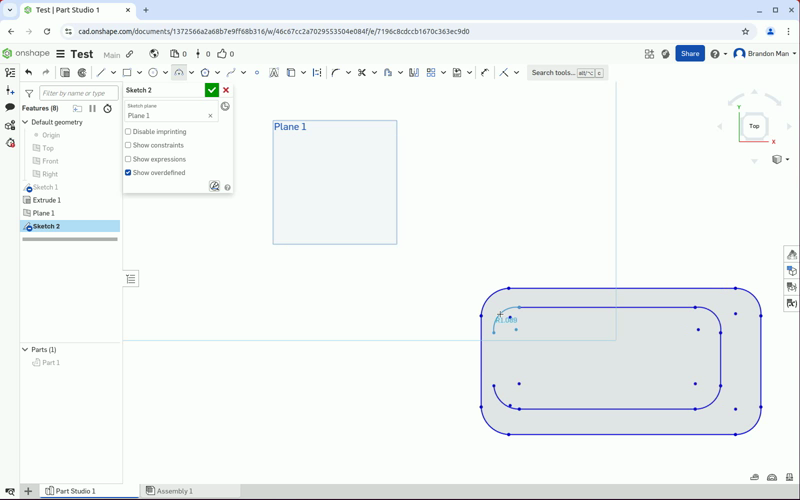
scroll(6)
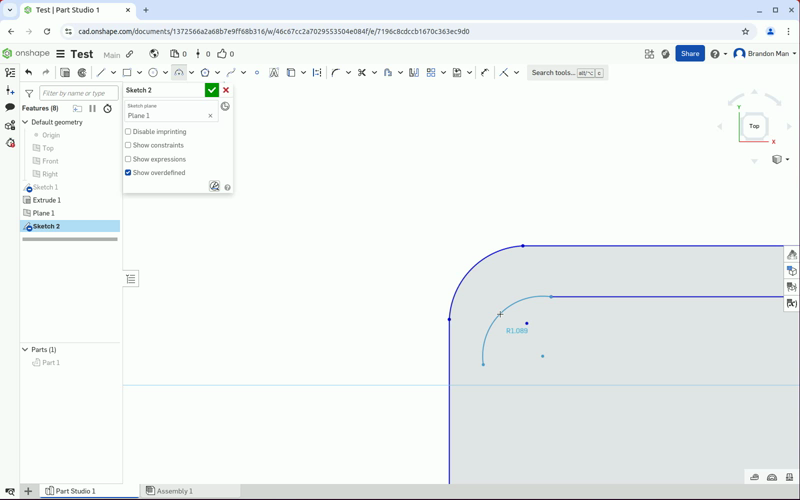
click(500, 313)
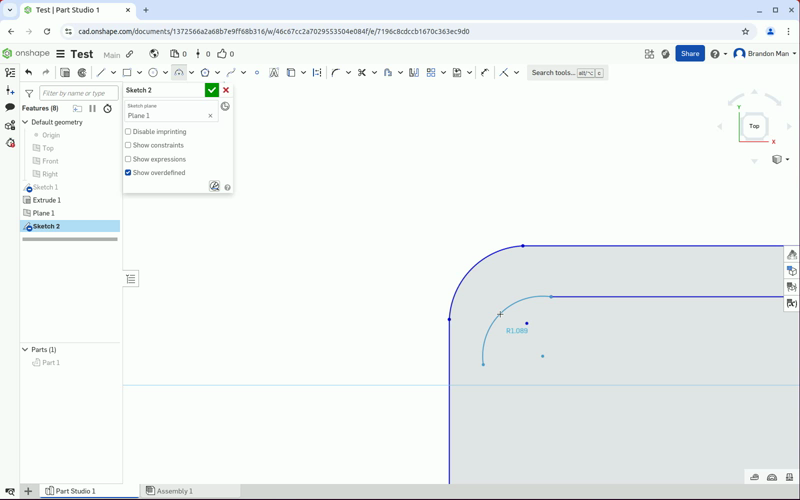
scroll(-6)
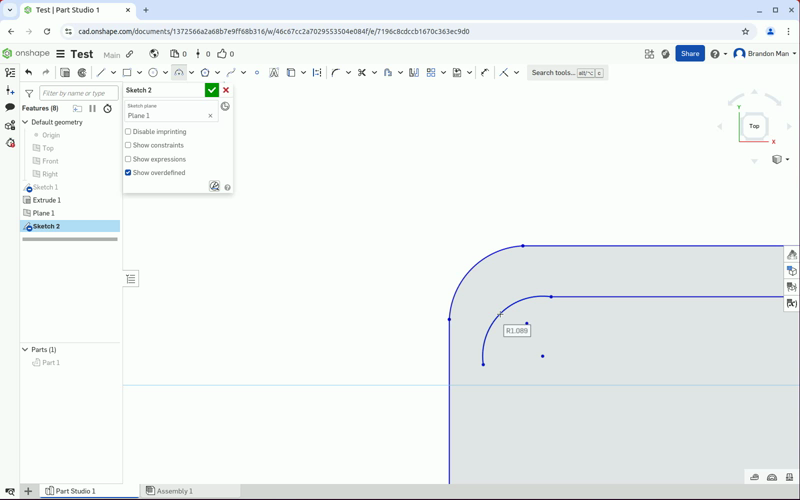
scroll(-6)
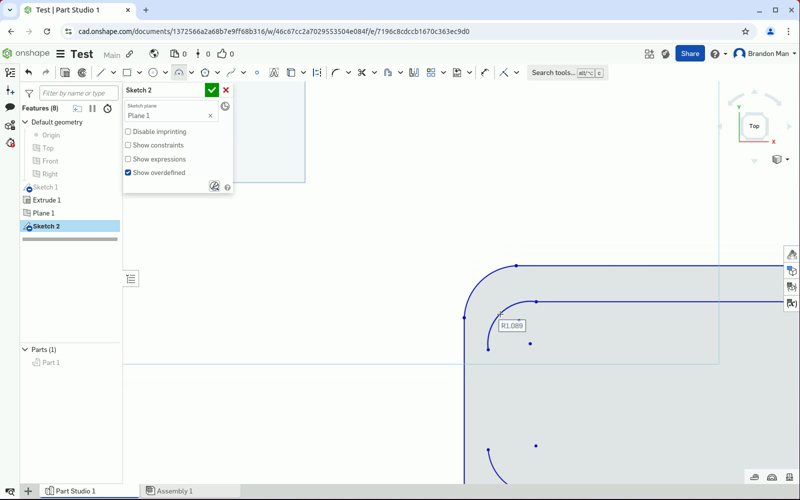
scroll(-6)
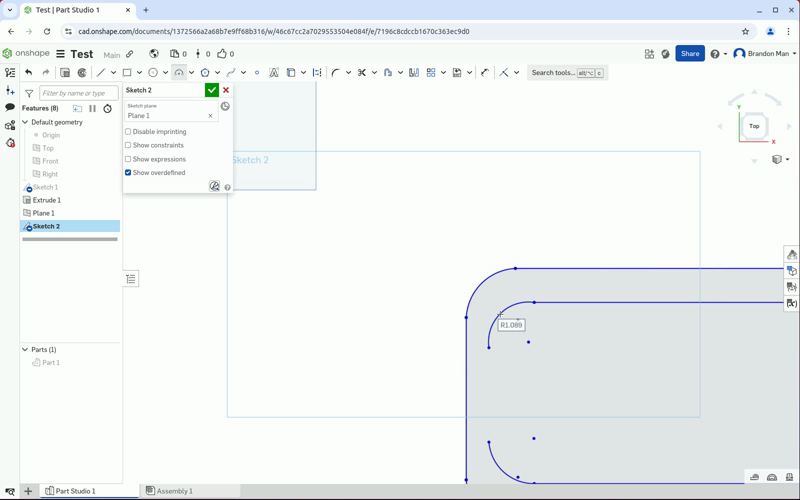
scroll(-6)
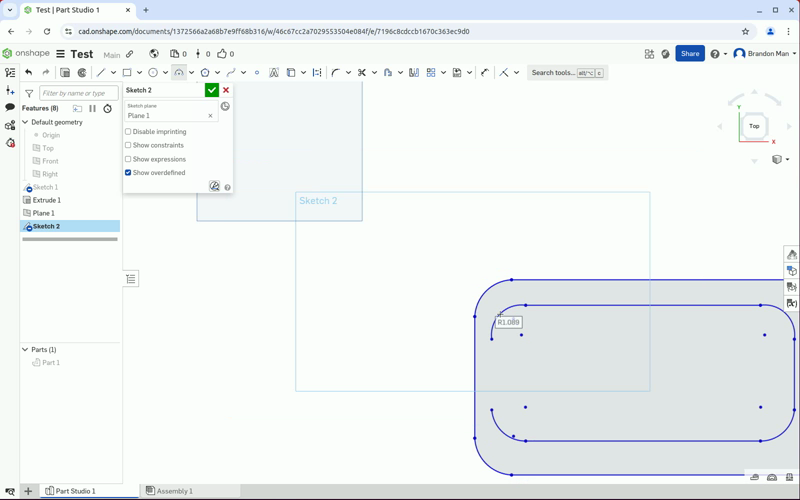
scroll(-6)
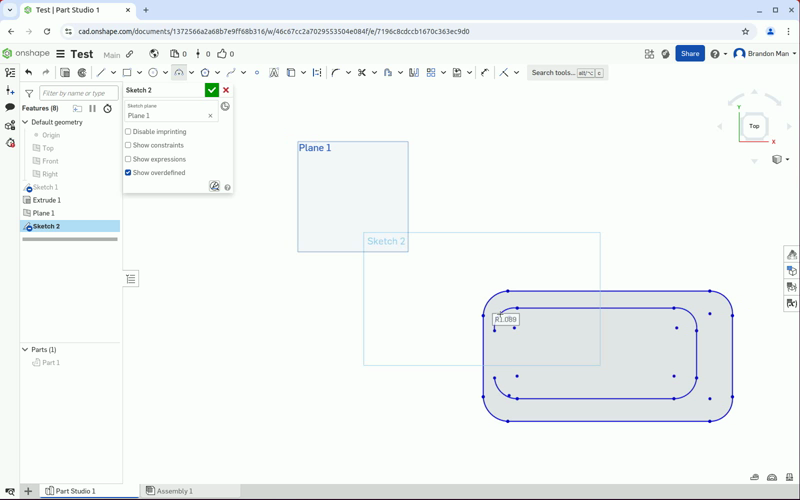
scroll(-6)
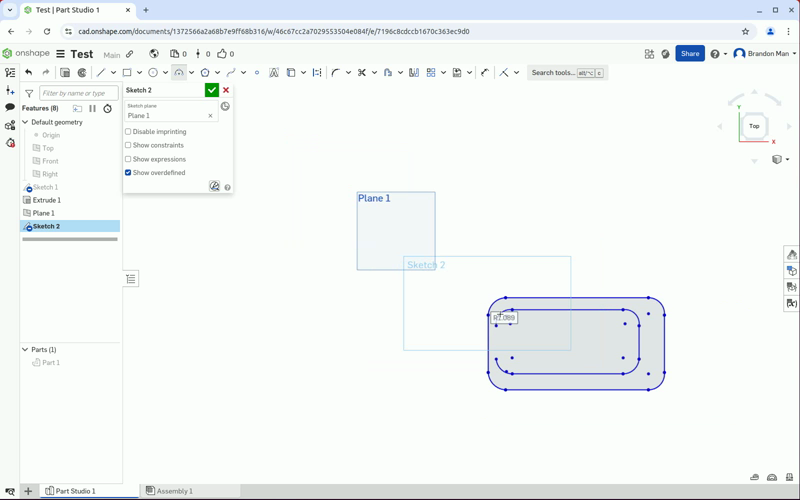
scroll(-6)
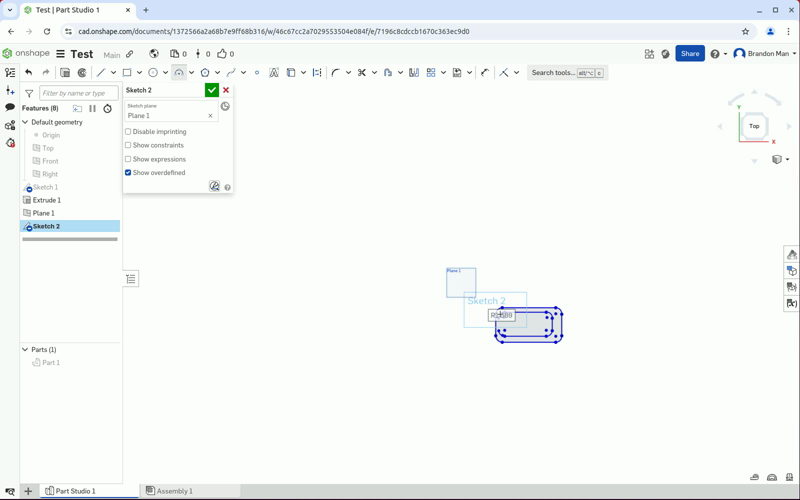
key_up(shift)
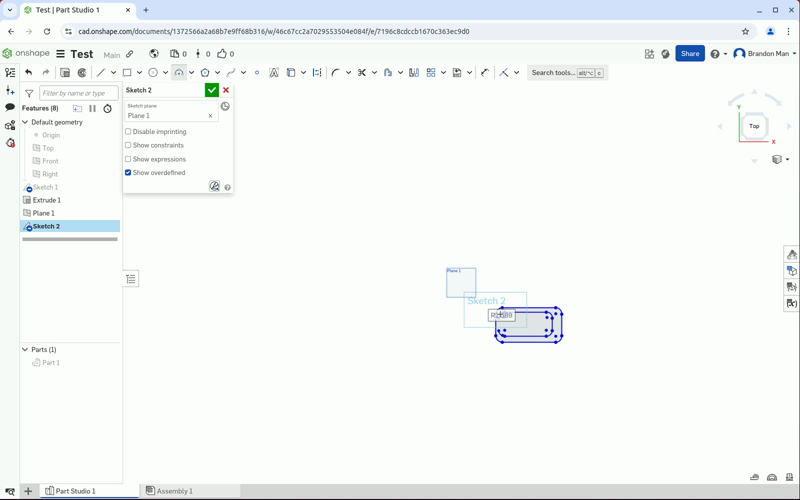
key(esc)
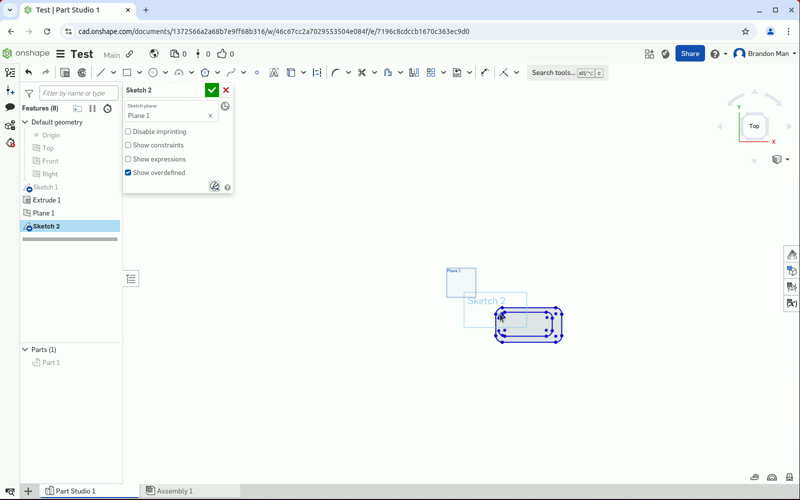
key(l)
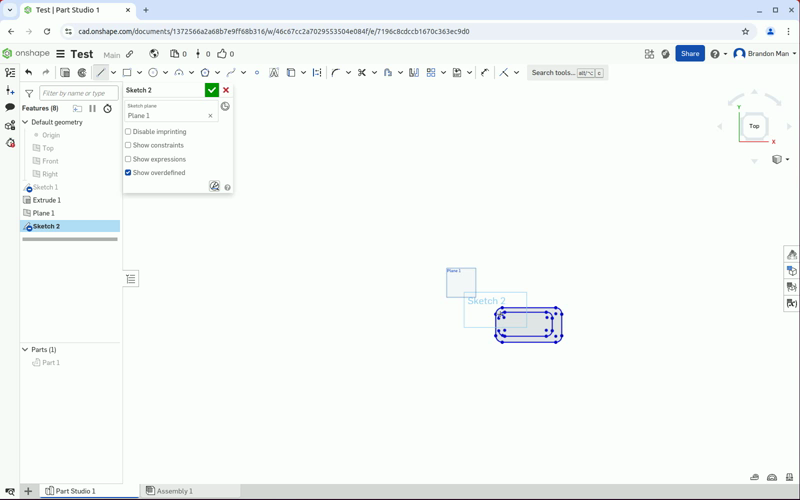
mouse_move(498, 318)
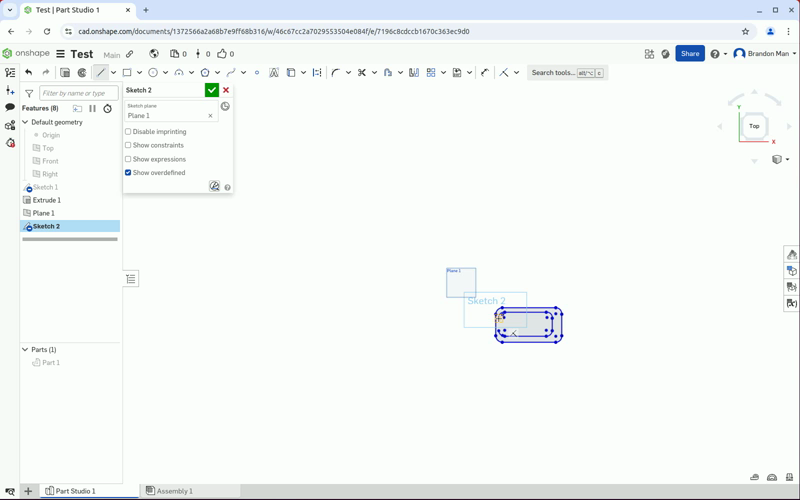
click(498, 318)
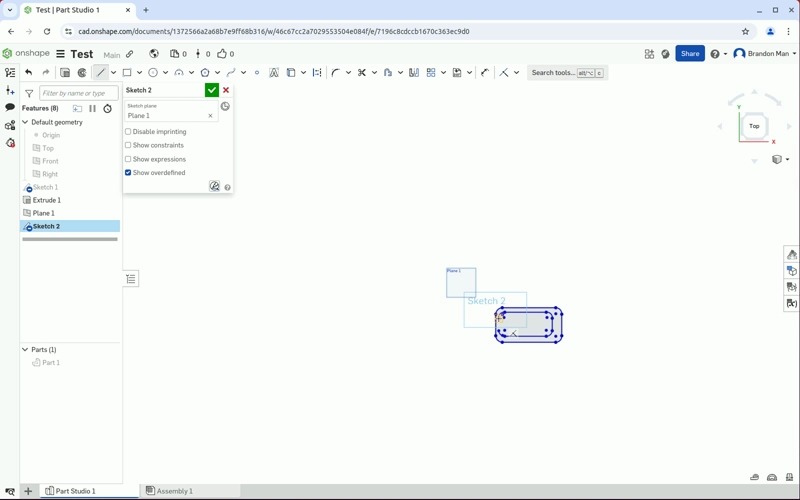
mouse_move(528, 318)
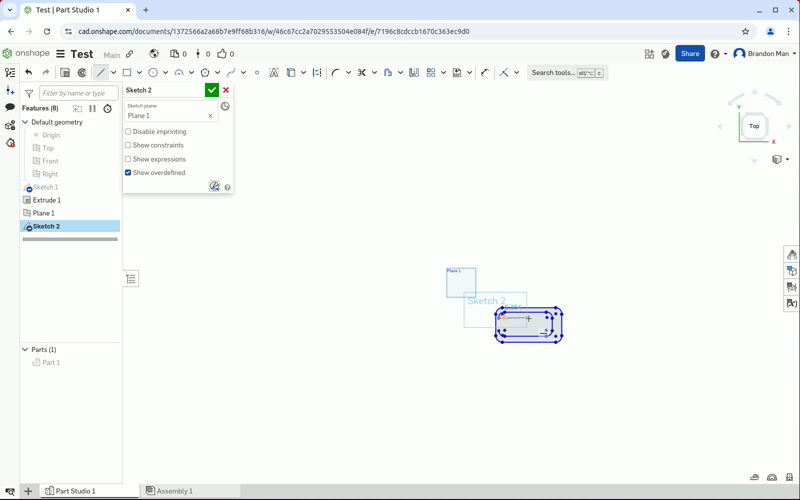
key_down(shift)
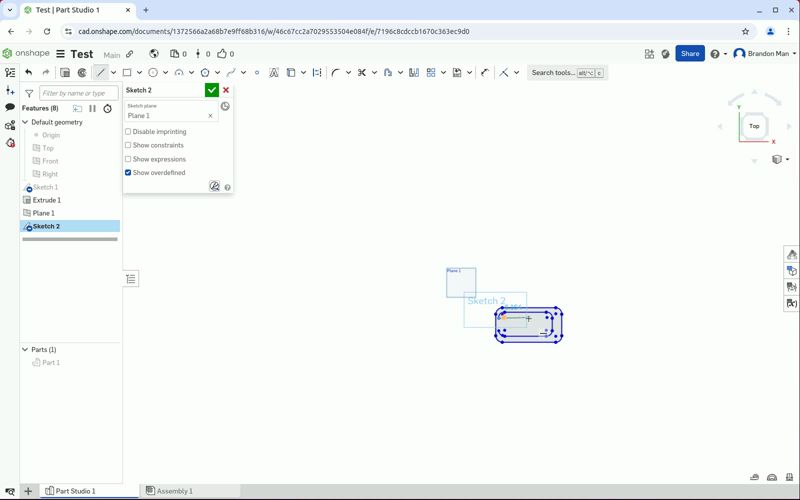
mouse_move(498, 330)
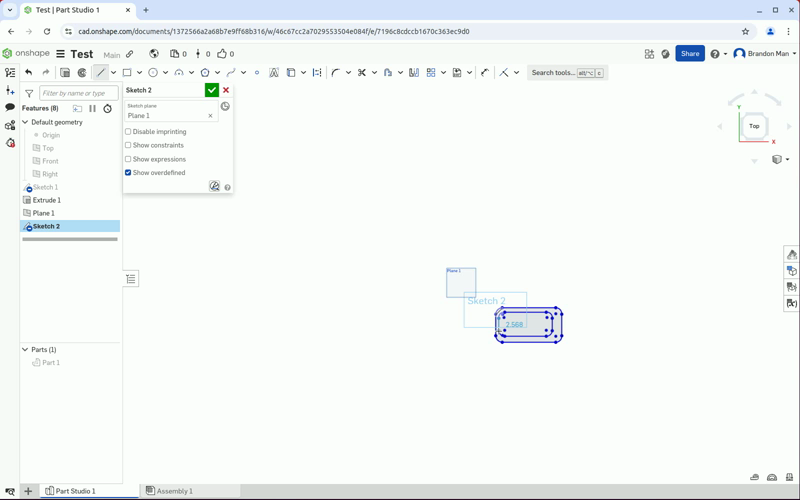
scroll(6)
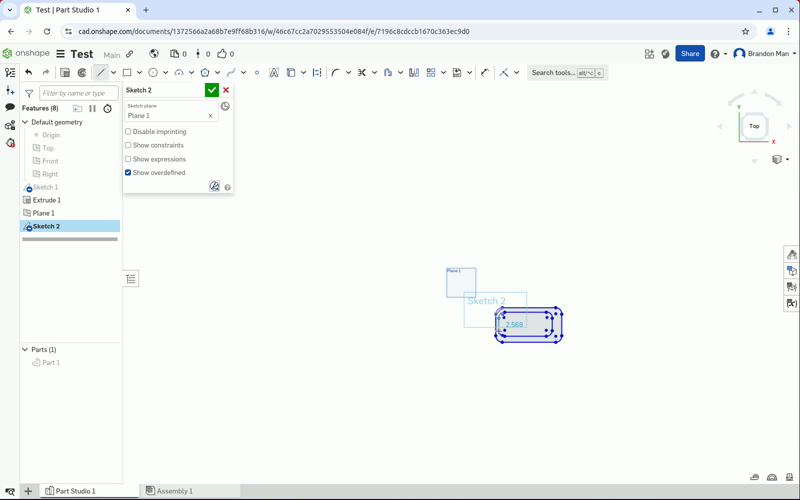
scroll(6)
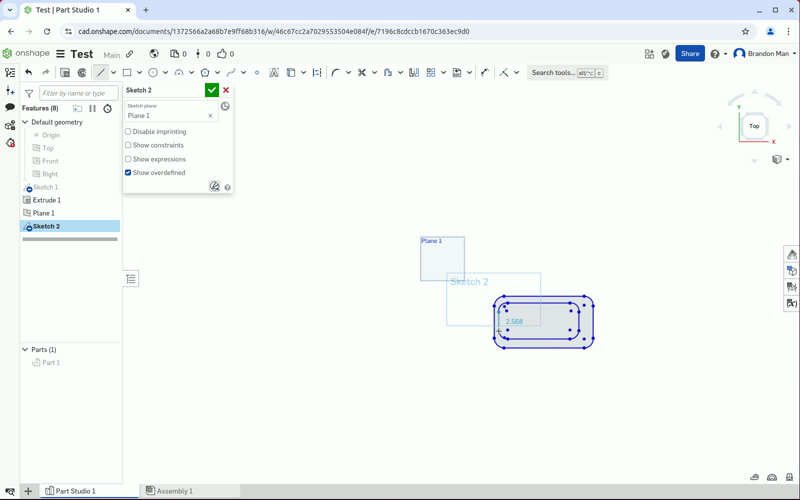
scroll(6)
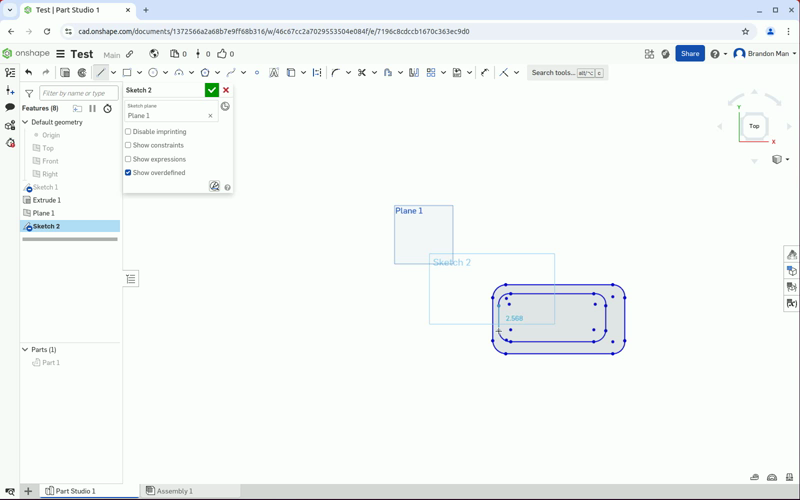
scroll(6)
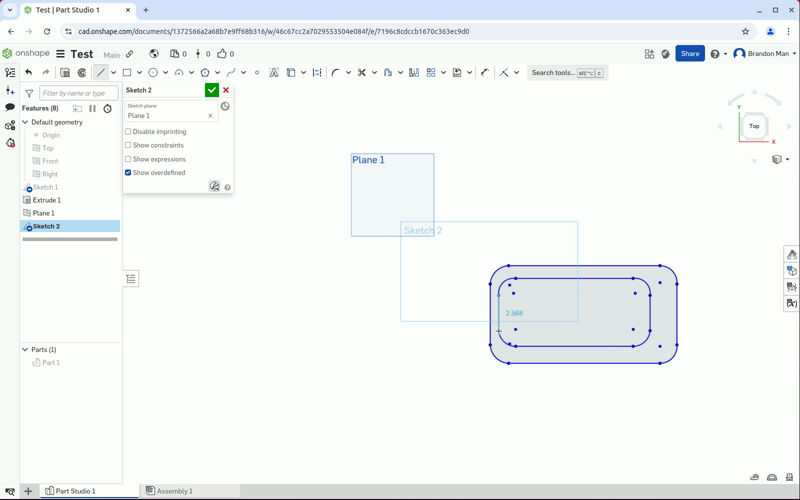
scroll(6)
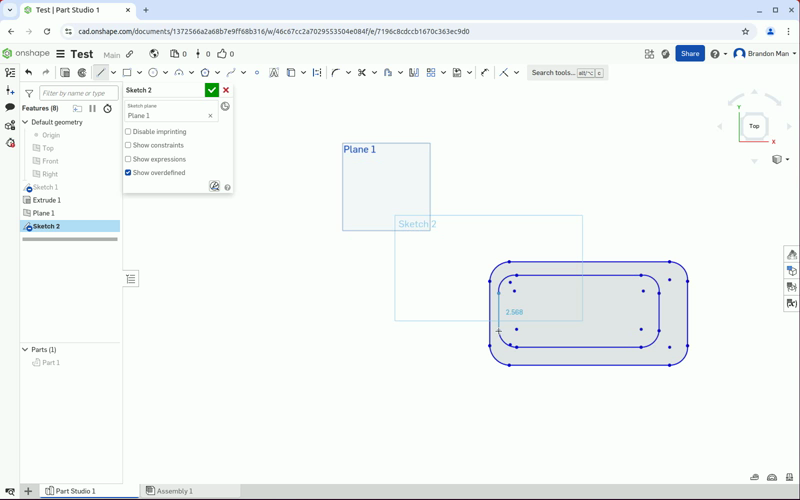
scroll(6)
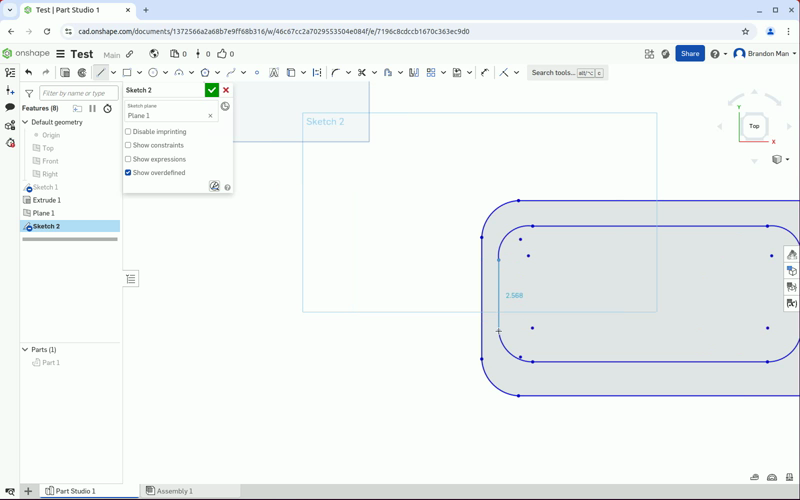
scroll(6)
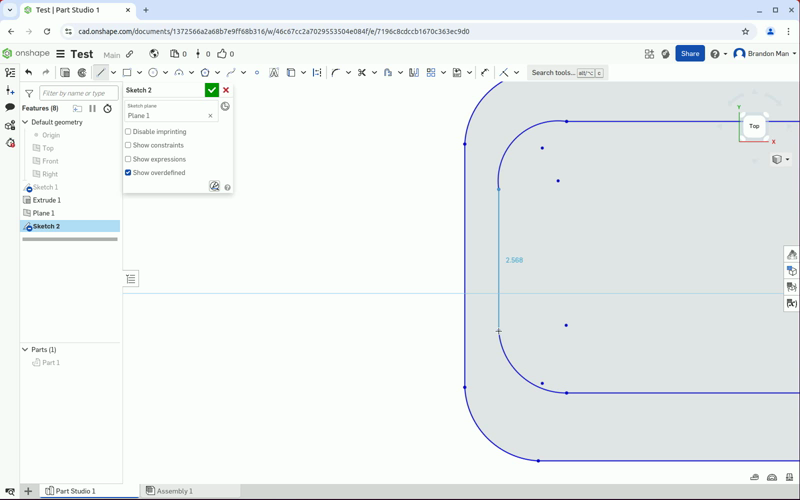
key_up(shift)
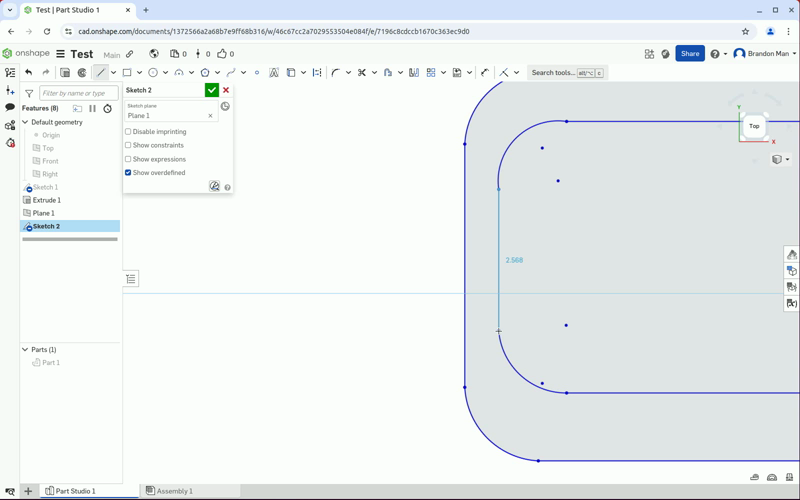
click(498, 330)
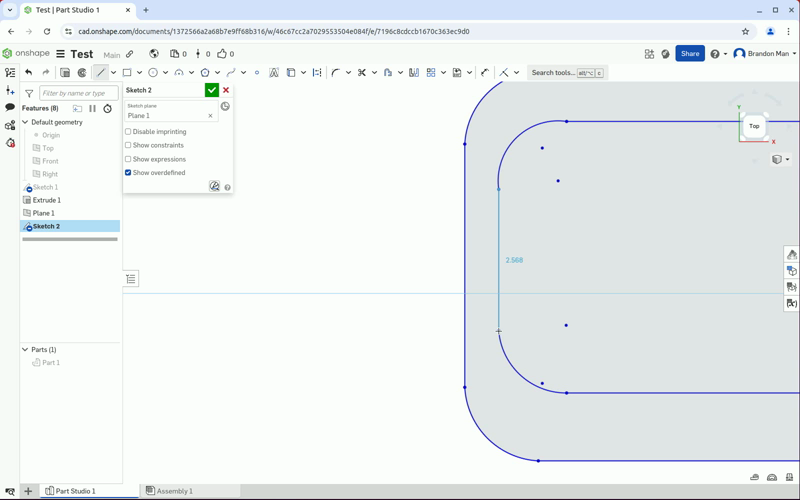
scroll(-6)
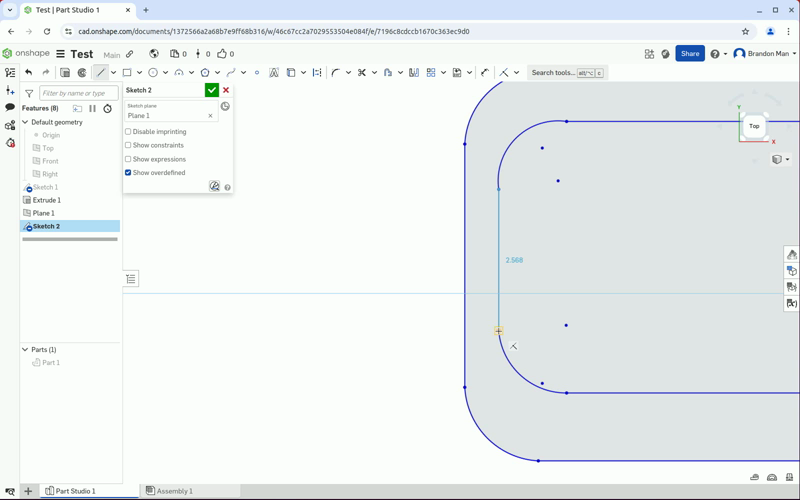
scroll(-6)
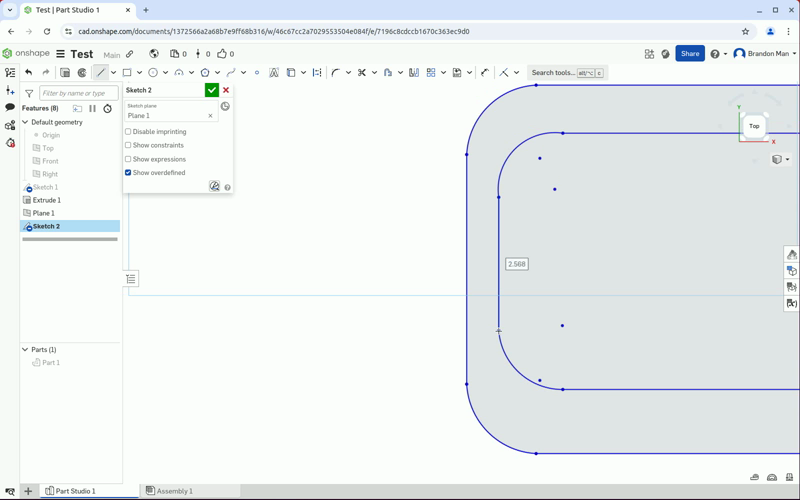
scroll(-6)
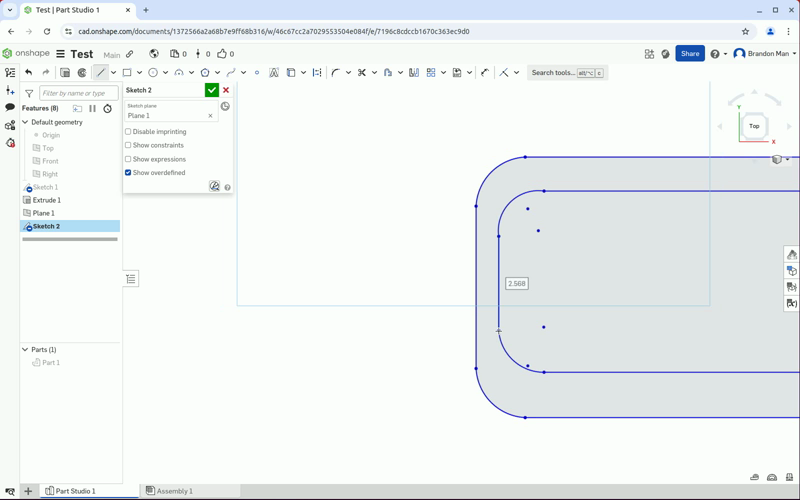
scroll(-6)
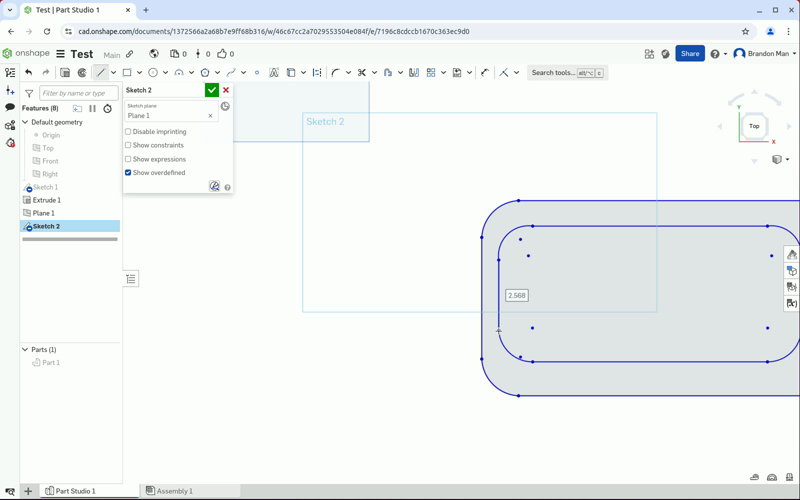
scroll(-6)
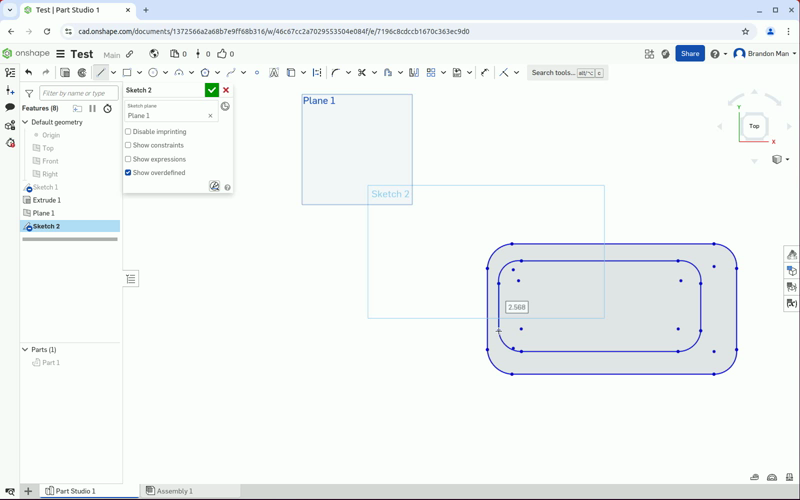
scroll(-6)
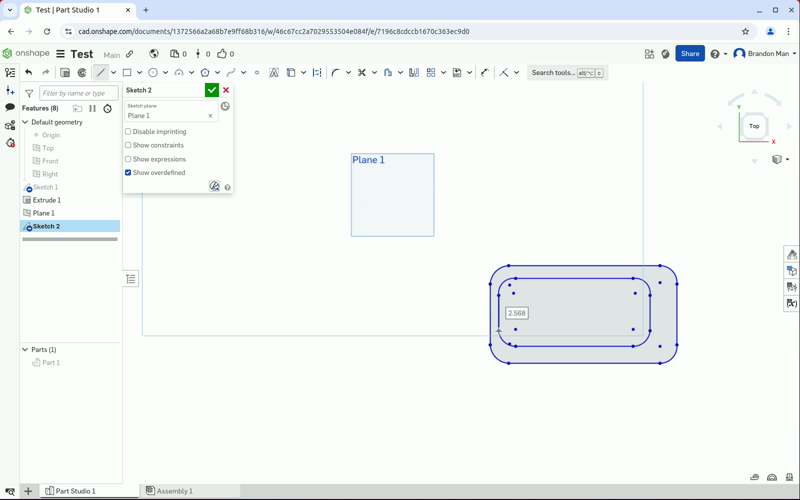
scroll(-6)
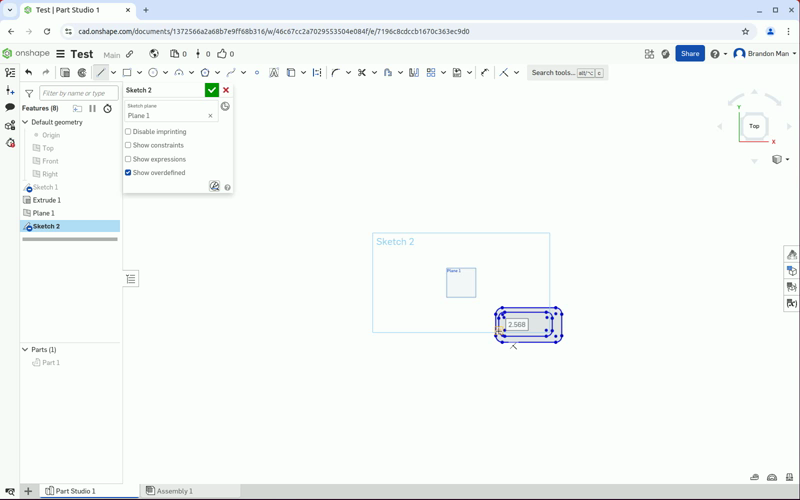
key(esc)
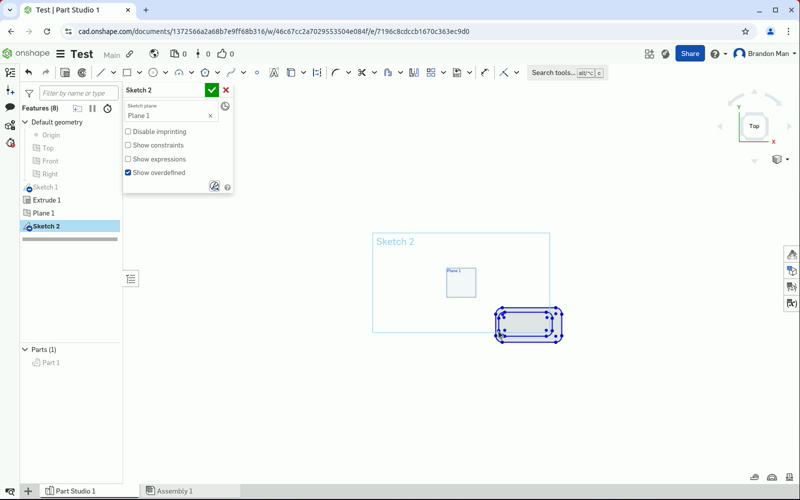
mouse_move(558, 314)
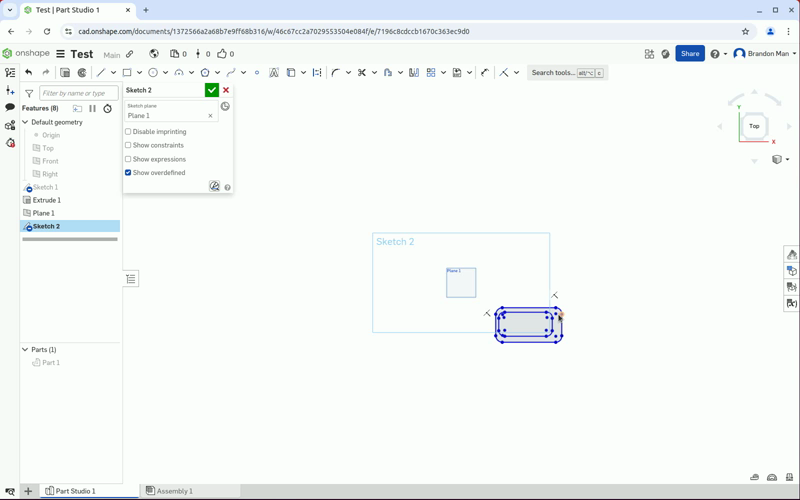
scroll(6)
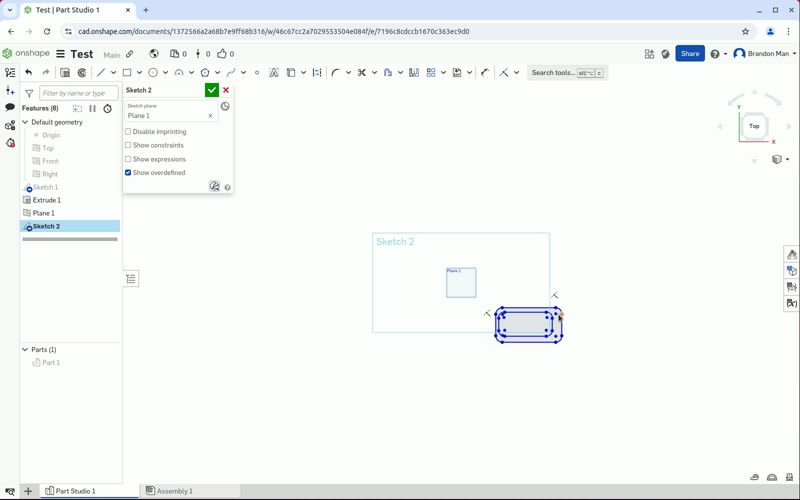
scroll(6)
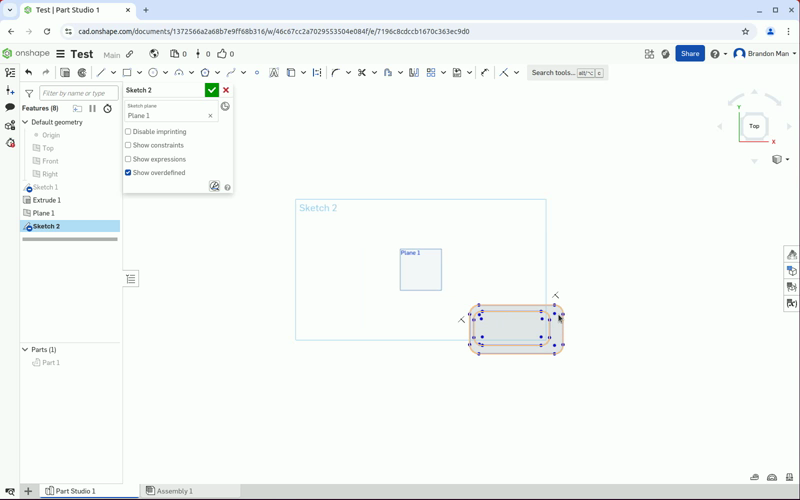
scroll(6)
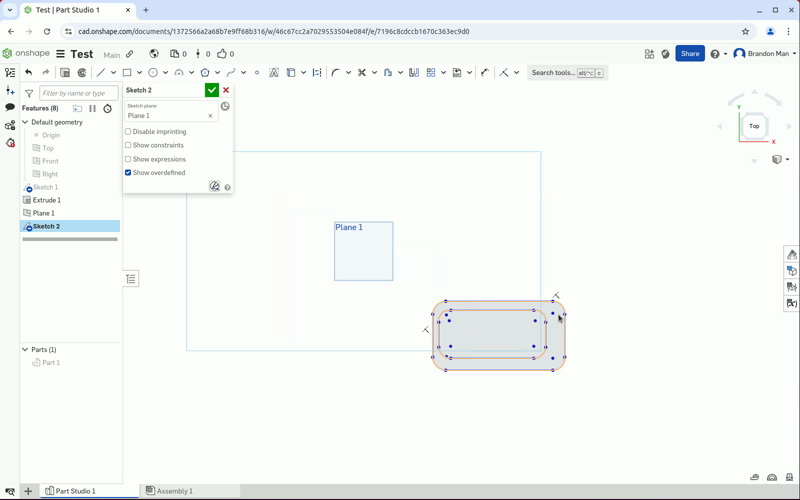
scroll(6)
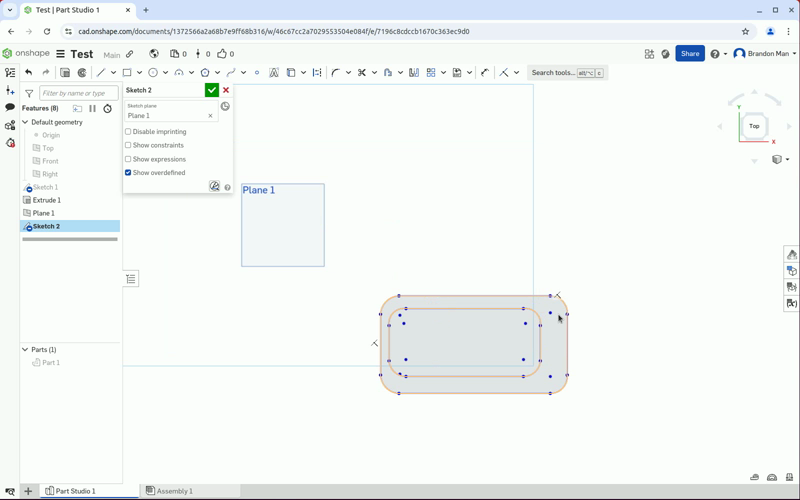
scroll(6)
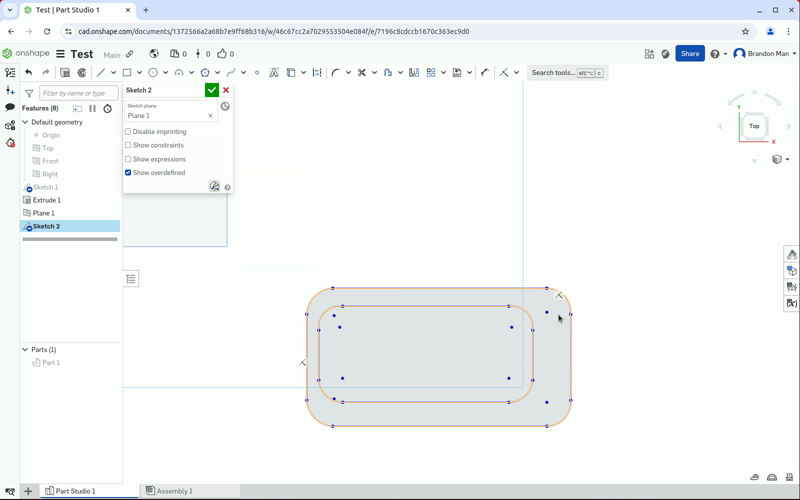
scroll(6)
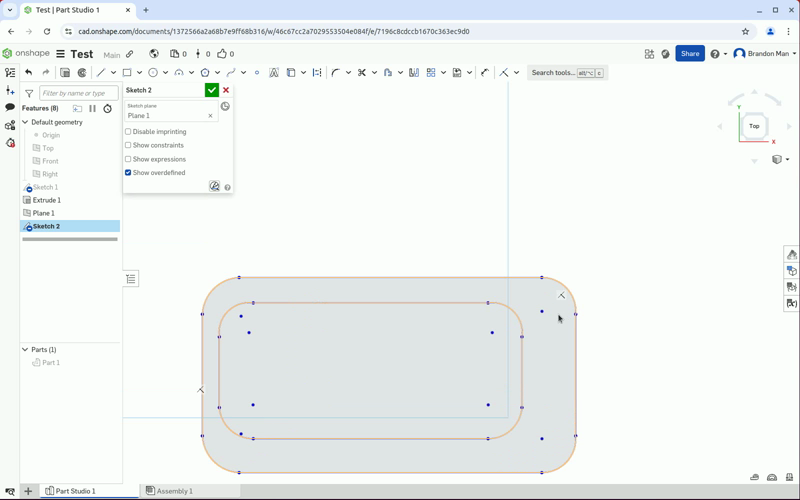
scroll(6)
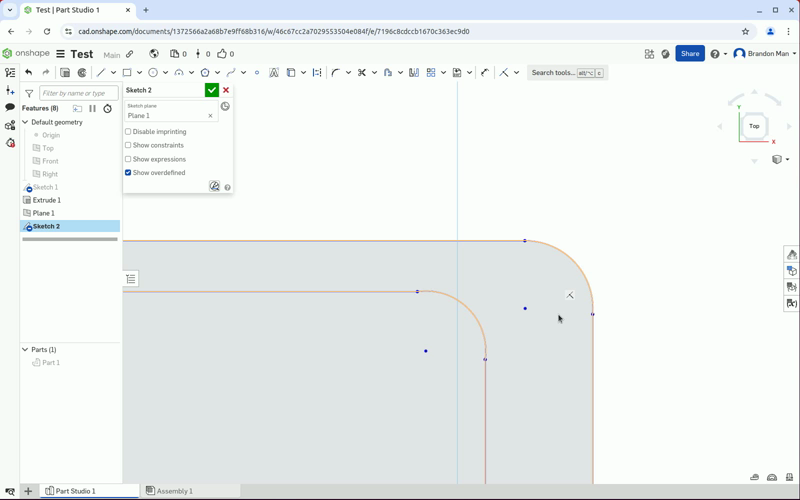
click(558, 314)
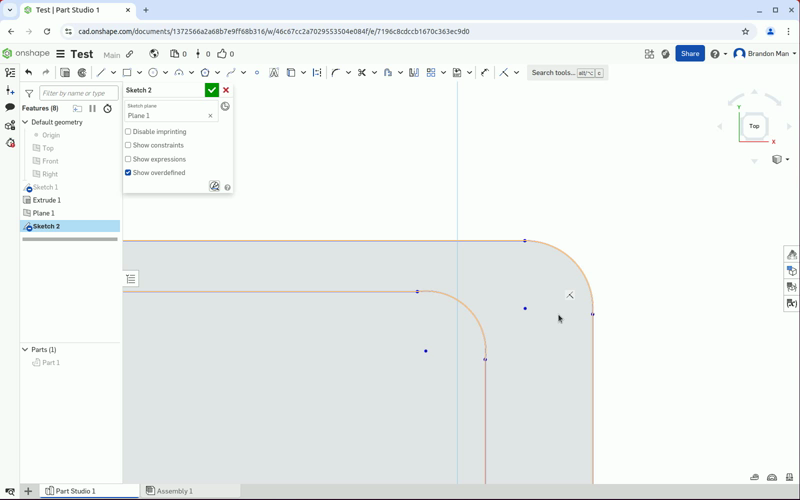
scroll(-6)
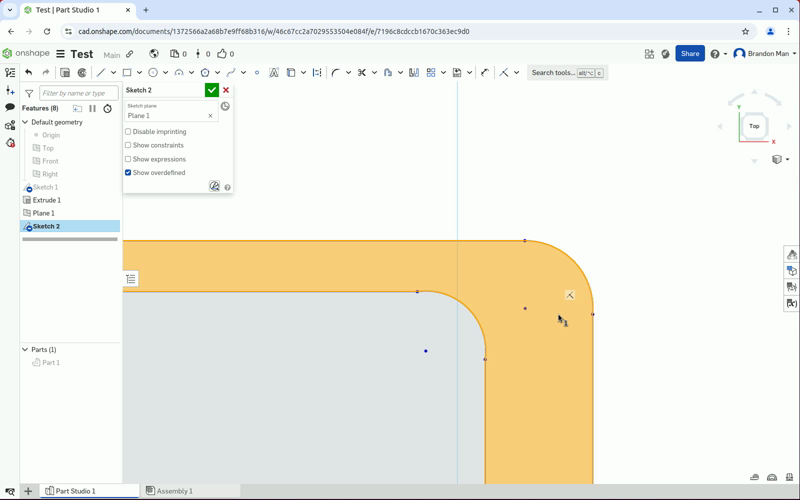
scroll(-6)
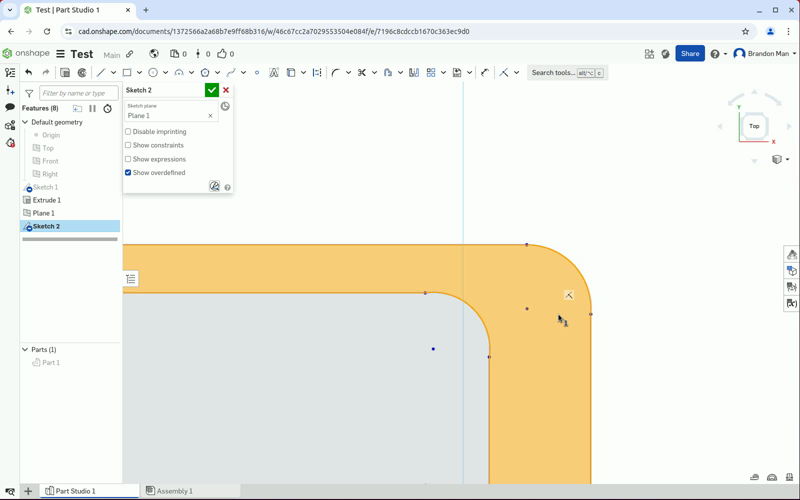
scroll(-6)
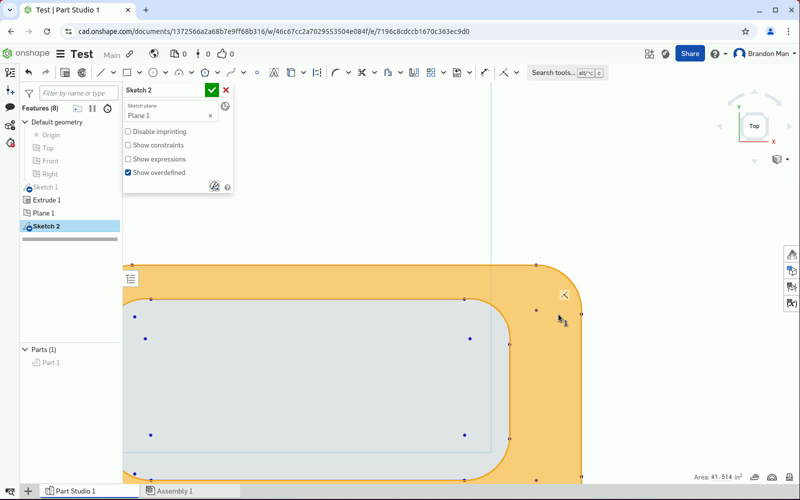
scroll(-6)
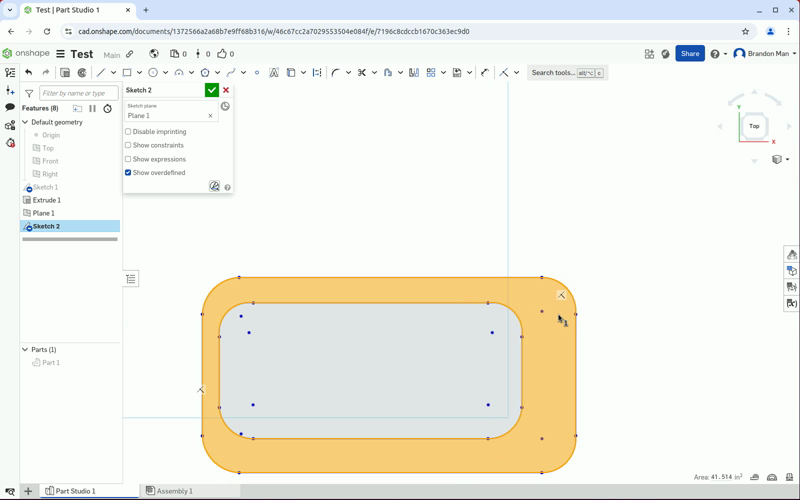
scroll(-6)
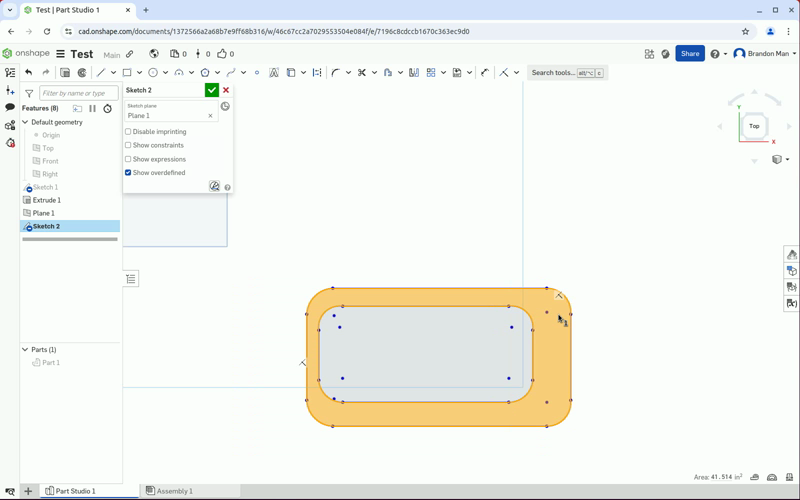
scroll(-6)
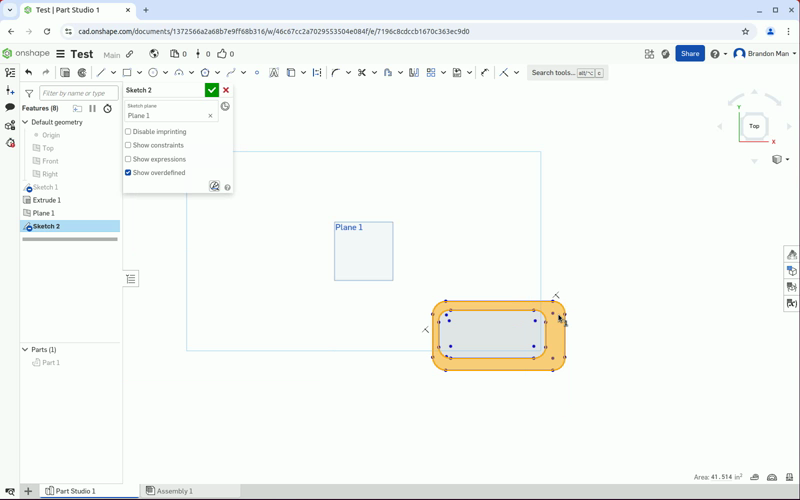
scroll(-6)
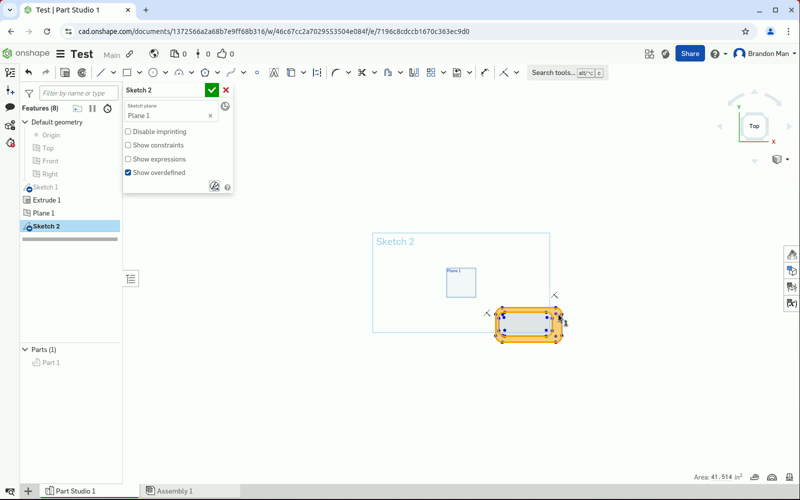
mouse_move(73, 352)
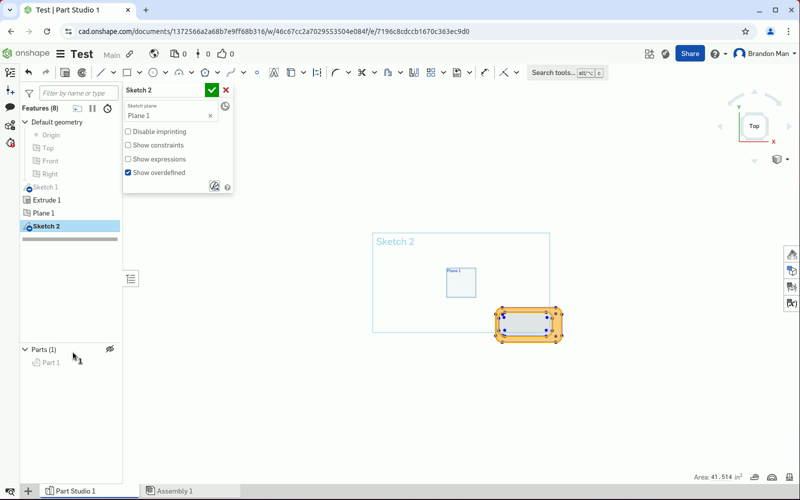
key(shift+y)
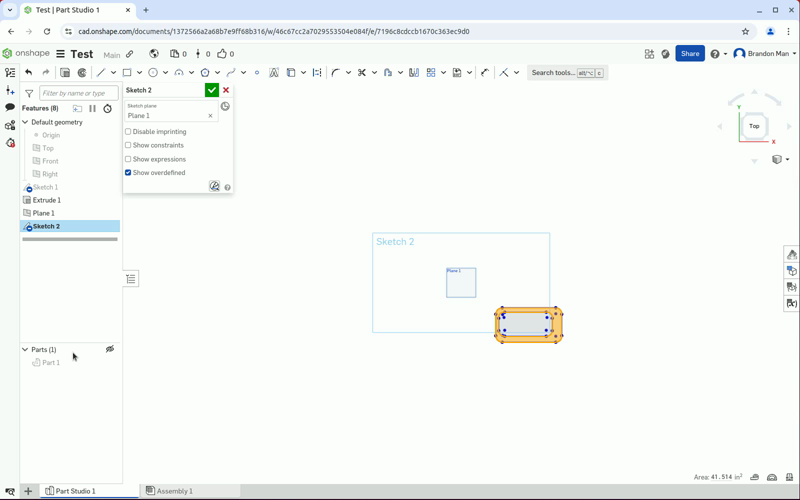
key(shift+e)
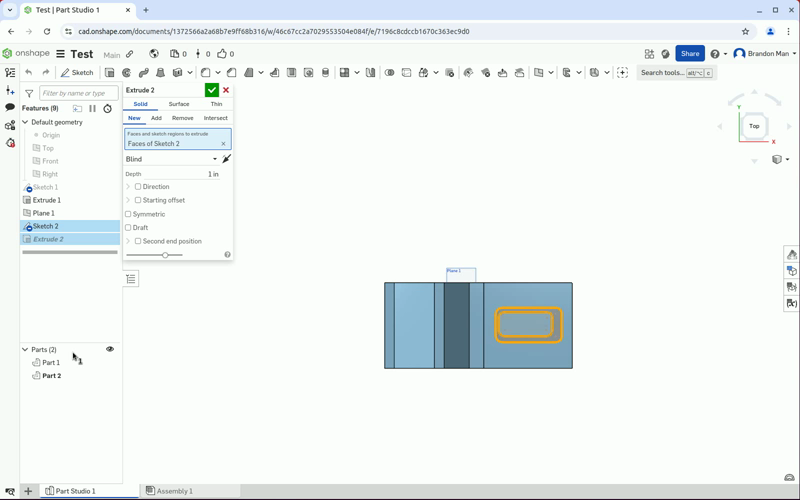
mouse_move(143, 106)
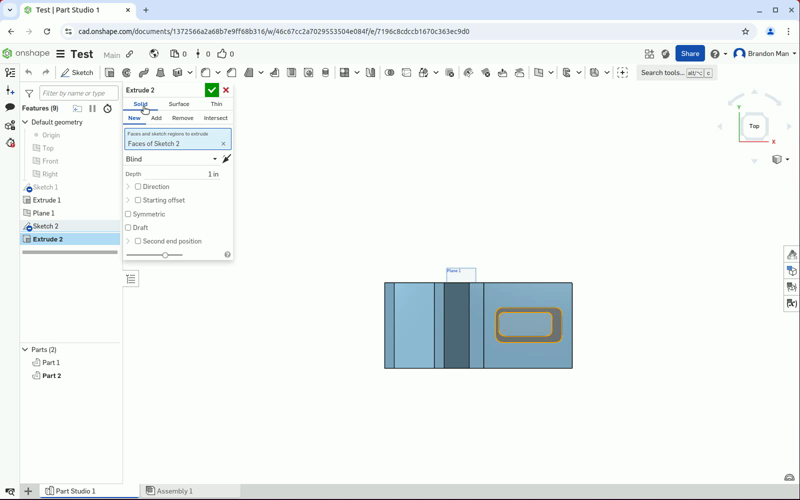
click(143, 106)
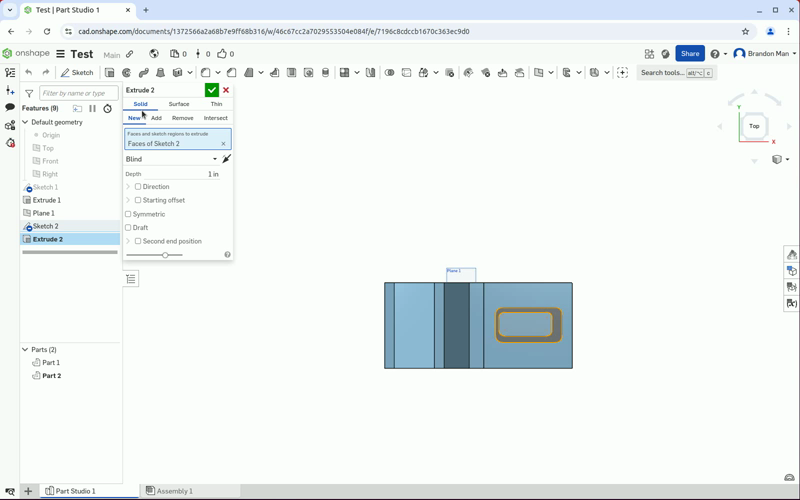
mouse_move(137, 120)
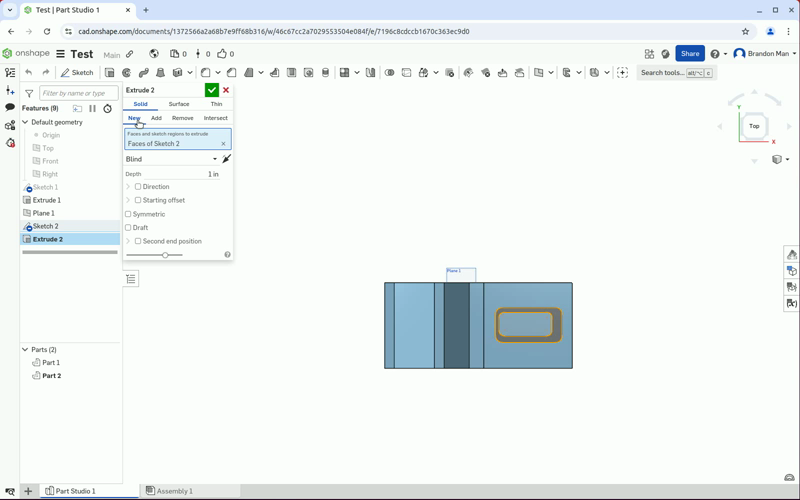
click(137, 120)
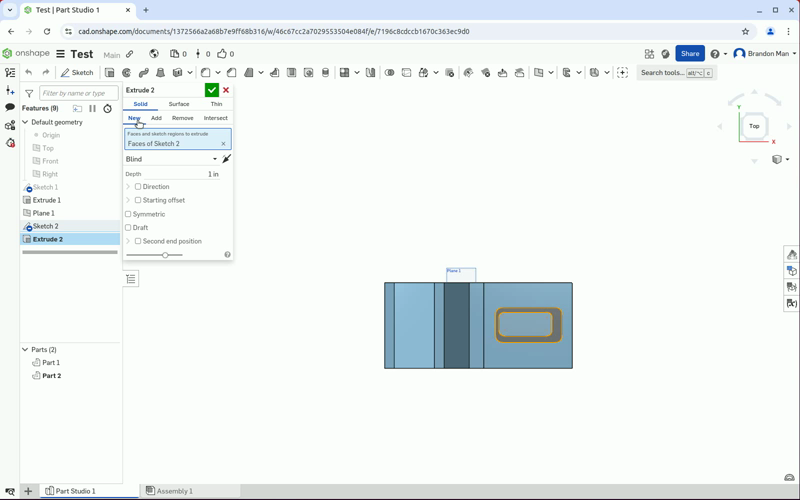
key(tab, 4)
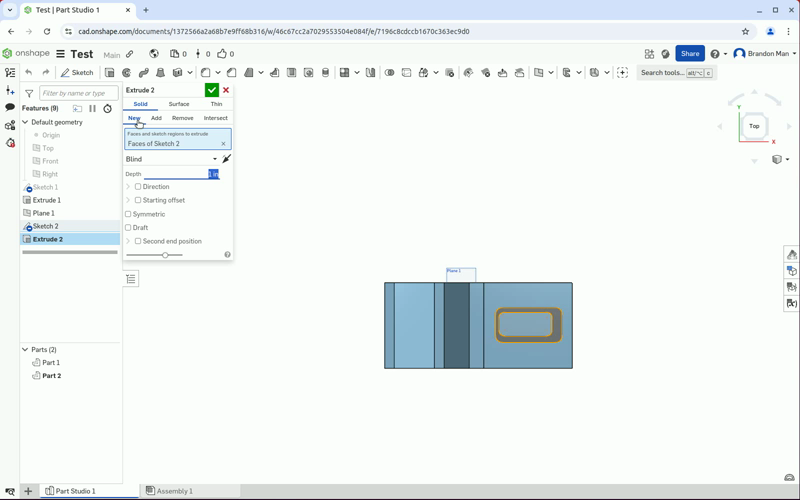
text(1.204)
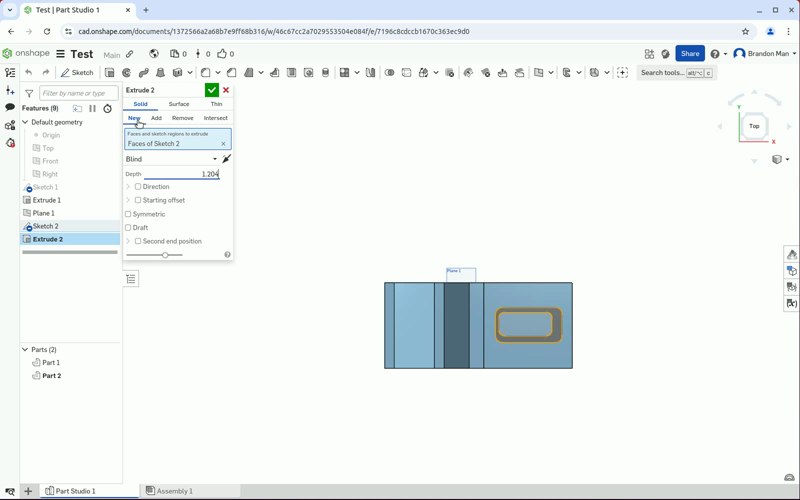
key(enter)
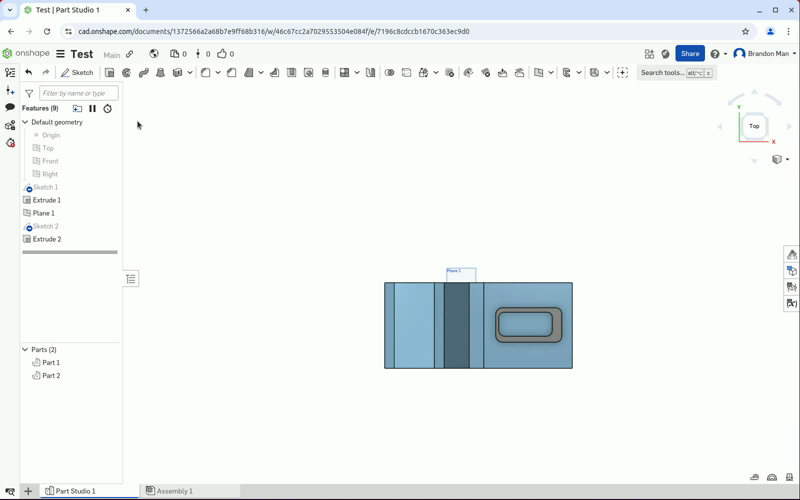
key(shift+h)
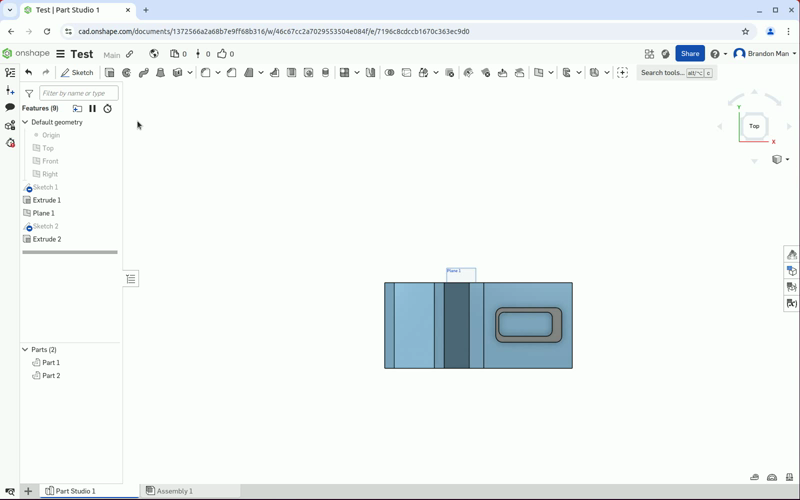
key(shift+h)
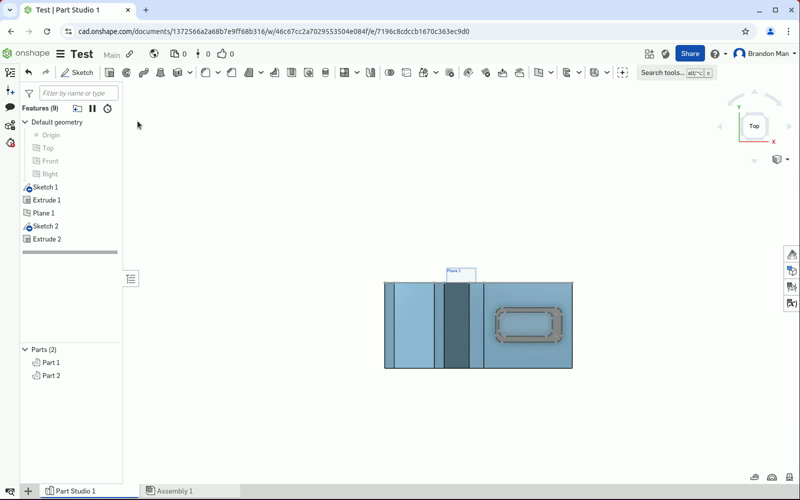
key(shift+7)
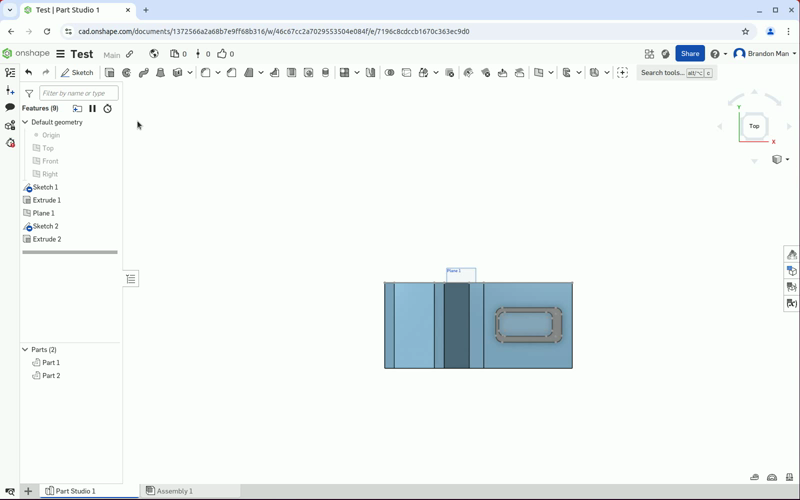
key(up, 3)
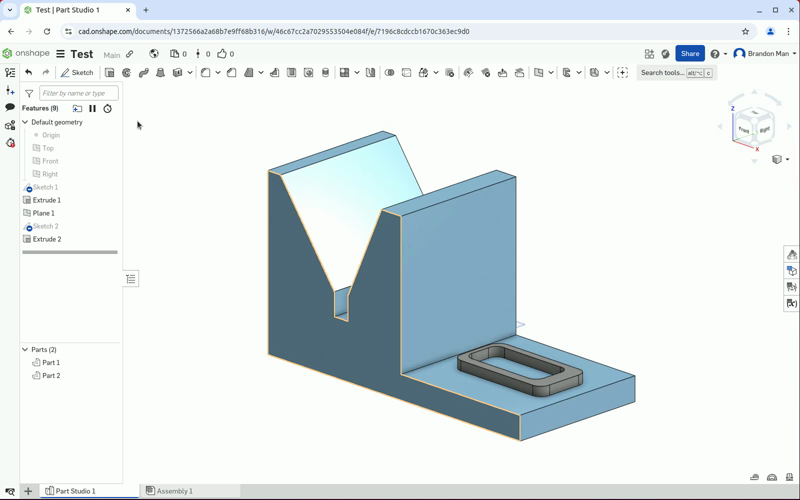
key(left, 3)
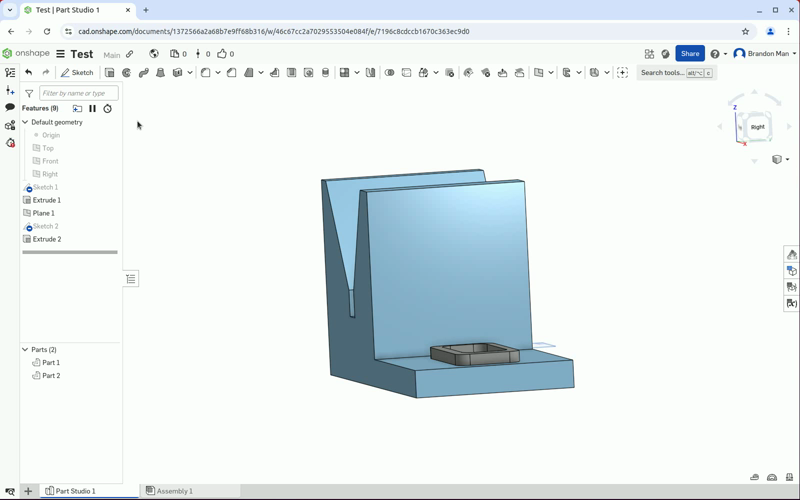
key(right, 3)
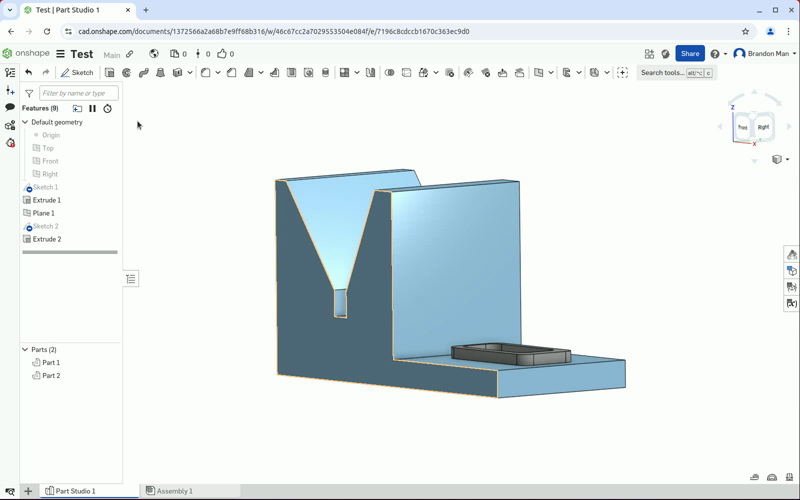
key(down, 3)
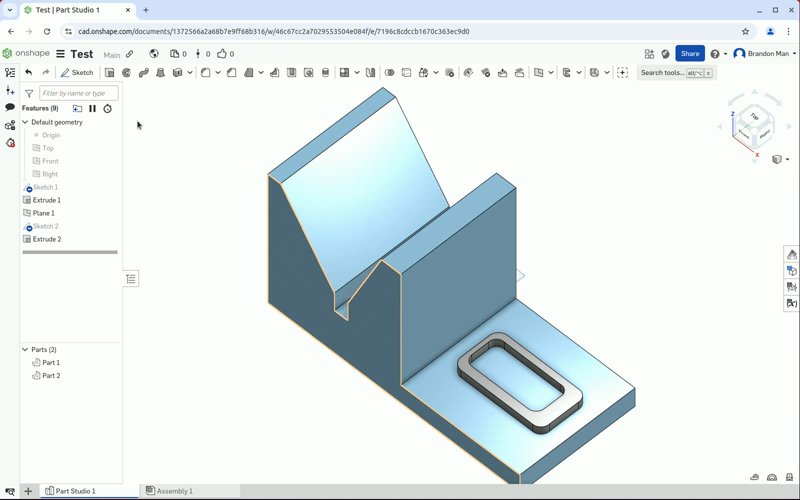
mouse_move(73, 189)
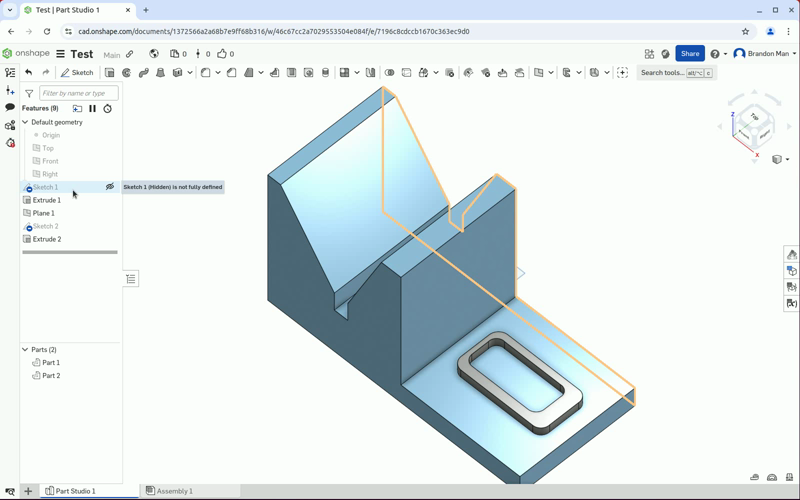
click(73, 189)